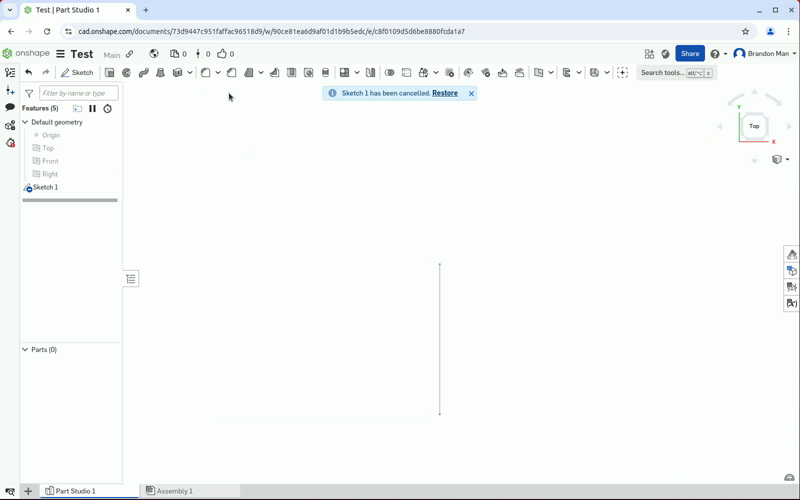
key(shift+h)
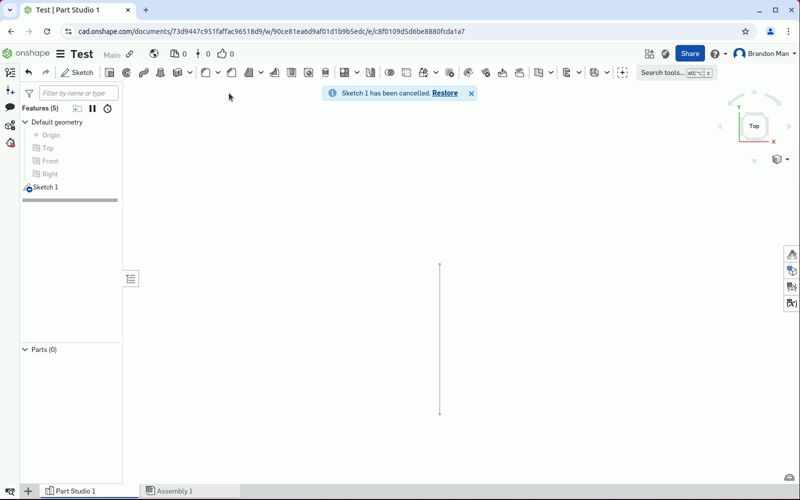
key(shift+s)
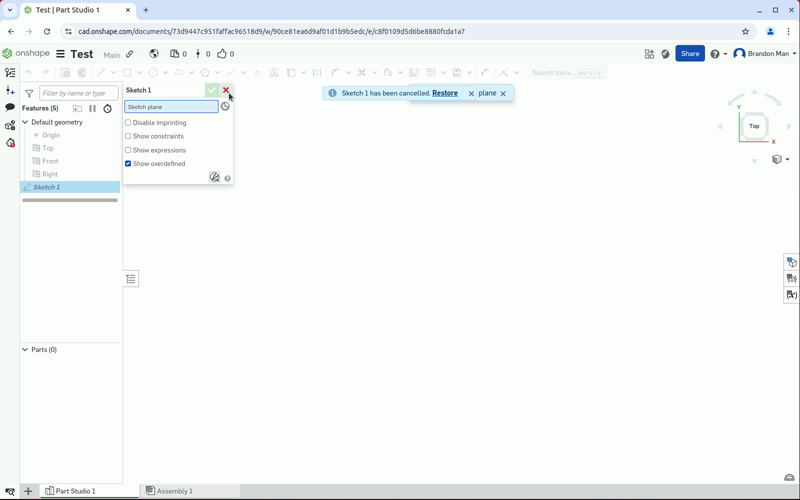
mouse_move(73, 150)
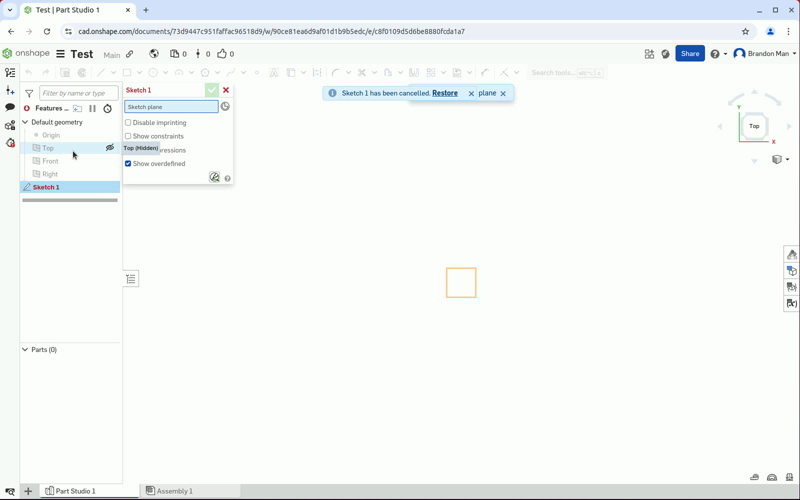
click(73, 150)
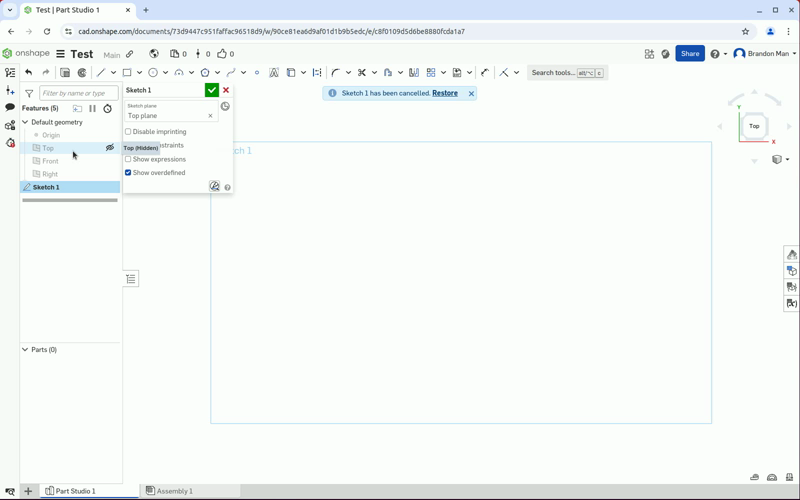
mouse_move(73, 352)
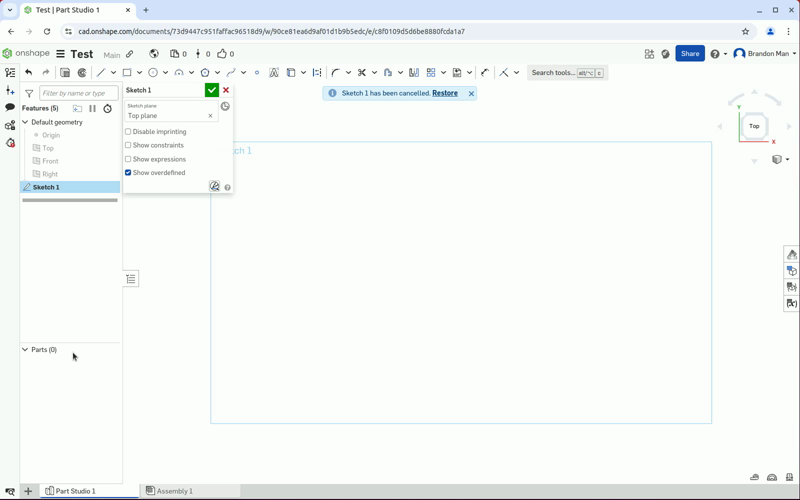
key(y)
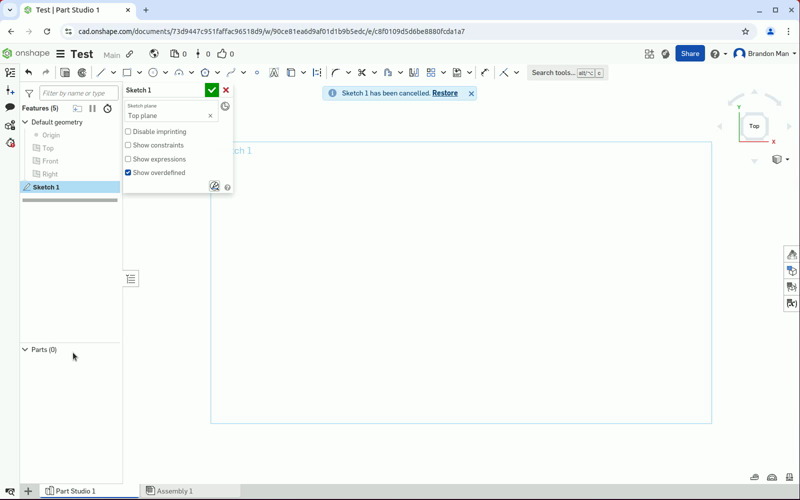
key(a)
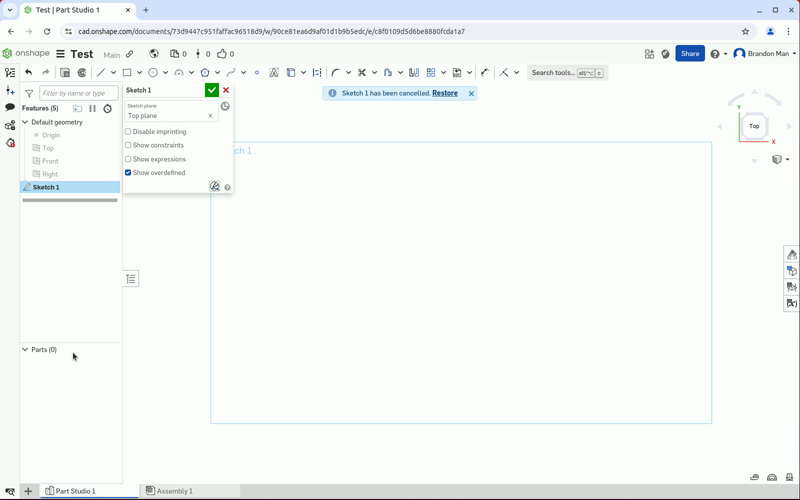
key_down(shift)
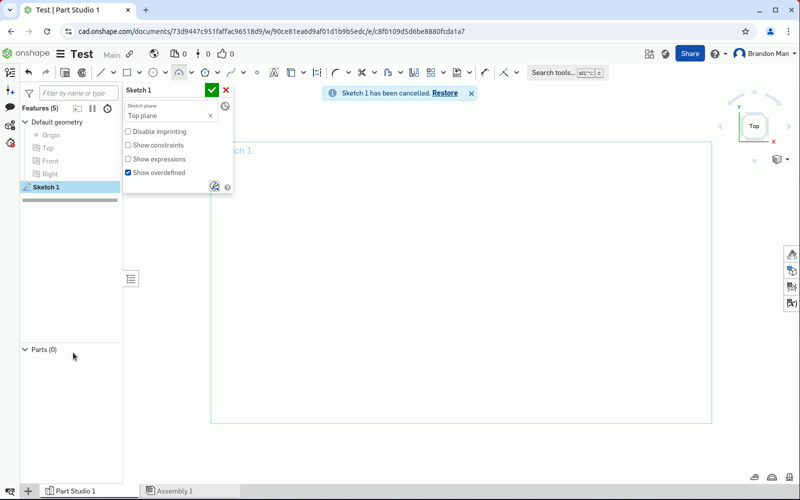
mouse_move(392, 282)
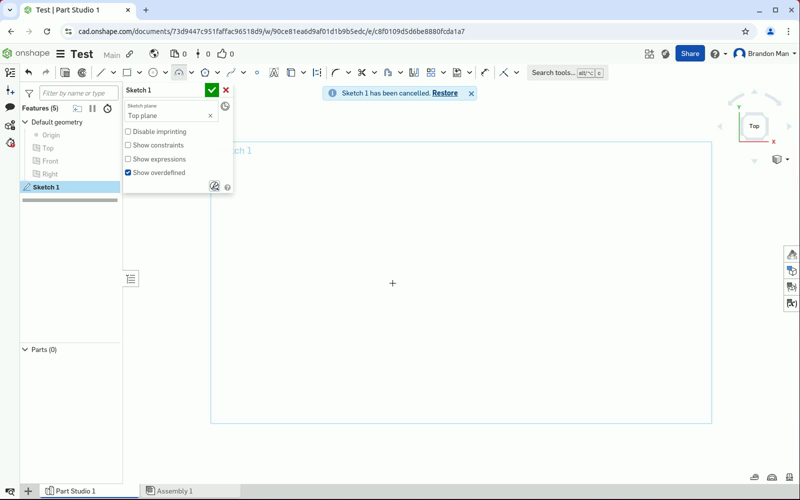
click(392, 282)
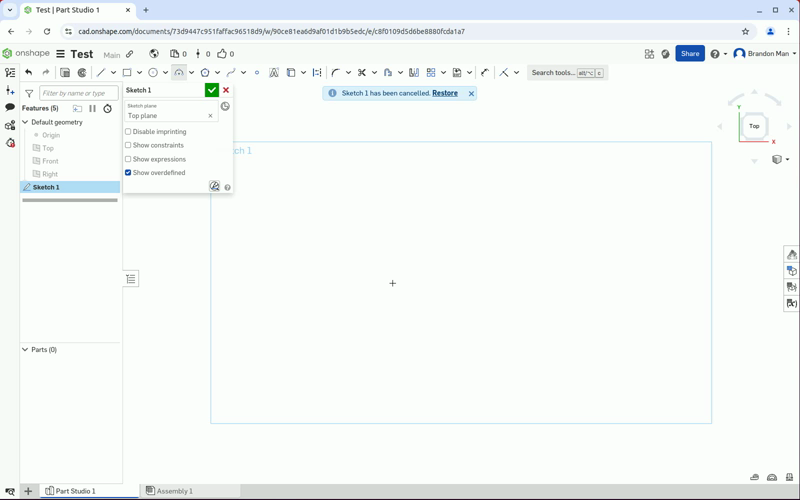
key_up(shift)
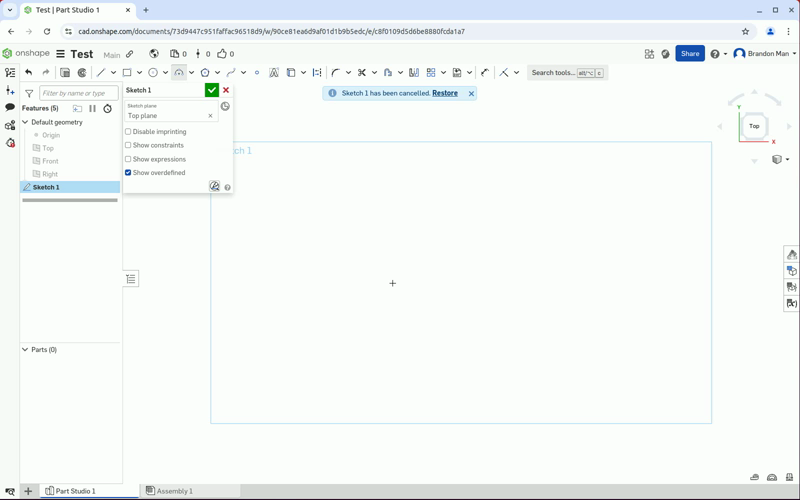
key_down(shift)
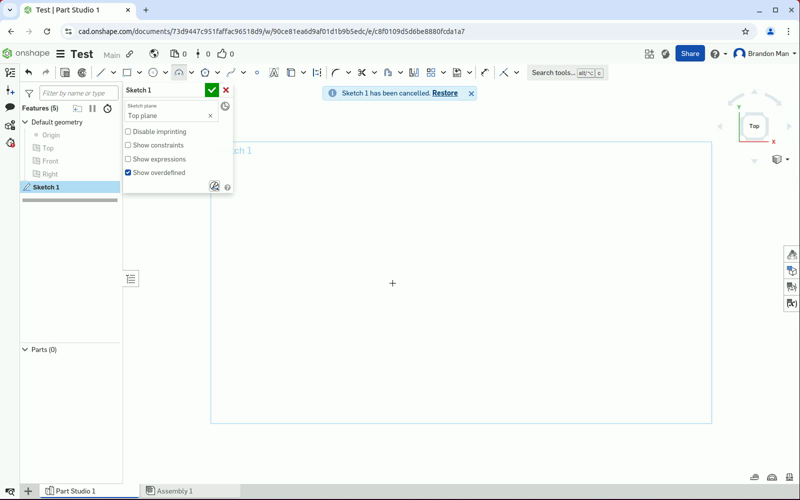
mouse_move(527, 282)
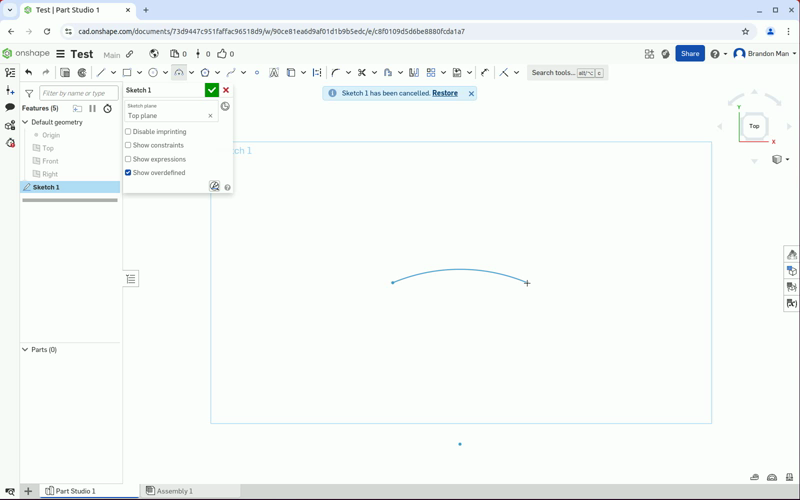
click(527, 282)
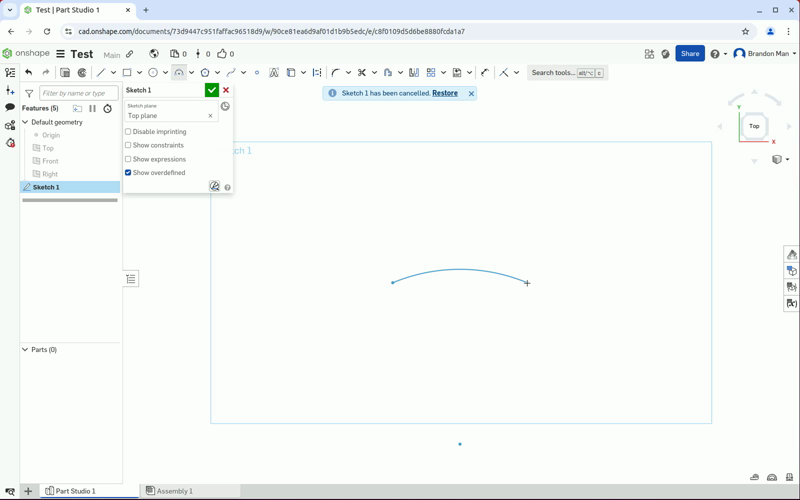
mouse_move(460, 215)
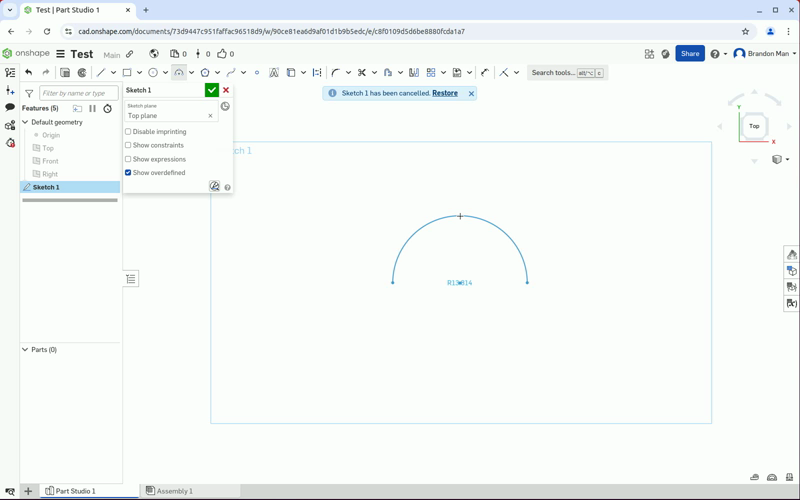
click(460, 215)
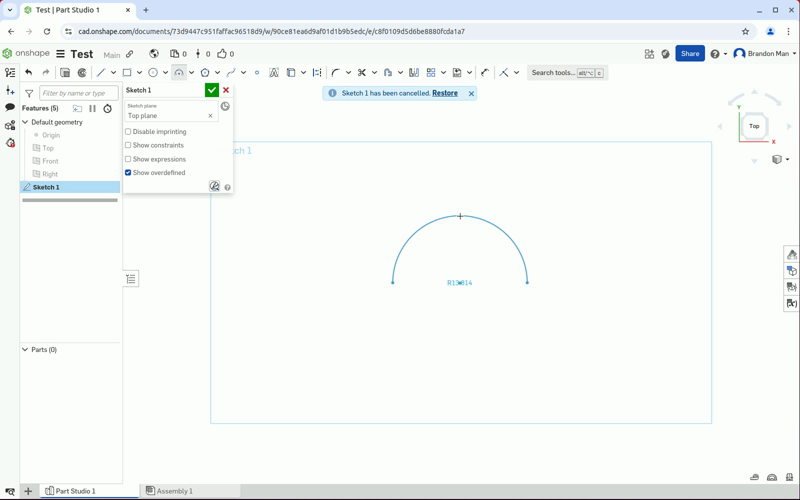
key_up(shift)
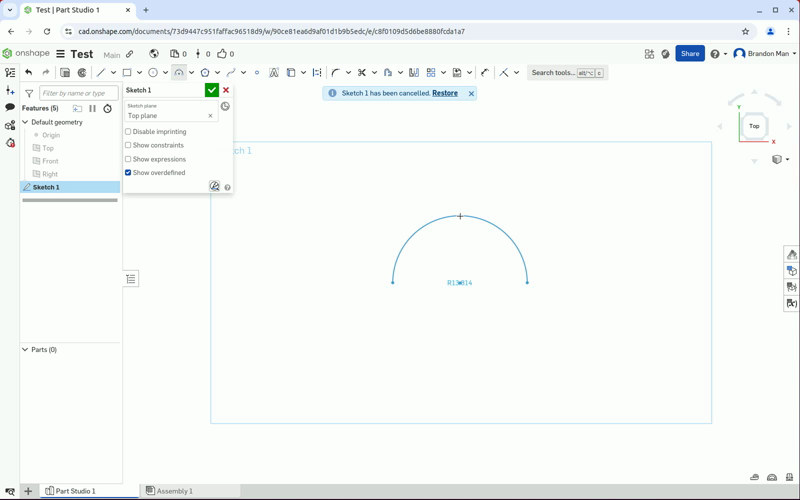
key(esc)
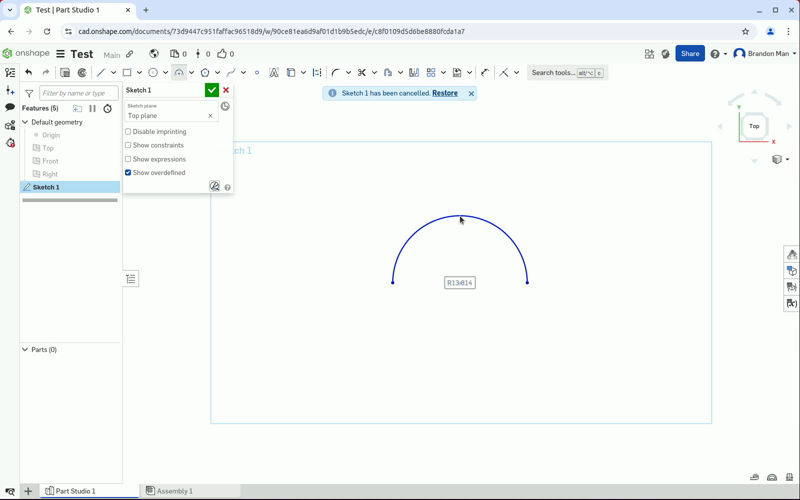
key(l)
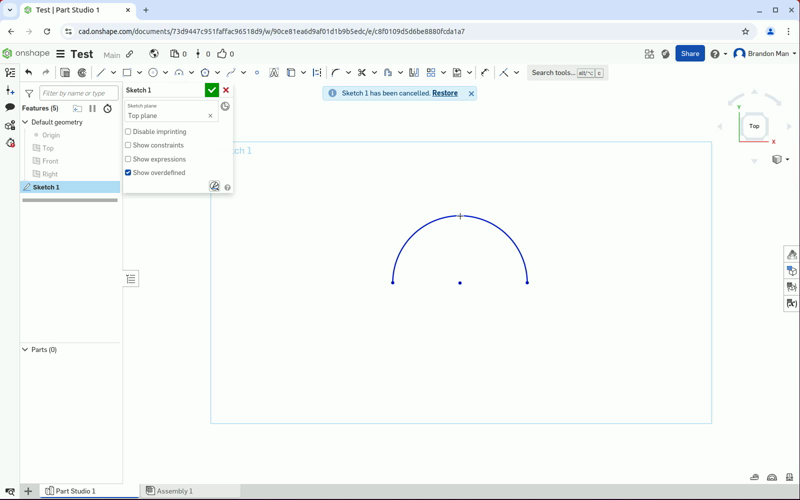
mouse_move(527, 282)
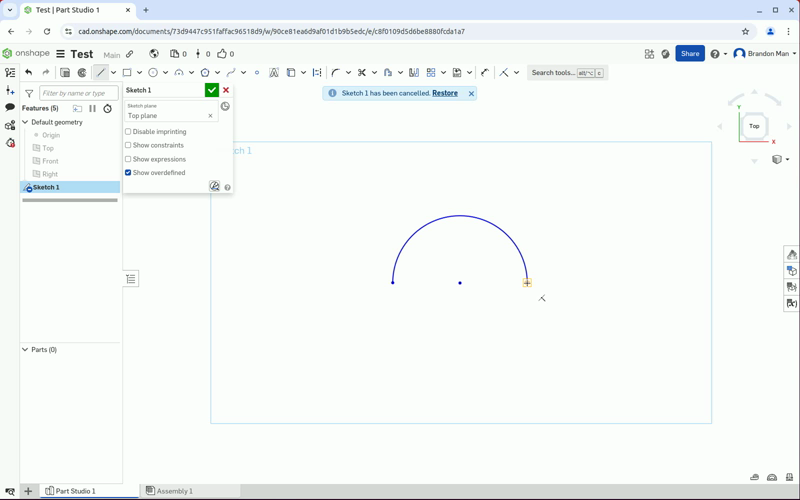
click(527, 282)
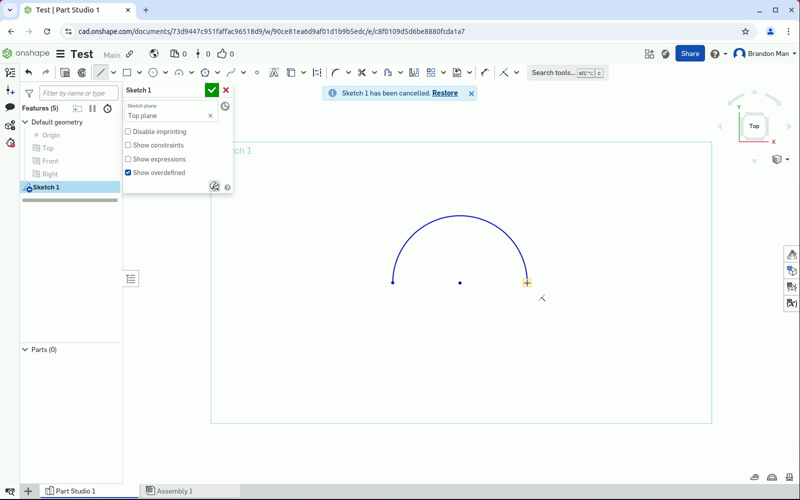
key_down(shift)
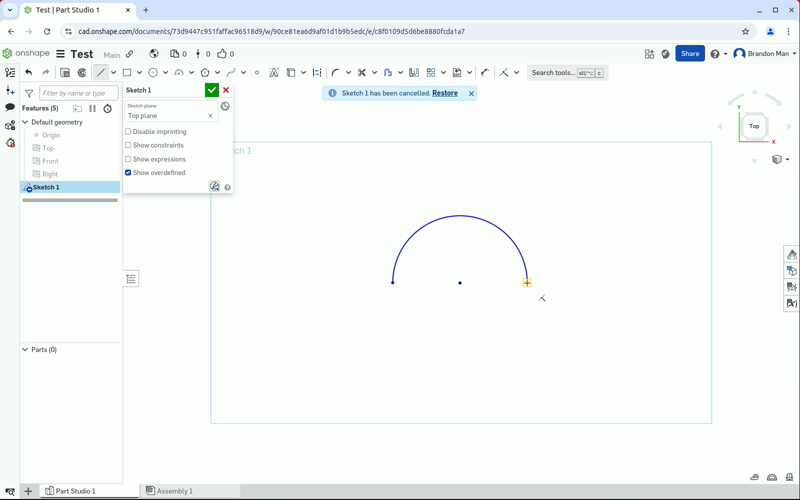
mouse_move(527, 188)
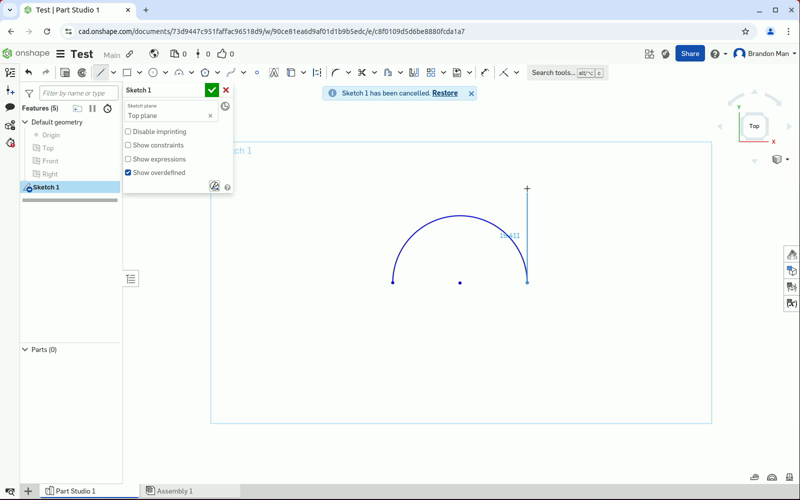
click(527, 188)
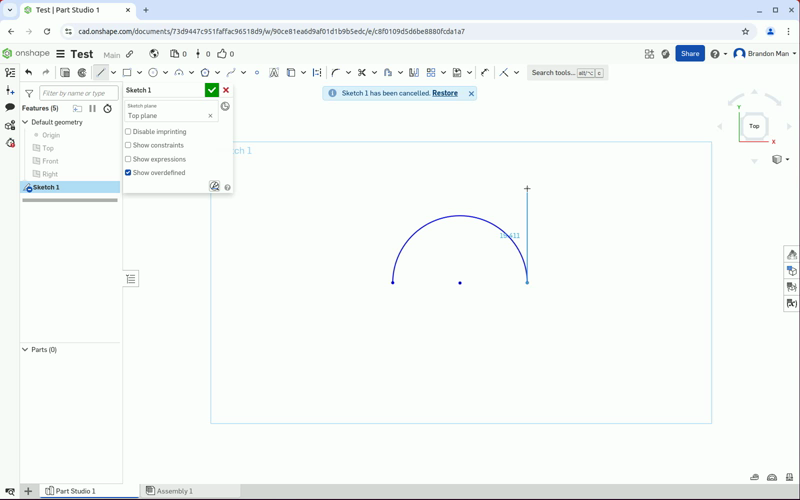
key_up(shift)
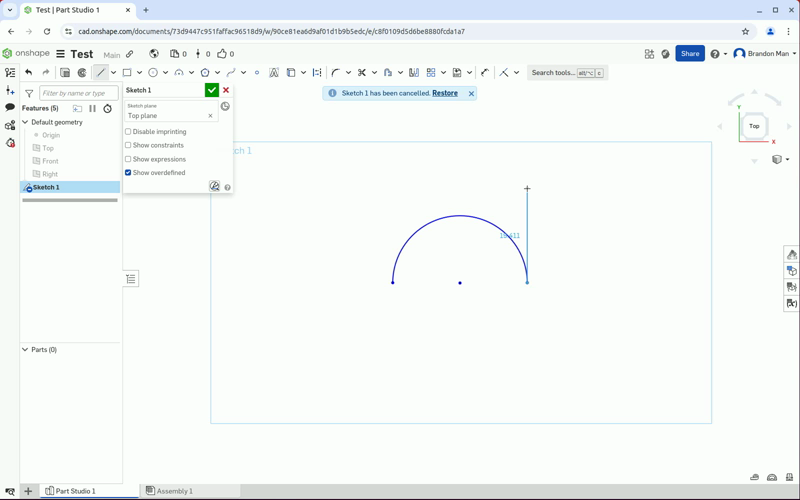
key(esc)
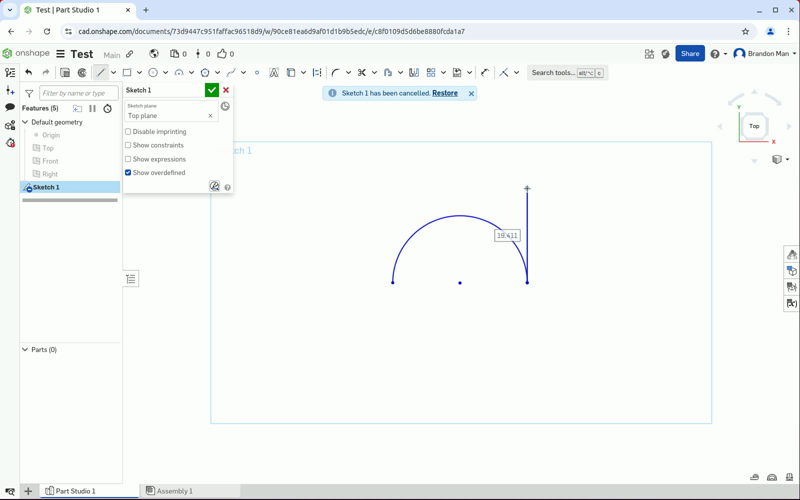
key(a)
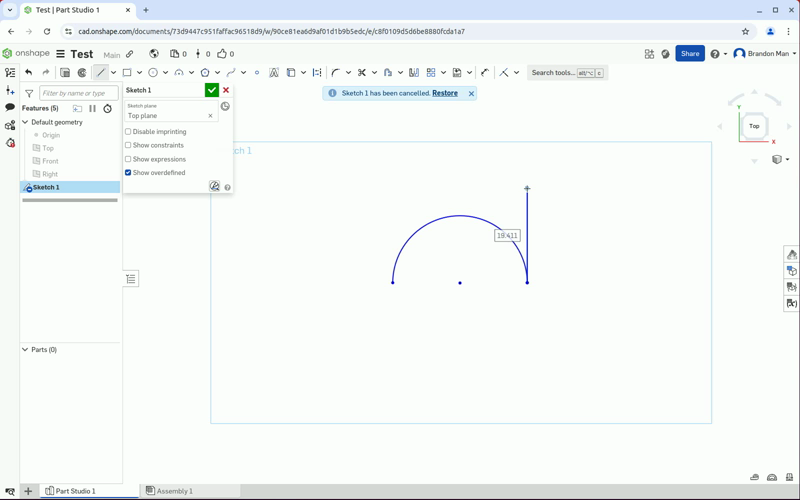
mouse_move(527, 188)
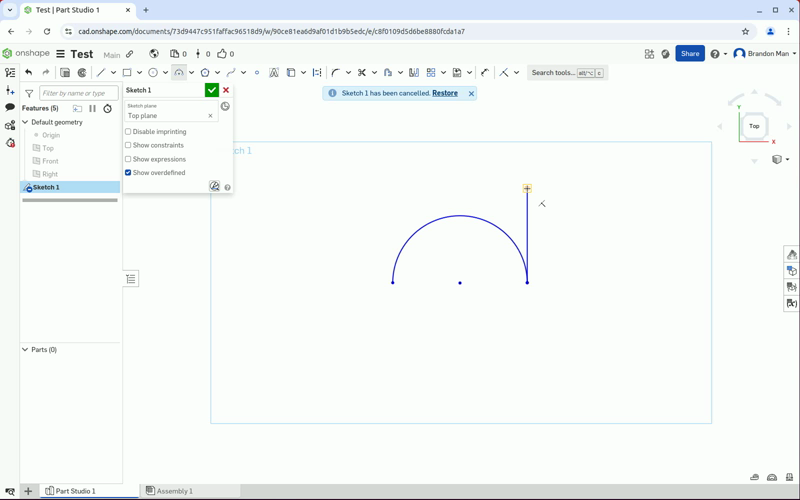
click(527, 188)
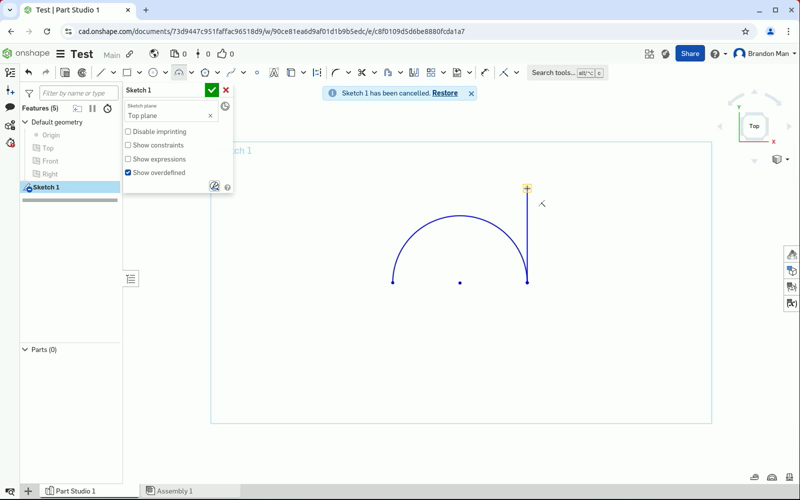
key_down(shift)
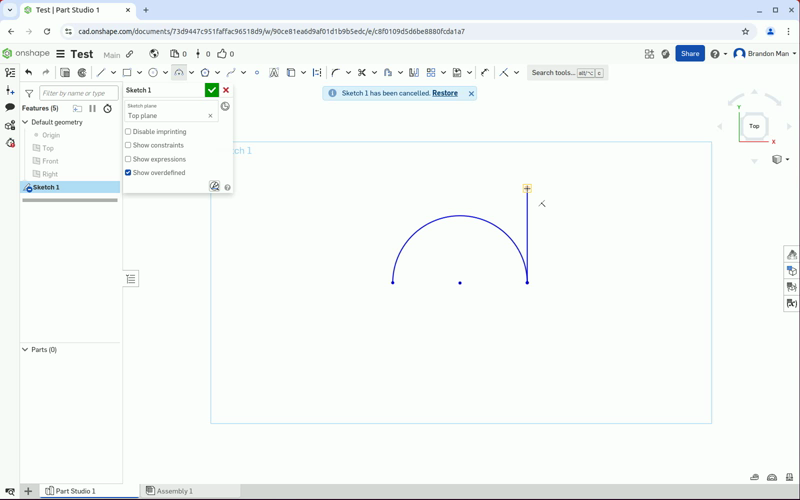
mouse_move(493, 188)
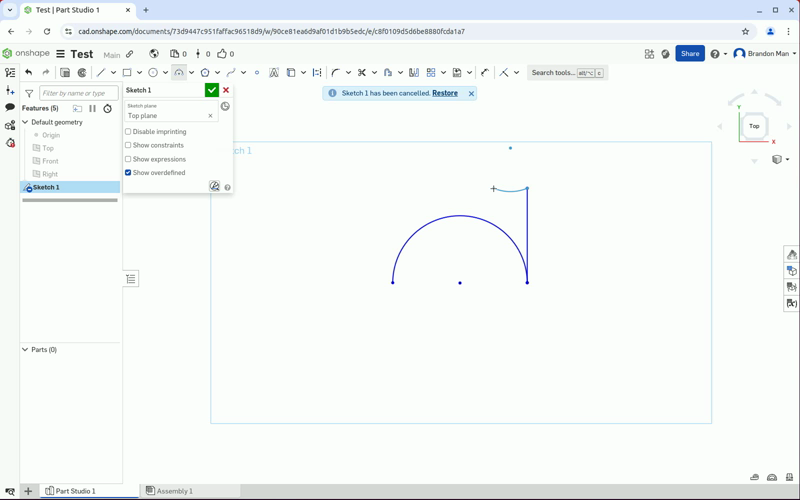
click(493, 188)
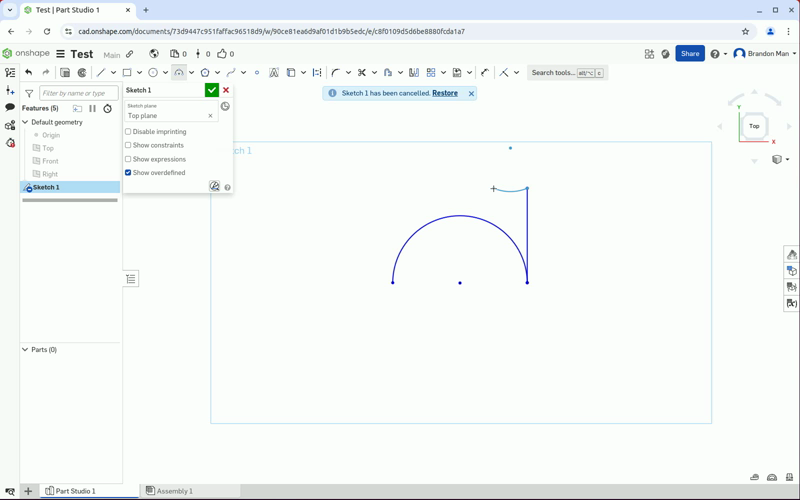
mouse_move(510, 170)
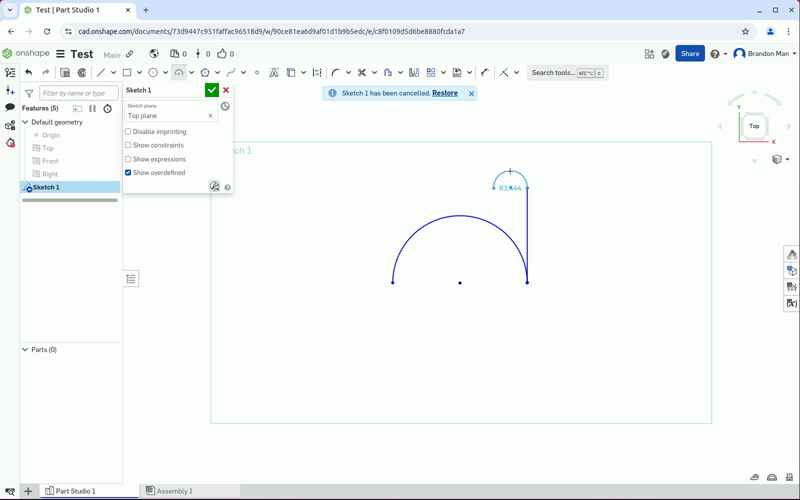
click(510, 170)
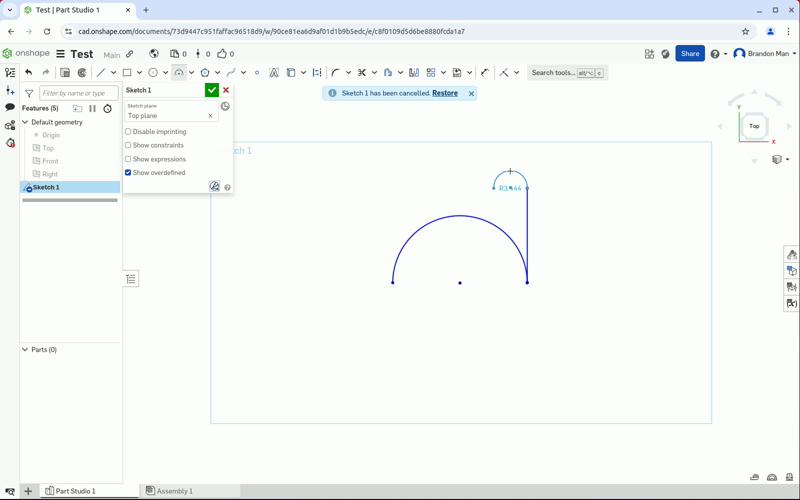
key_up(shift)
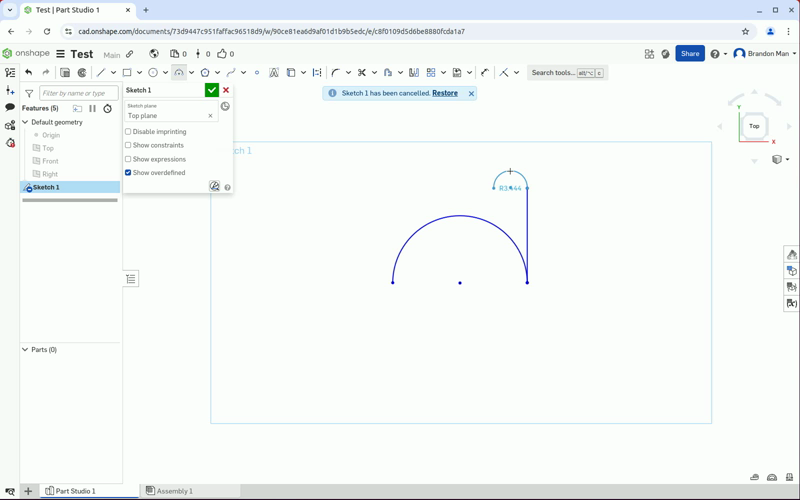
key(esc)
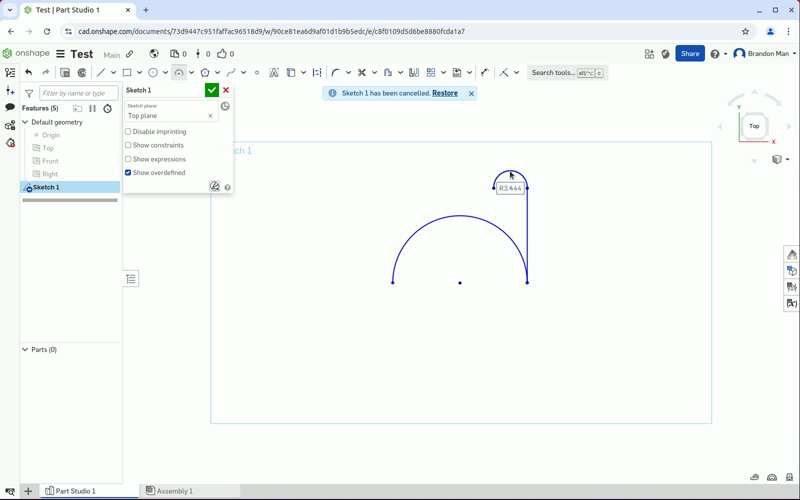
key(l)
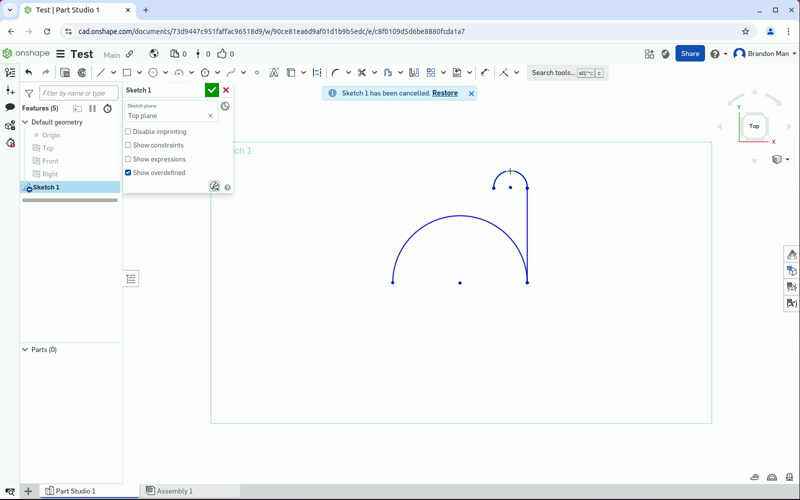
mouse_move(493, 188)
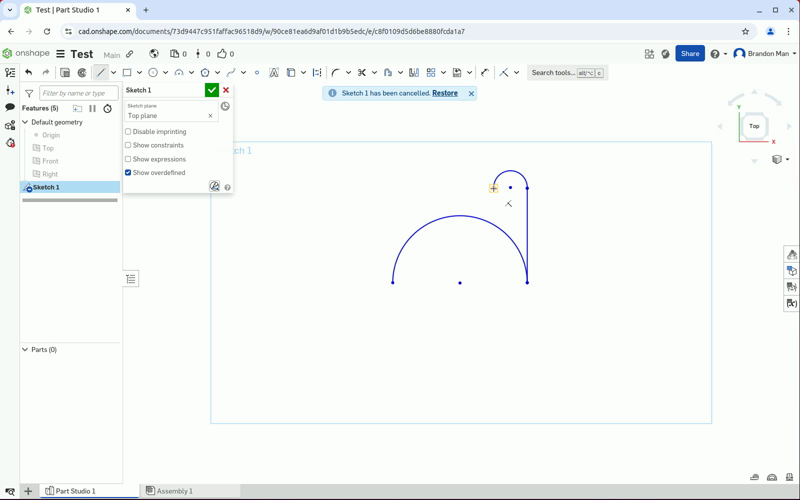
click(493, 188)
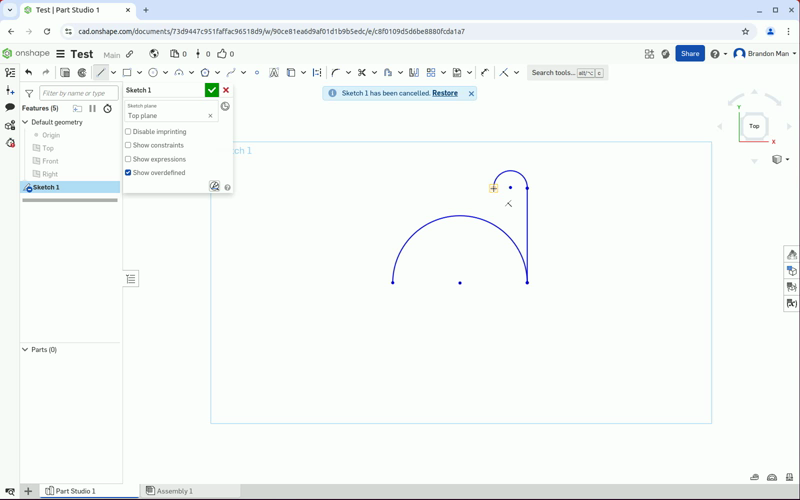
key_down(shift)
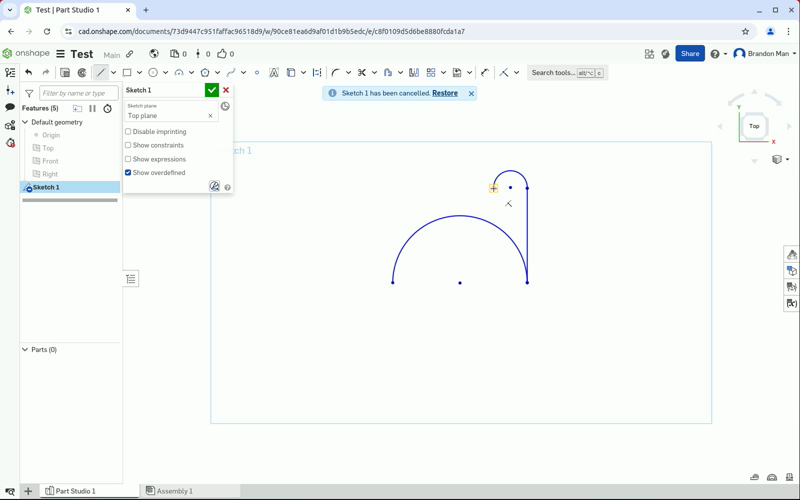
mouse_move(523, 188)
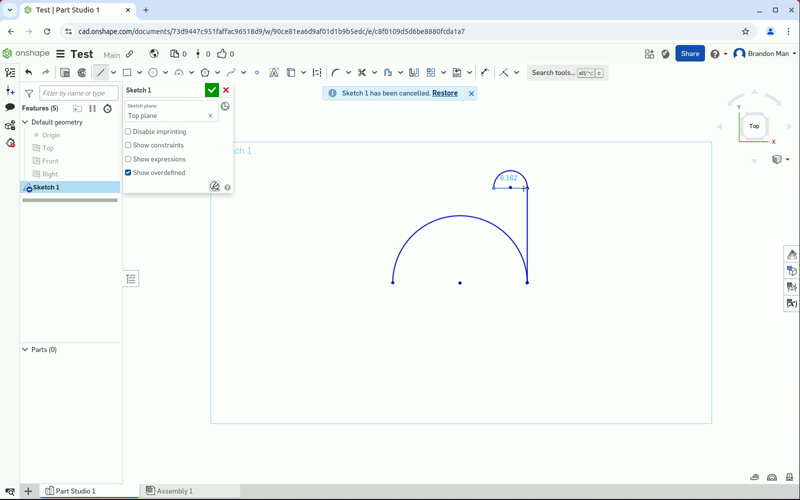
mouse_move(493, 204)
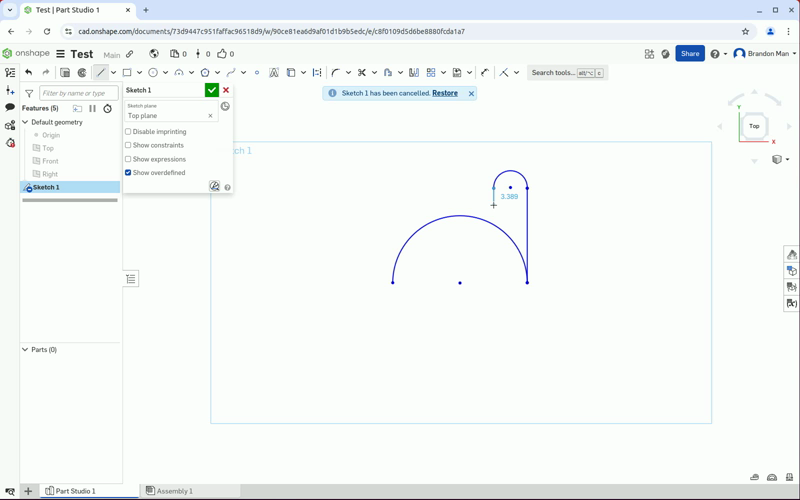
click(493, 204)
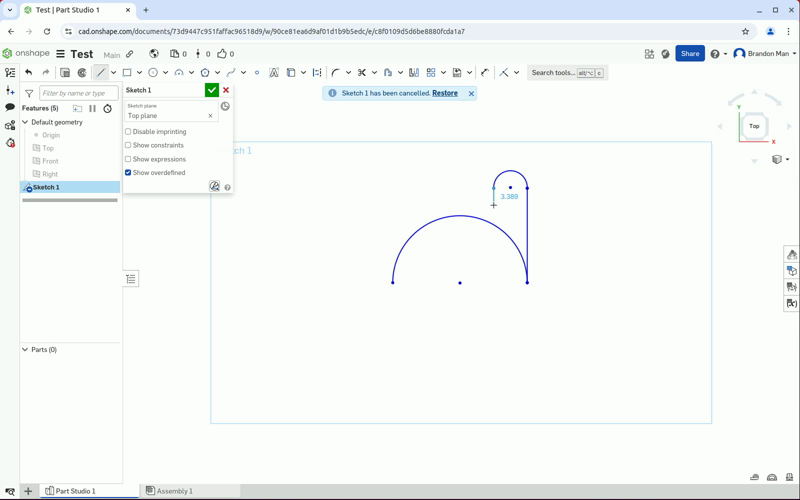
key_up(shift)
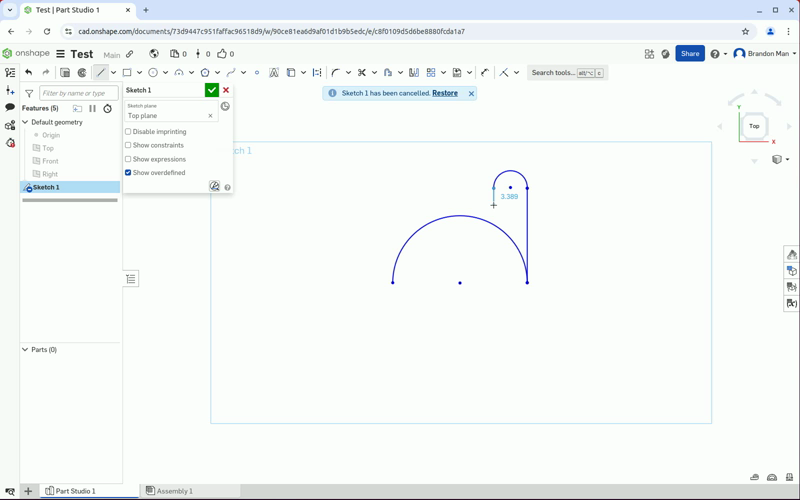
key_down(shift)
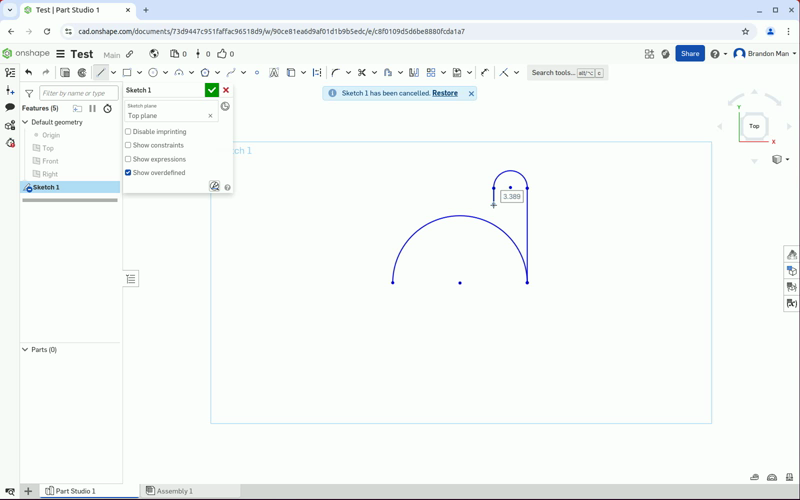
mouse_move(426, 204)
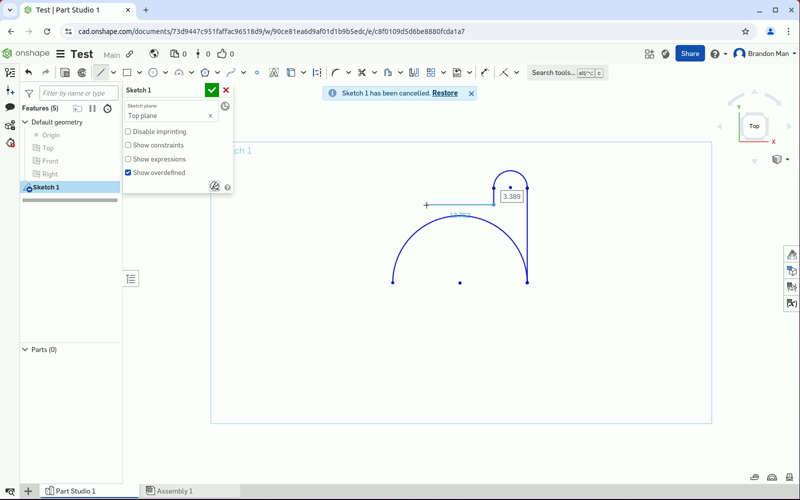
click(426, 204)
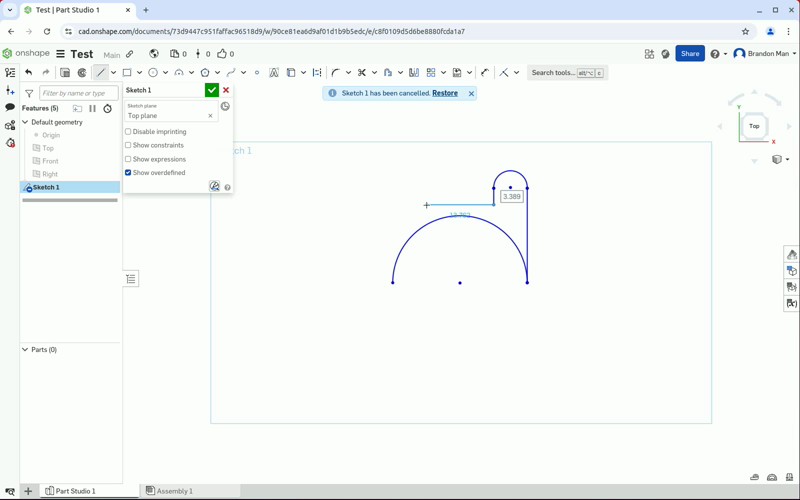
key_up(shift)
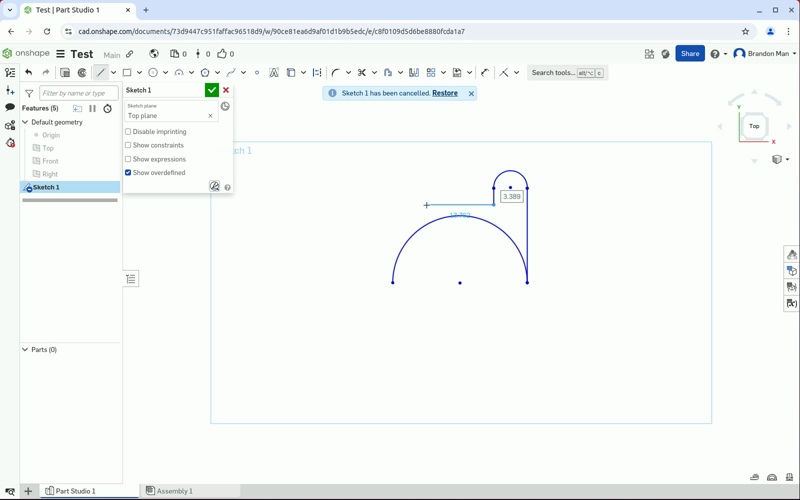
key_down(shift)
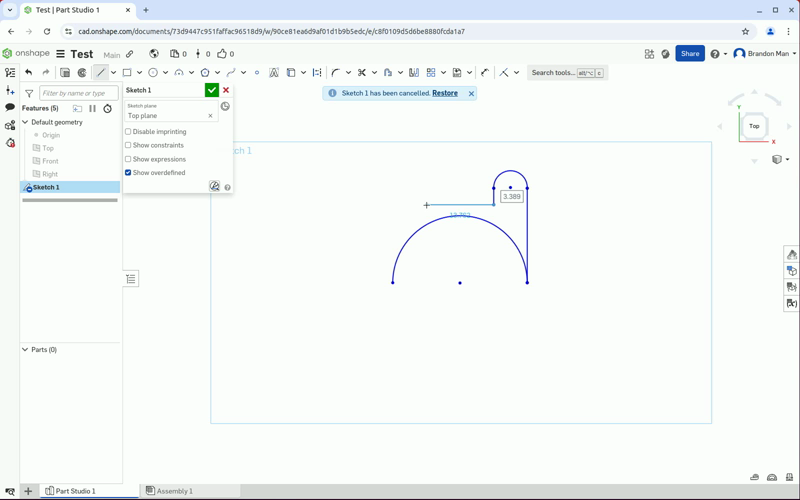
mouse_move(456, 204)
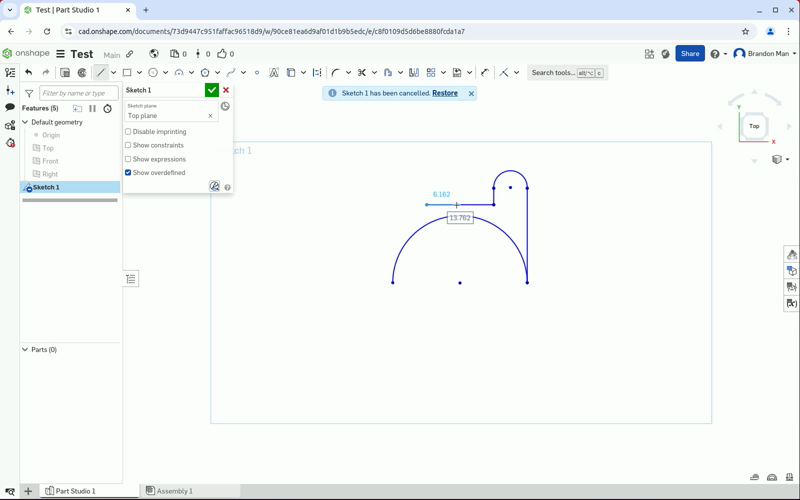
mouse_move(426, 188)
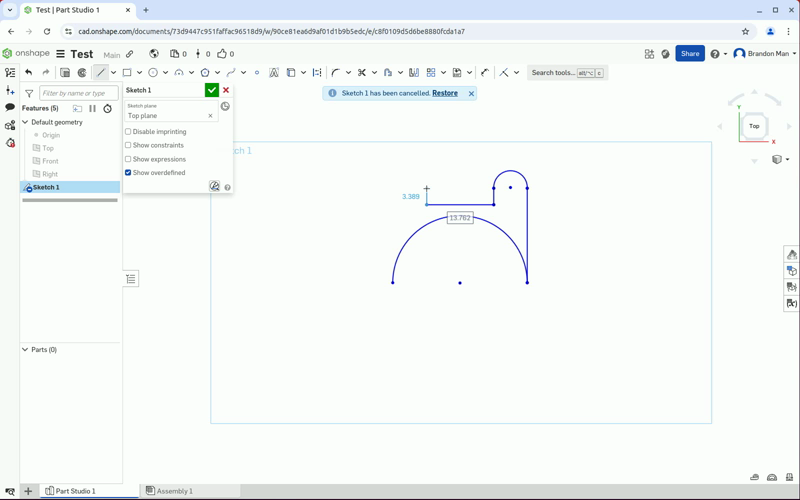
click(426, 188)
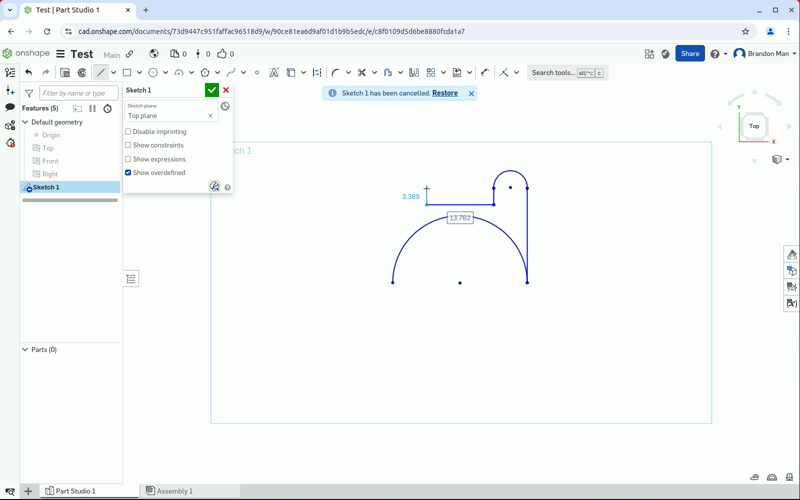
key_up(shift)
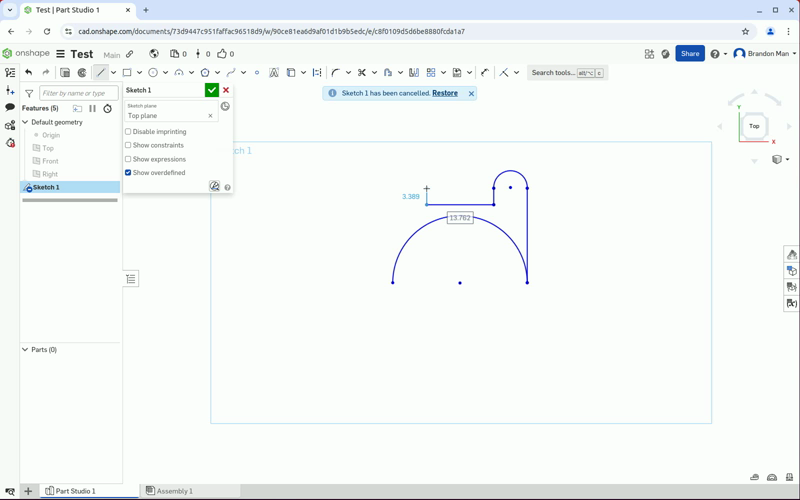
key(esc)
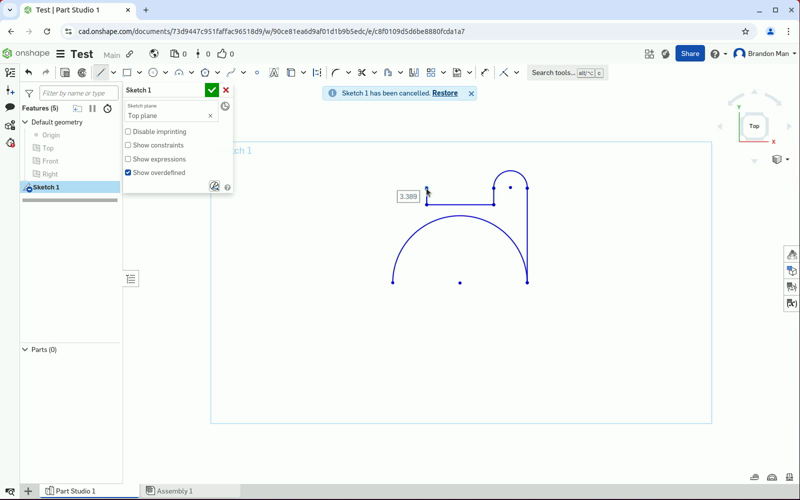
key(a)
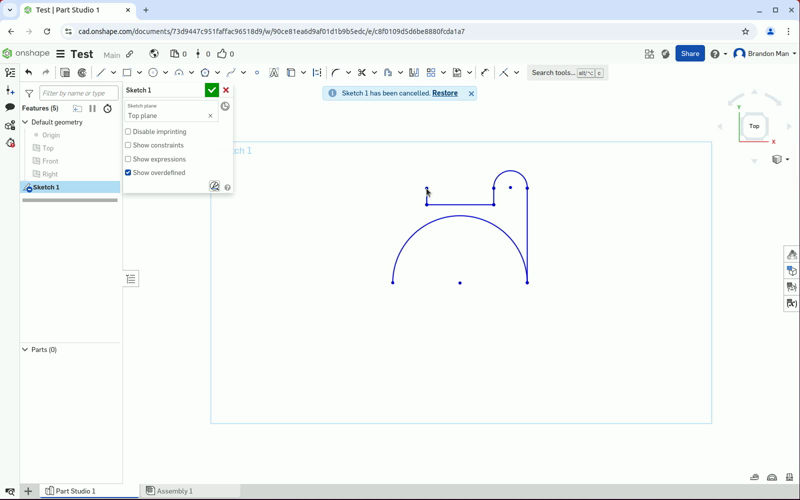
mouse_move(426, 188)
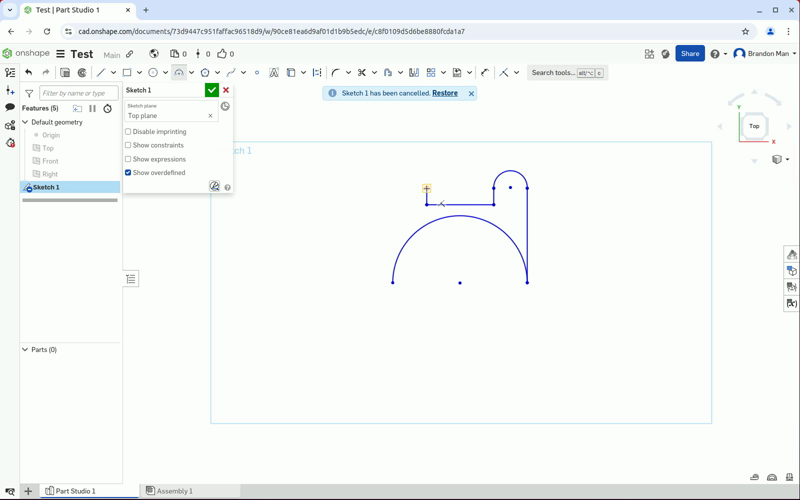
click(426, 188)
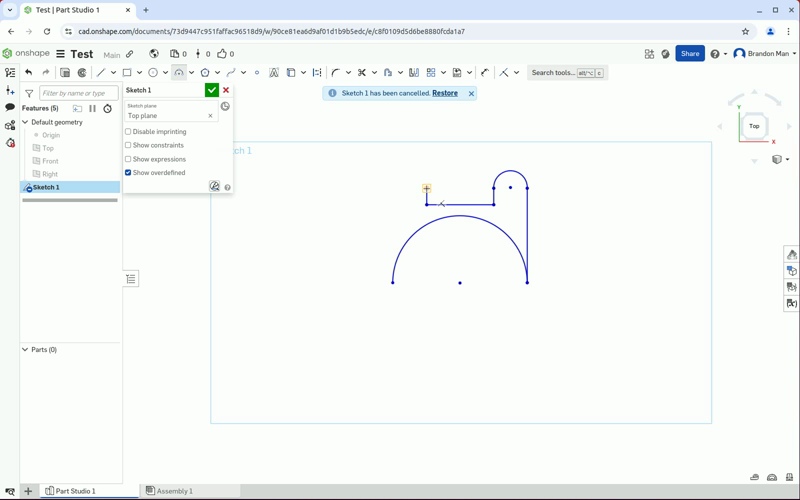
key_down(shift)
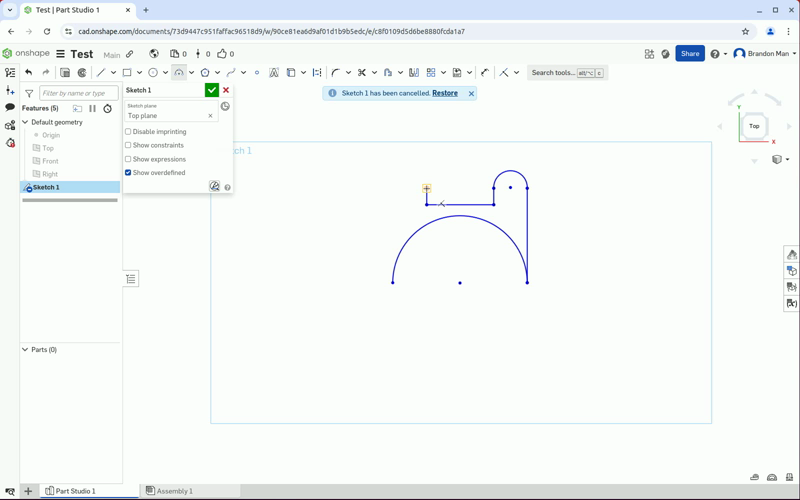
mouse_move(392, 188)
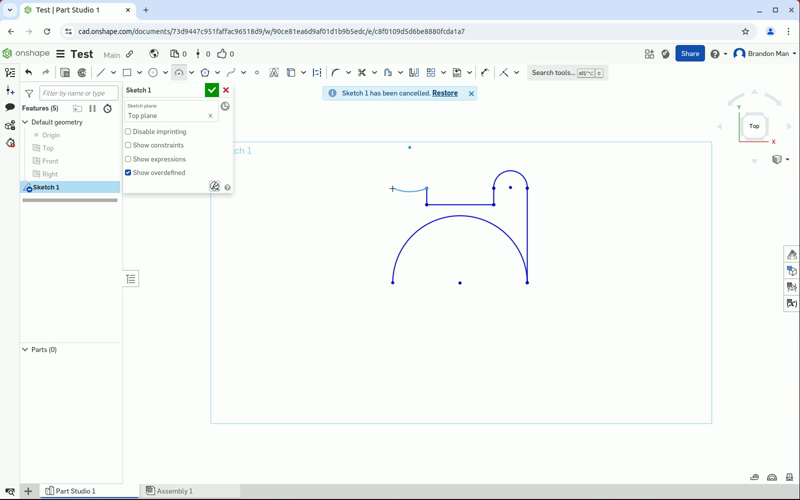
click(392, 188)
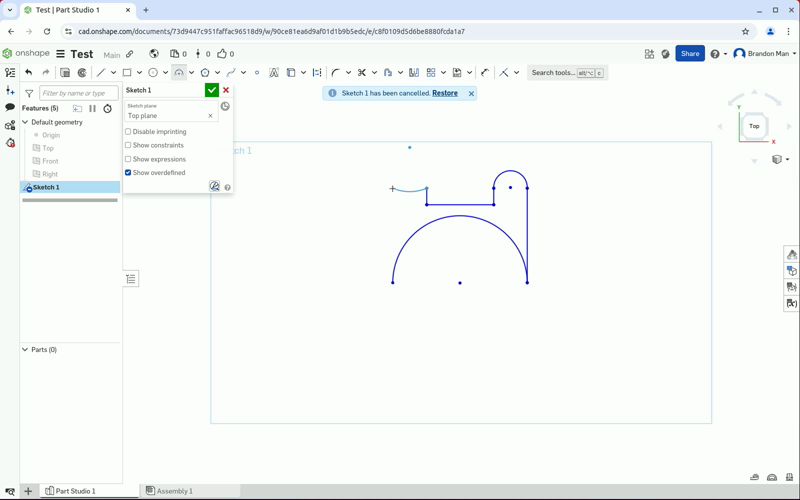
mouse_move(409, 170)
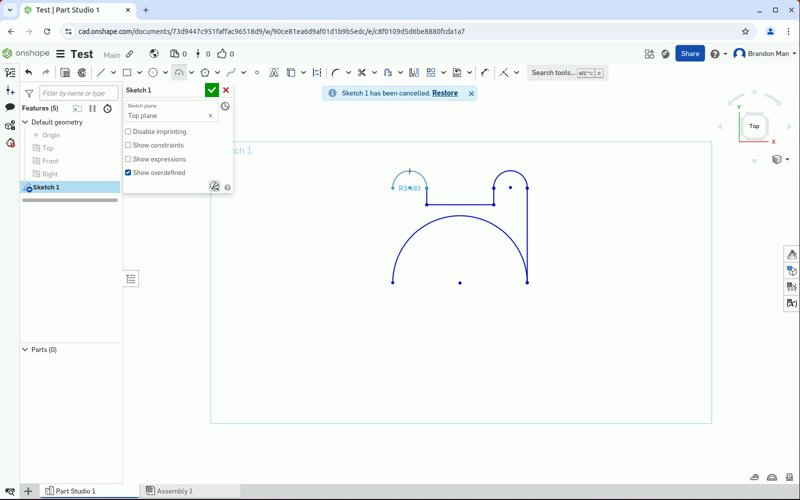
click(409, 170)
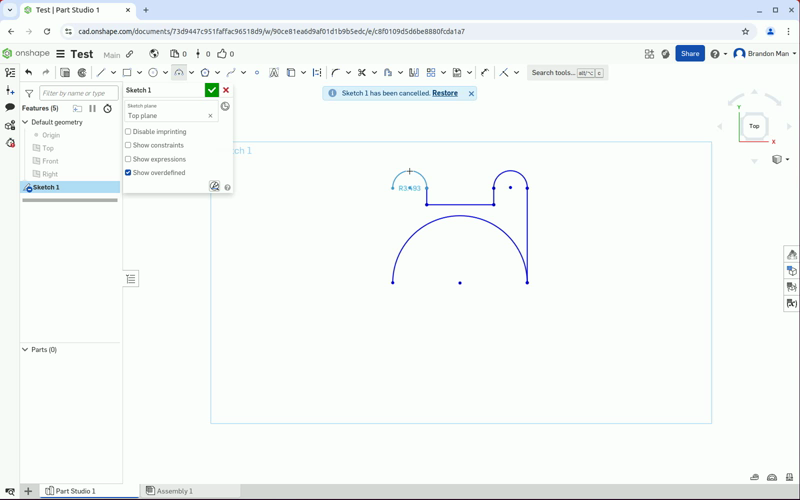
key_up(shift)
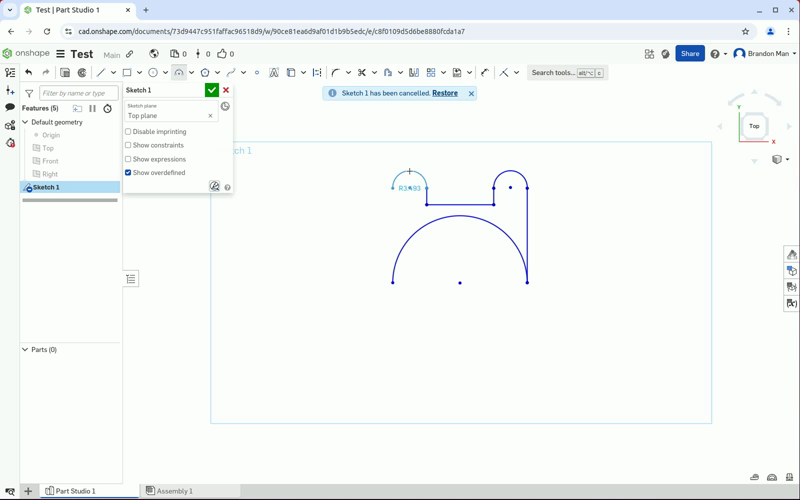
key(esc)
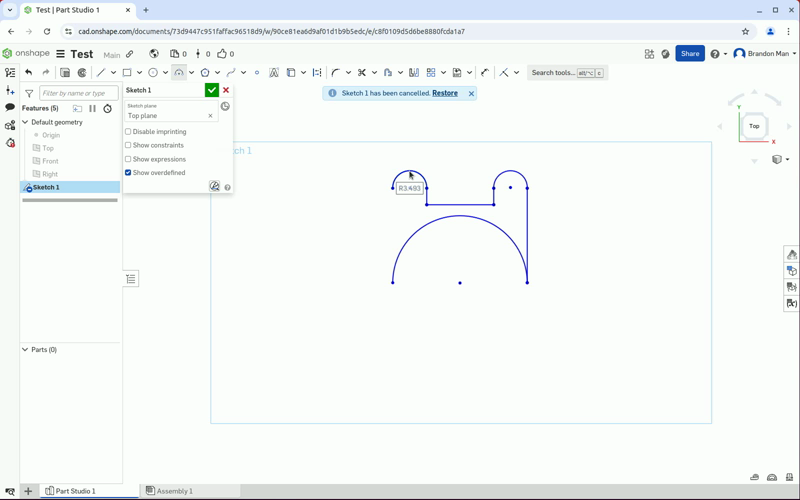
key(l)
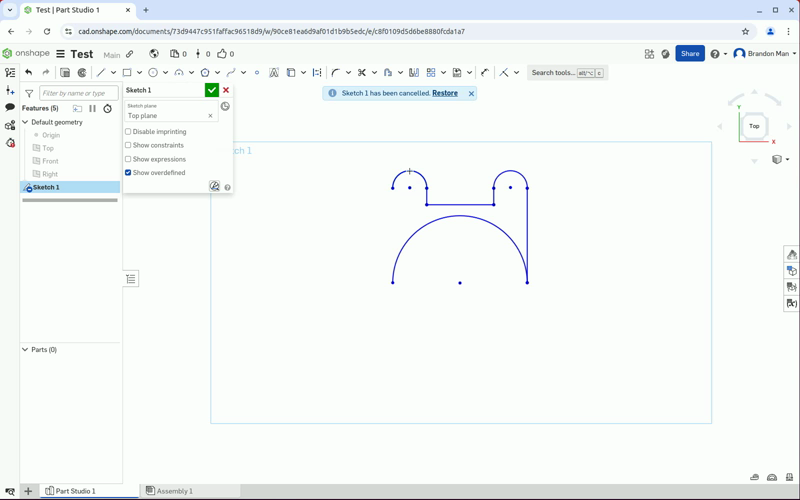
mouse_move(392, 188)
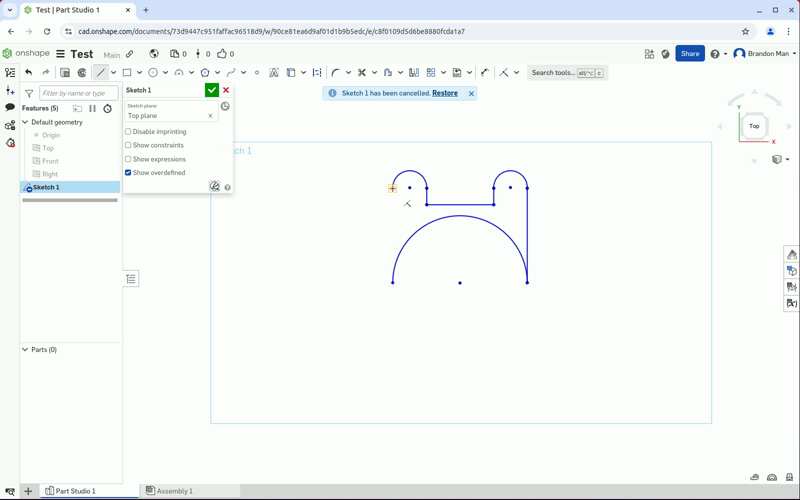
click(392, 188)
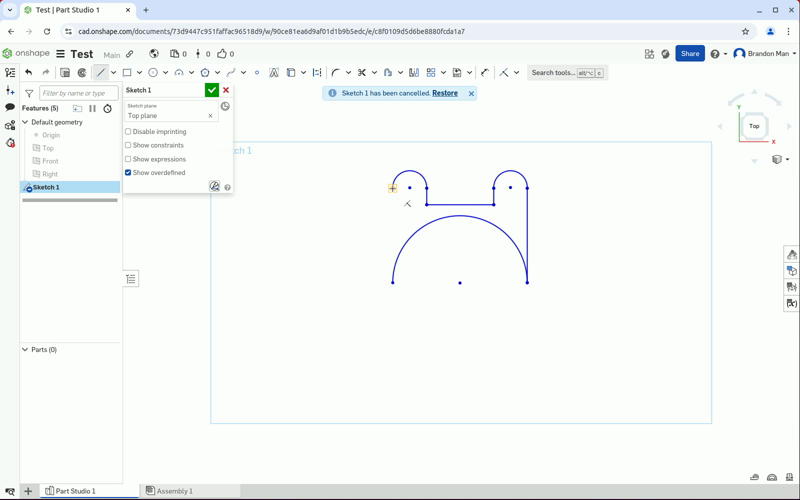
key_down(shift)
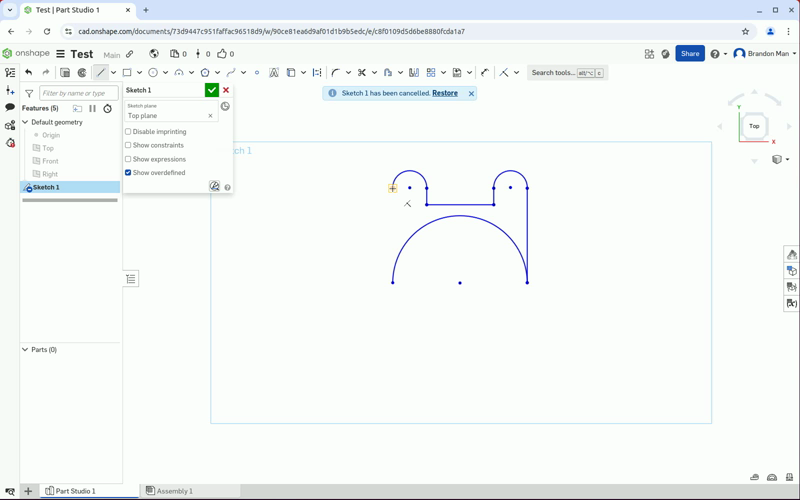
mouse_move(392, 282)
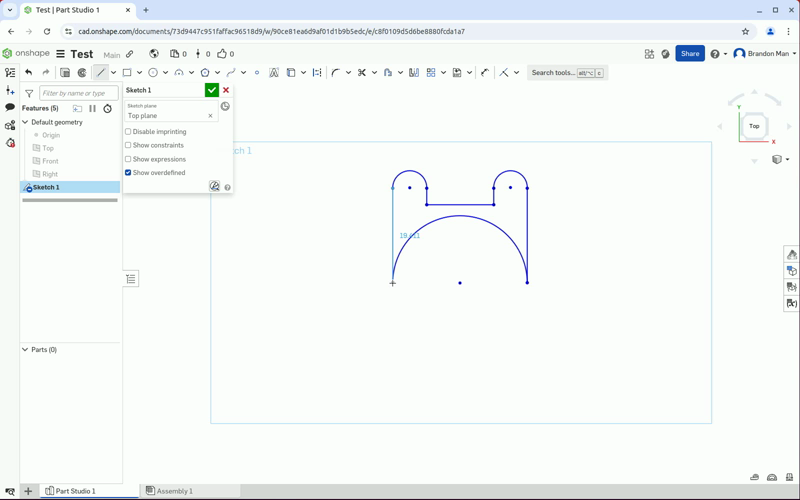
key_up(shift)
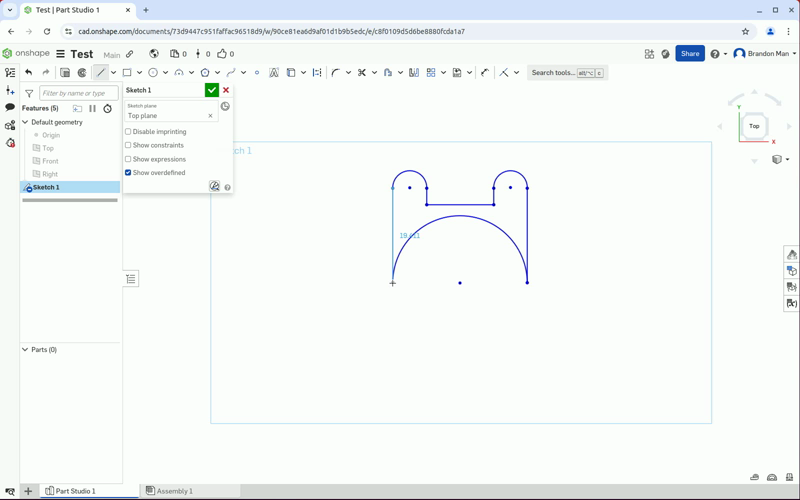
click(392, 282)
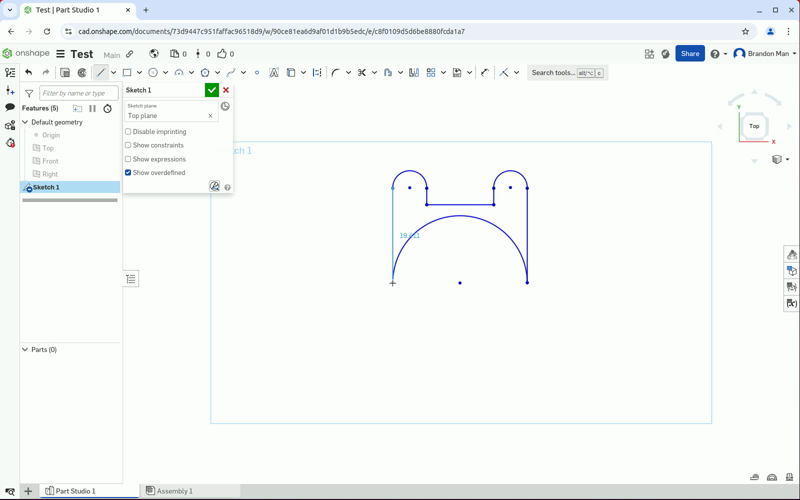
key(esc)
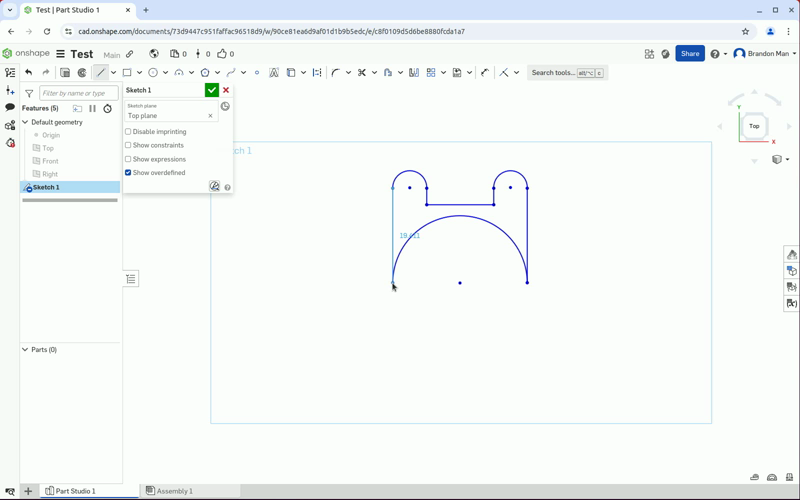
key(c)
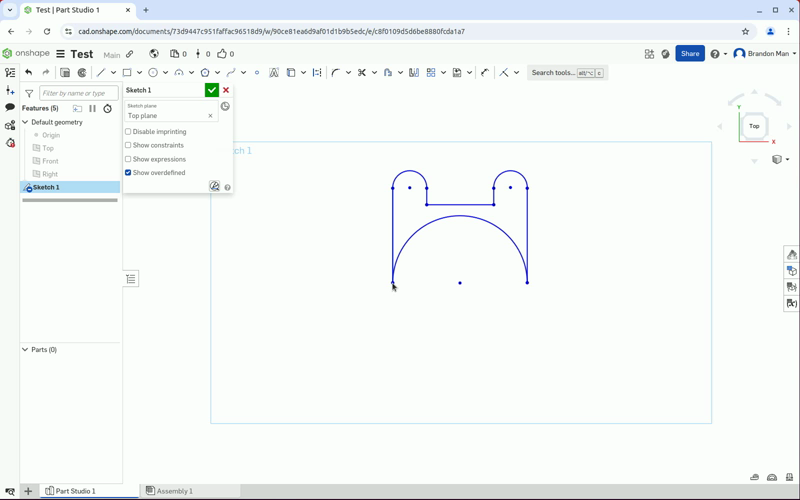
key_down(shift)
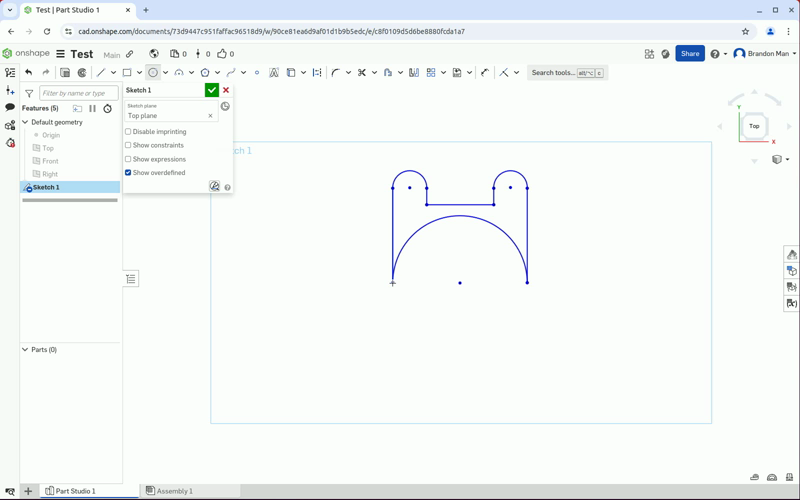
mouse_move(409, 188)
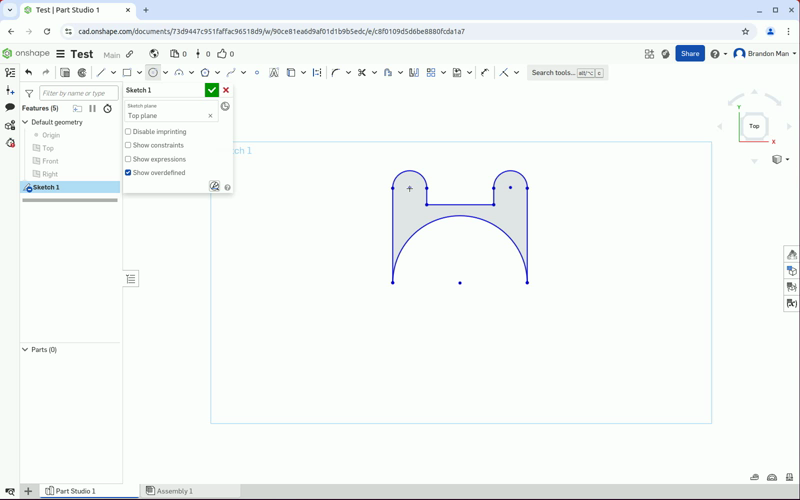
click(409, 188)
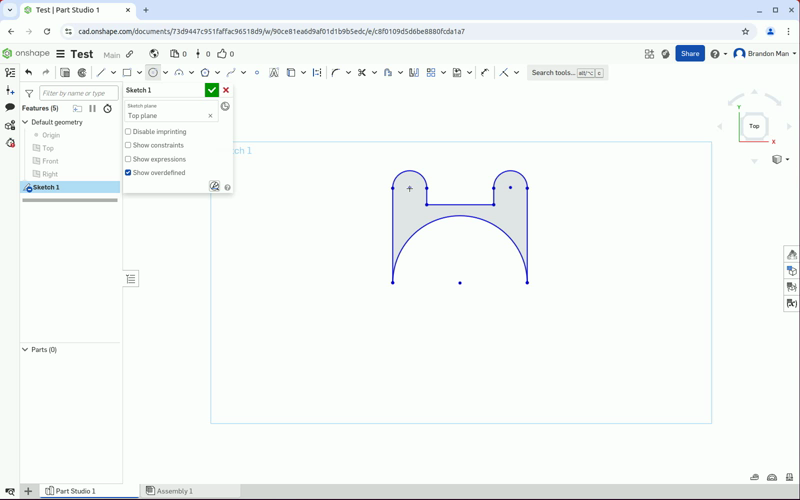
key_up(shift)
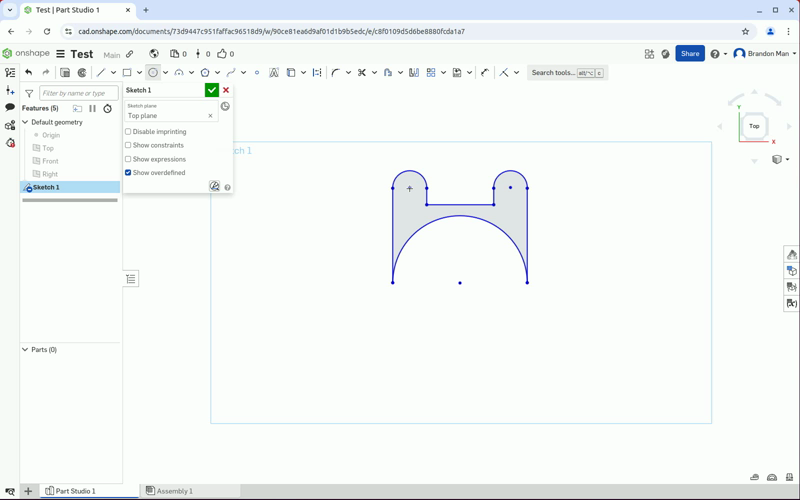
mouse_move(418, 188)
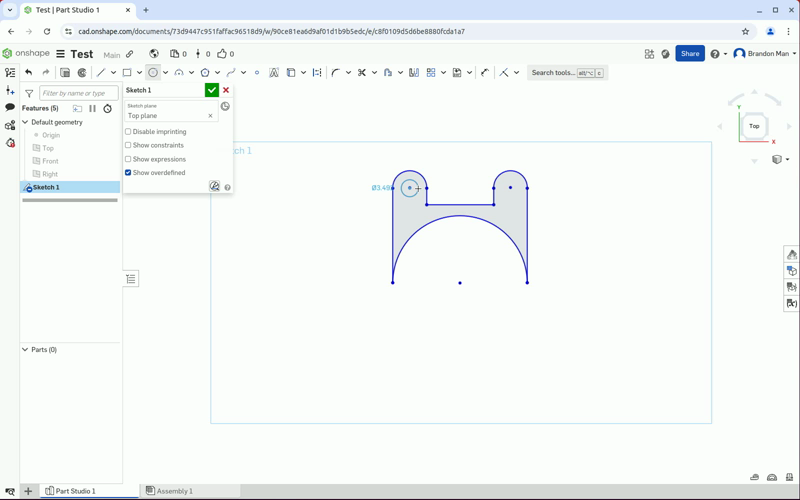
click(418, 188)
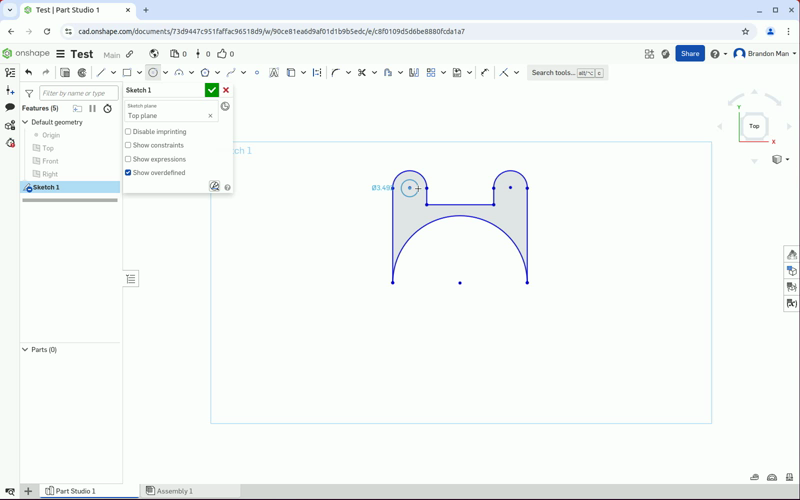
key(esc)
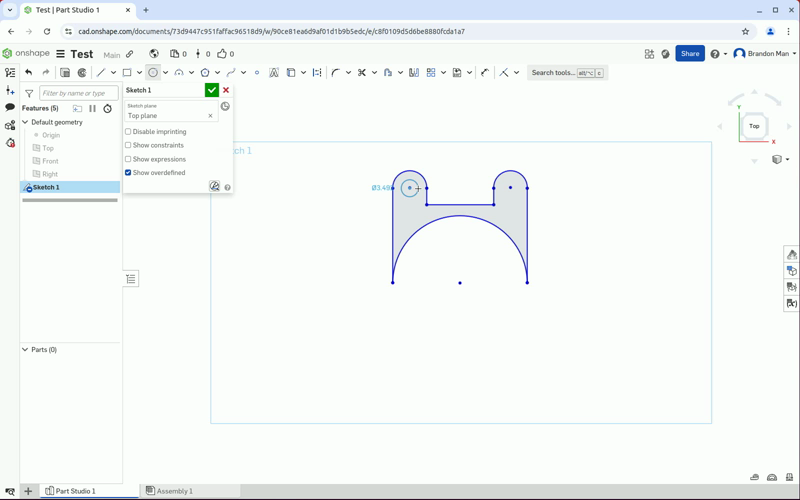
key(c)
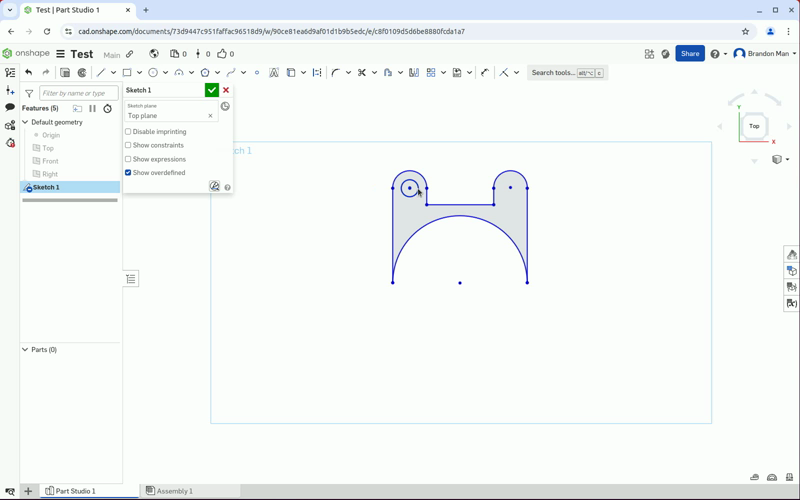
key_down(shift)
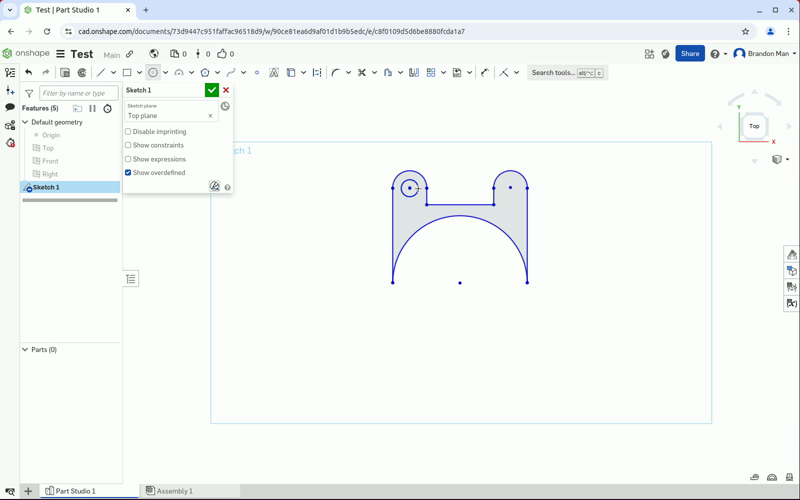
mouse_move(510, 188)
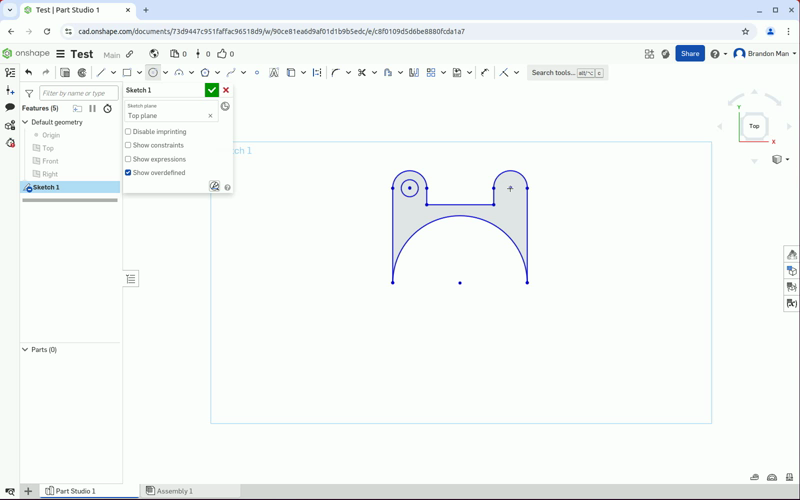
click(510, 188)
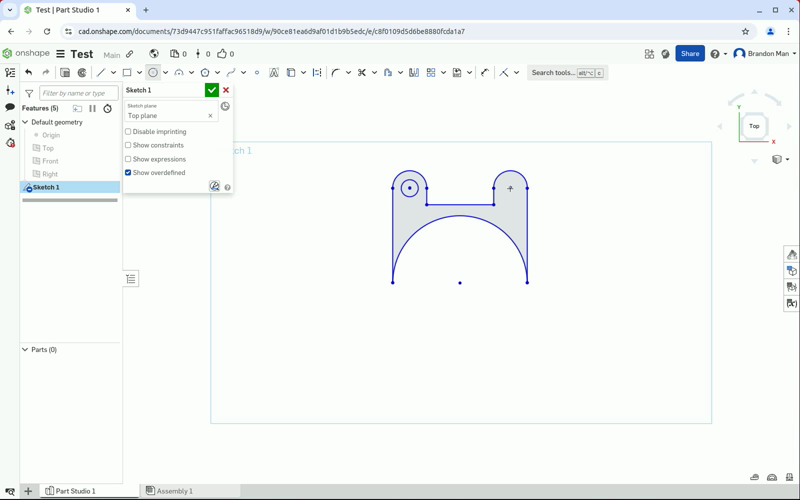
key_up(shift)
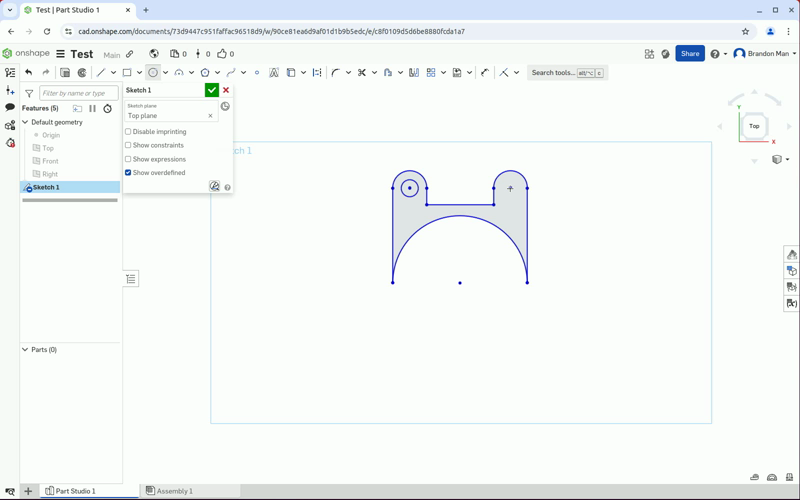
mouse_move(518, 188)
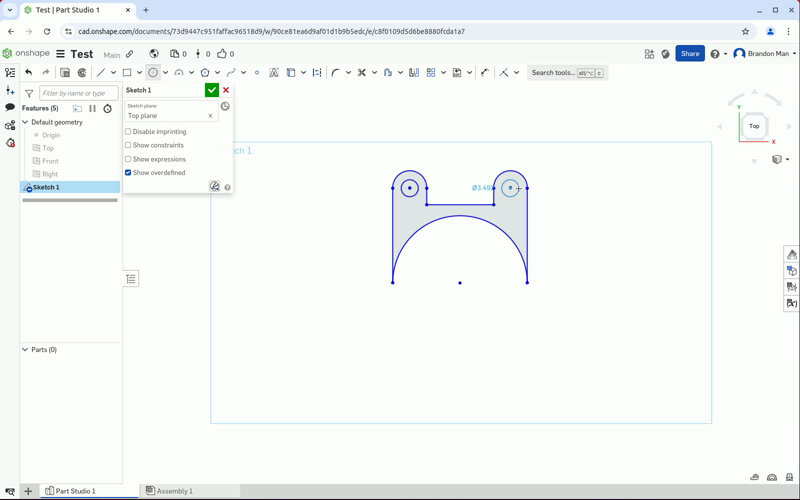
click(518, 188)
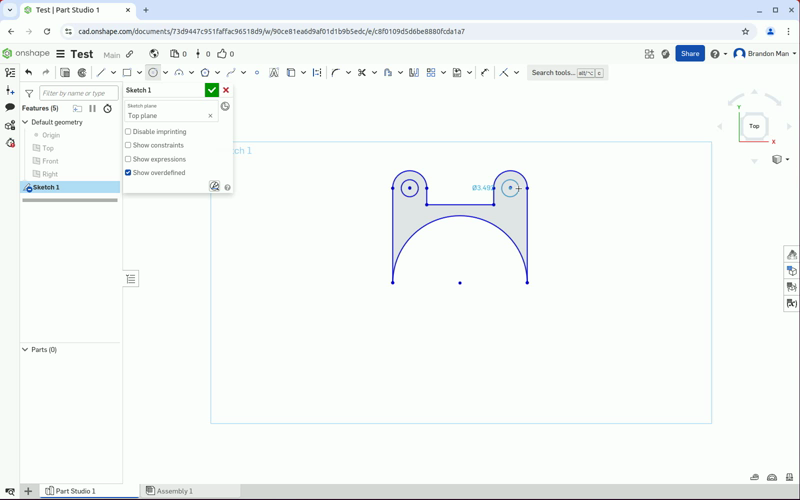
key(esc)
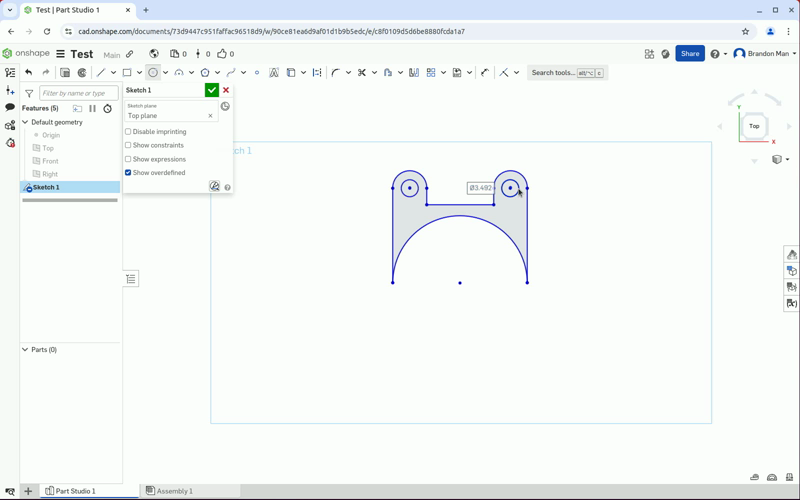
mouse_move(418, 214)
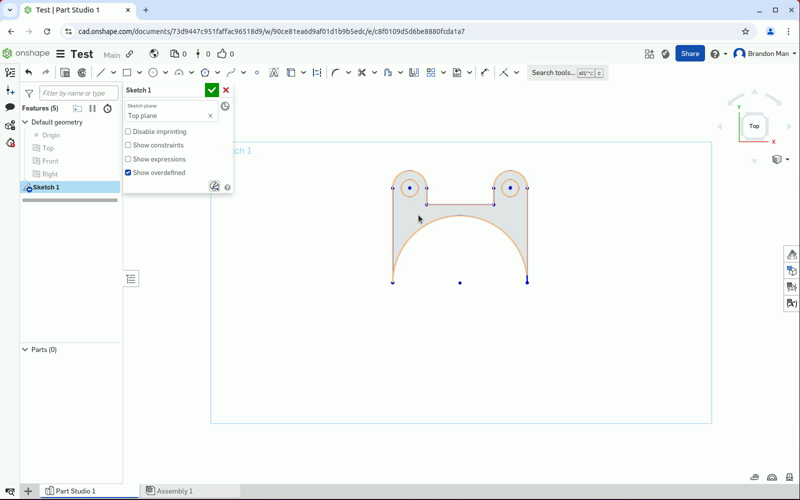
click(418, 214)
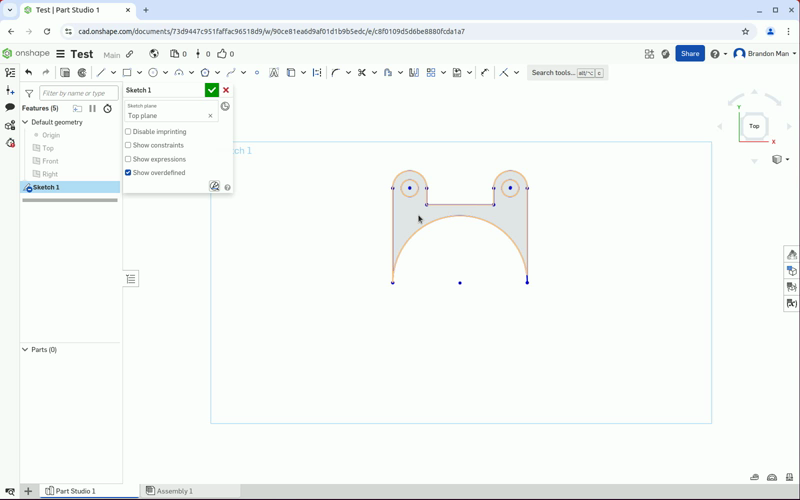
mouse_move(73, 352)
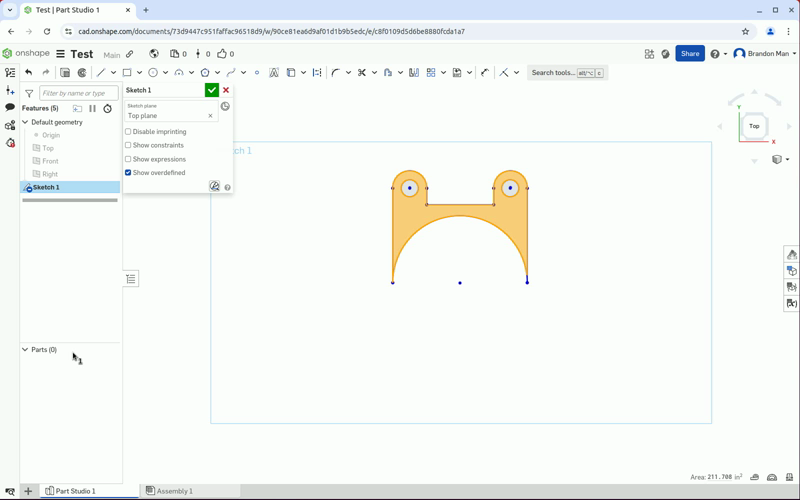
key(shift+y)
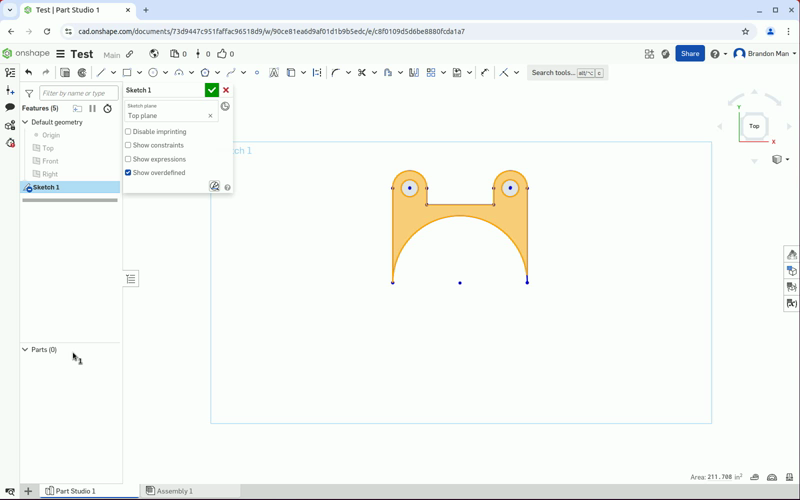
key(shift+e)
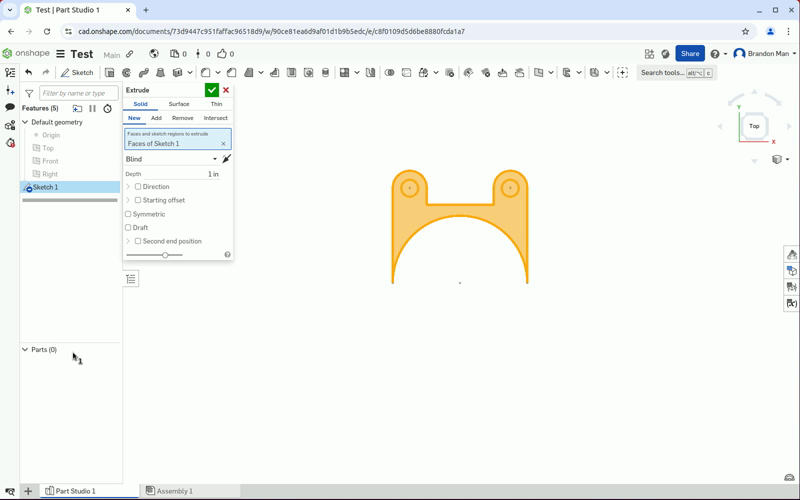
mouse_move(143, 106)
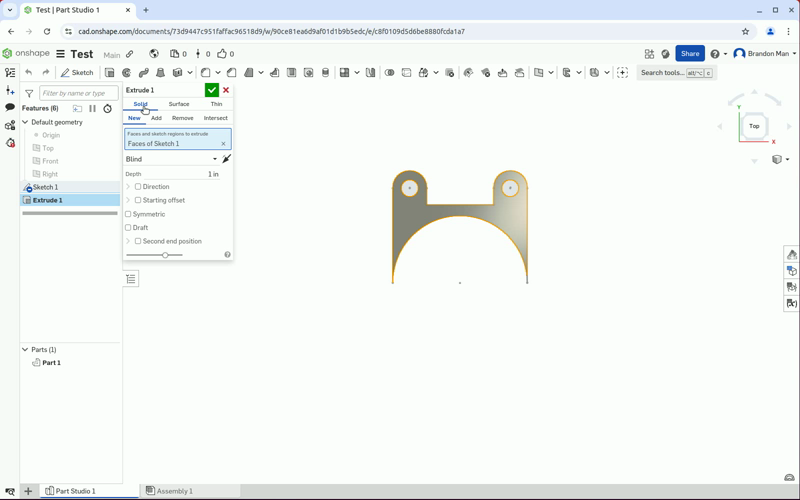
click(143, 106)
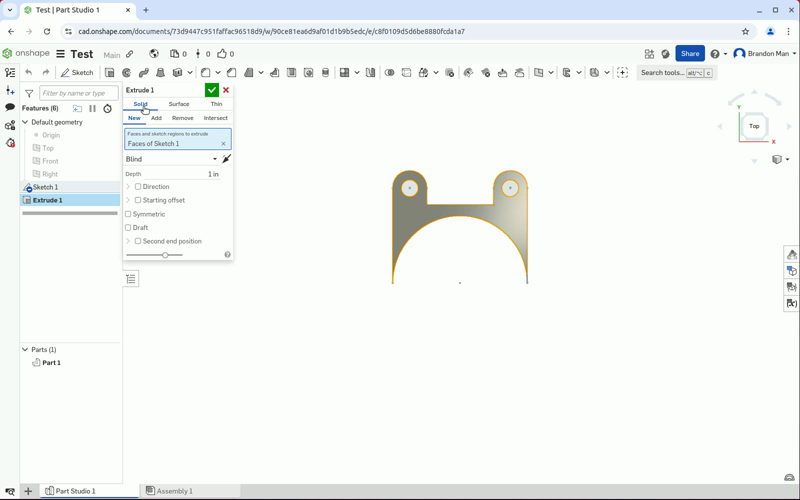
mouse_move(137, 120)
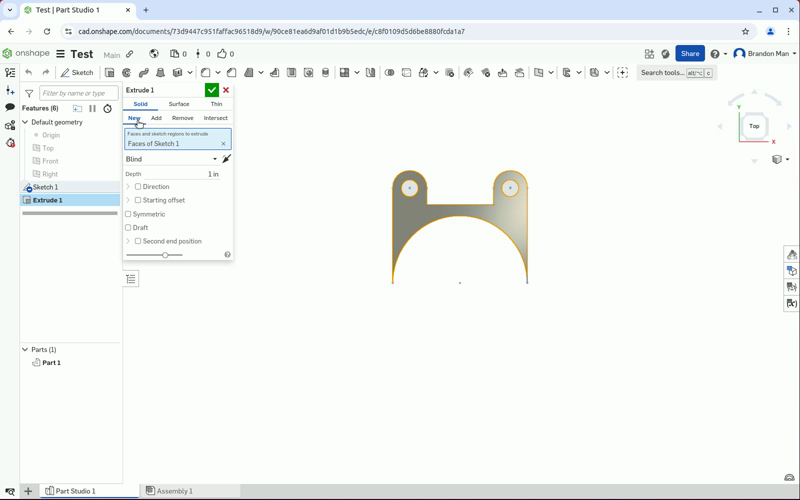
click(137, 120)
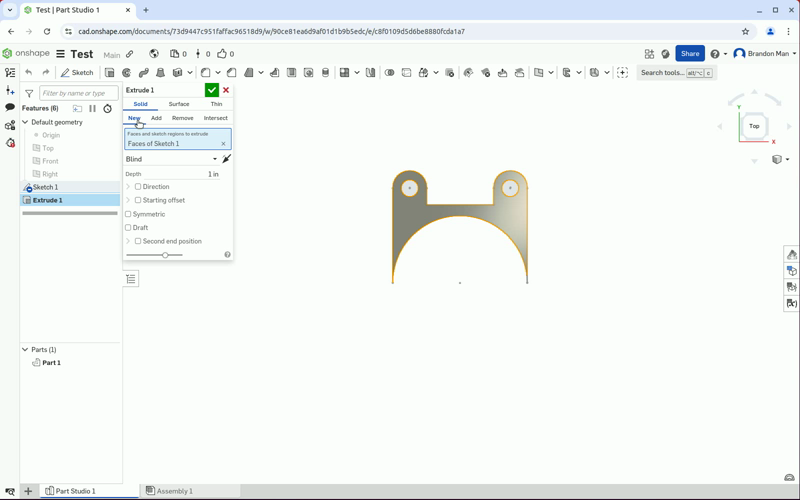
key(tab, 4)
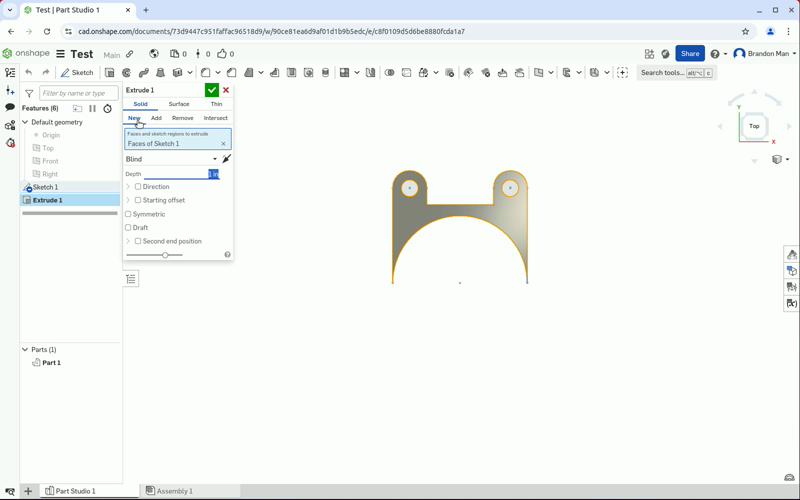
text(3.37)
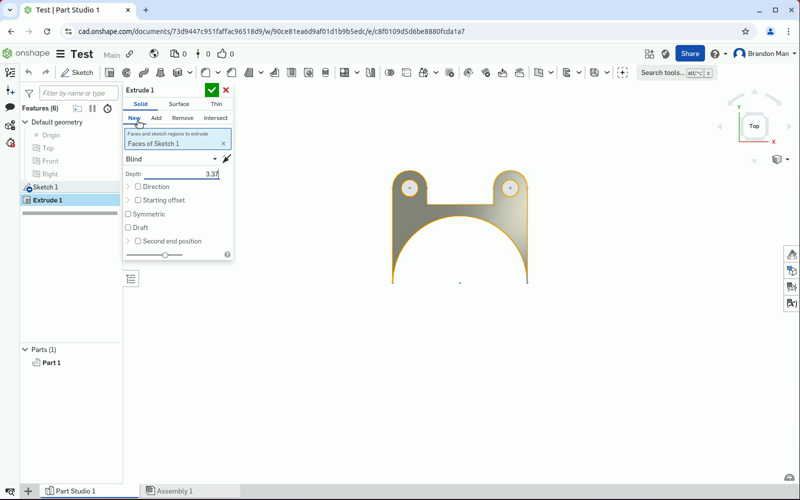
key(enter)
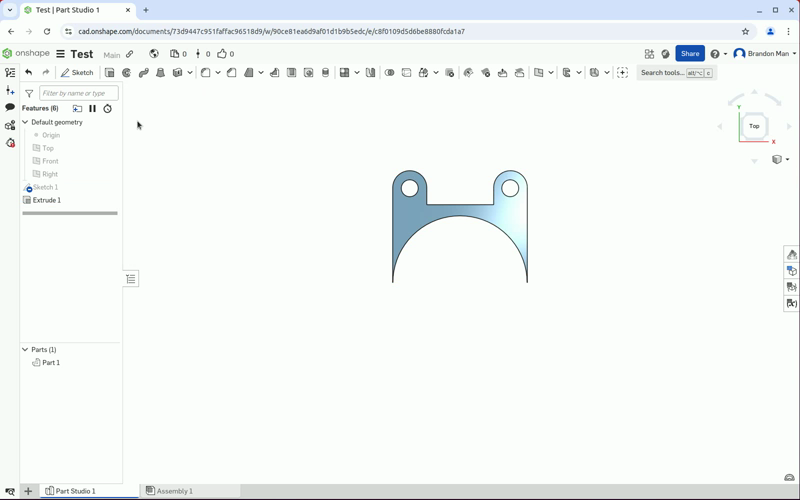
key(shift+h)
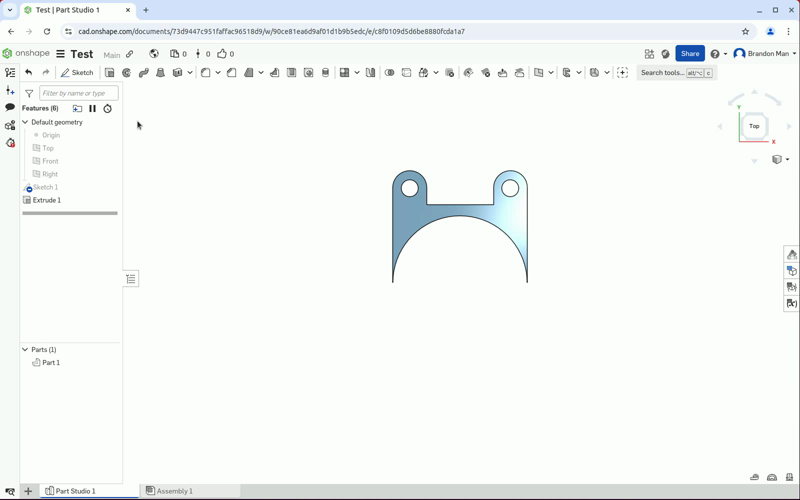
key(shift+h)
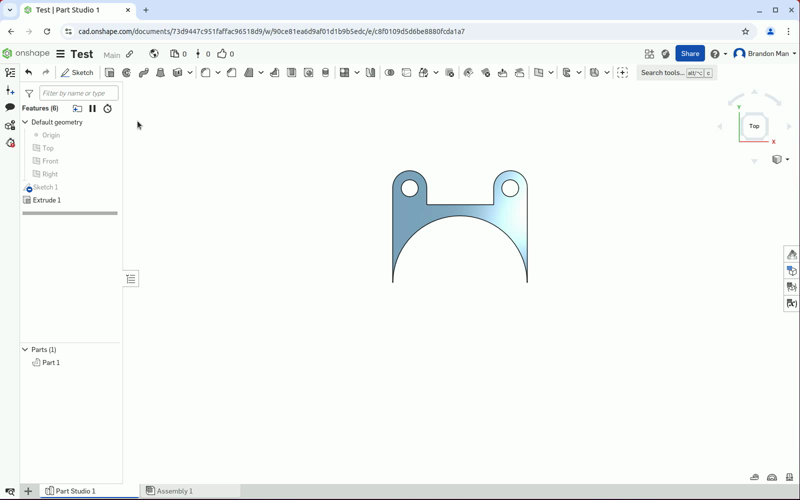
mouse_move(73, 189)
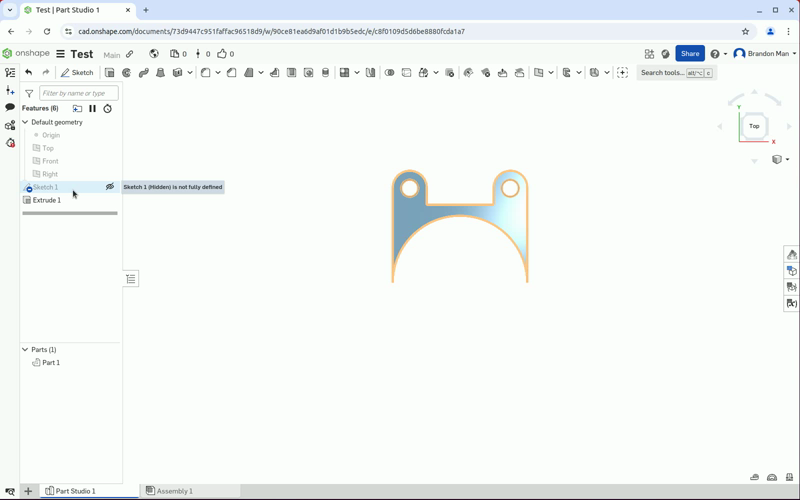
click(73, 189)
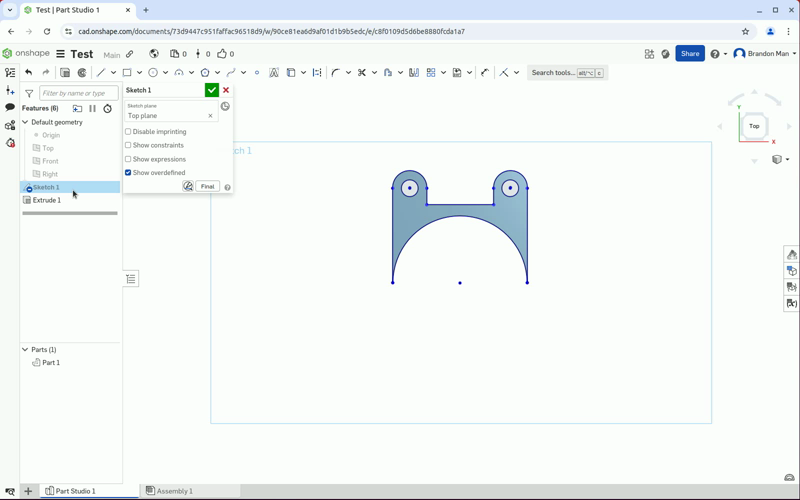
mouse_move(229, 92)
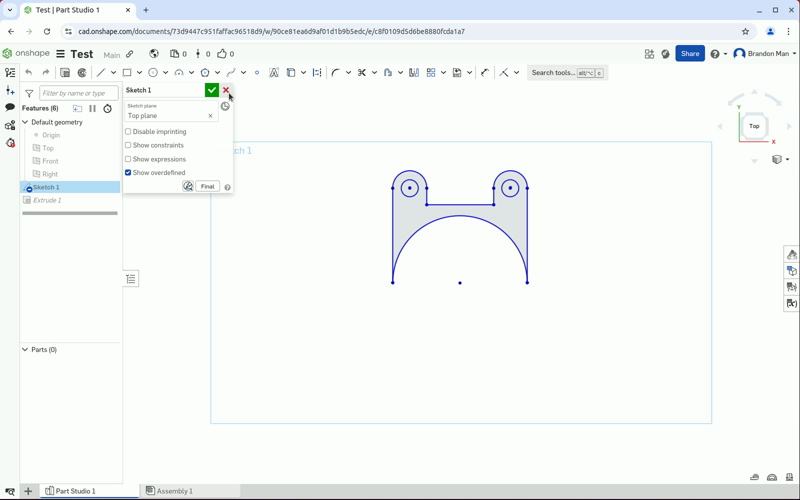
click(229, 92)
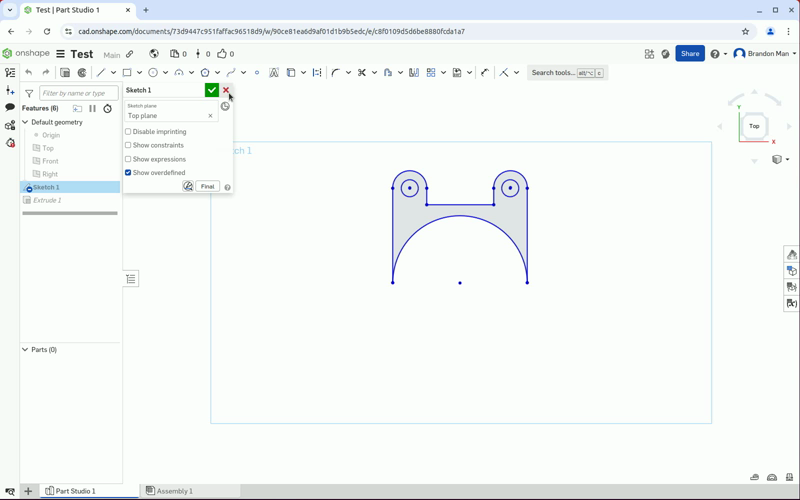
key(shift+s)
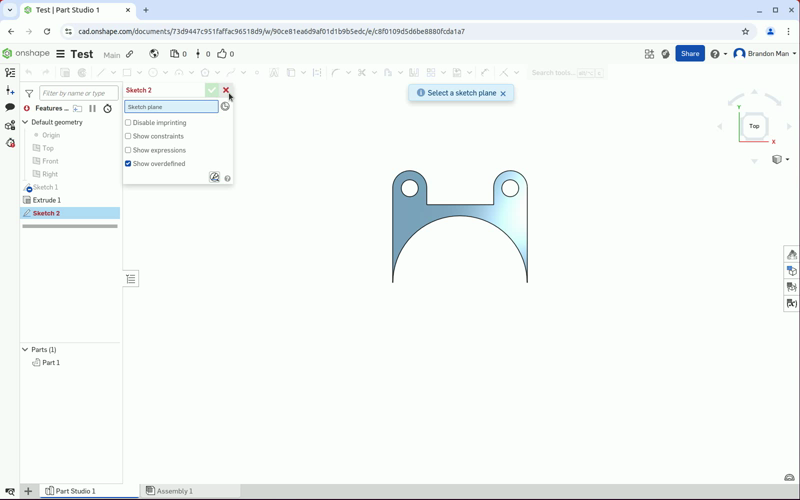
mouse_move(73, 150)
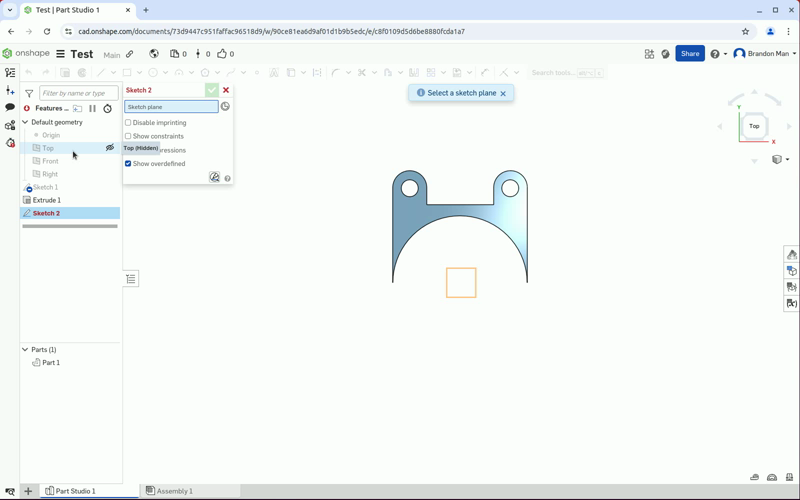
click(73, 150)
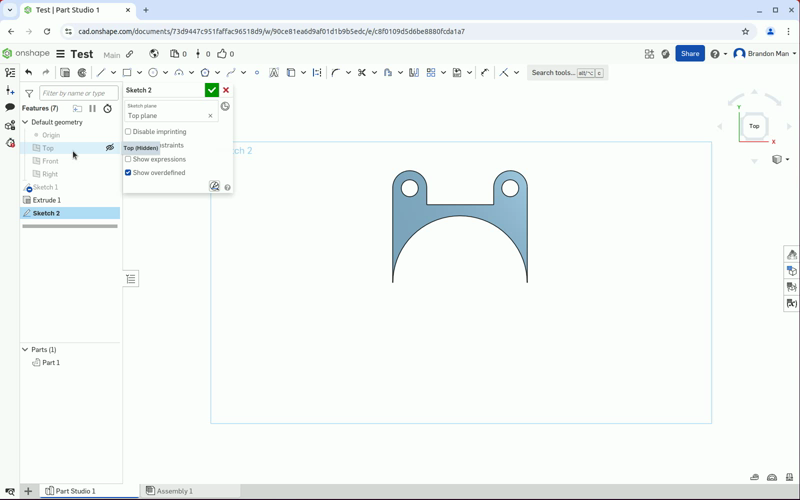
mouse_move(73, 352)
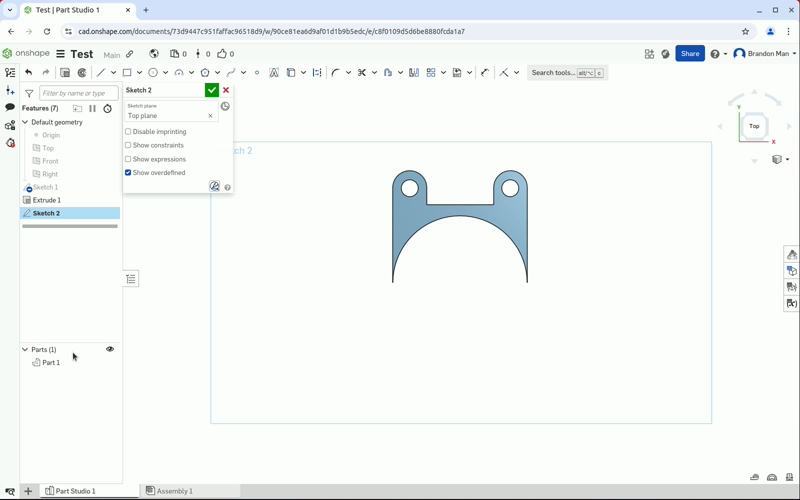
key(y)
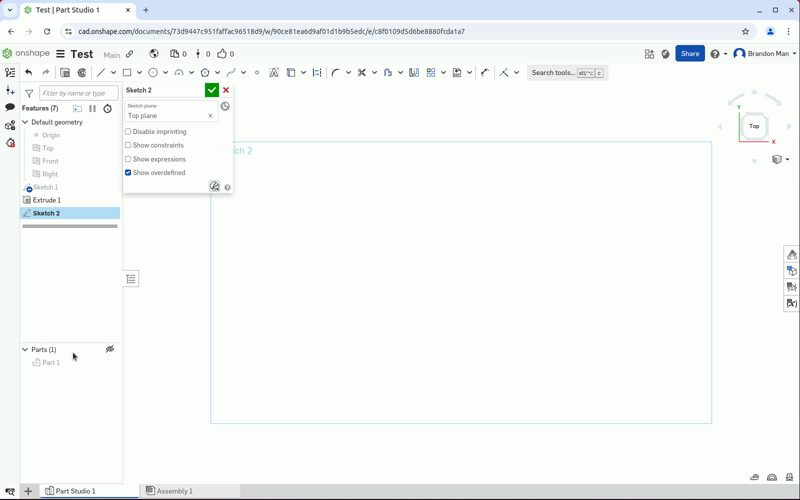
key(a)
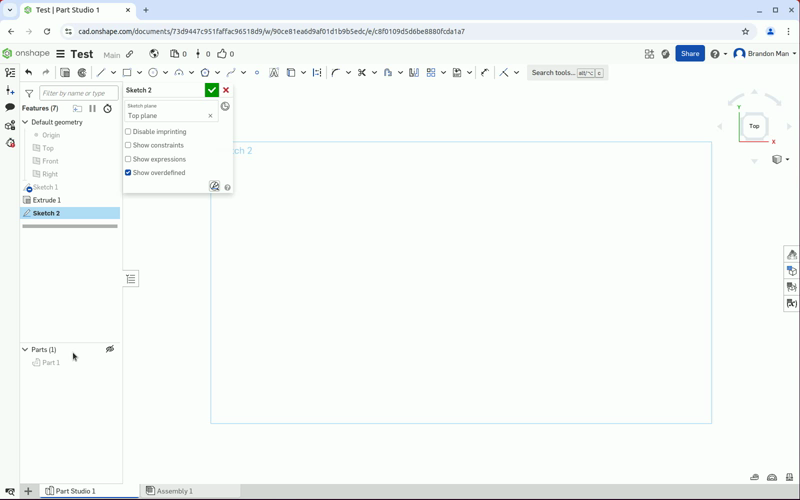
key_down(shift)
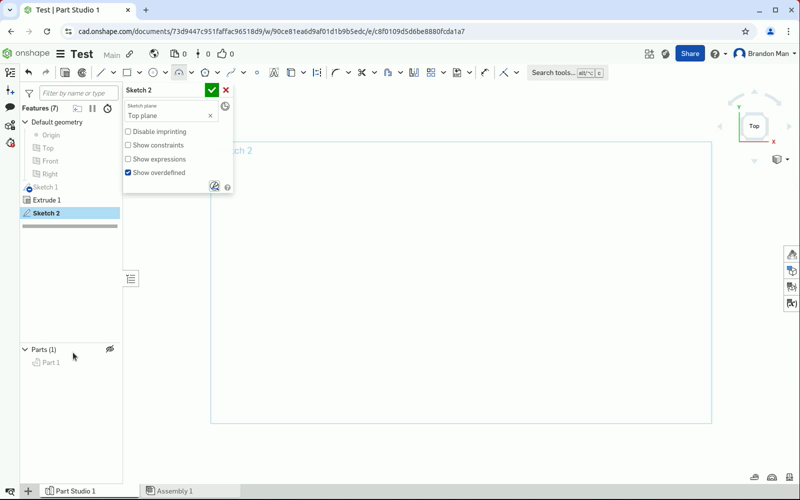
mouse_move(392, 379)
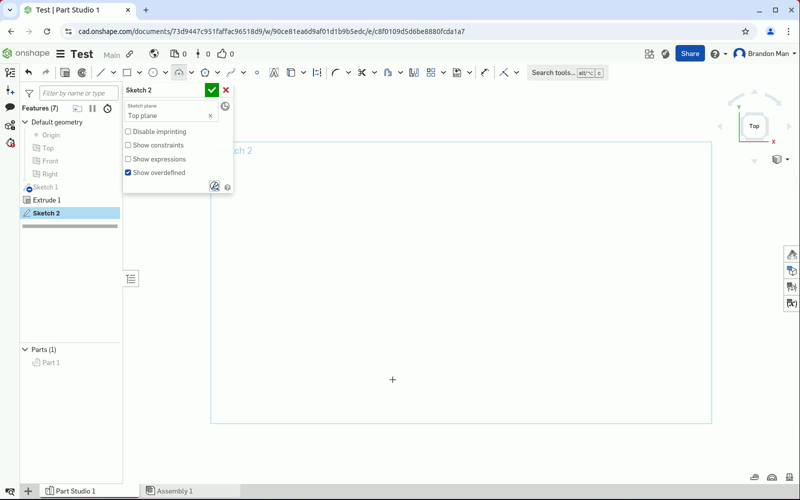
click(392, 379)
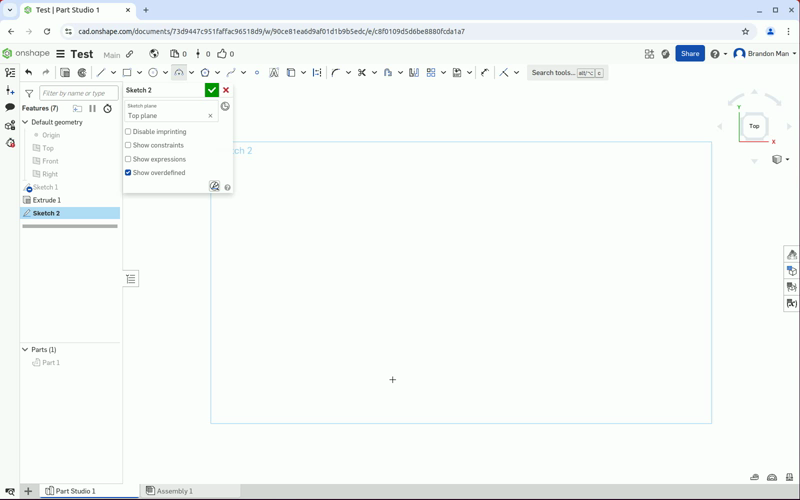
key_up(shift)
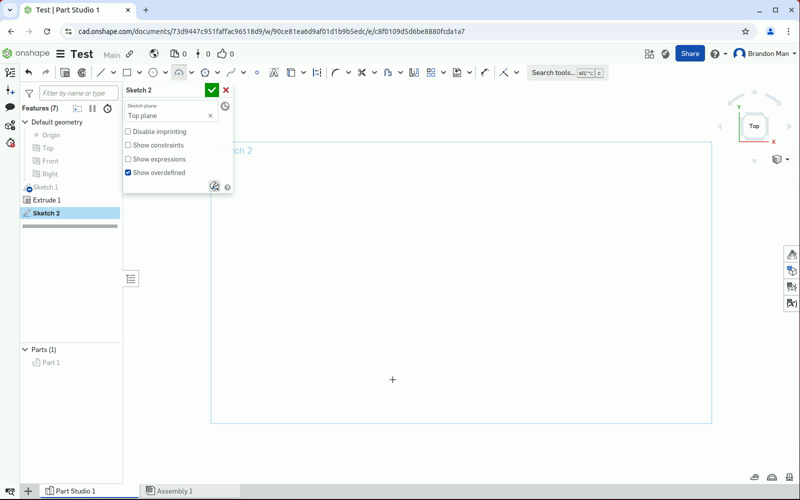
key_down(shift)
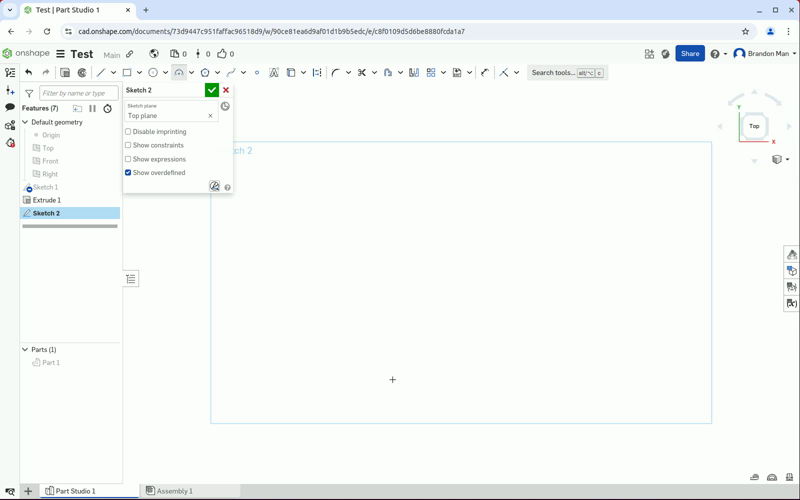
mouse_move(426, 379)
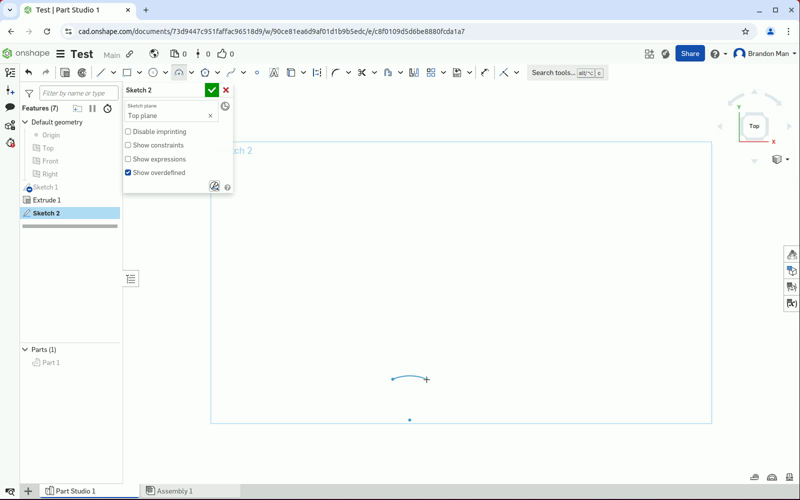
click(426, 379)
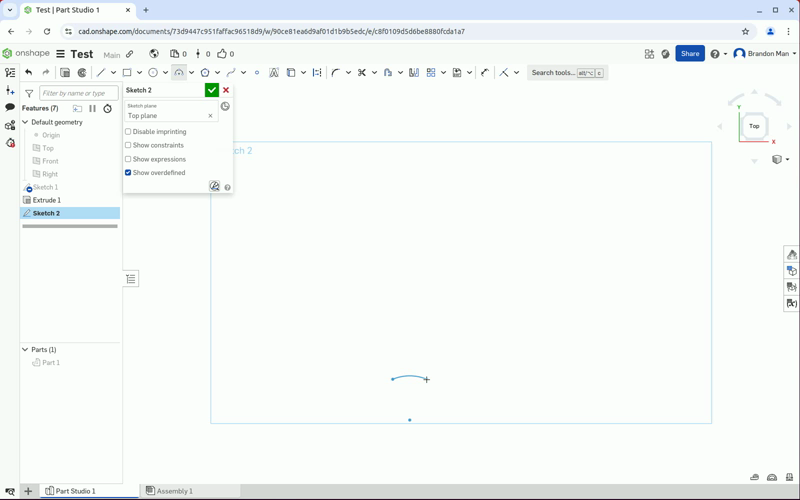
mouse_move(409, 396)
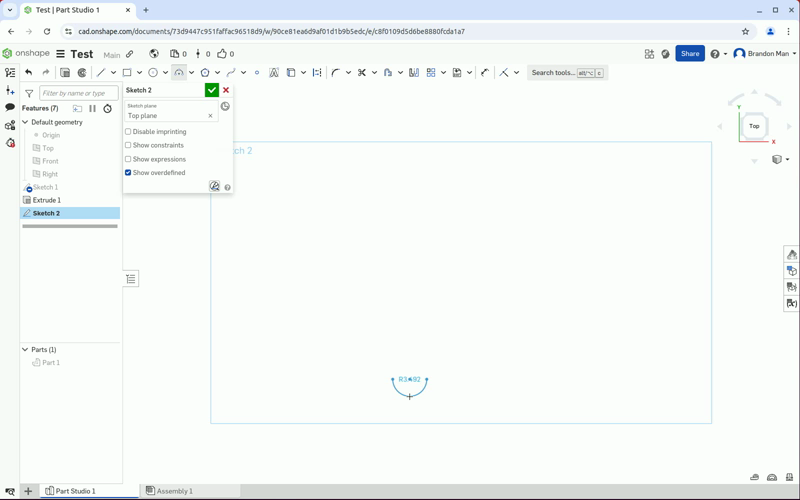
click(409, 396)
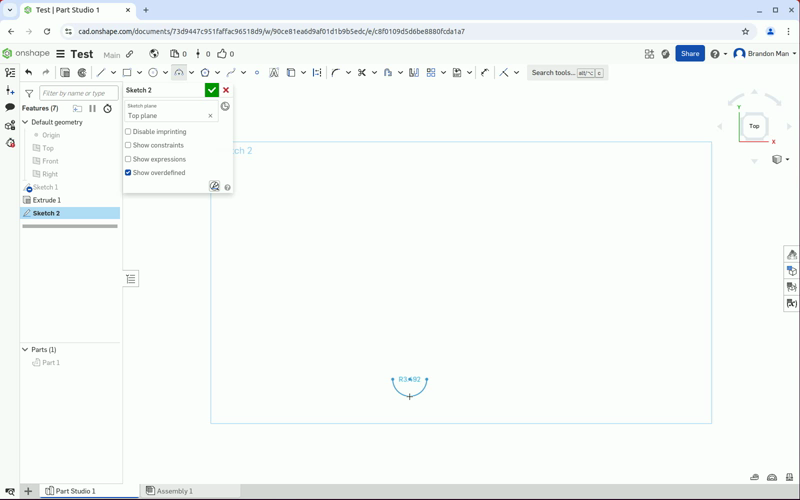
key_up(shift)
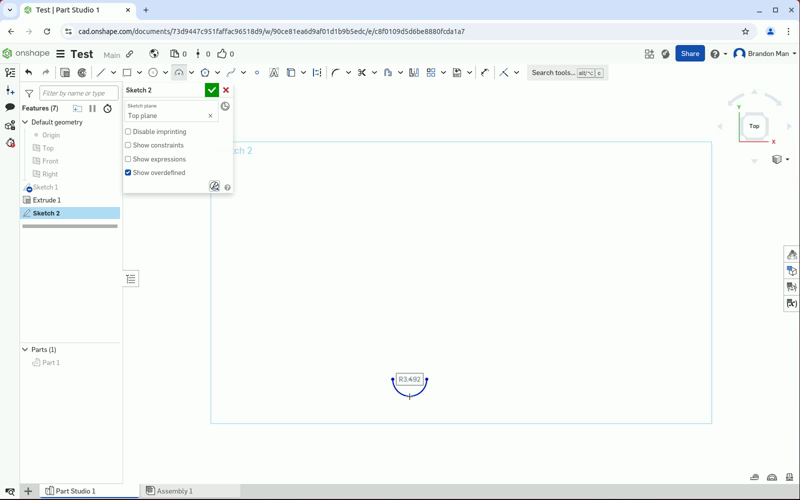
key(esc)
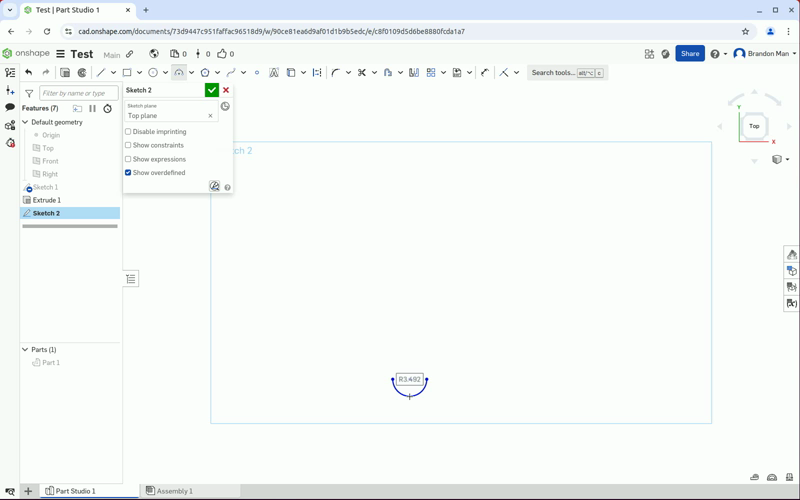
key(l)
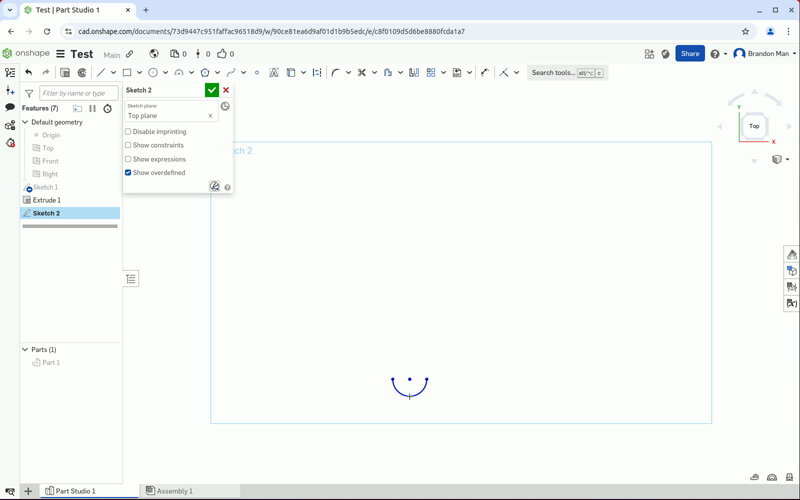
mouse_move(426, 379)
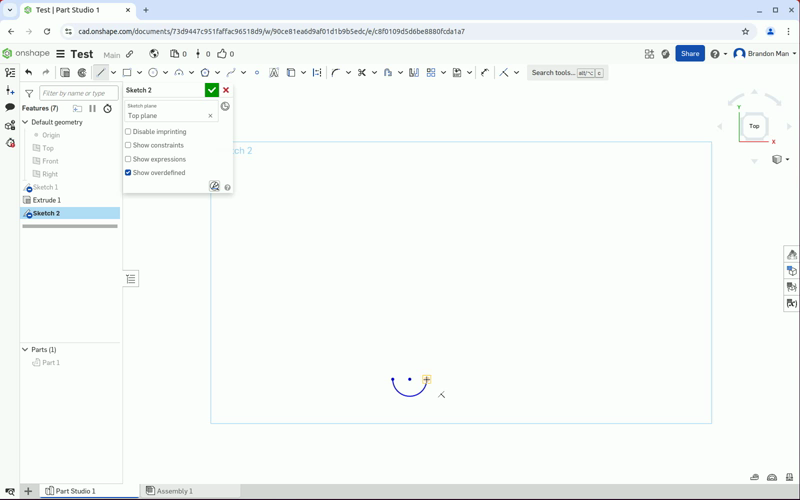
click(426, 379)
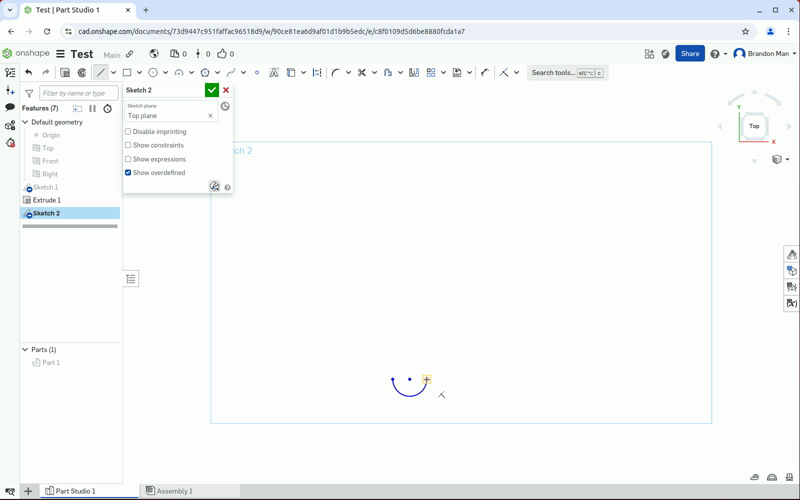
key_down(shift)
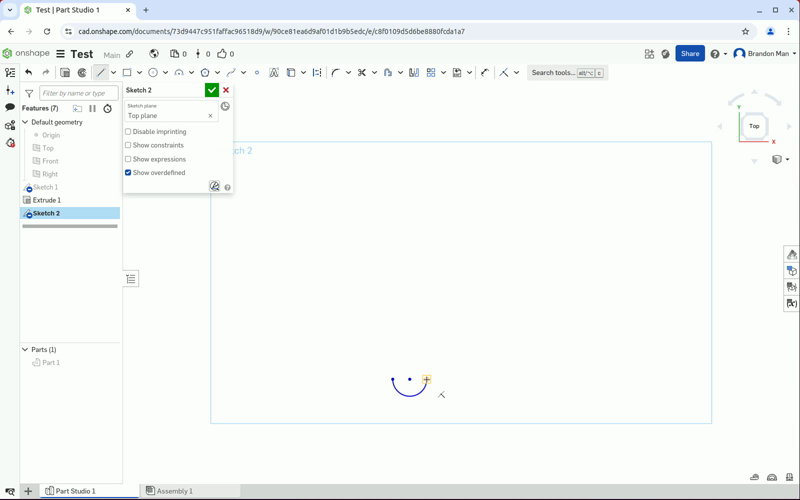
mouse_move(456, 379)
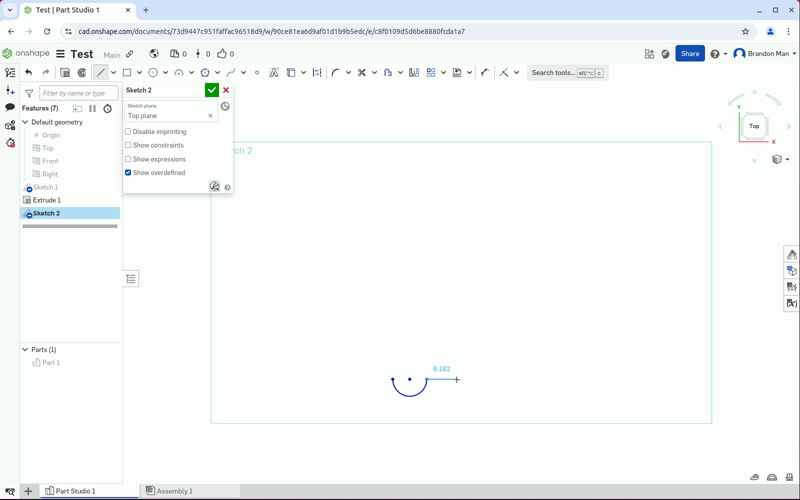
mouse_move(426, 362)
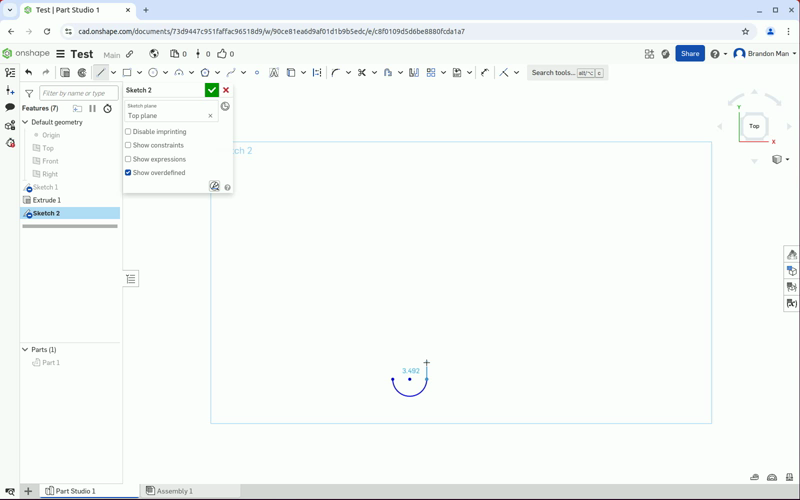
click(426, 362)
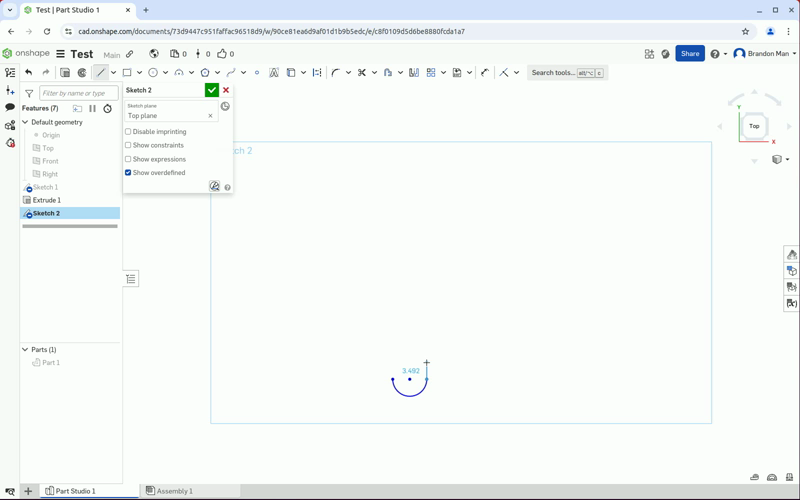
key_up(shift)
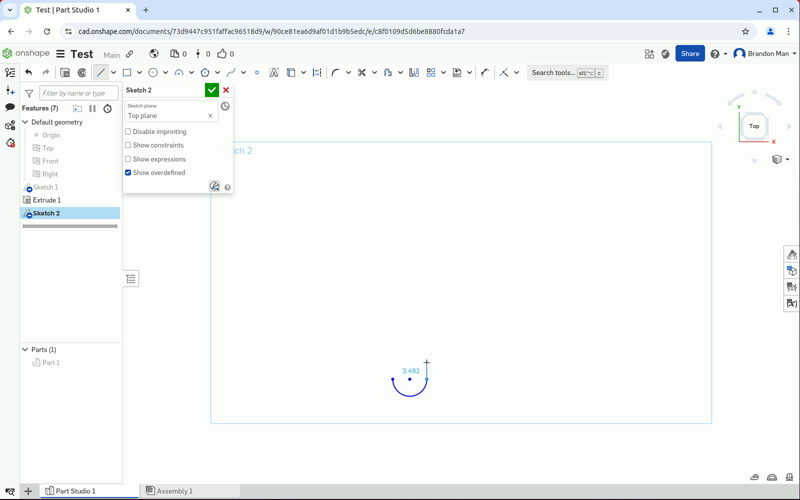
key_down(shift)
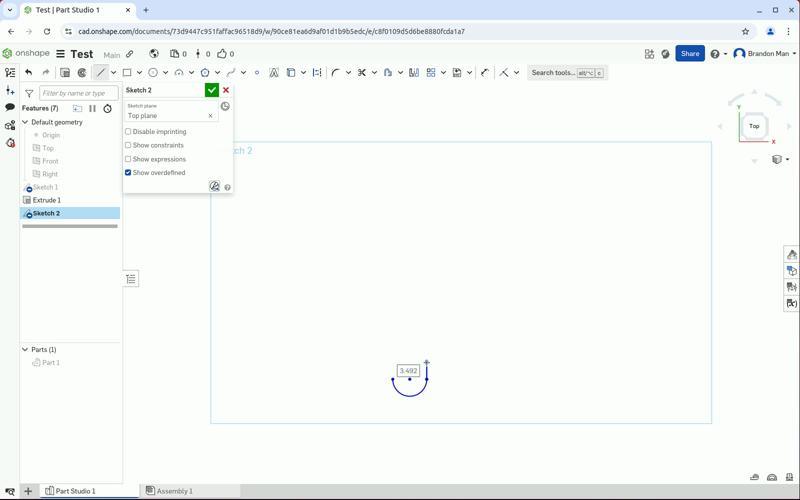
mouse_move(493, 362)
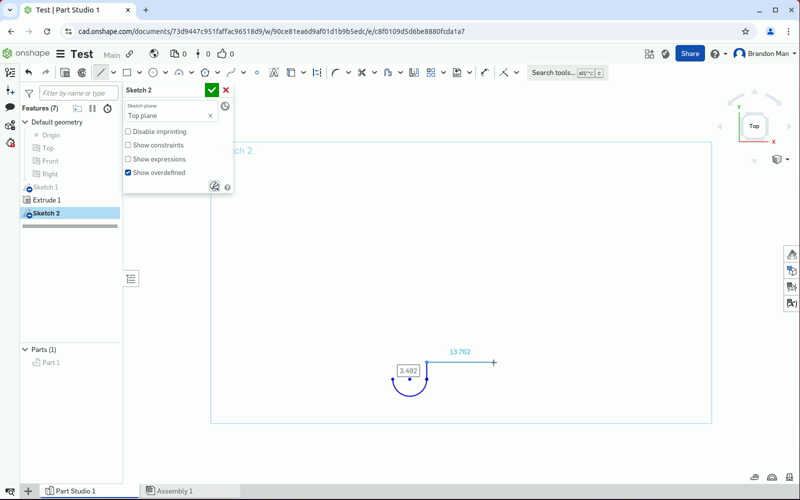
click(493, 362)
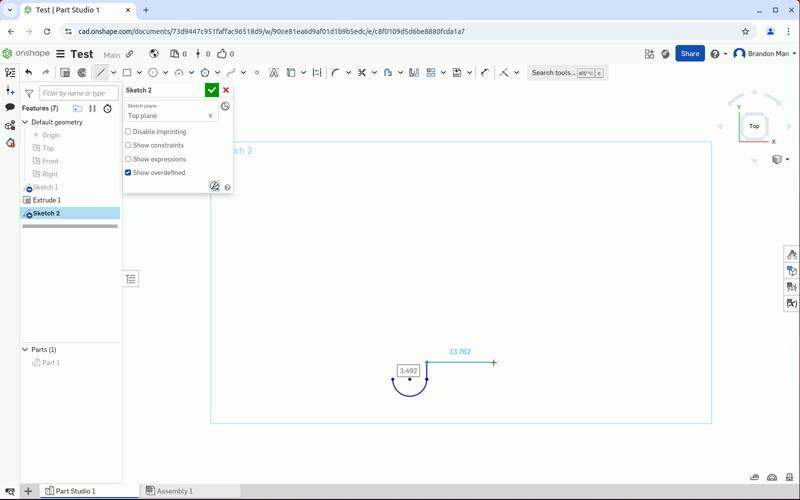
key_up(shift)
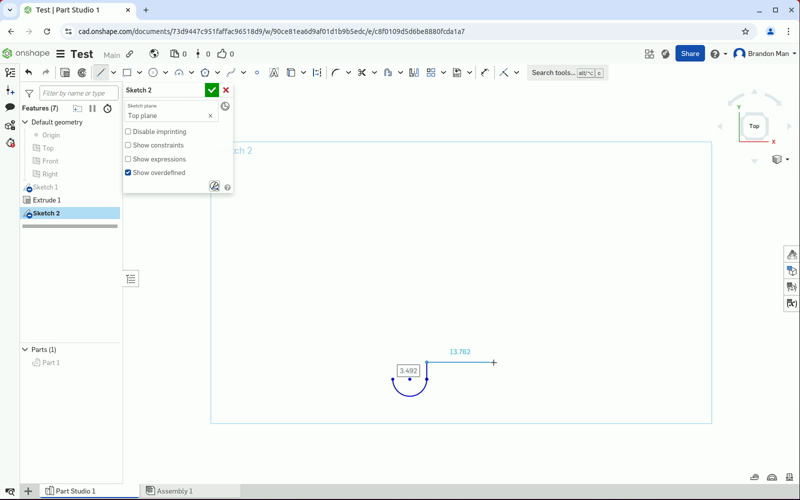
key_down(shift)
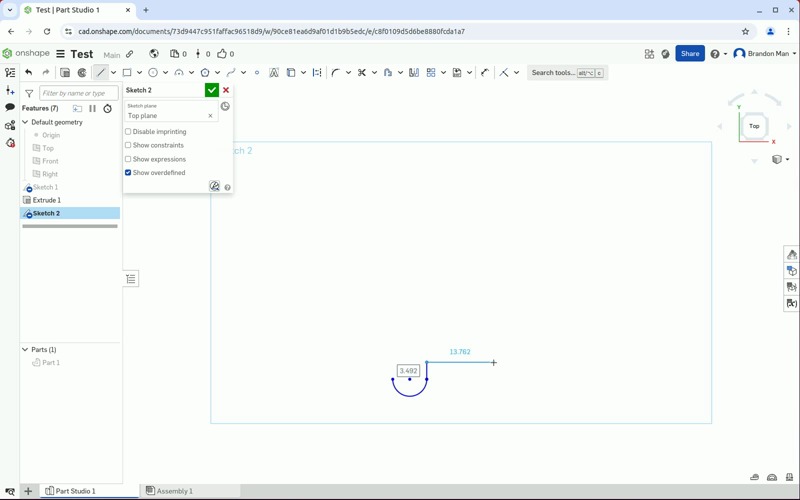
mouse_move(523, 362)
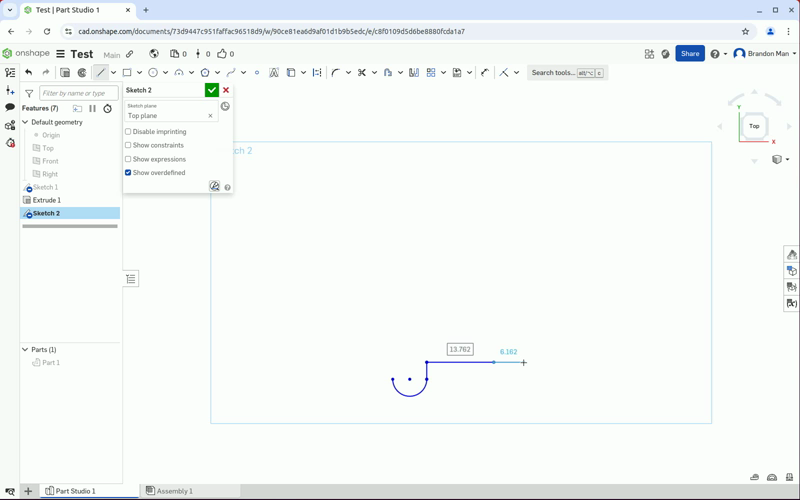
mouse_move(493, 379)
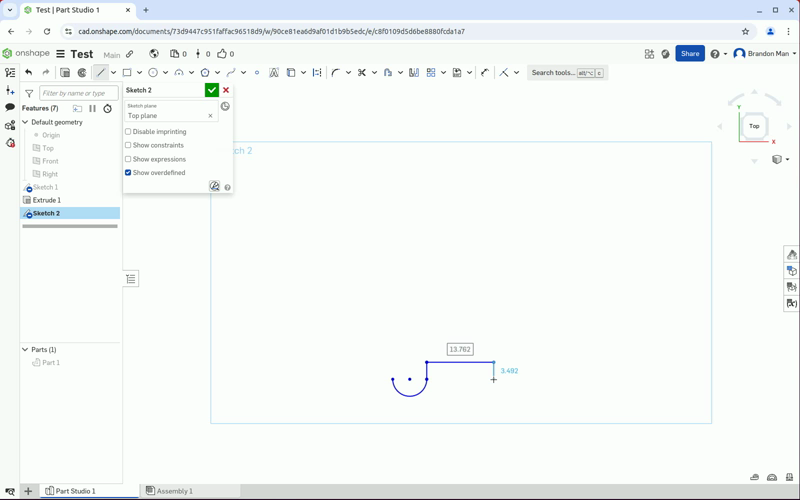
click(493, 379)
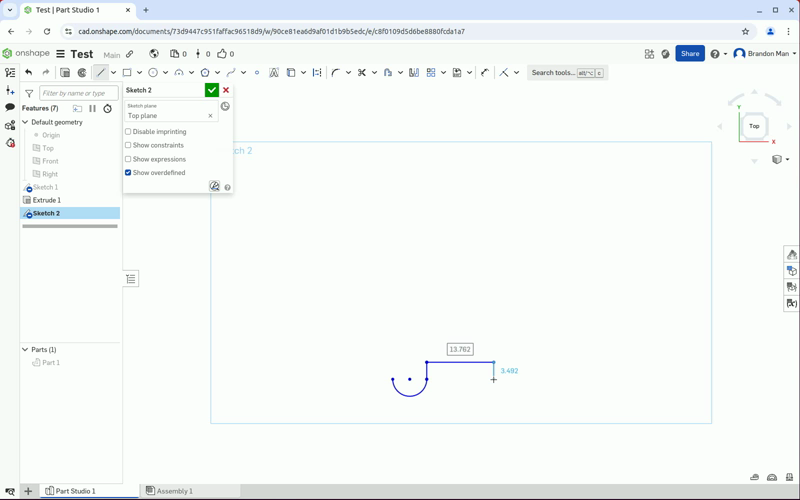
key_up(shift)
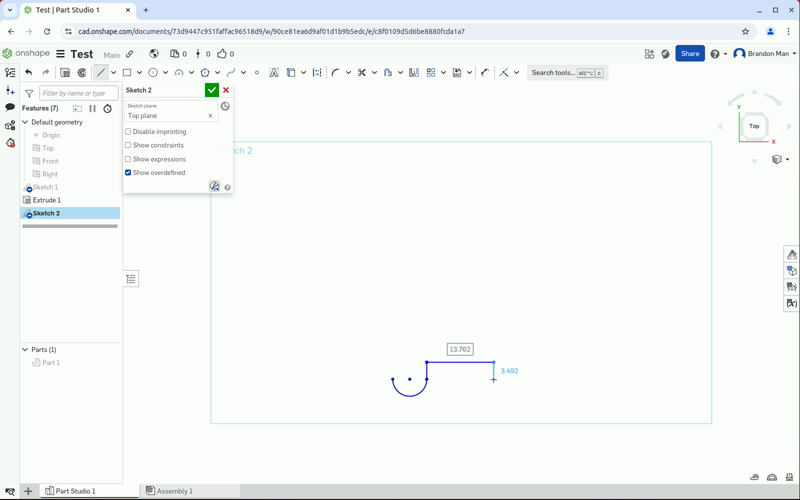
key(esc)
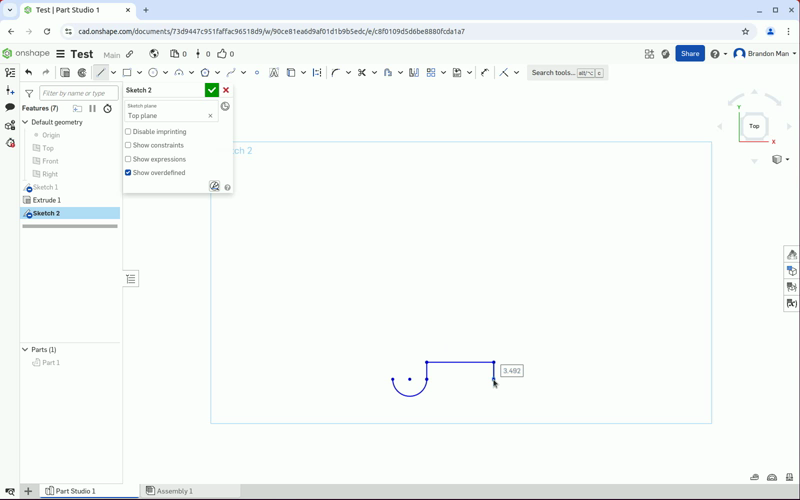
key(a)
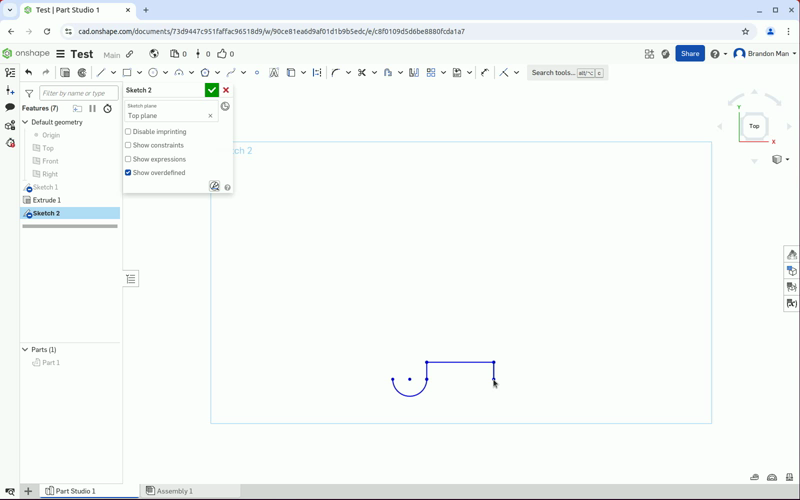
mouse_move(493, 379)
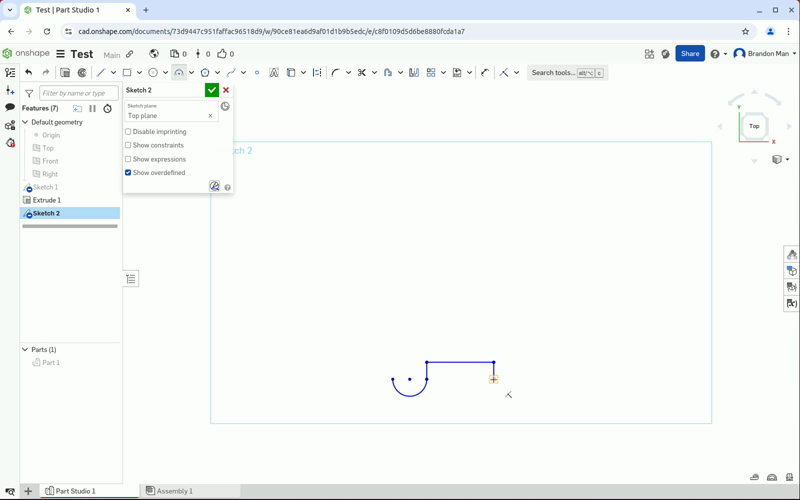
click(493, 379)
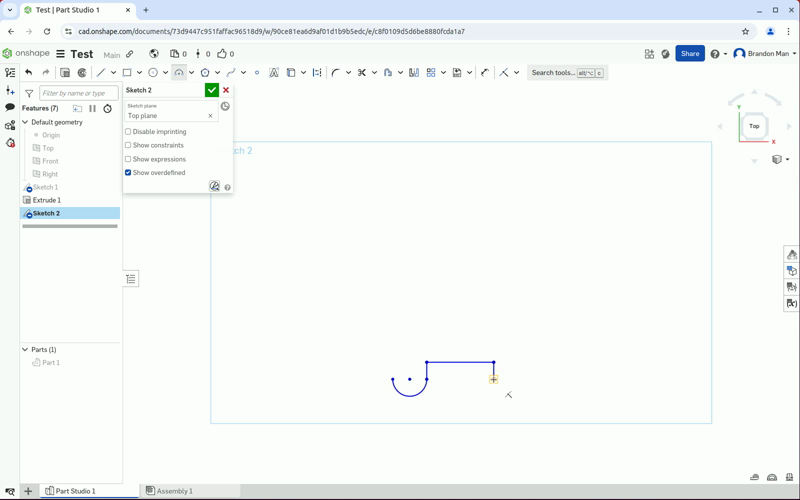
key_down(shift)
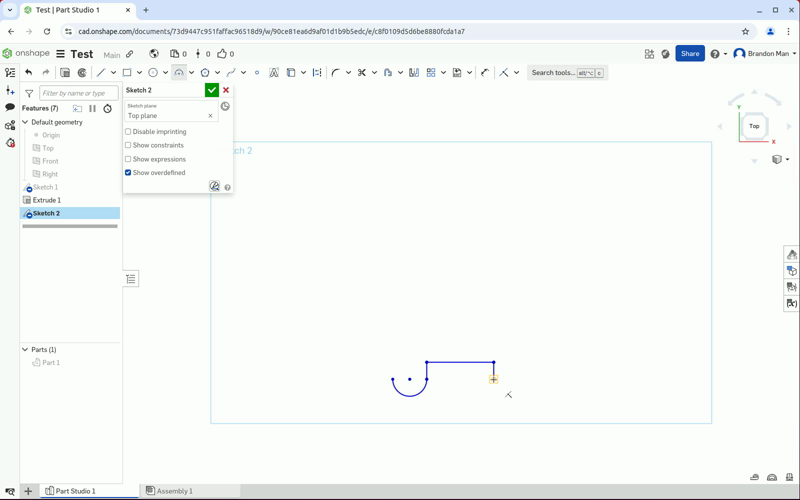
mouse_move(527, 379)
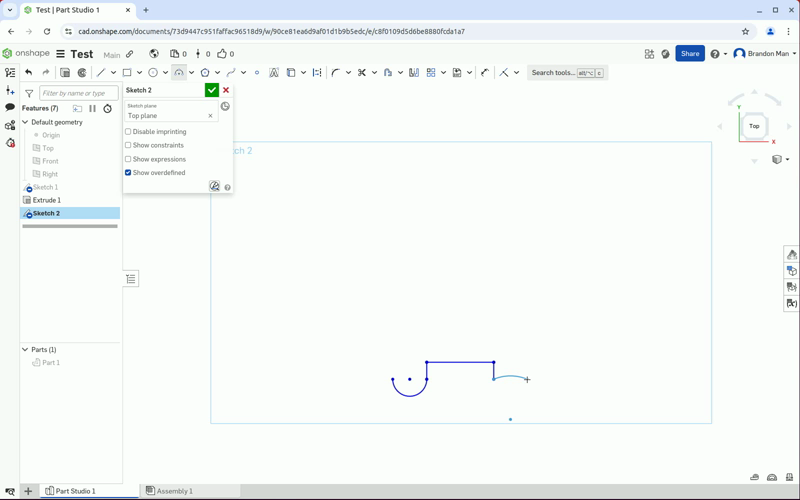
click(527, 379)
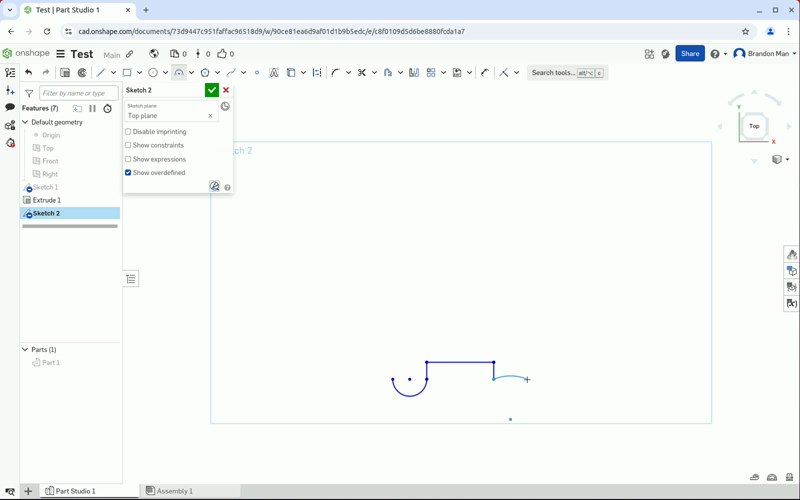
mouse_move(510, 396)
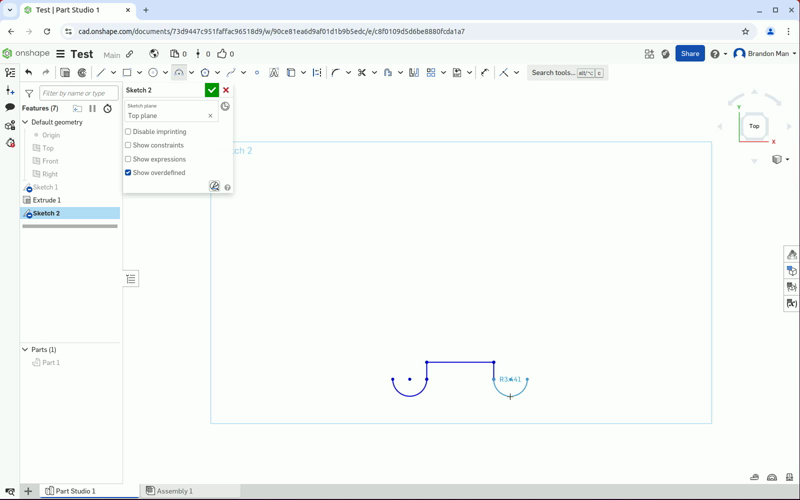
click(510, 396)
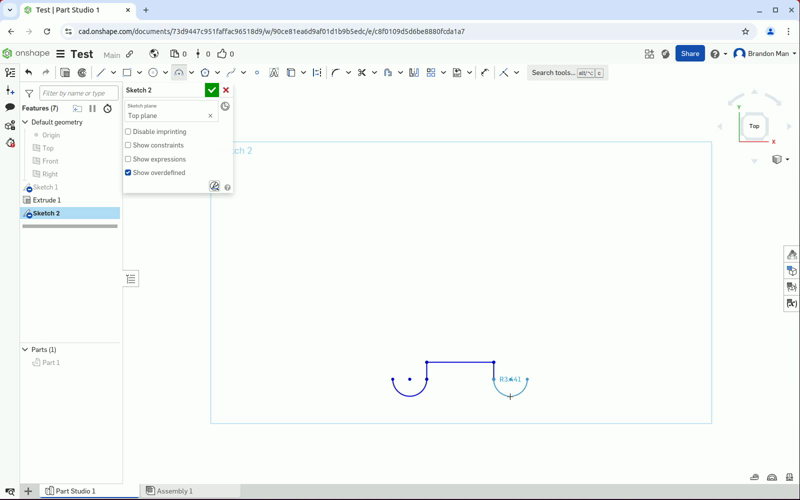
key_up(shift)
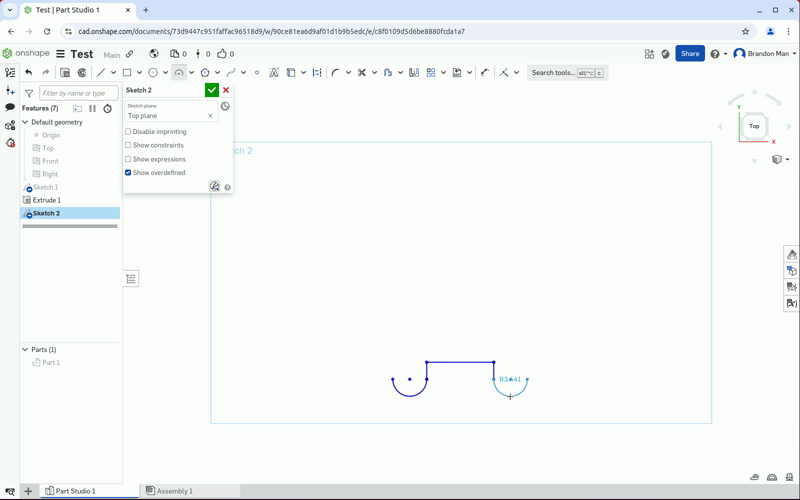
key(esc)
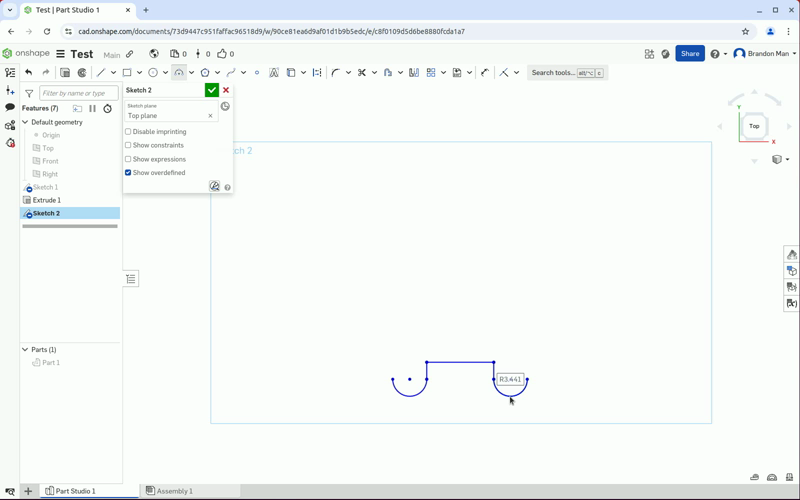
key(l)
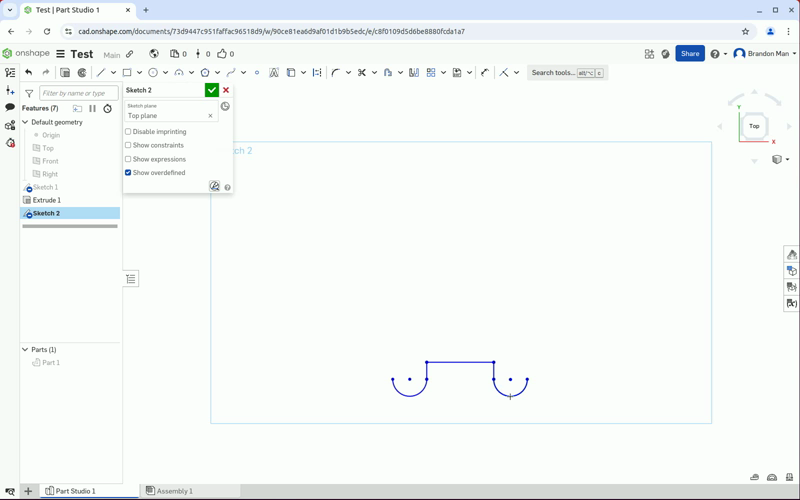
mouse_move(527, 379)
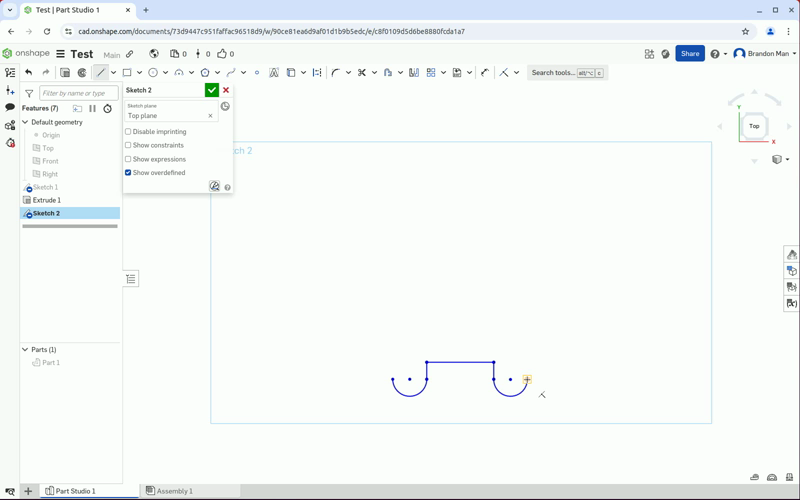
click(527, 379)
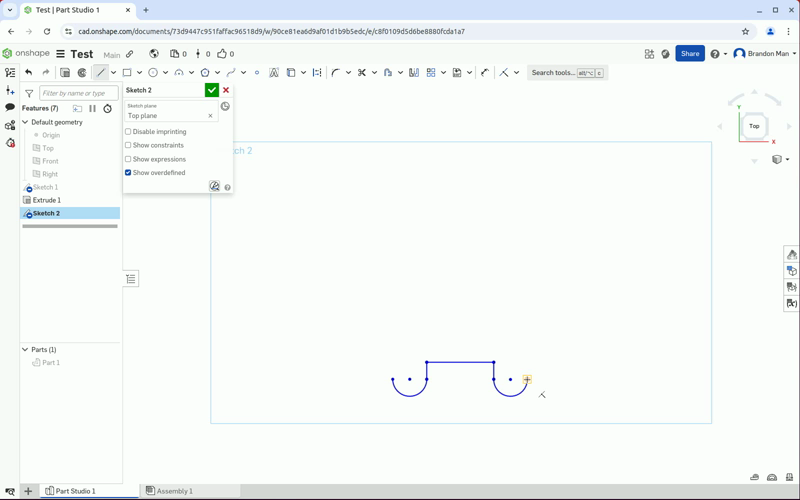
key_down(shift)
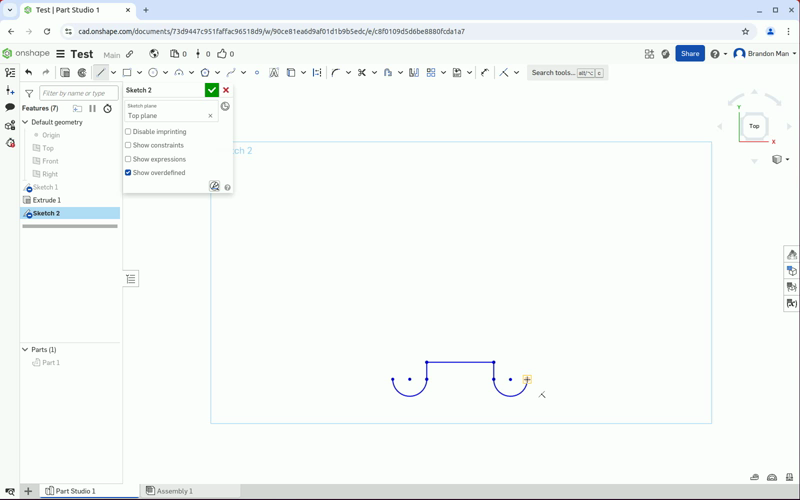
mouse_move(527, 284)
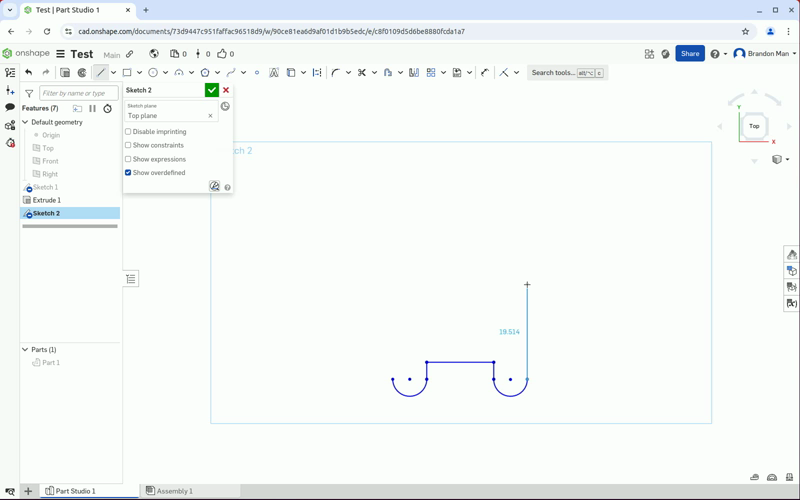
click(527, 284)
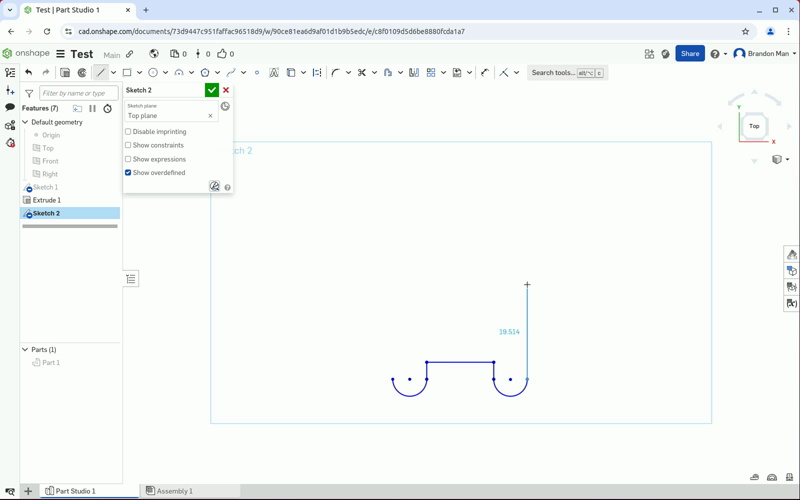
key_up(shift)
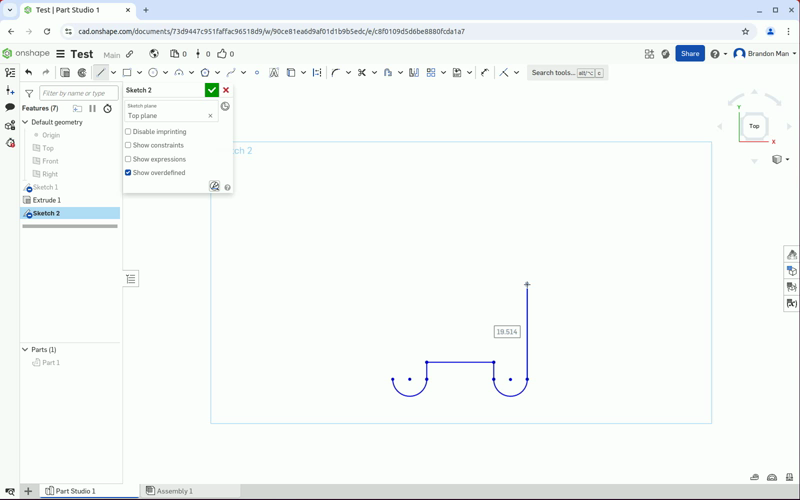
key(esc)
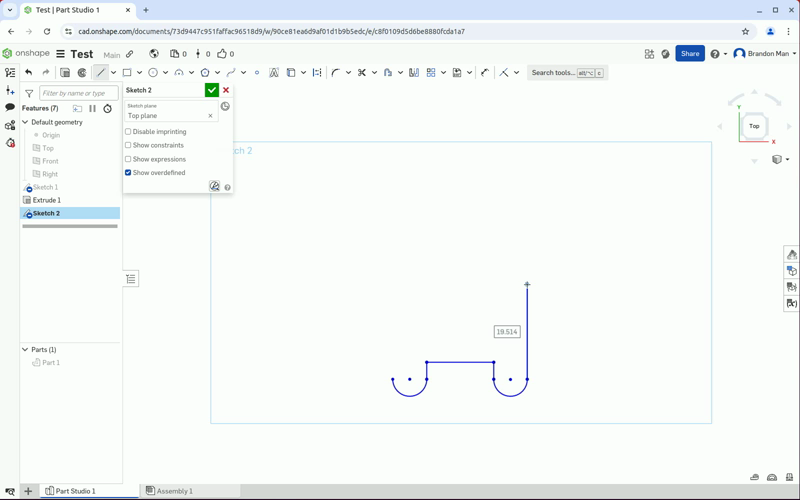
key(a)
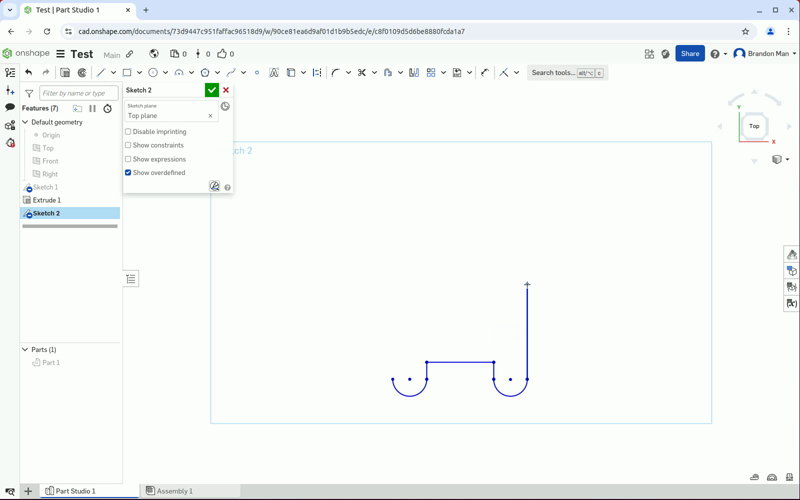
mouse_move(527, 284)
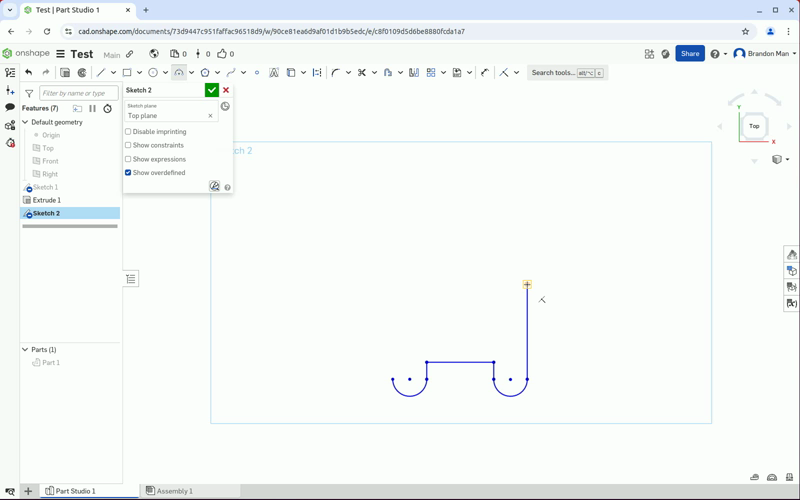
click(527, 284)
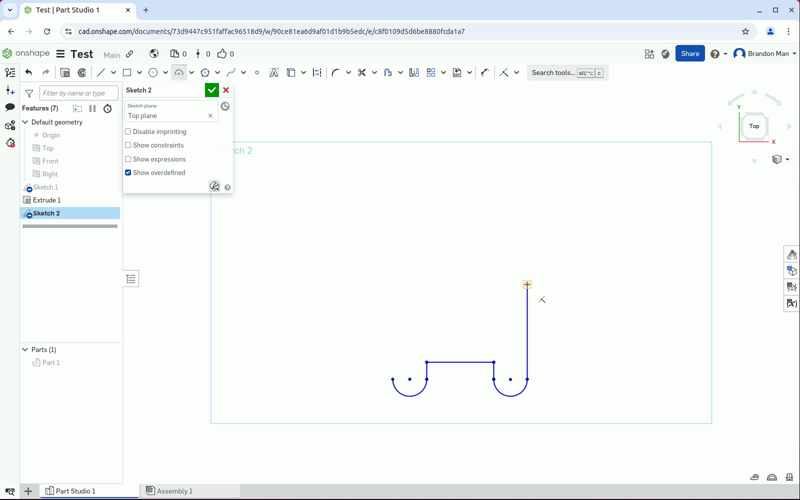
key_down(shift)
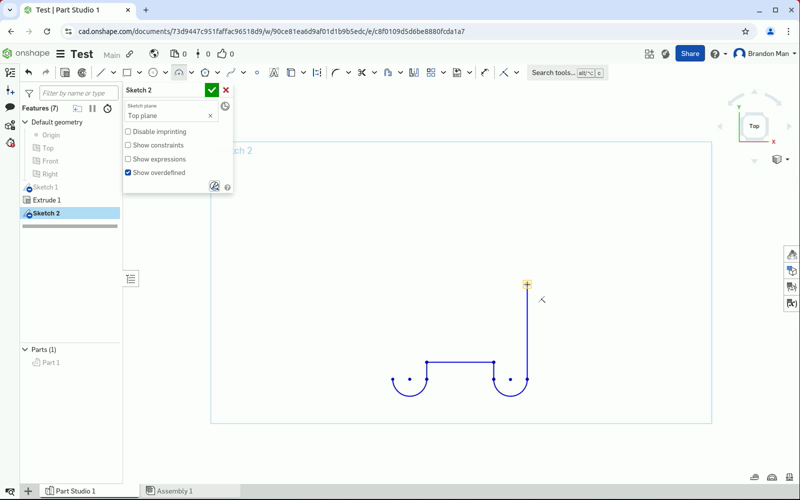
mouse_move(392, 284)
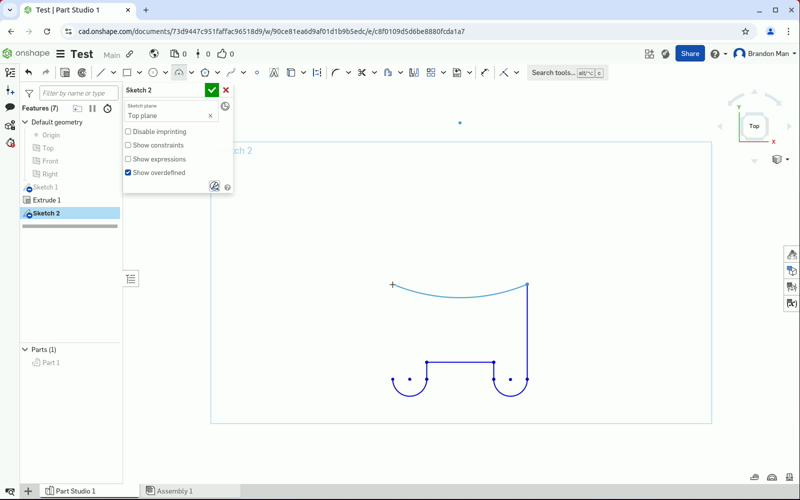
click(392, 284)
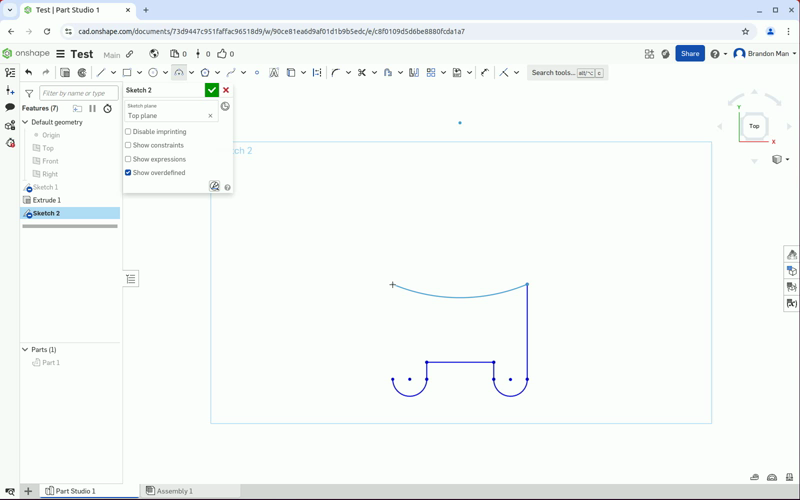
mouse_move(460, 351)
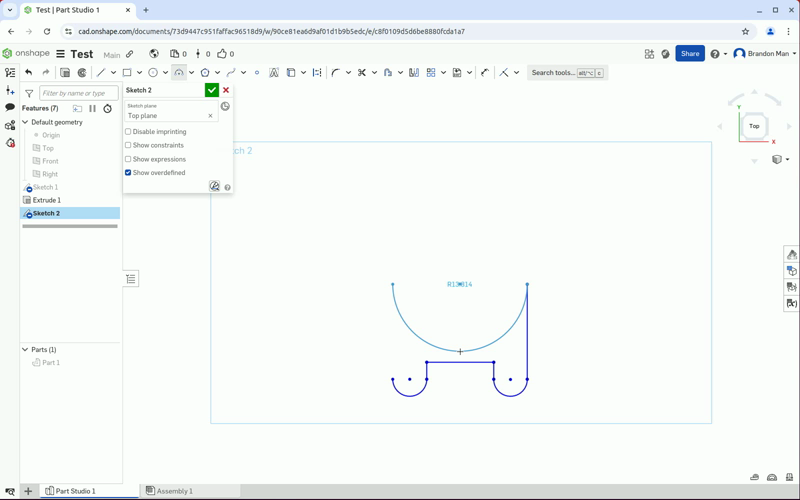
click(460, 351)
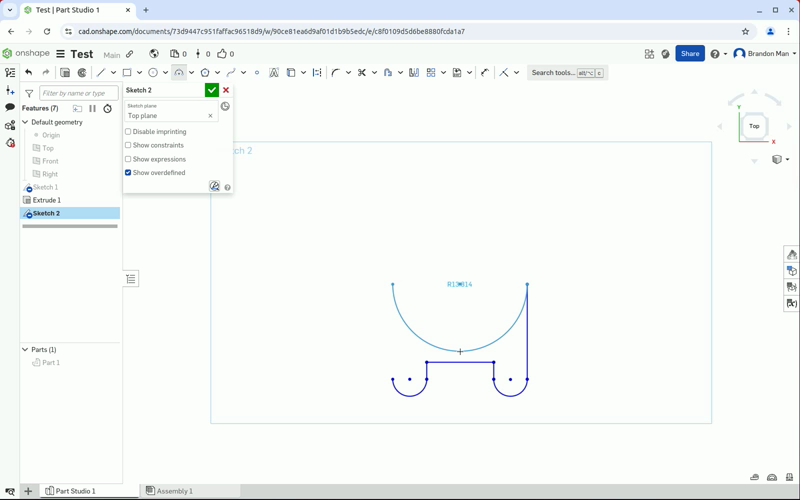
key_up(shift)
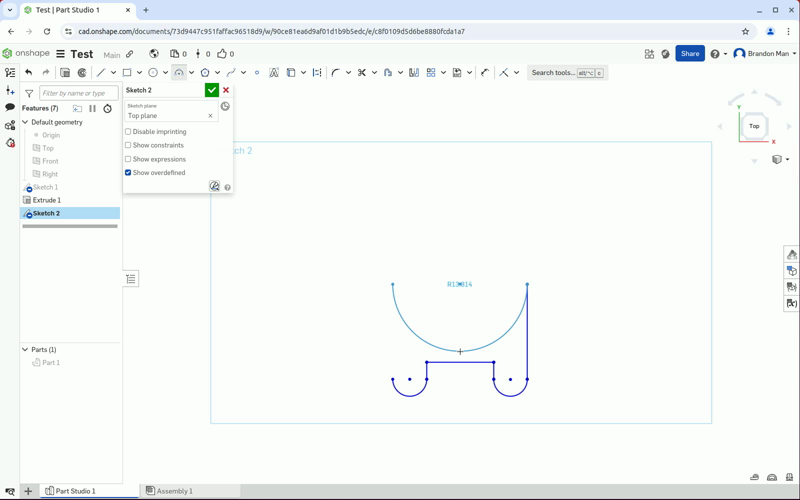
key(esc)
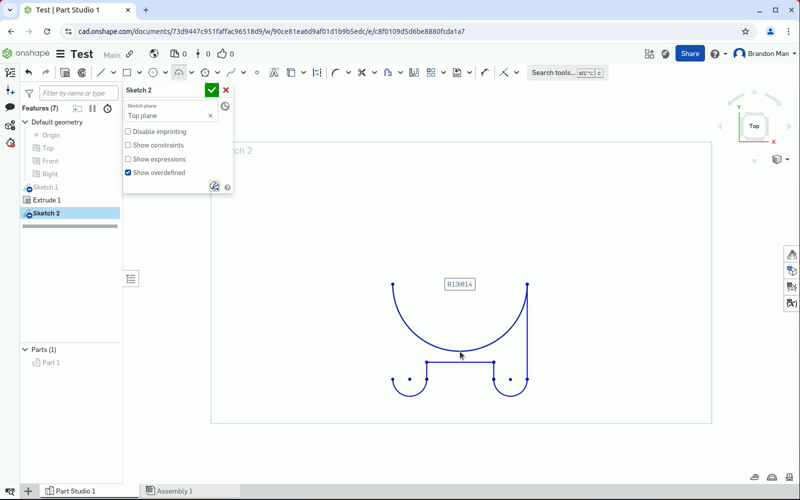
key(l)
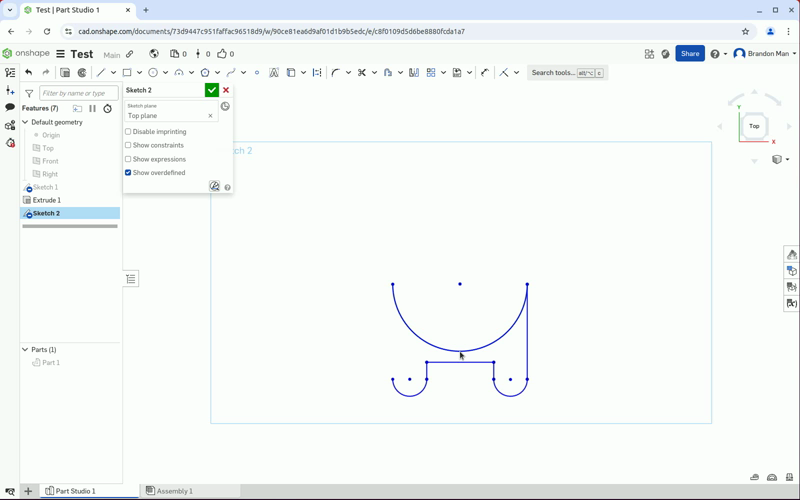
mouse_move(392, 284)
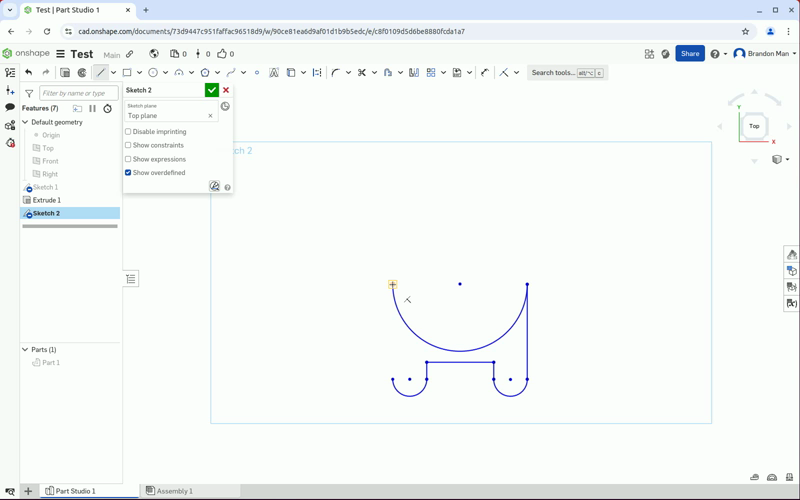
click(392, 284)
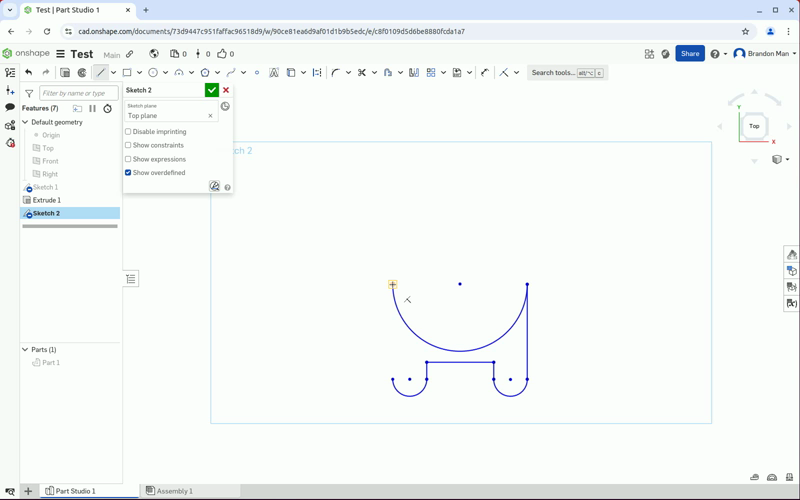
key_down(shift)
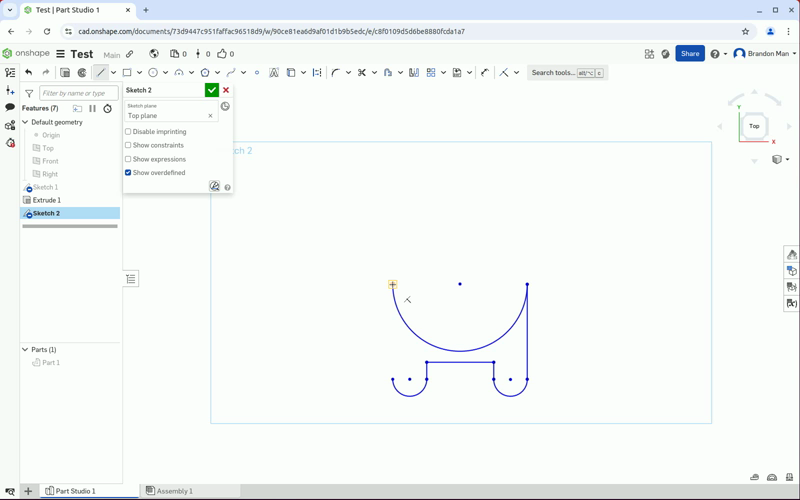
mouse_move(392, 379)
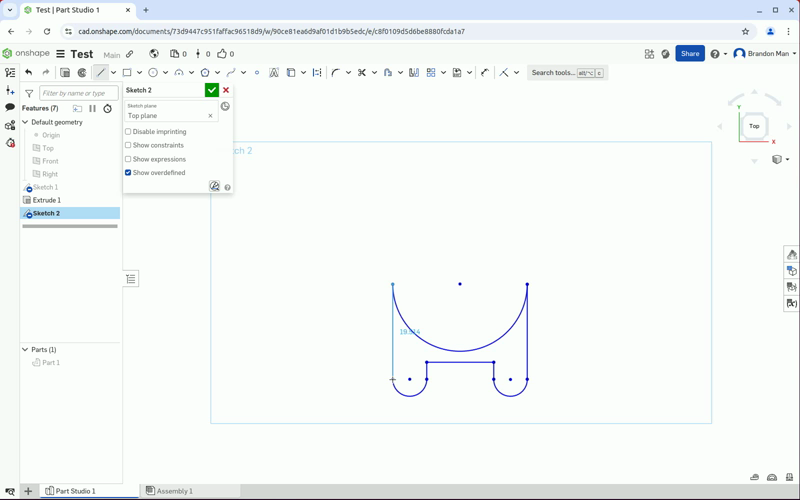
key_up(shift)
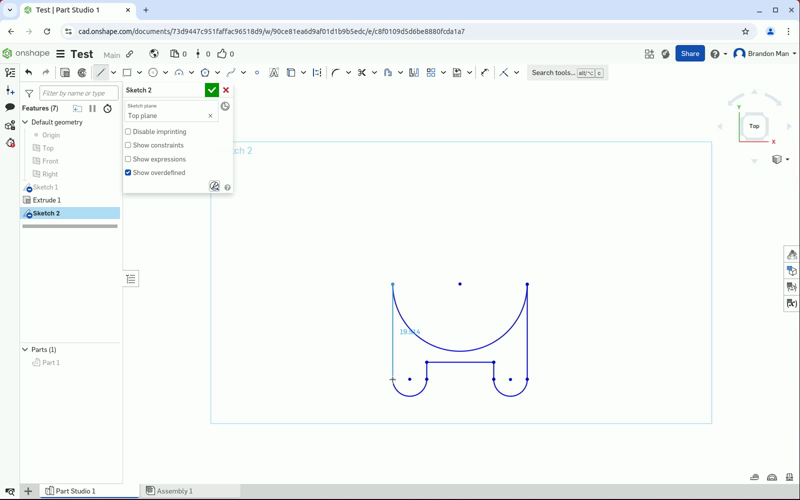
click(392, 379)
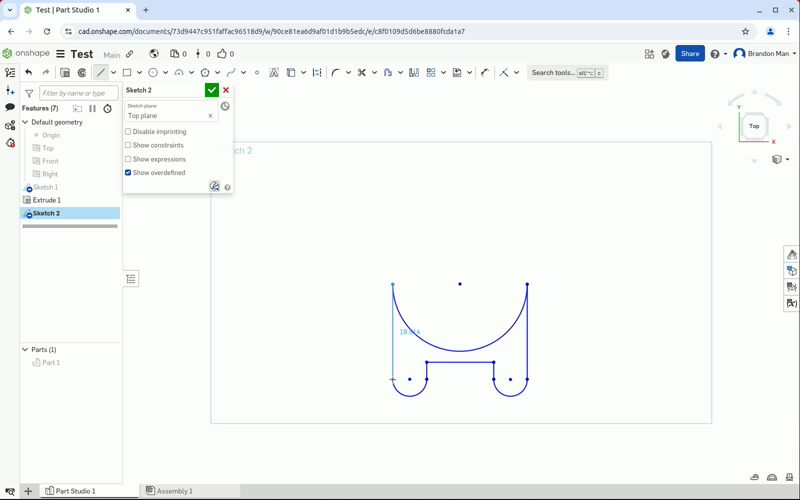
key(esc)
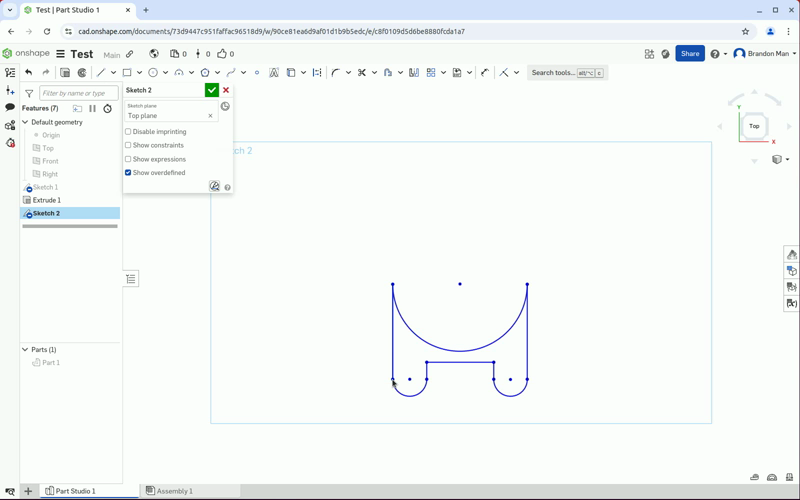
key(c)
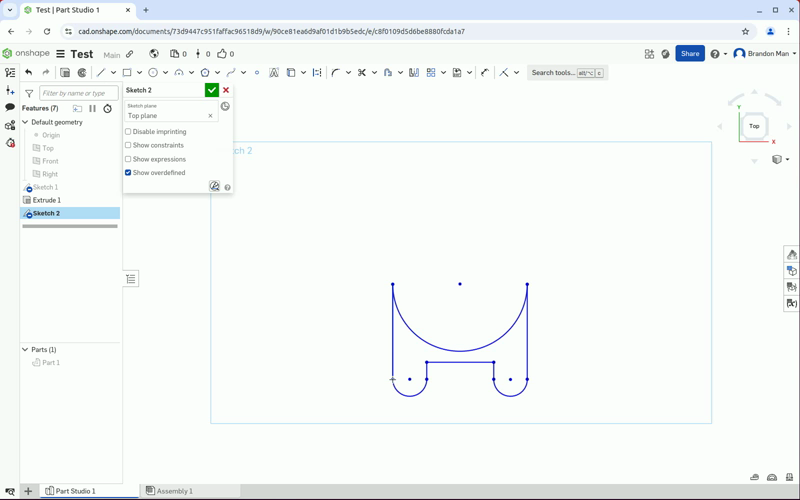
key_down(shift)
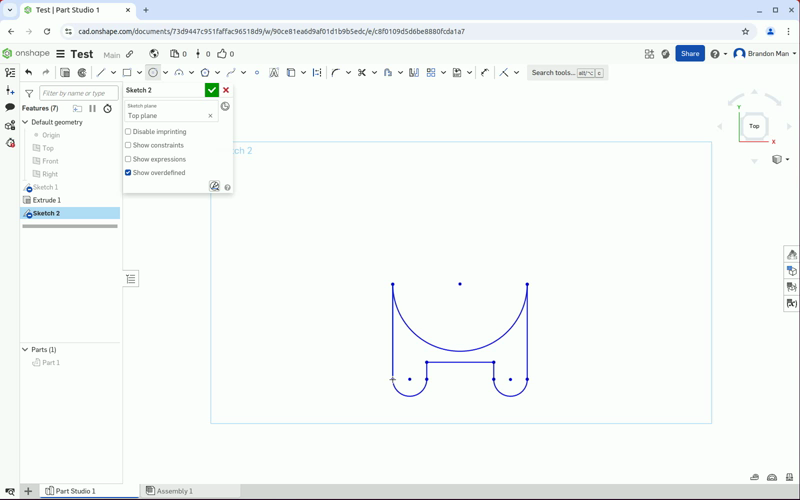
mouse_move(409, 379)
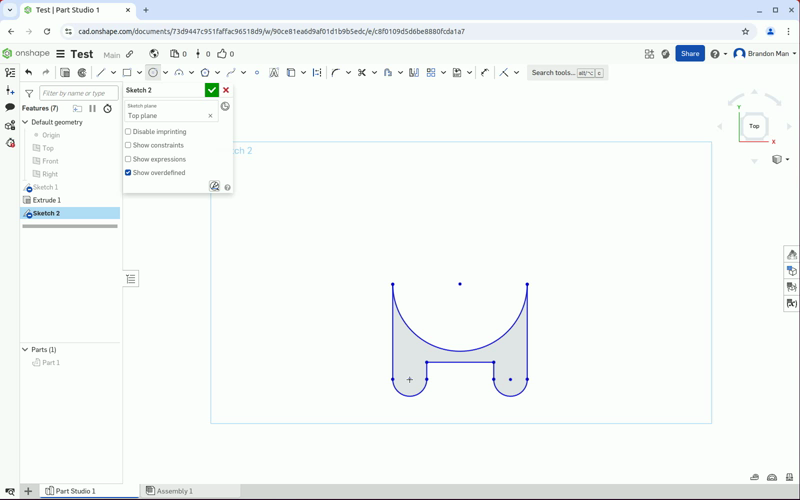
click(409, 379)
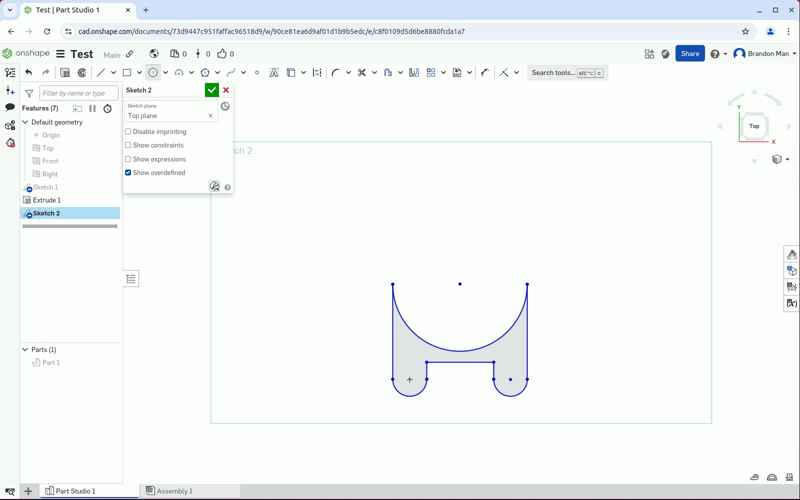
key_up(shift)
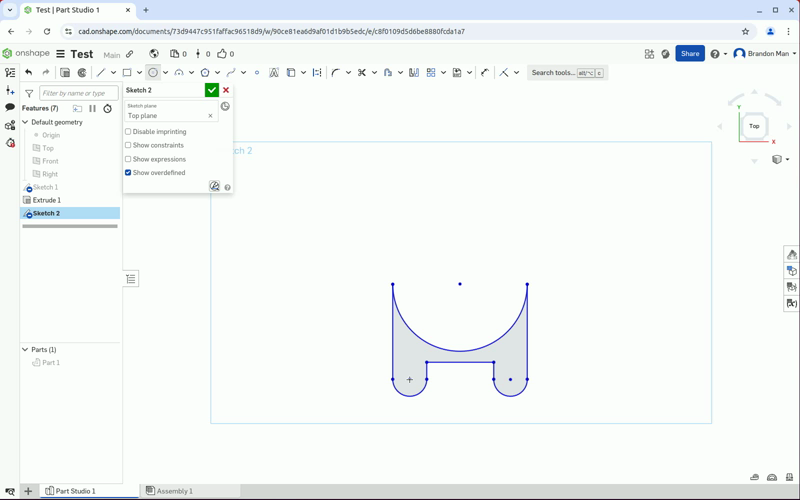
mouse_move(418, 379)
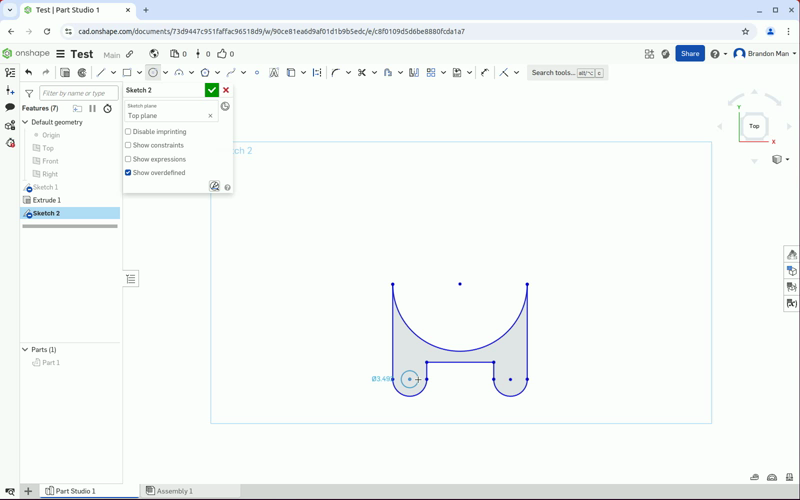
click(418, 379)
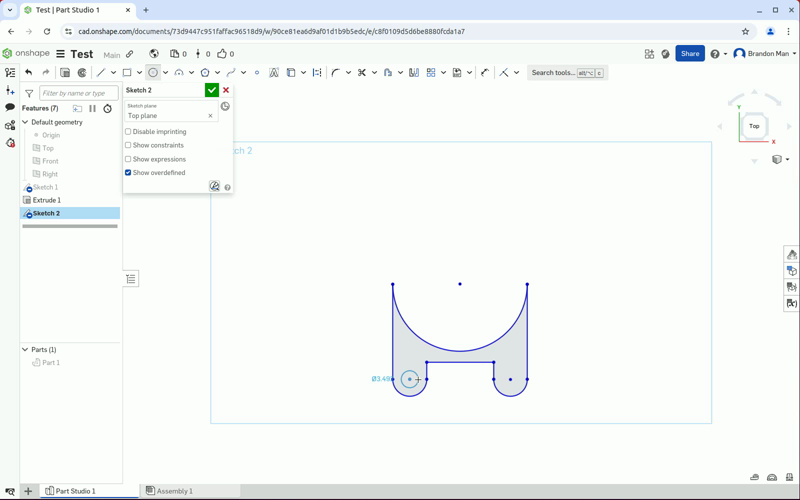
key(esc)
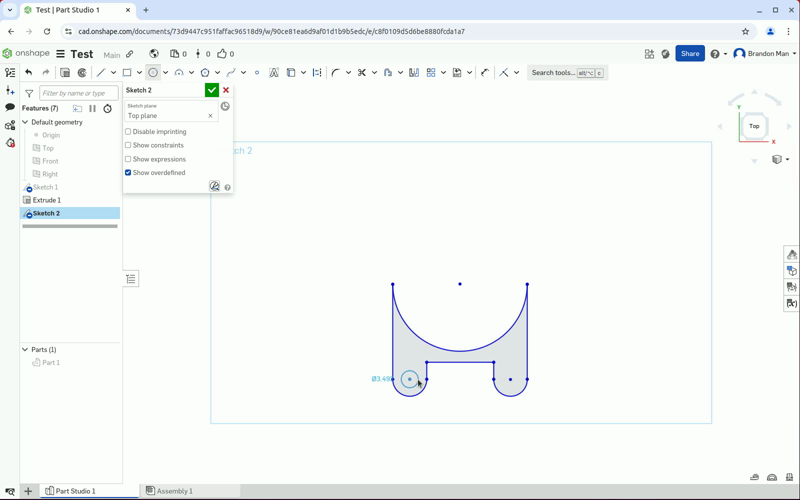
key(c)
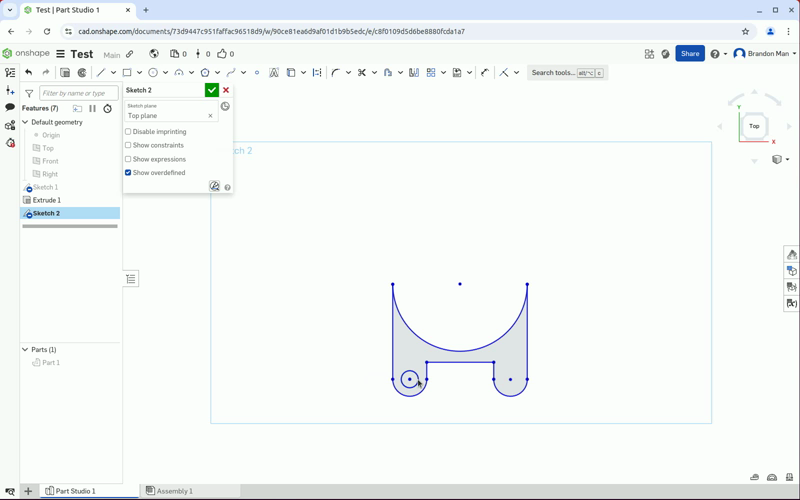
key_down(shift)
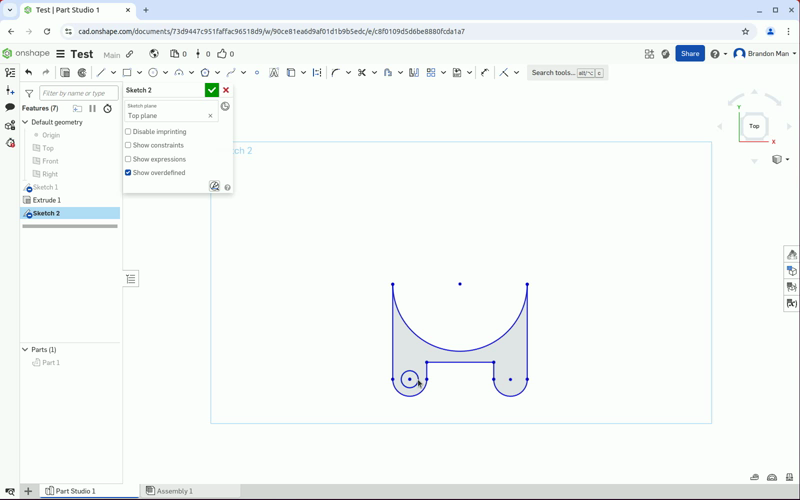
mouse_move(510, 379)
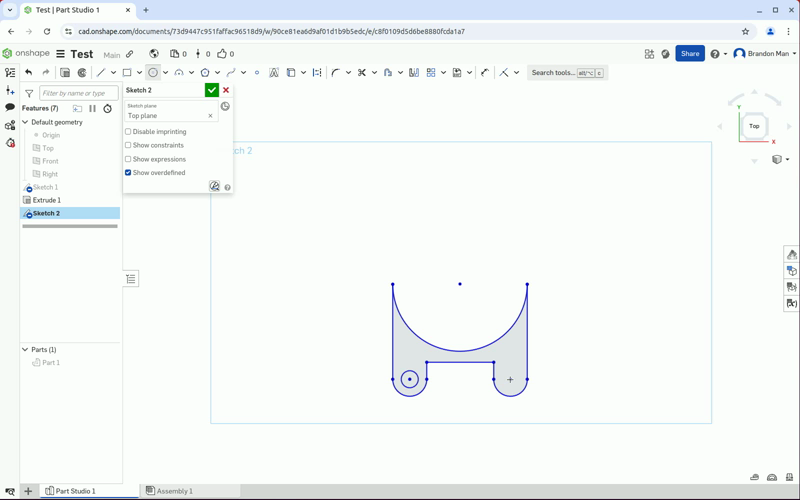
click(510, 379)
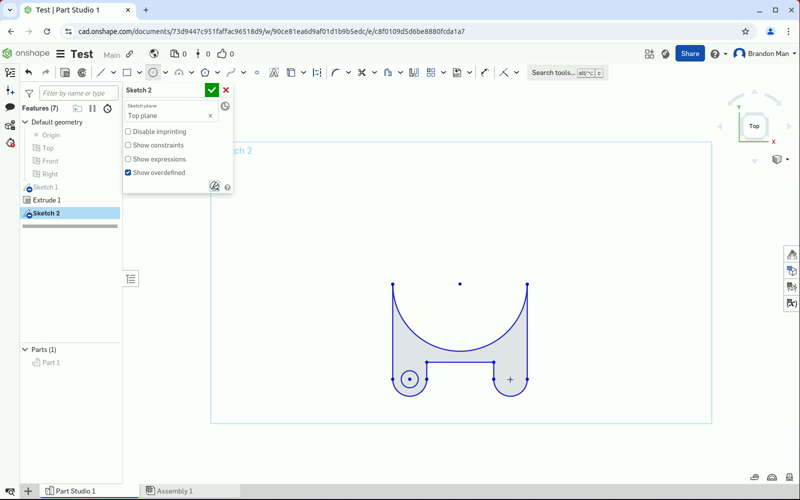
key_up(shift)
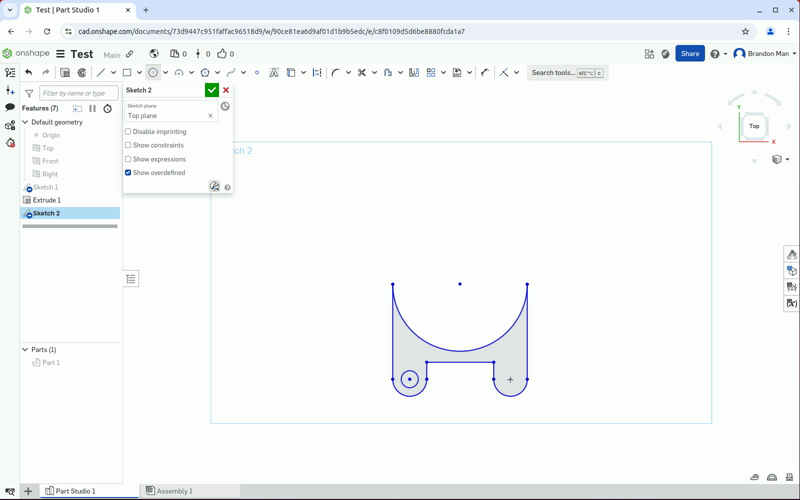
mouse_move(518, 379)
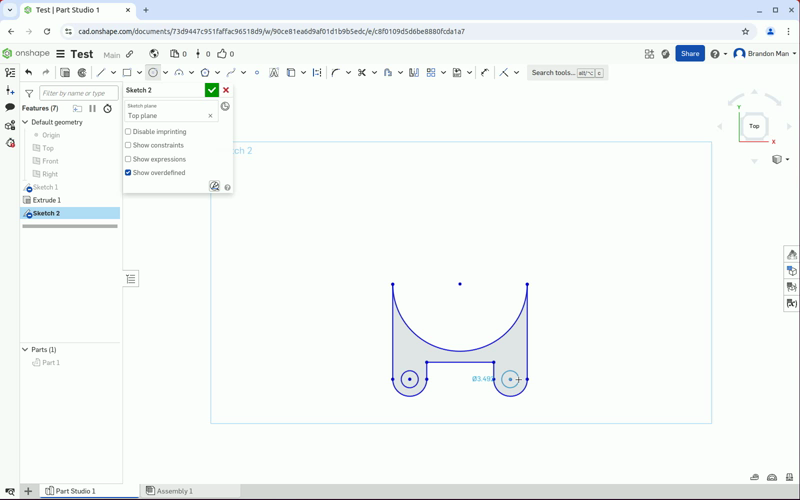
click(518, 379)
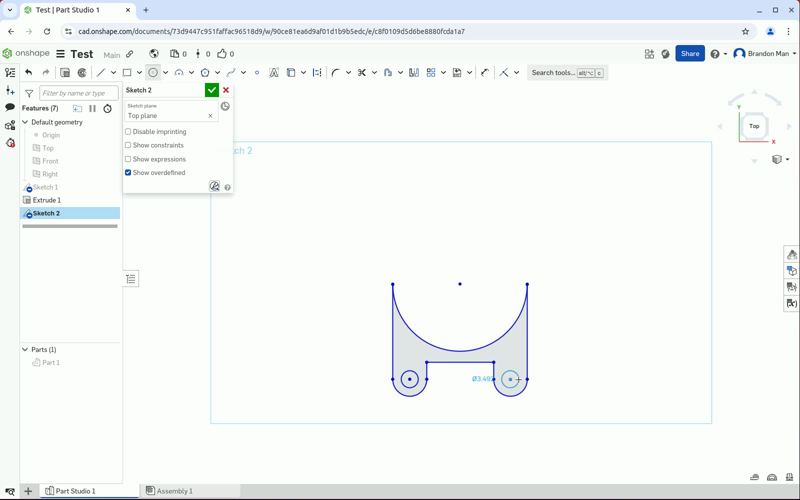
key(esc)
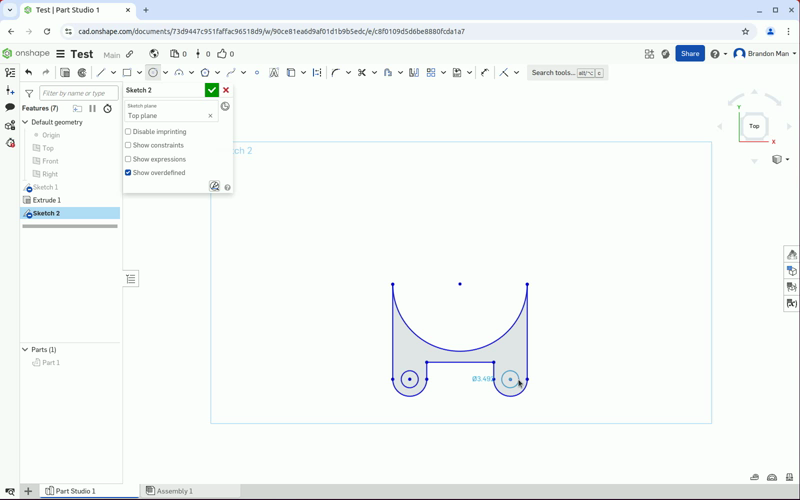
mouse_move(405, 295)
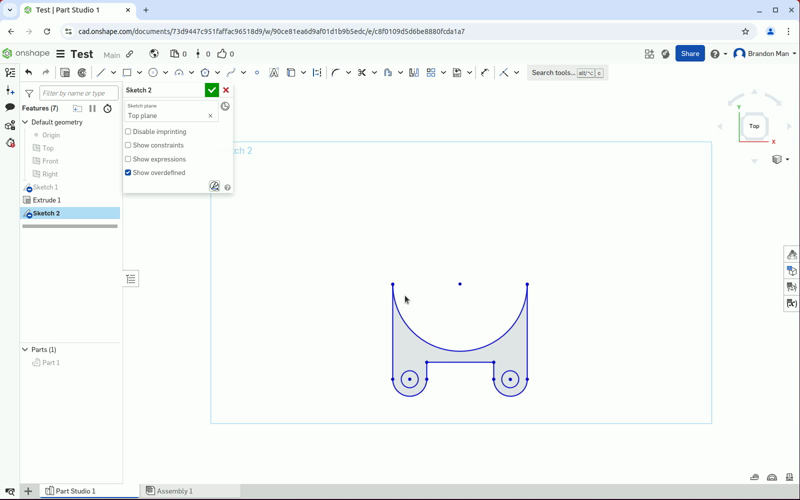
click(405, 295)
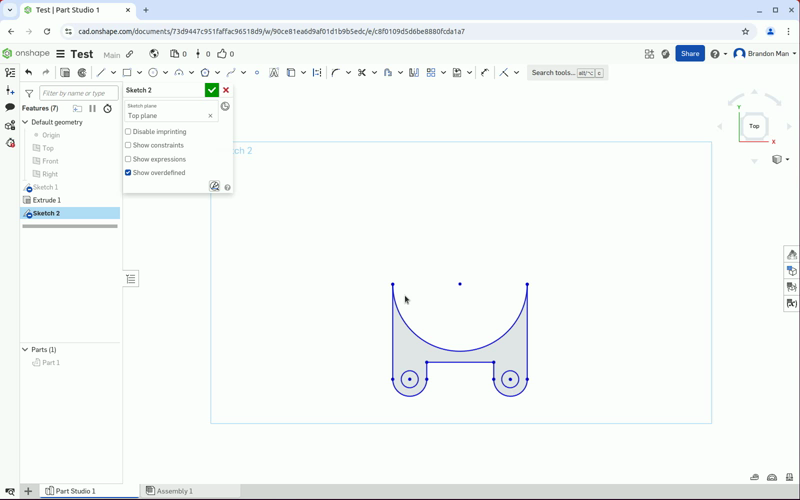
mouse_move(73, 352)
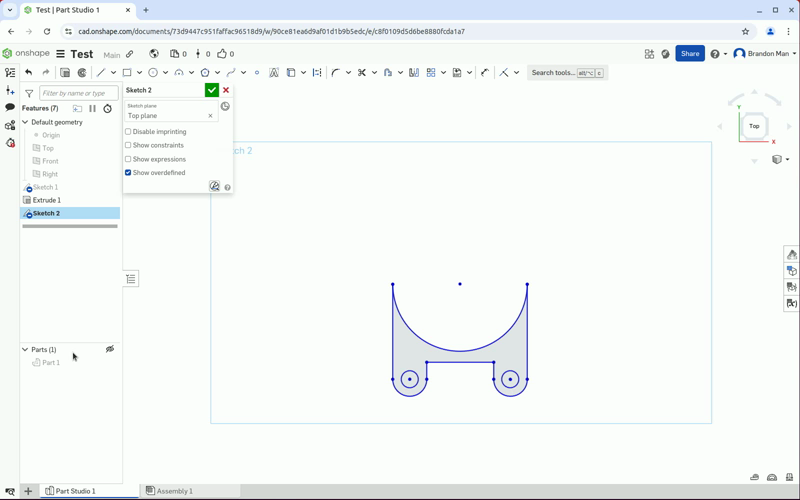
key(shift+y)
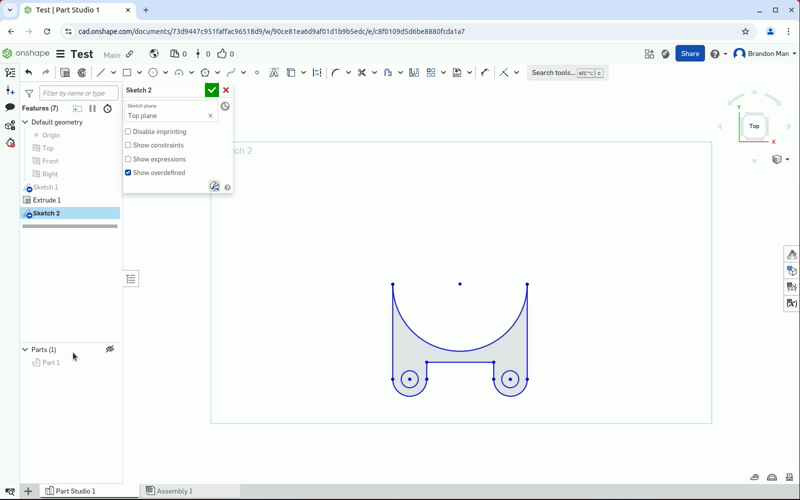
key(shift+e)
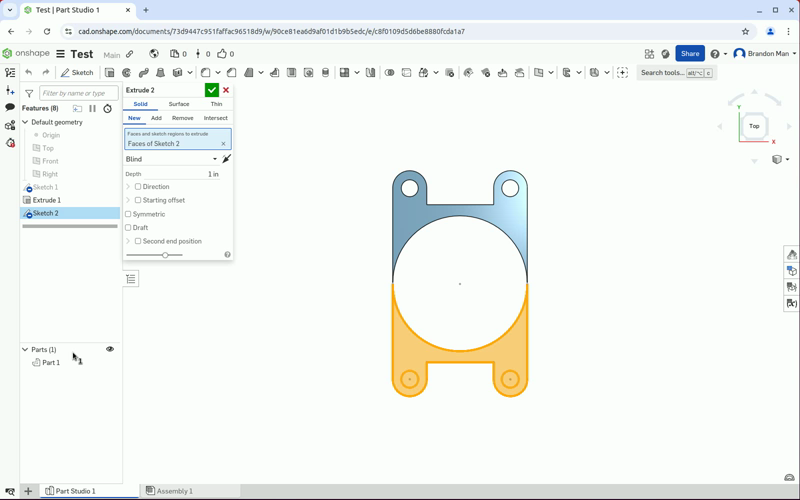
mouse_move(143, 106)
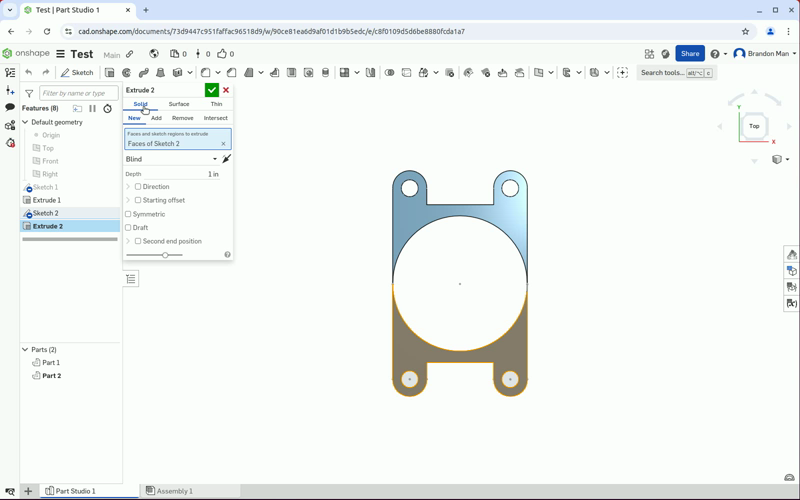
click(143, 106)
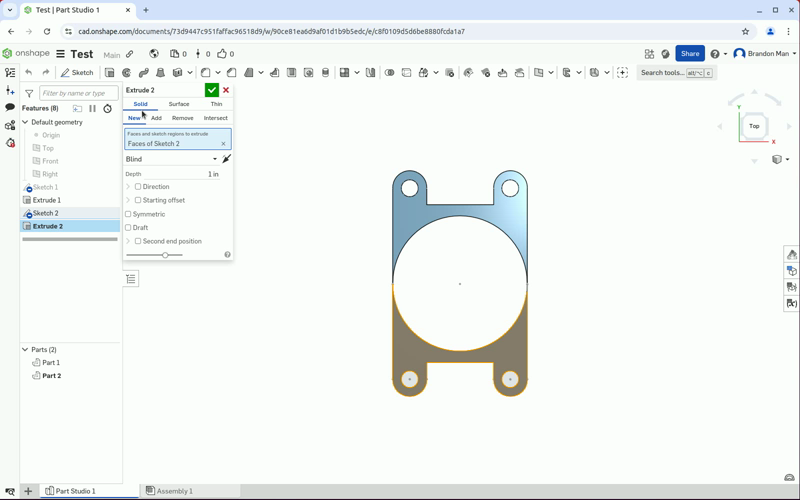
mouse_move(137, 120)
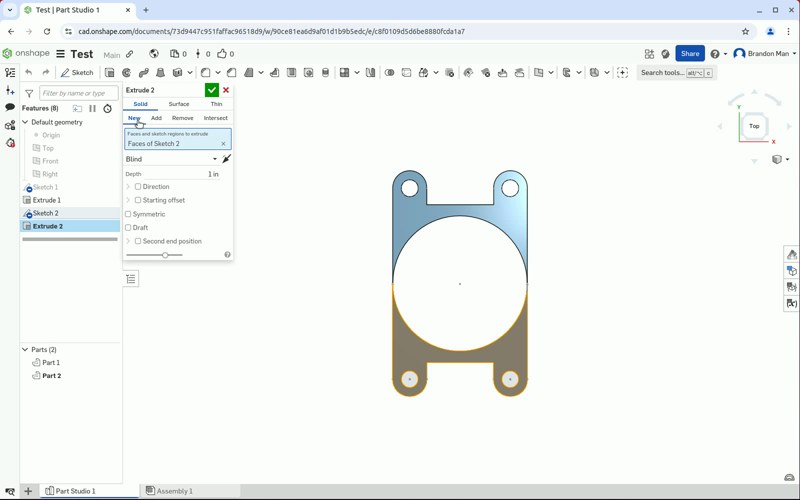
click(137, 120)
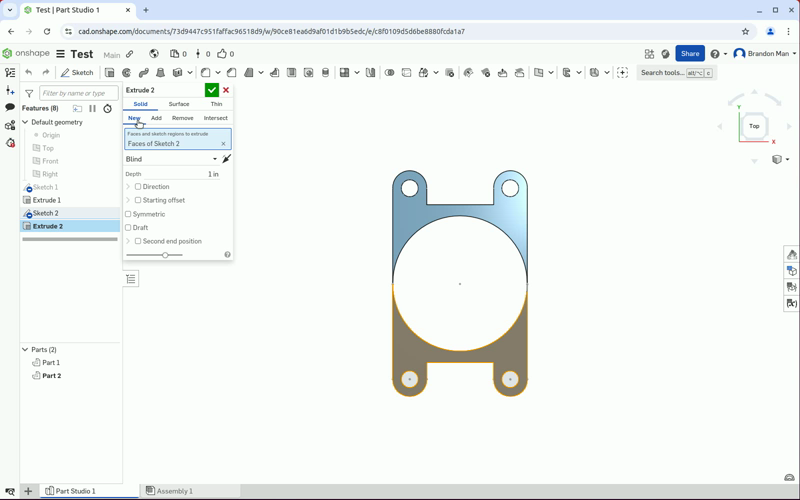
key(tab, 4)
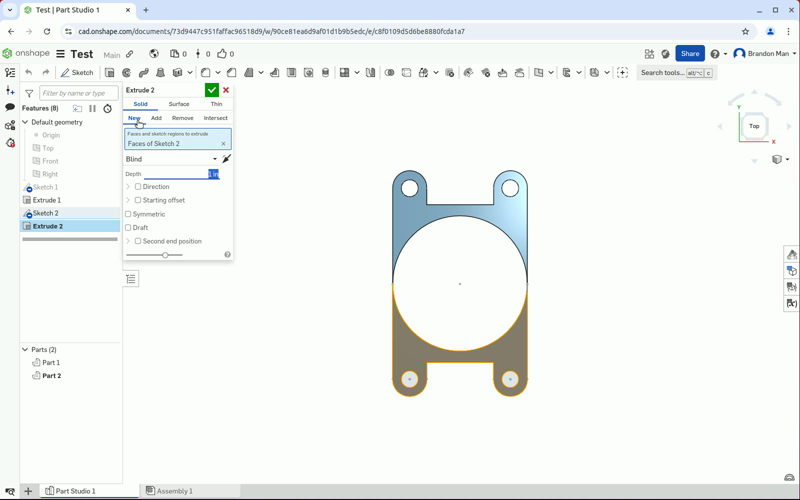
text(3.37)
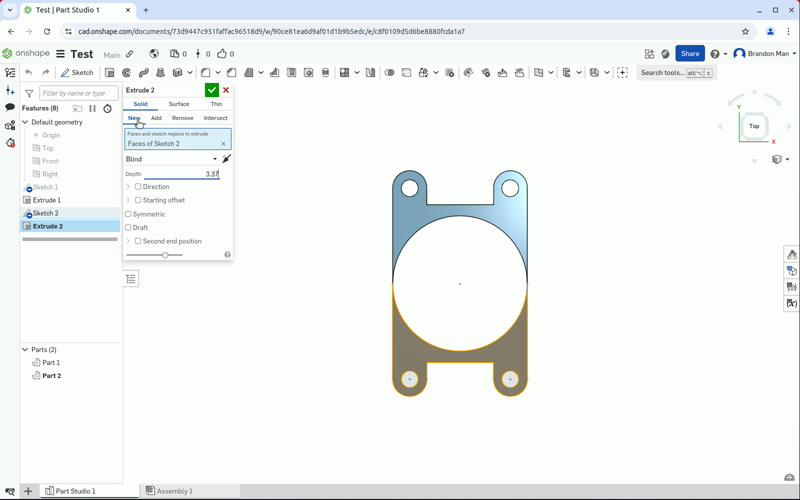
key(enter)
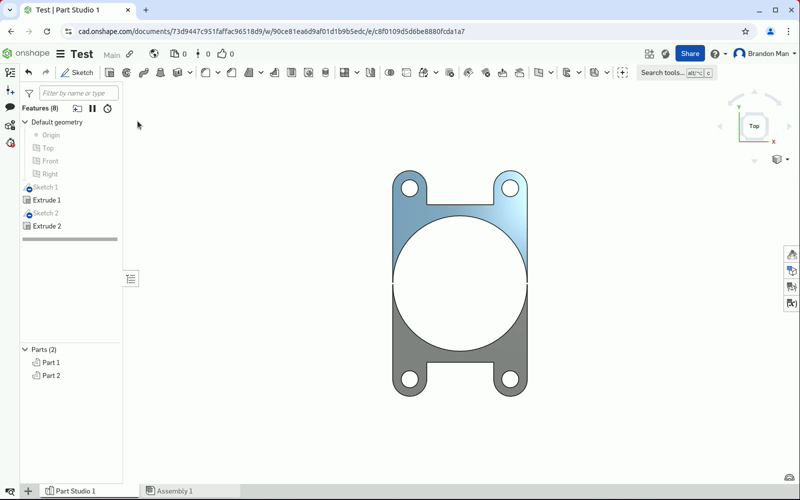
key(shift+h)
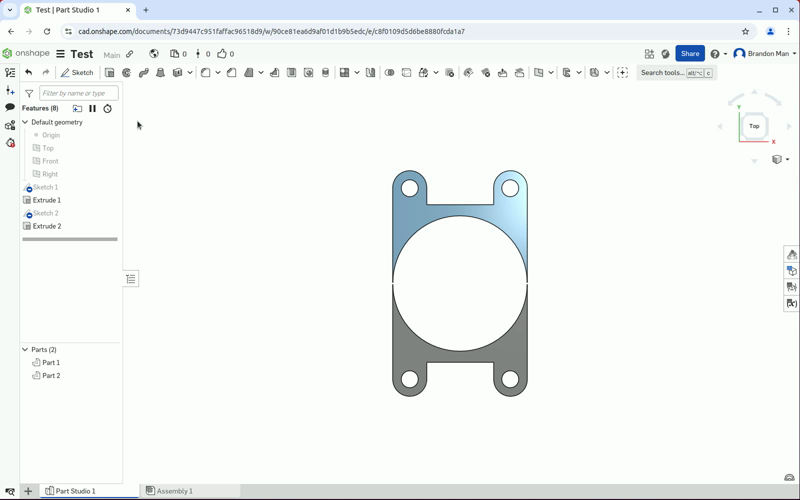
key(shift+h)
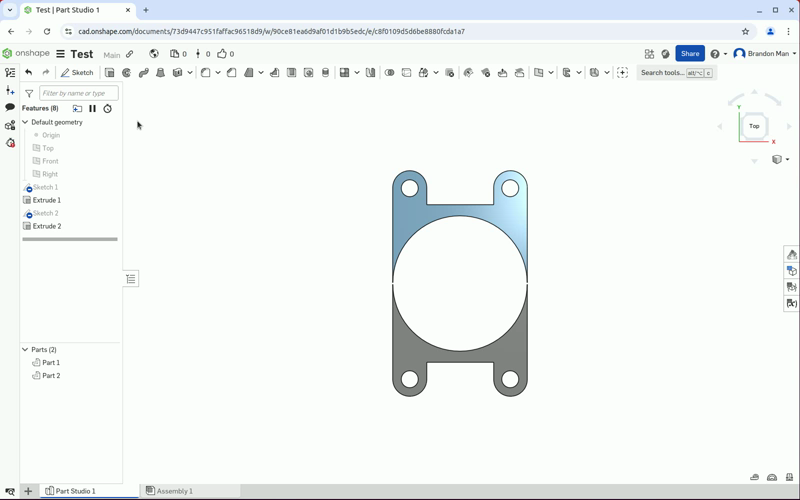
mouse_move(73, 189)
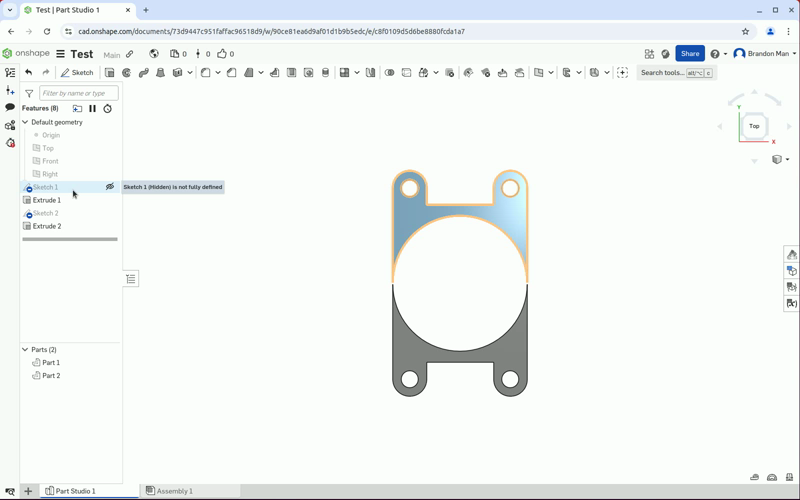
click(73, 189)
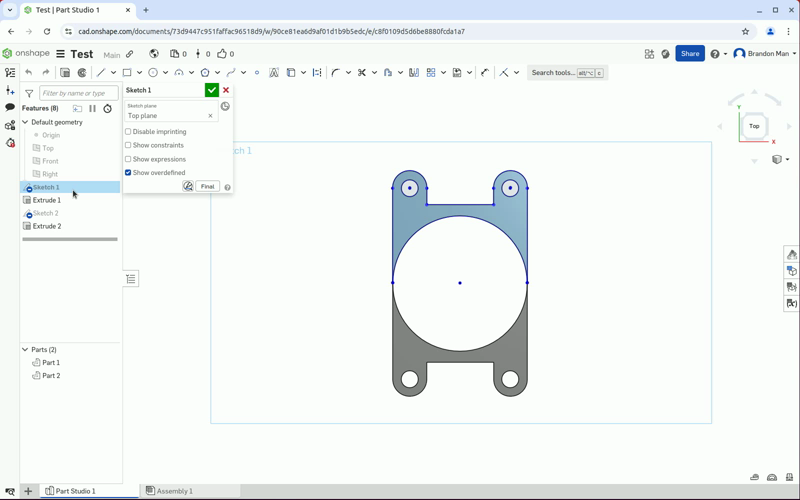
mouse_move(229, 92)
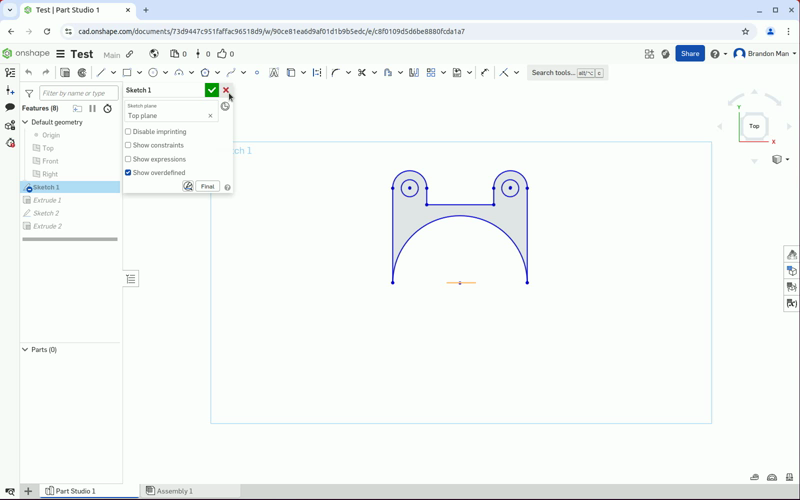
click(229, 92)
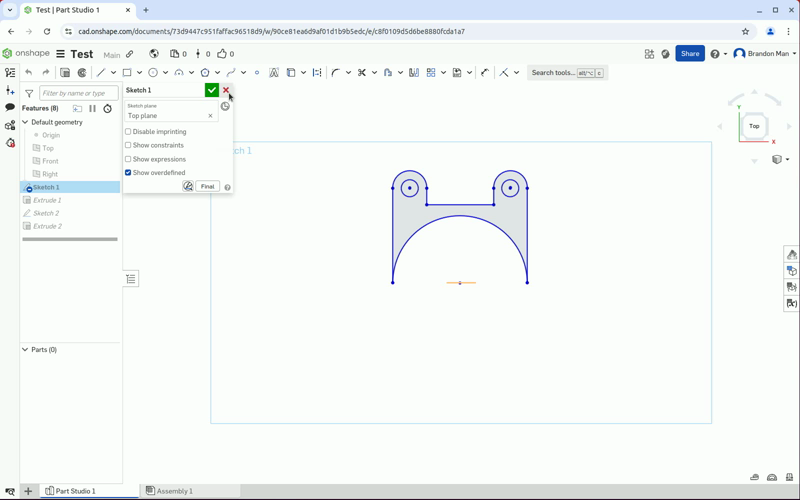
key(shift+s)
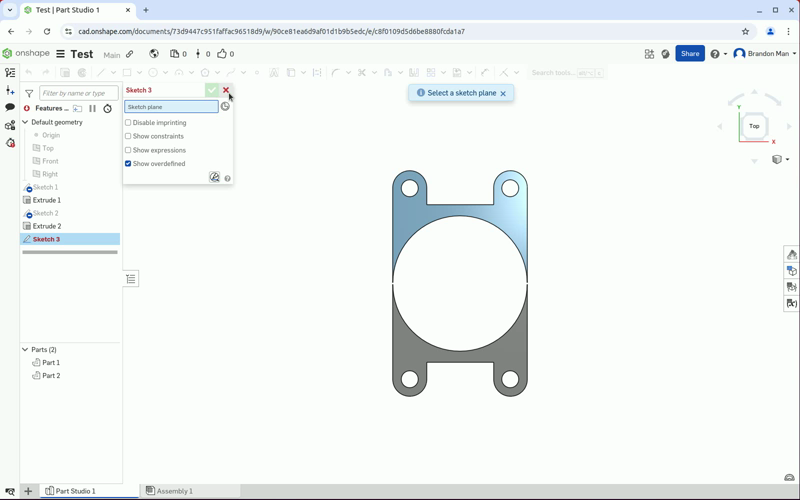
mouse_move(73, 150)
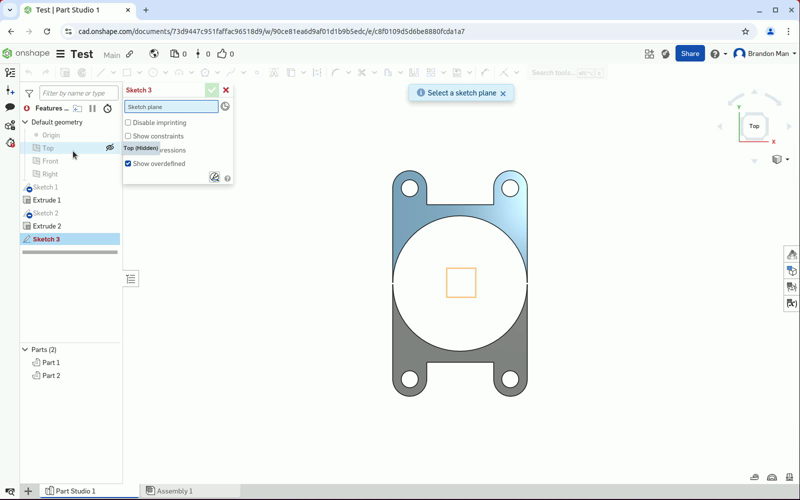
click(73, 150)
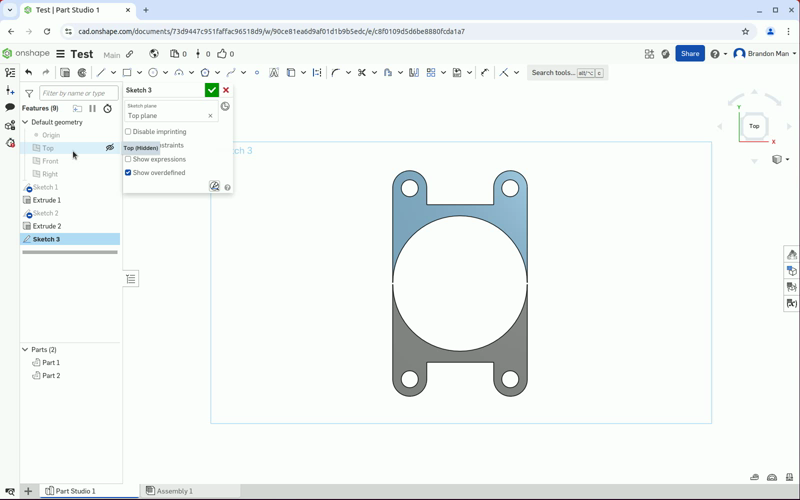
mouse_move(73, 352)
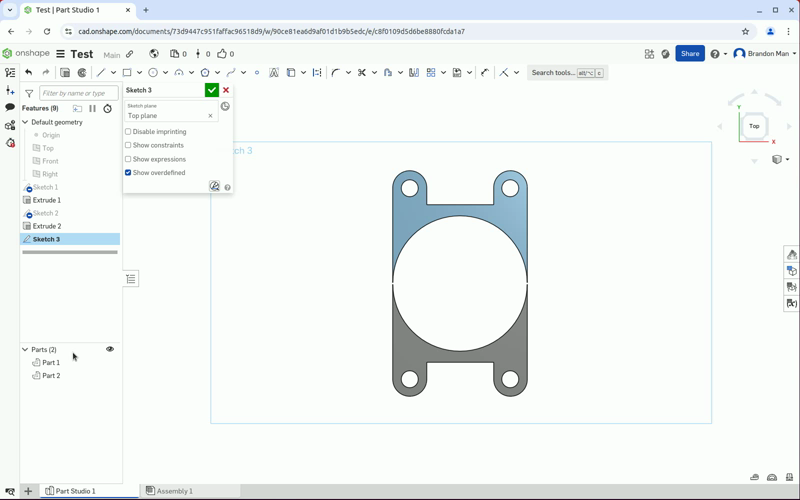
key(y)
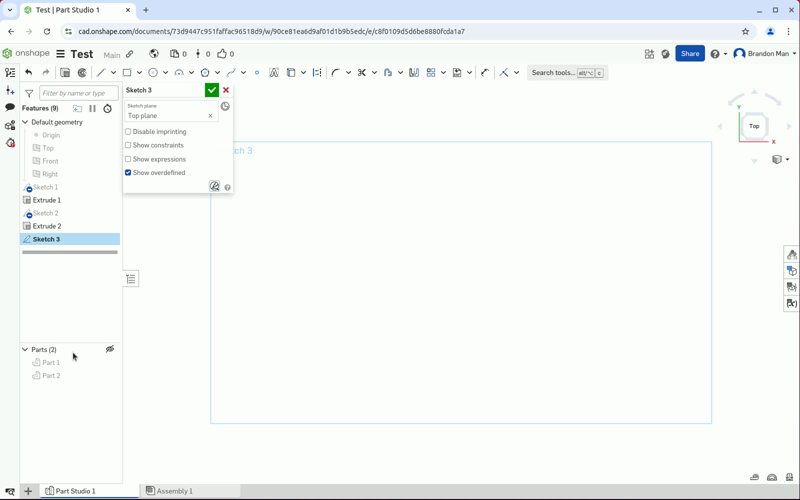
key(c)
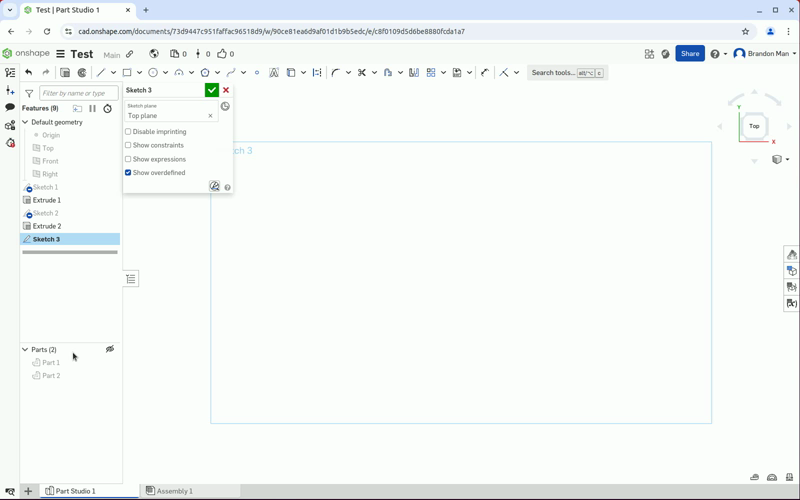
key_down(shift)
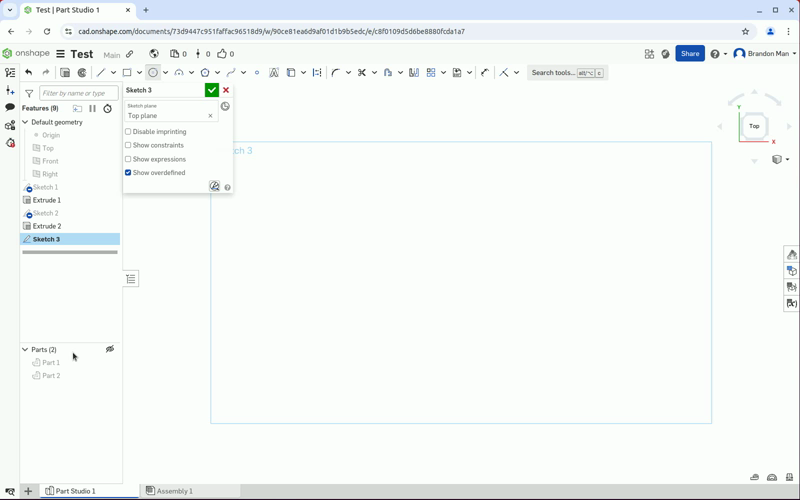
mouse_move(461, 282)
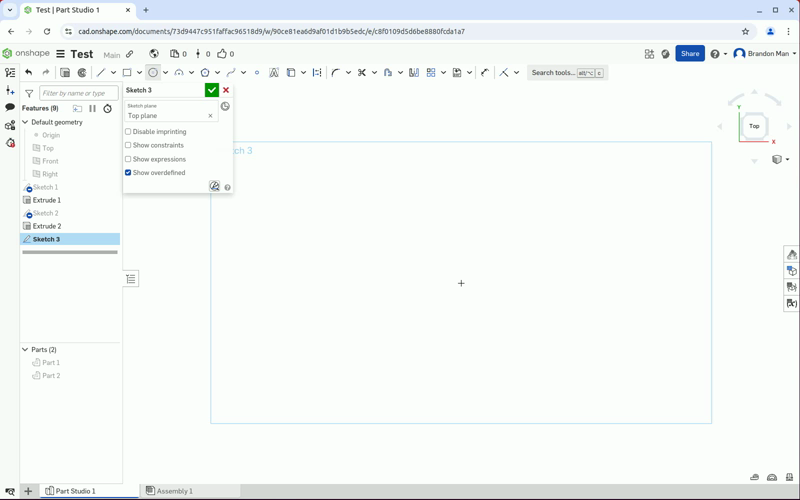
click(461, 282)
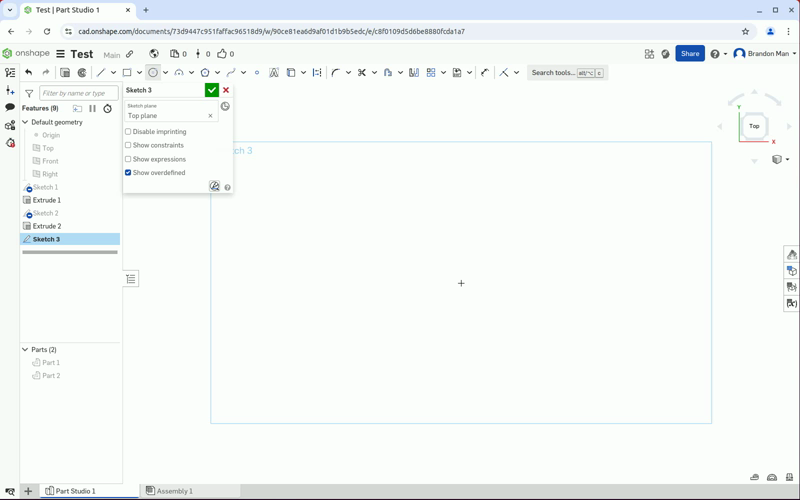
key_up(shift)
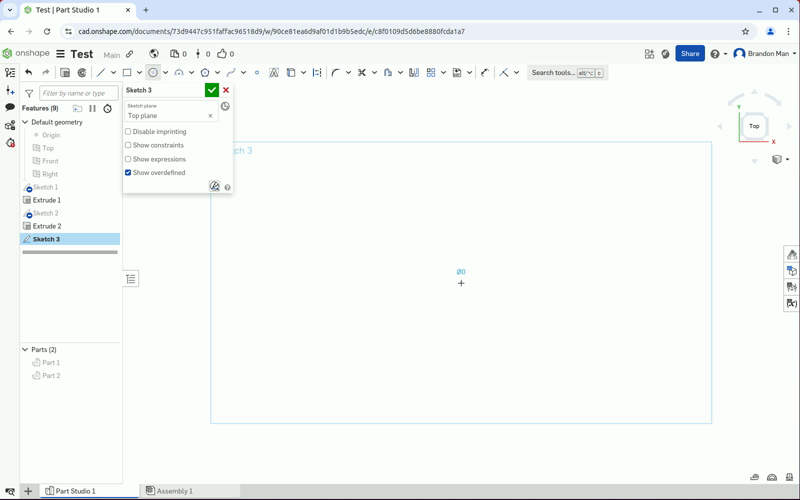
mouse_move(518, 282)
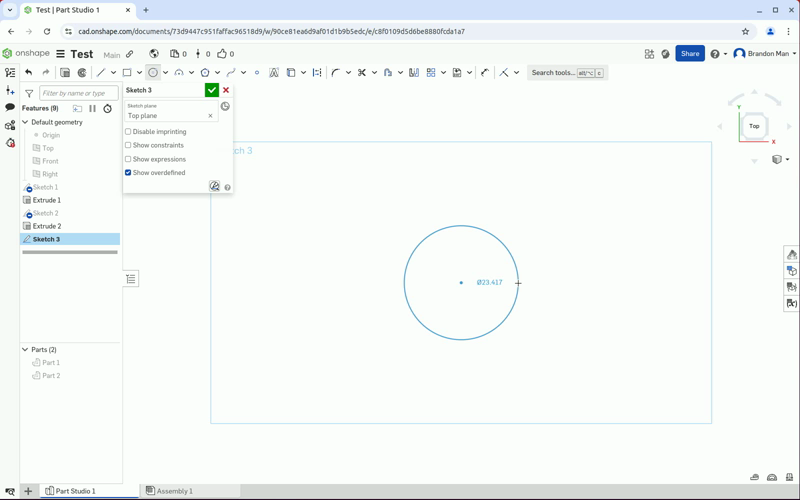
click(518, 282)
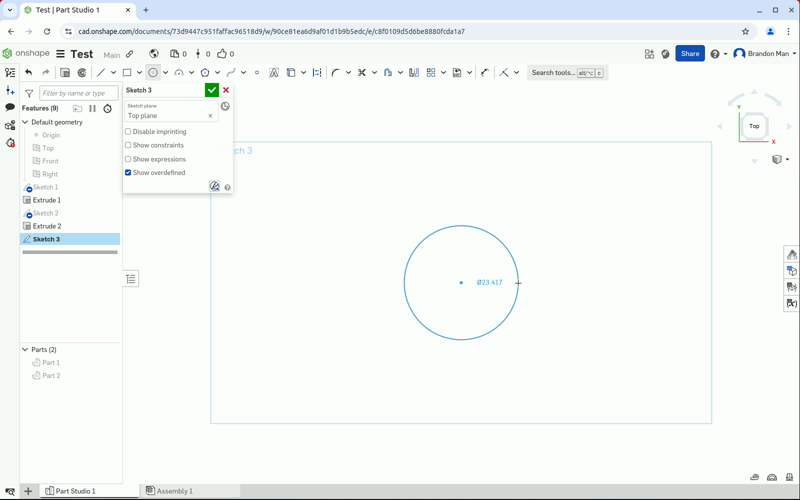
key(esc)
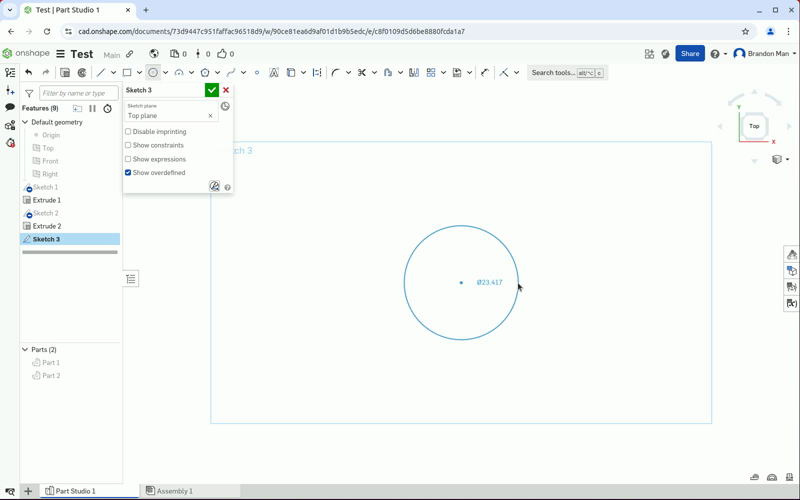
key(c)
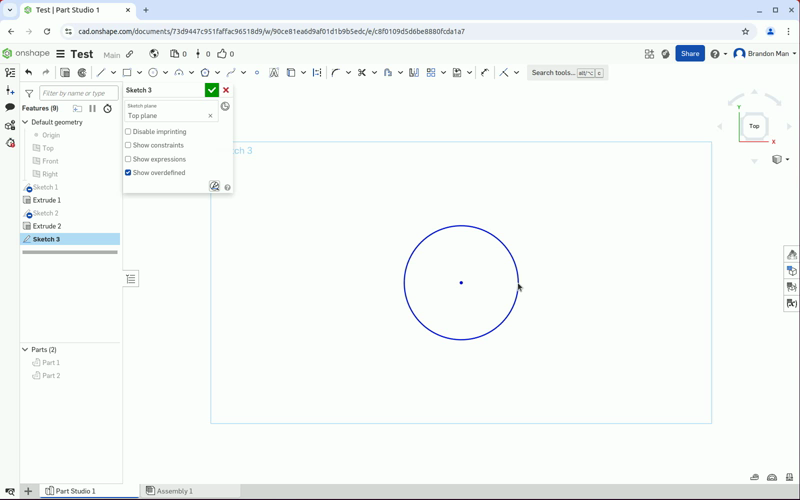
key_down(shift)
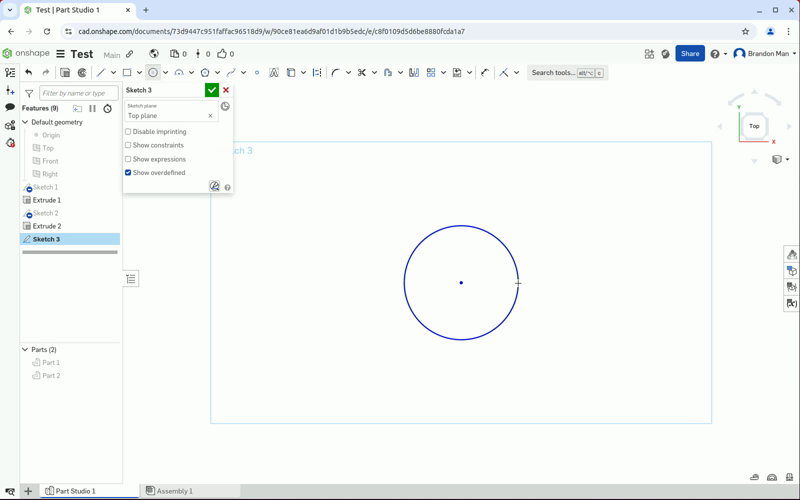
mouse_move(461, 282)
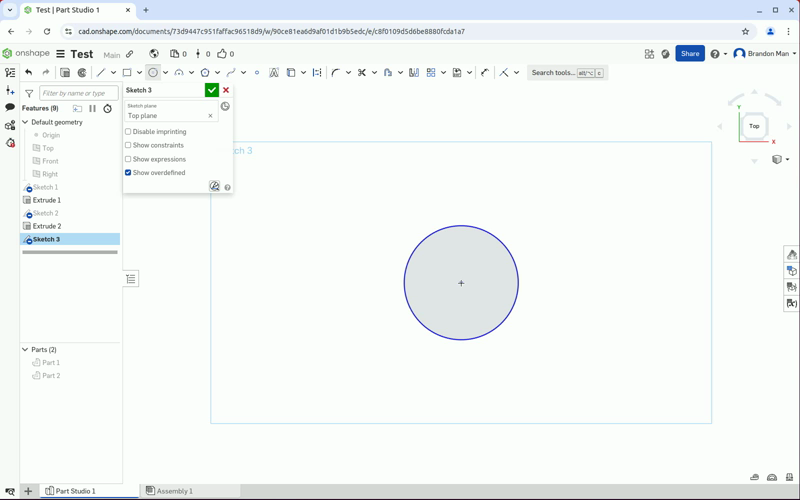
click(461, 282)
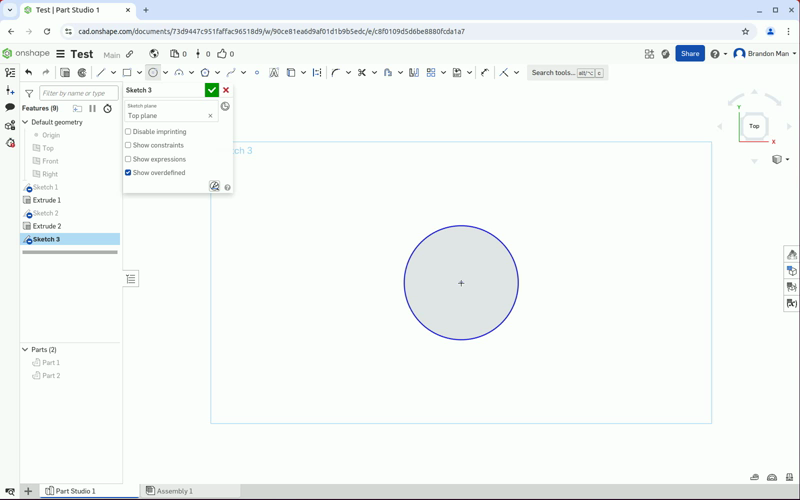
key_up(shift)
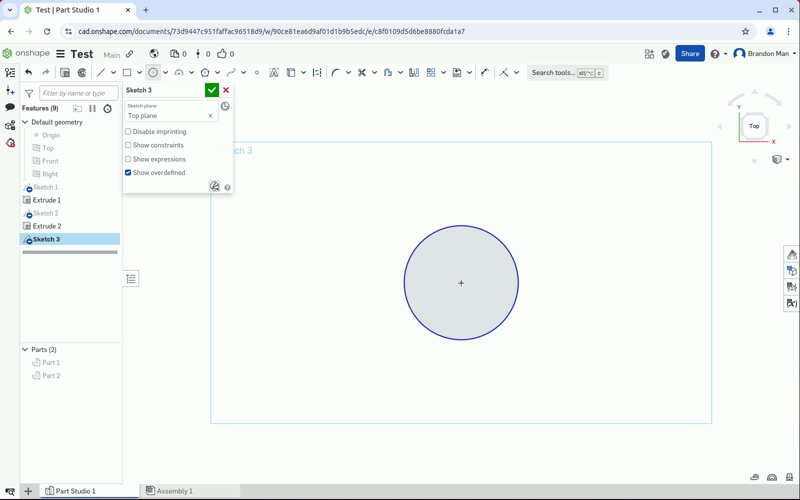
mouse_move(489, 282)
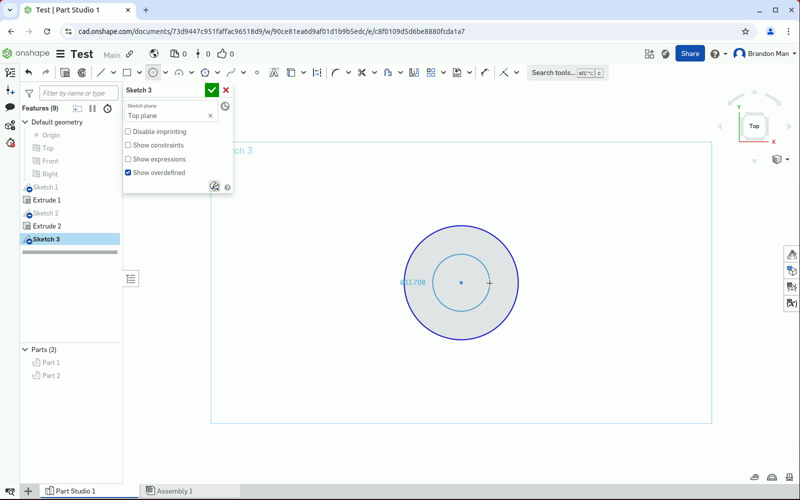
click(489, 282)
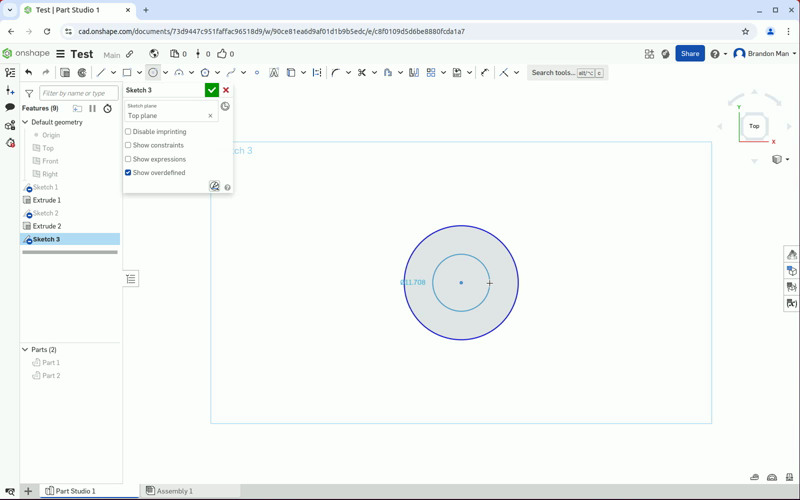
key(esc)
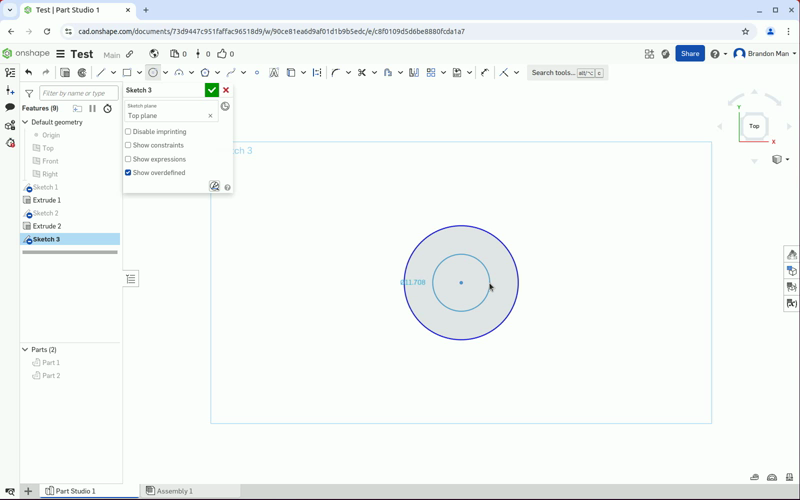
mouse_move(418, 275)
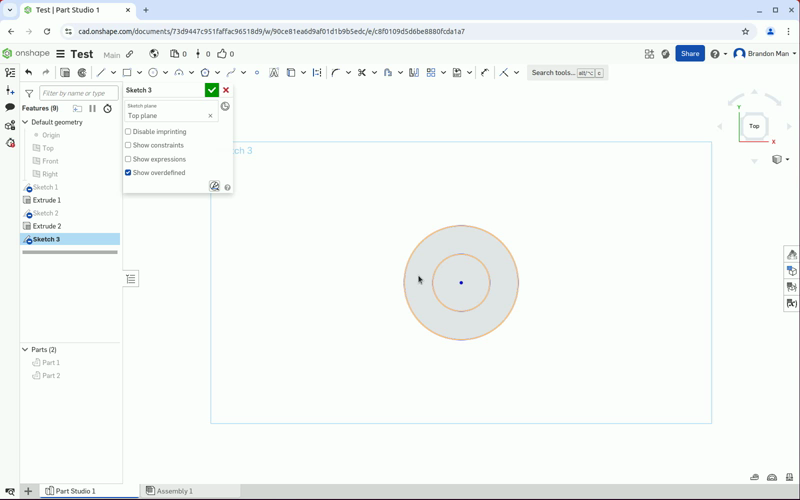
click(418, 275)
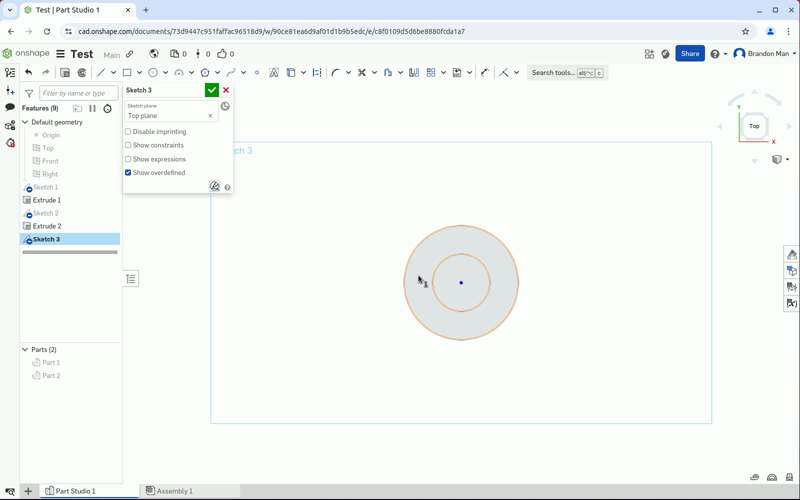
mouse_move(73, 352)
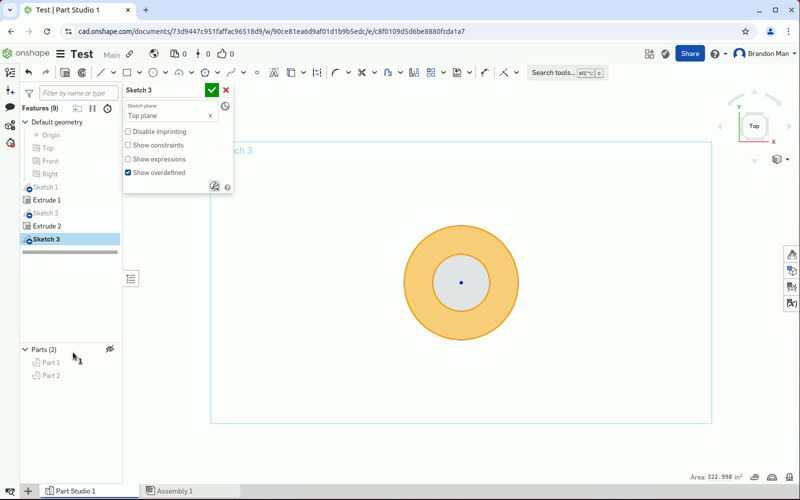
key(shift+y)
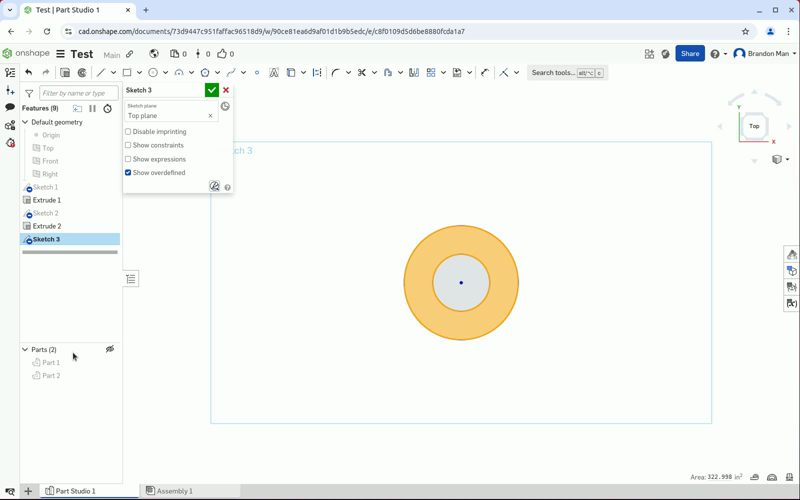
key(shift+e)
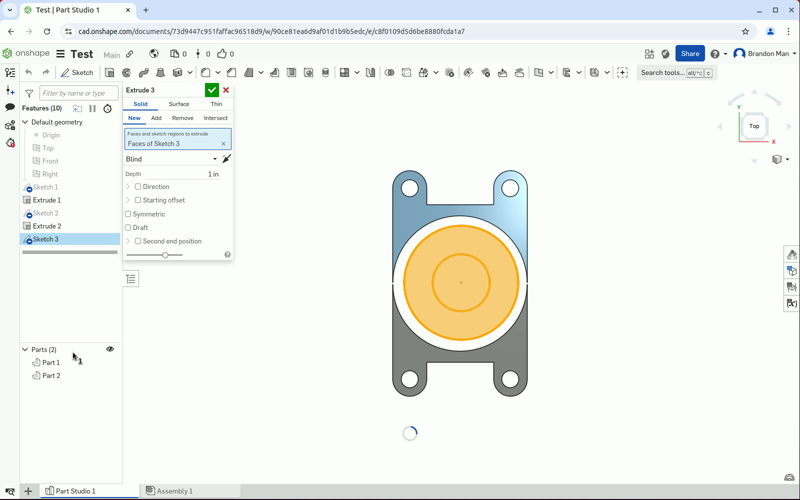
mouse_move(143, 106)
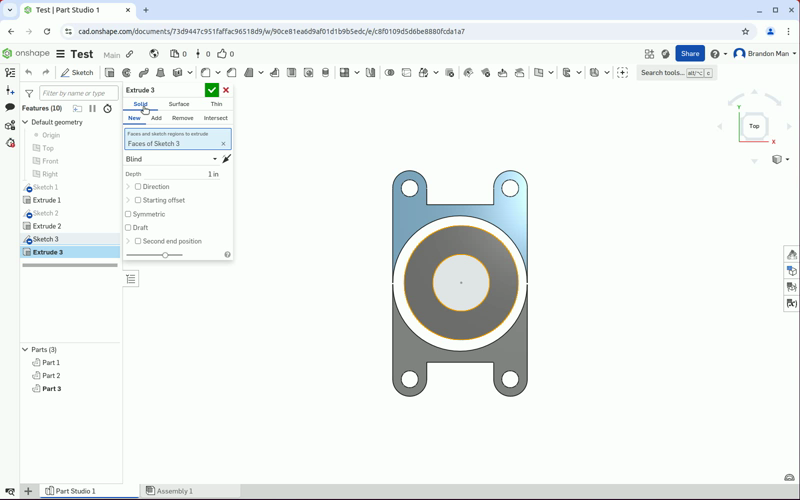
click(143, 106)
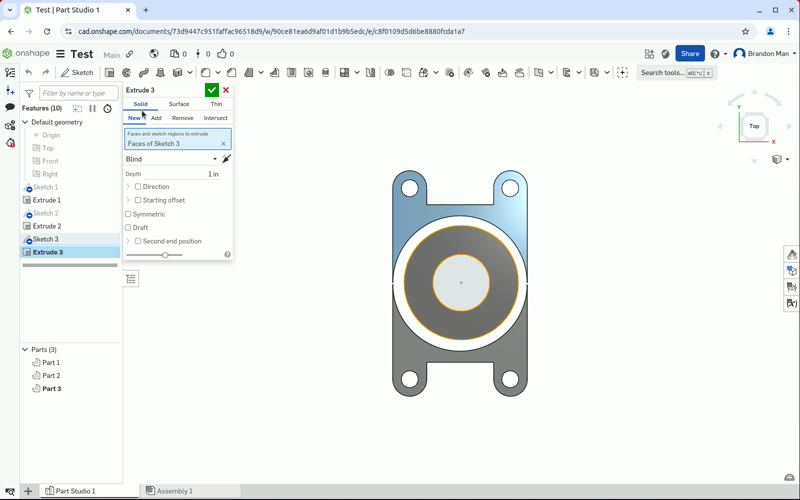
mouse_move(137, 120)
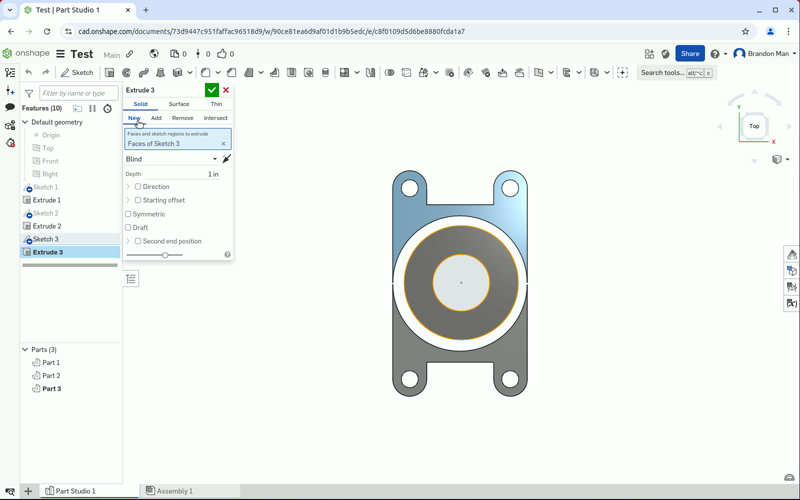
click(137, 120)
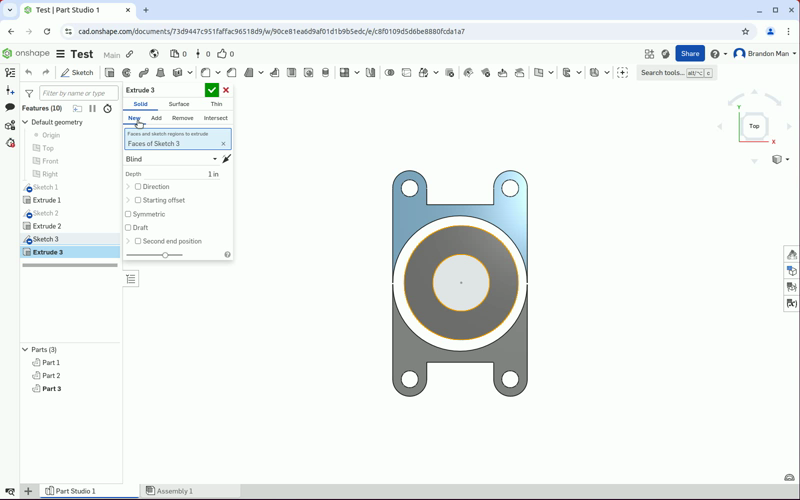
key(tab, 4)
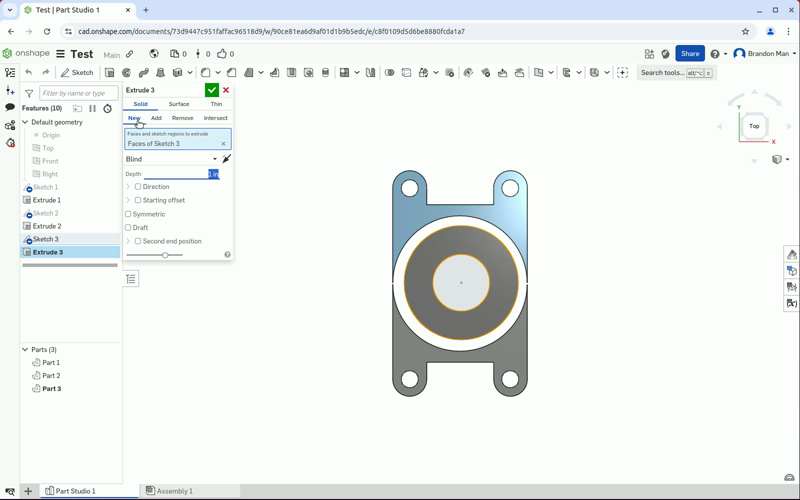
text(3.37)
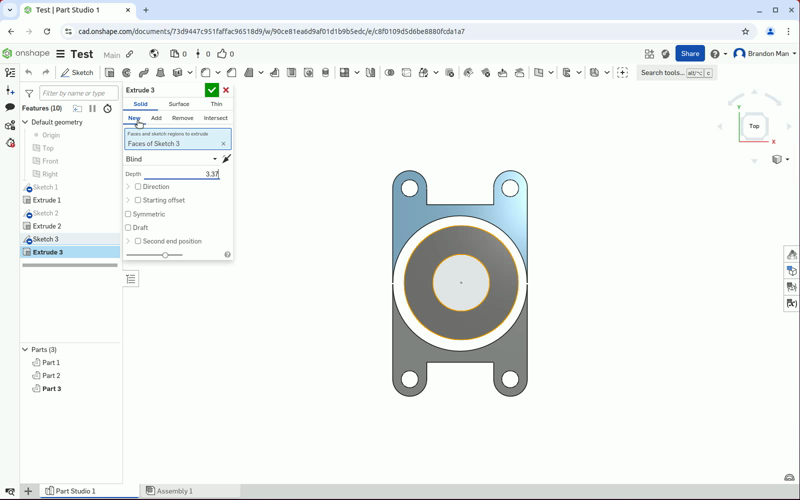
key(enter)
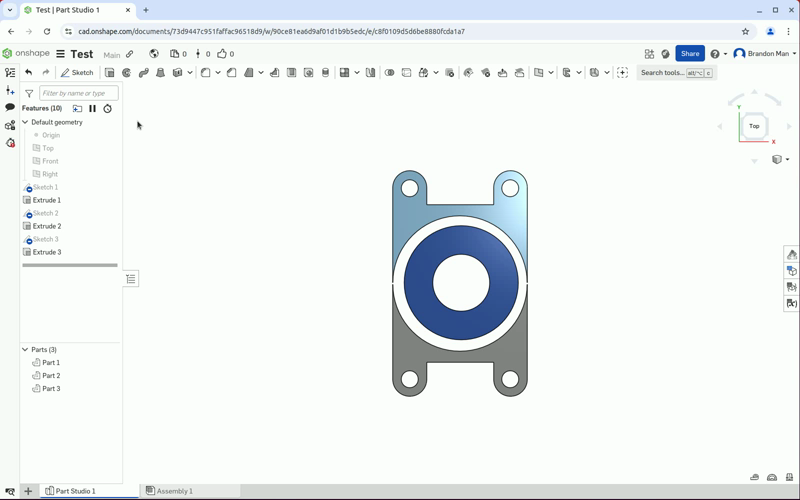
key(shift+h)
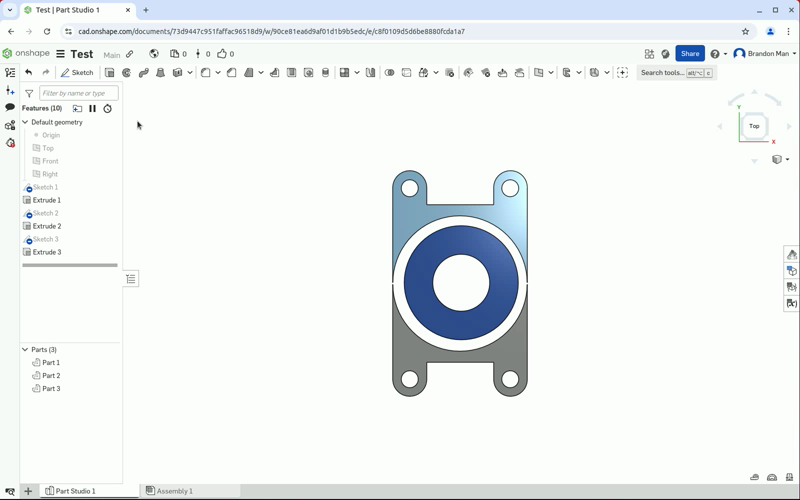
key(shift+h)
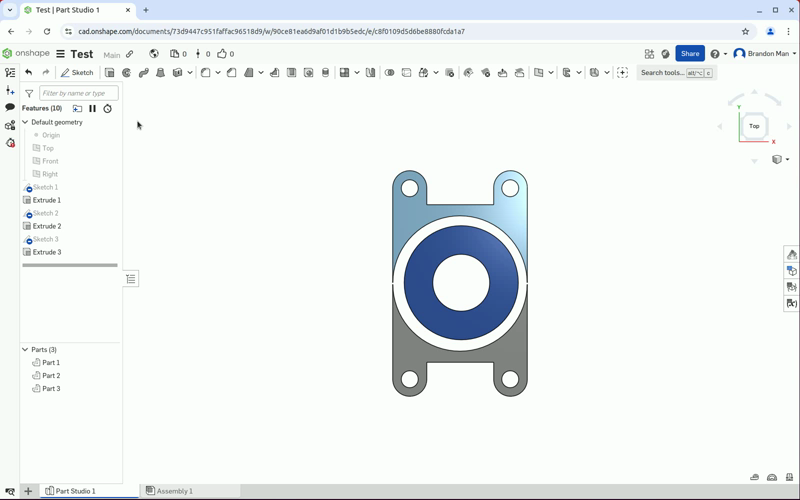
mouse_move(73, 189)
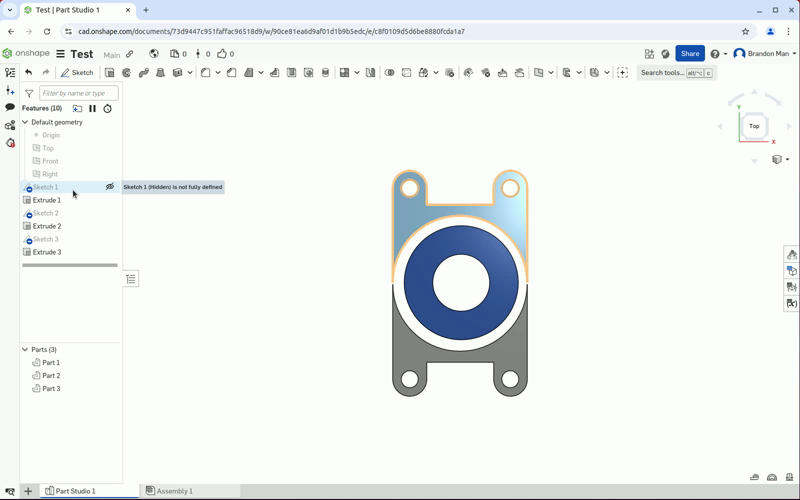
click(73, 189)
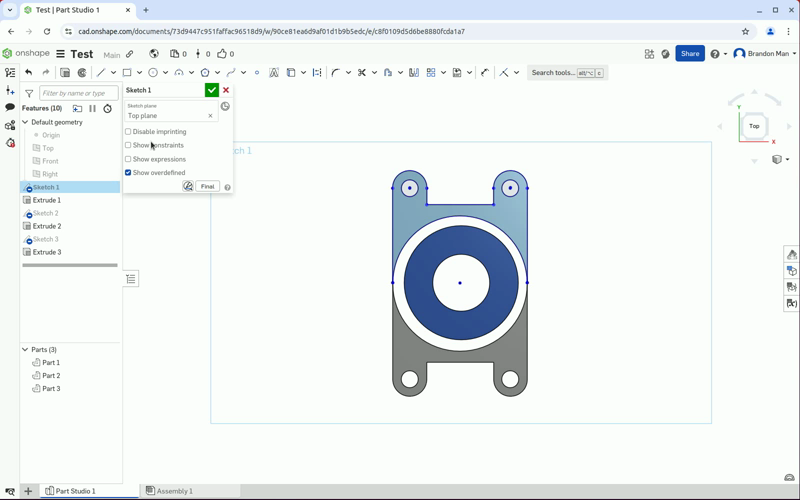
mouse_move(229, 92)
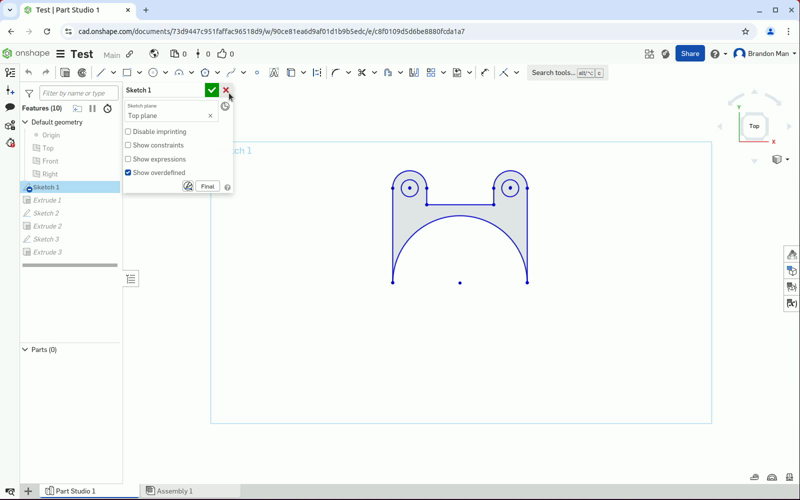
click(229, 92)
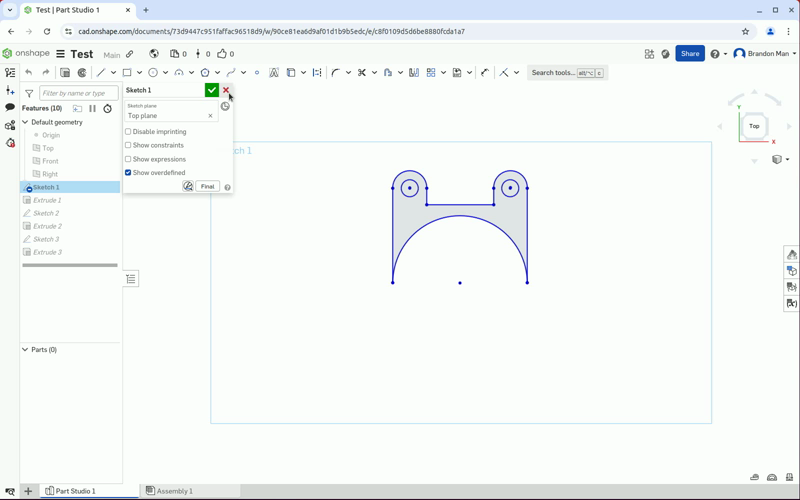
key(shift+s)
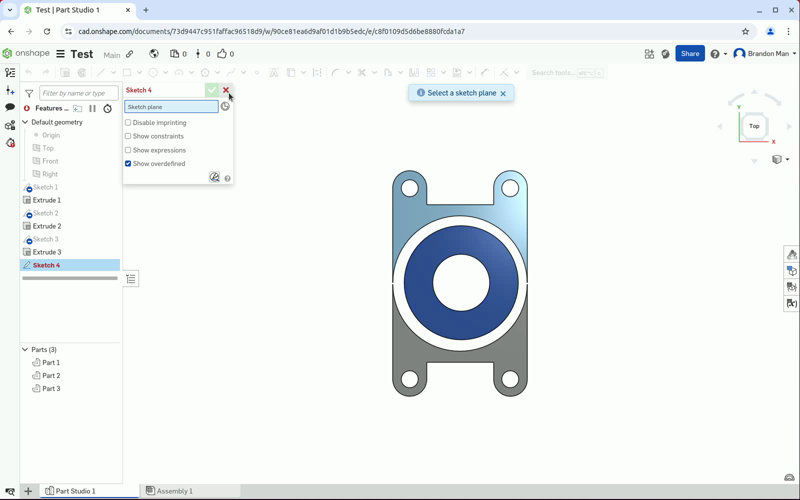
mouse_move(73, 150)
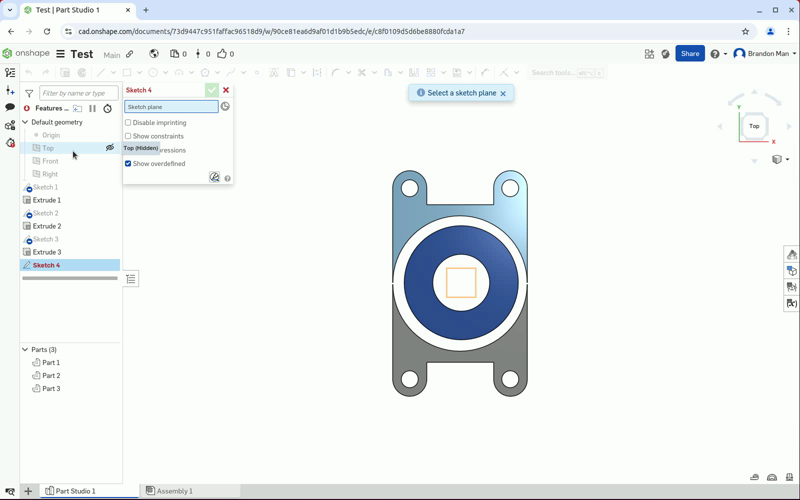
click(73, 150)
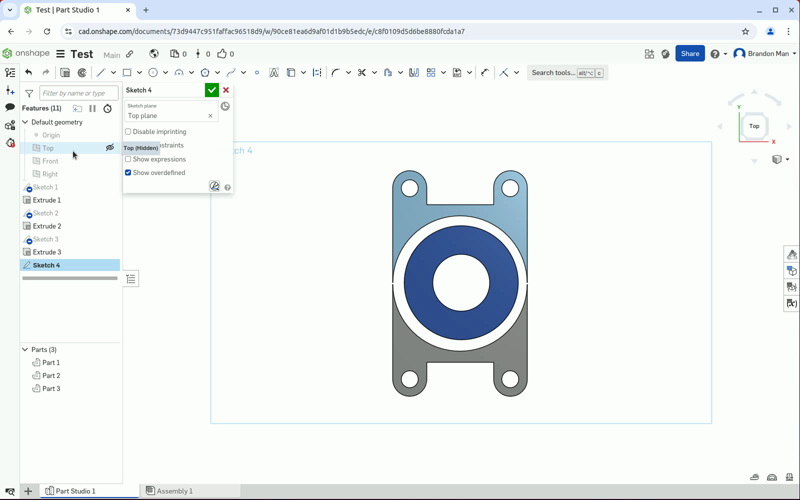
mouse_move(73, 352)
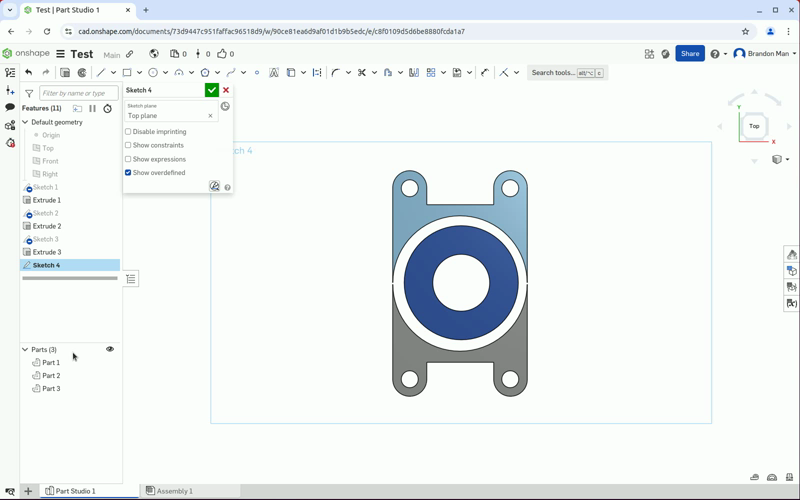
key(y)
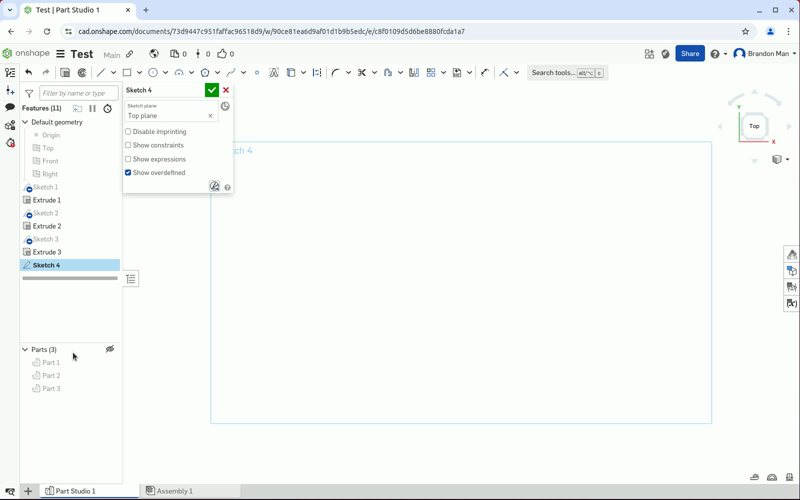
key(c)
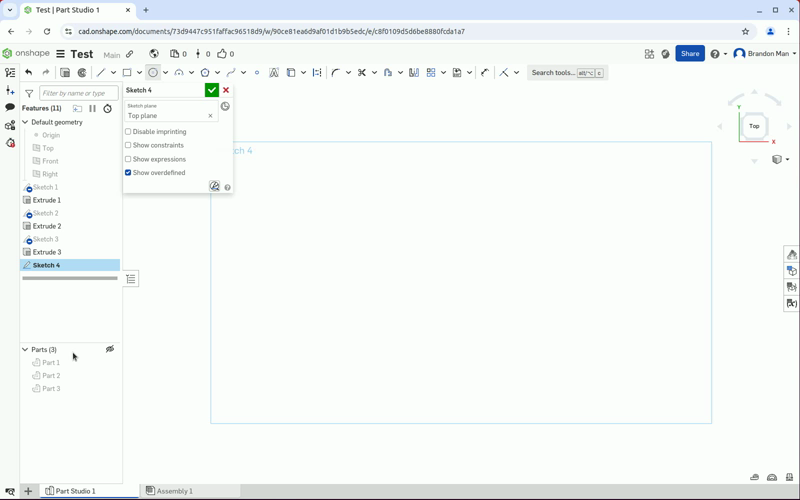
key_down(shift)
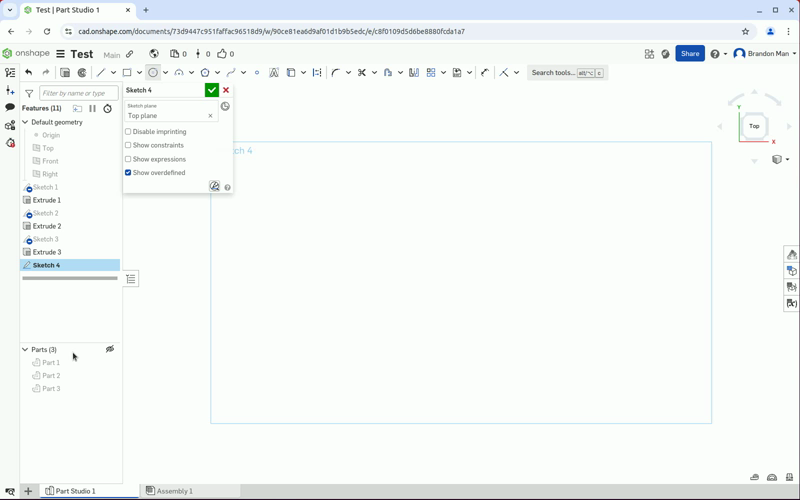
mouse_move(460, 282)
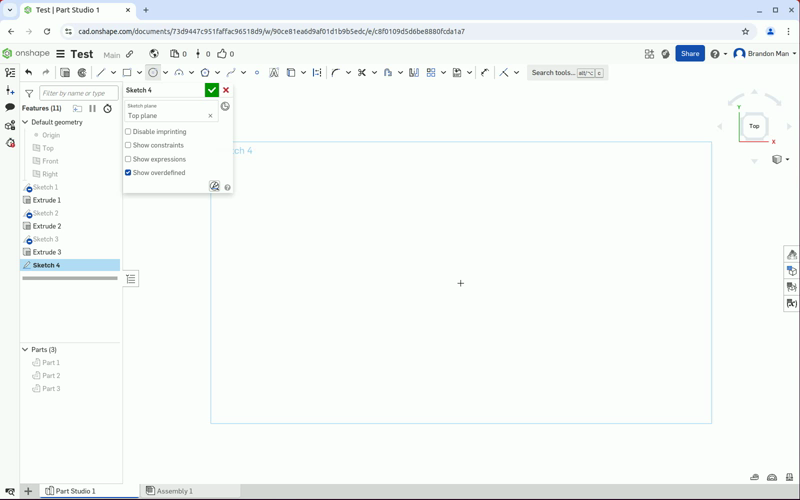
click(460, 282)
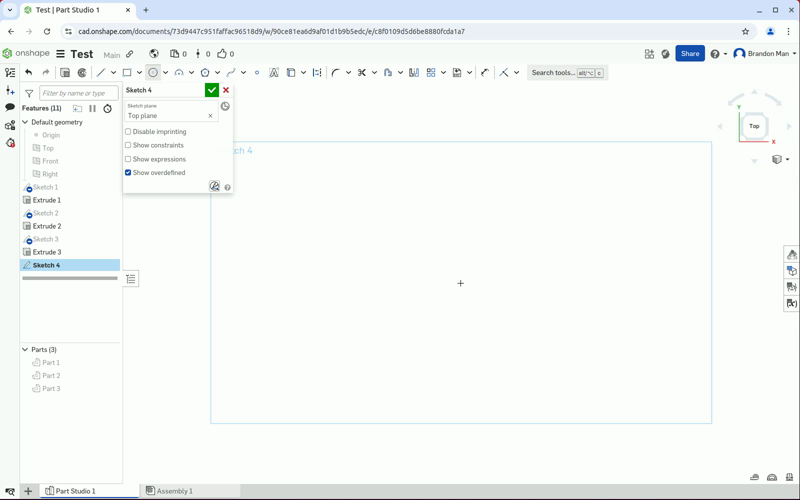
key_up(shift)
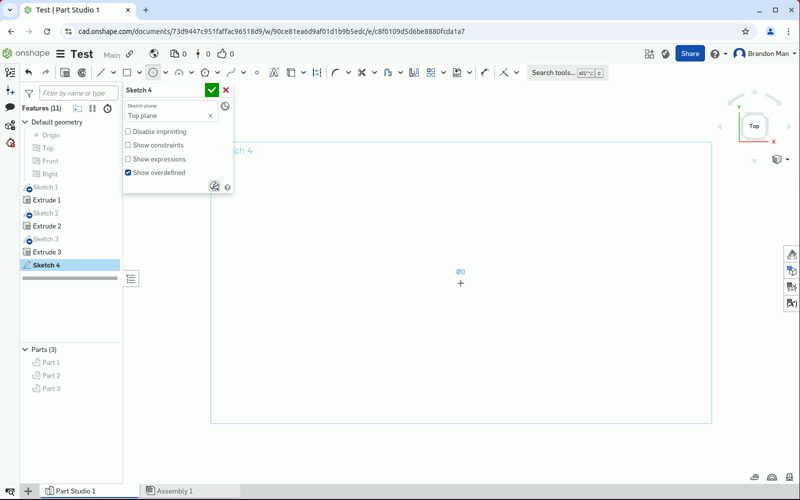
mouse_move(527, 282)
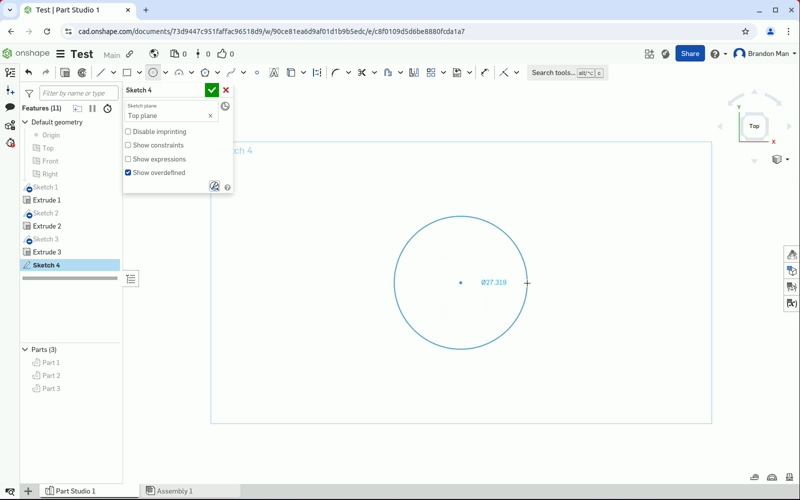
click(527, 282)
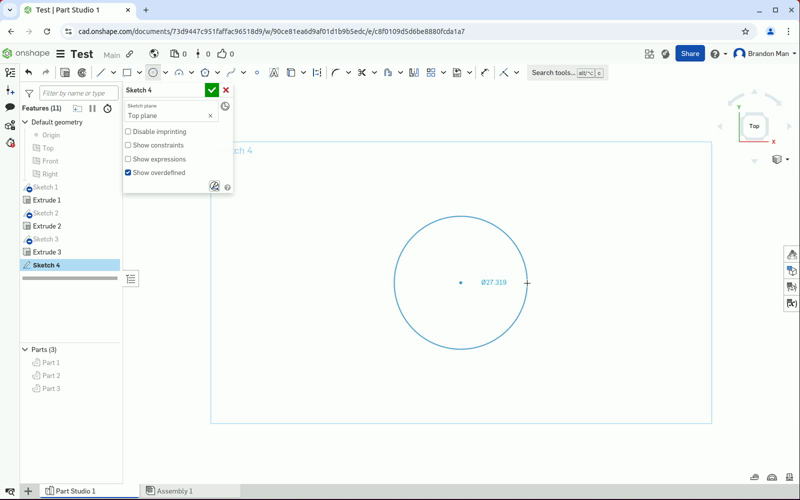
key(esc)
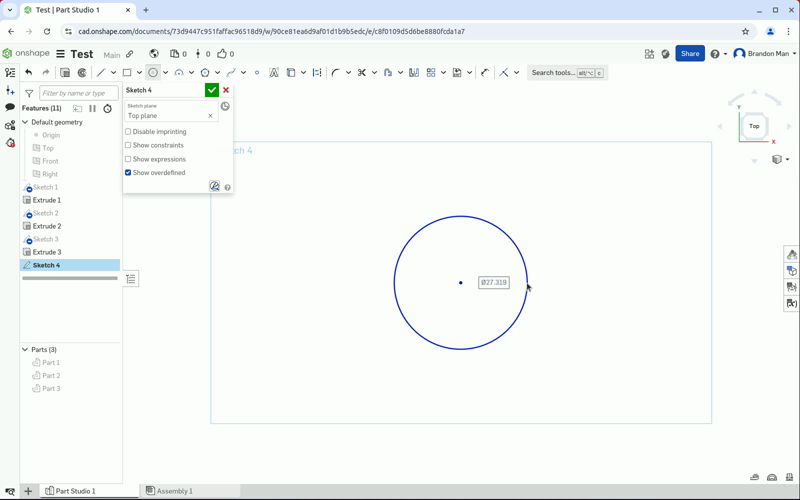
key(c)
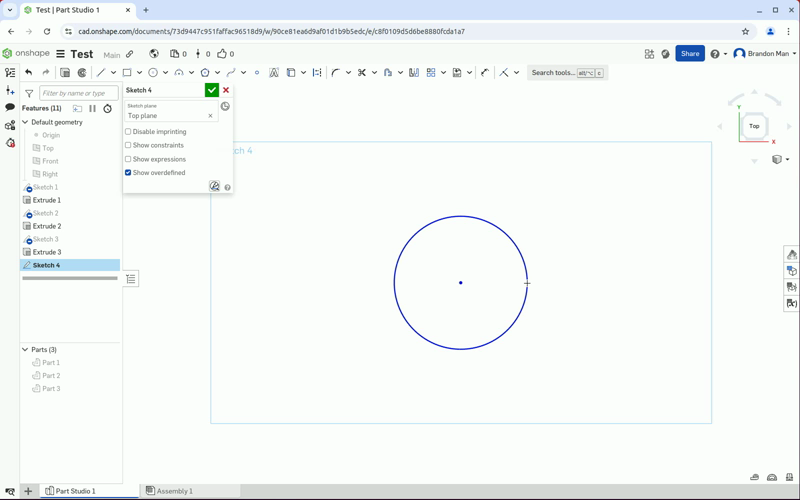
key_down(shift)
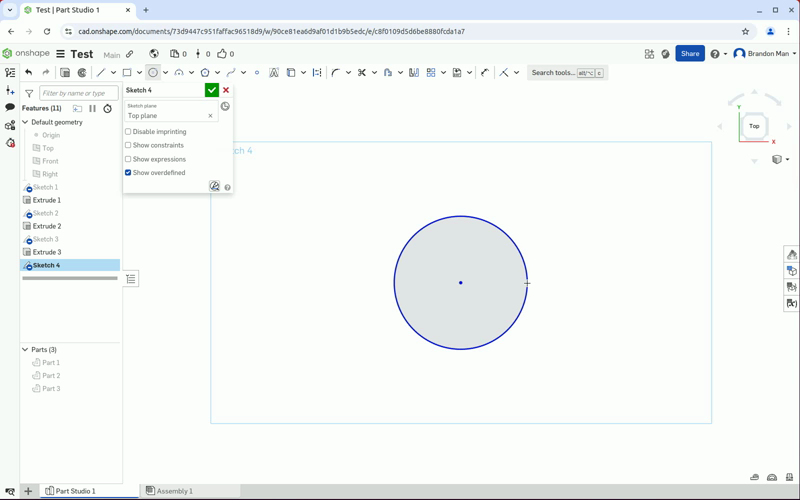
mouse_move(460, 282)
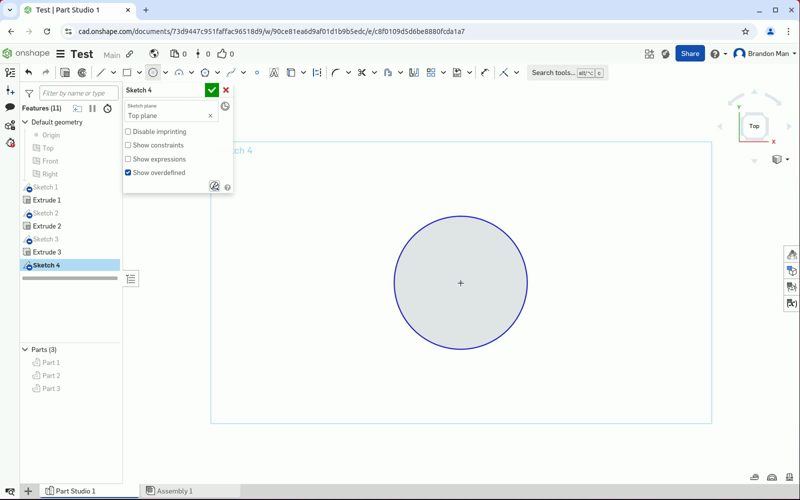
click(460, 282)
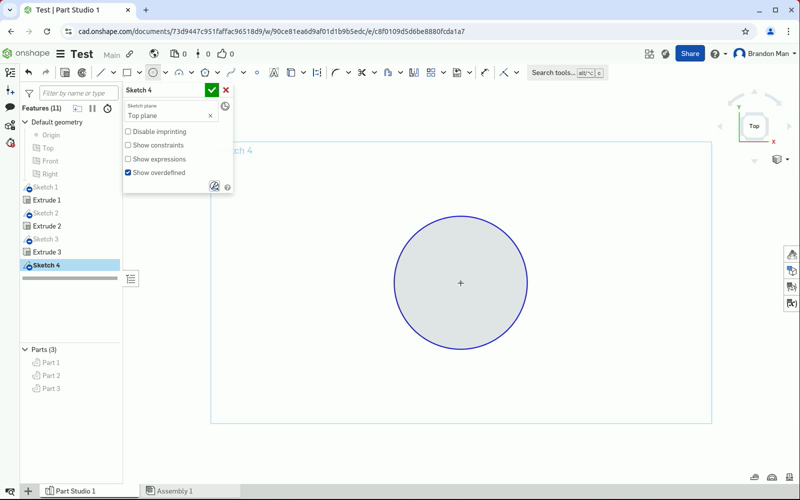
key_up(shift)
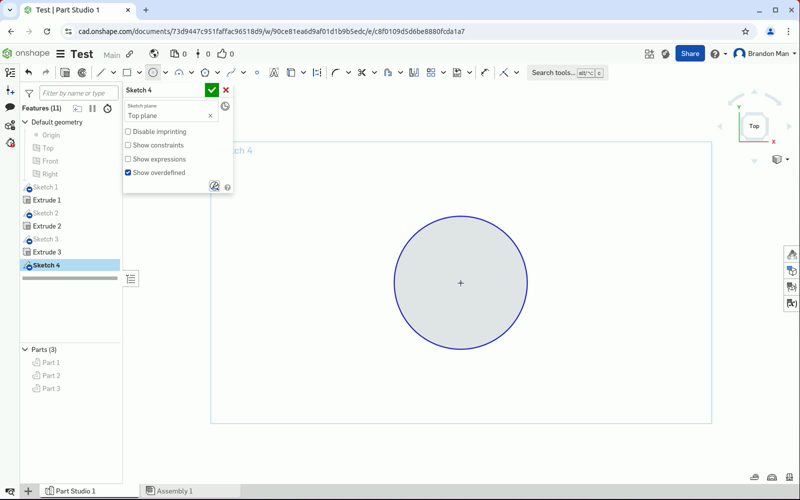
mouse_move(517, 282)
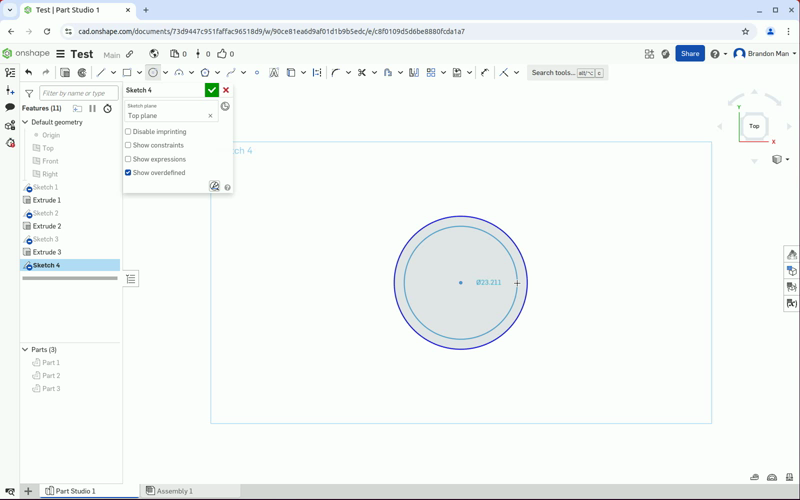
click(517, 282)
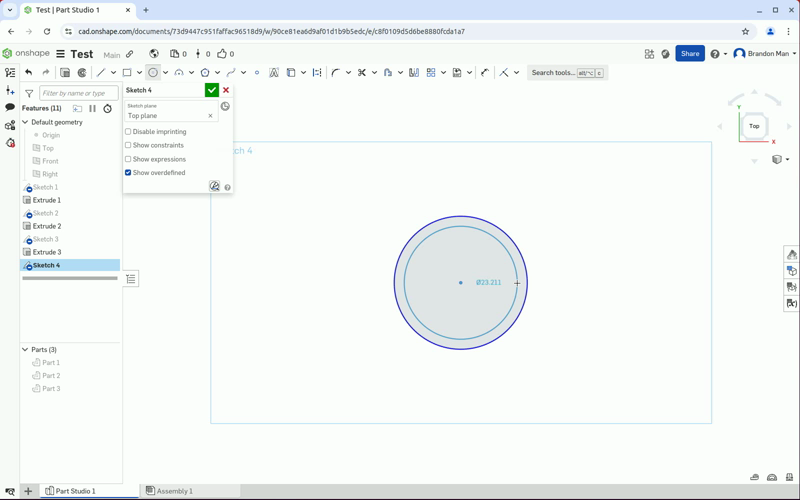
key(esc)
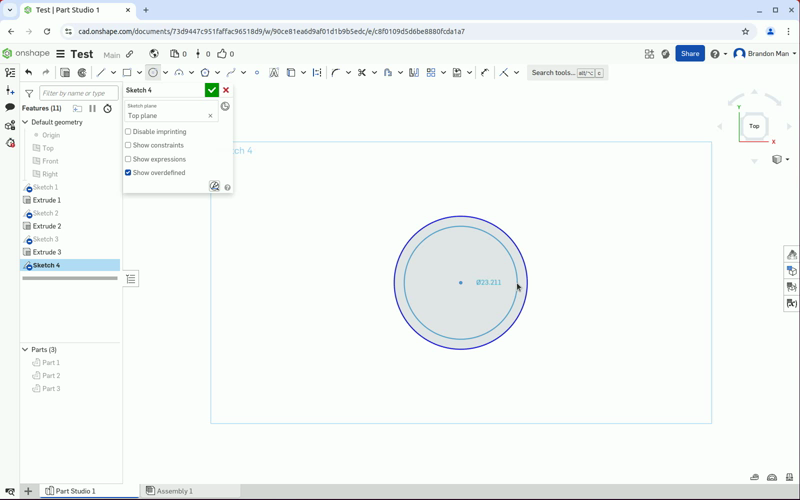
mouse_move(520, 269)
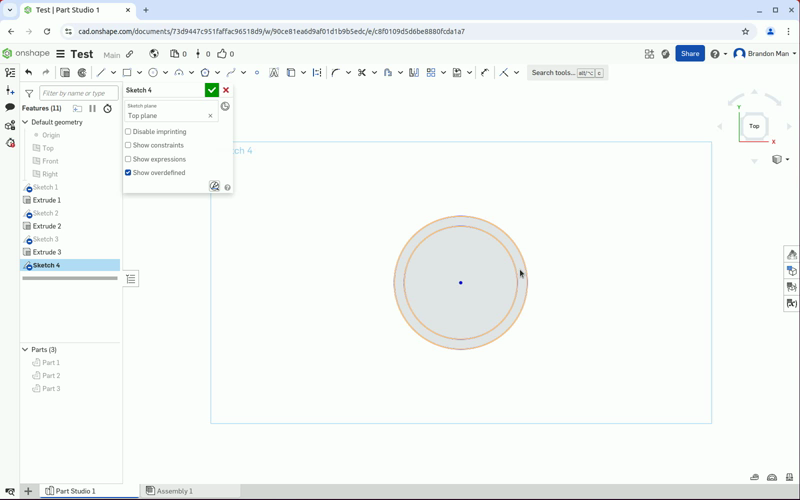
click(520, 269)
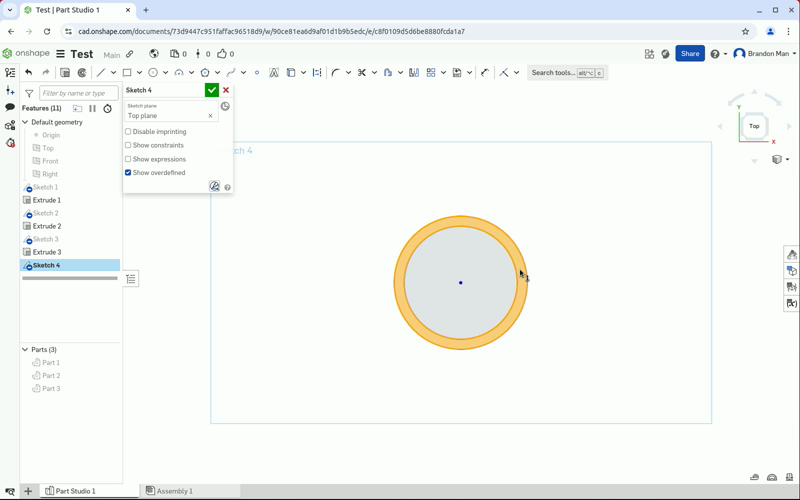
mouse_move(73, 352)
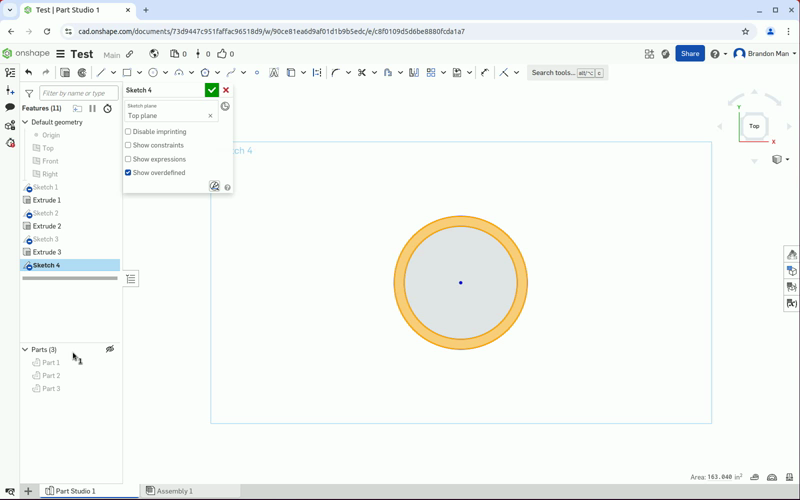
key(shift+y)
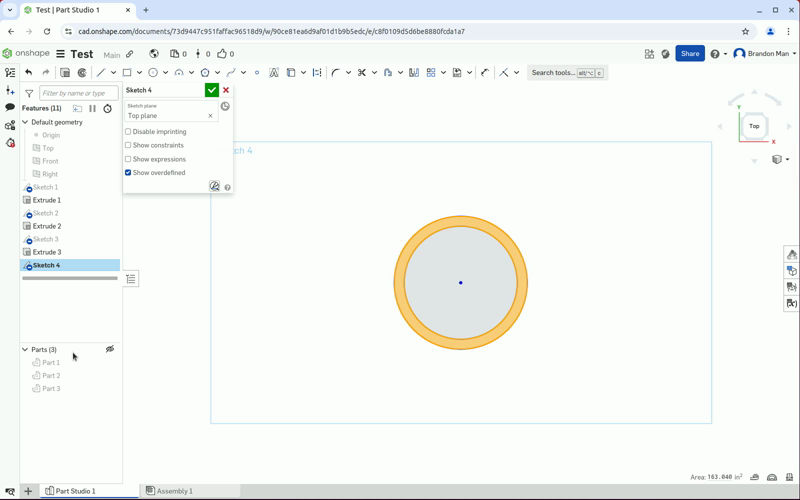
key(shift+e)
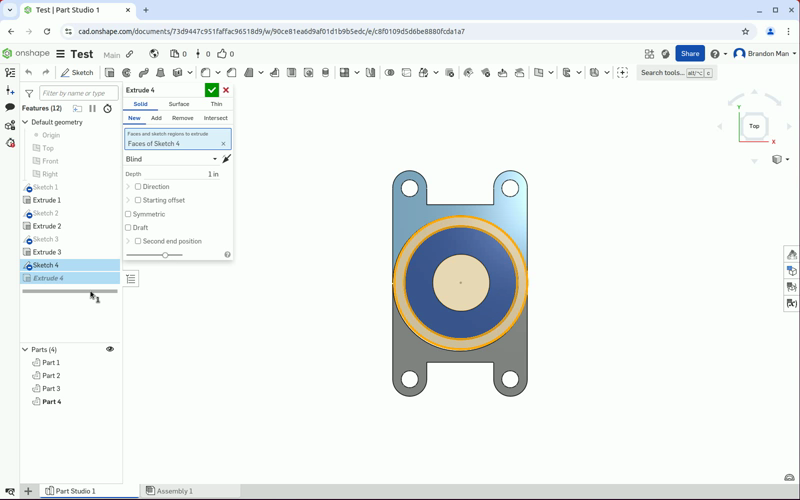
mouse_move(143, 106)
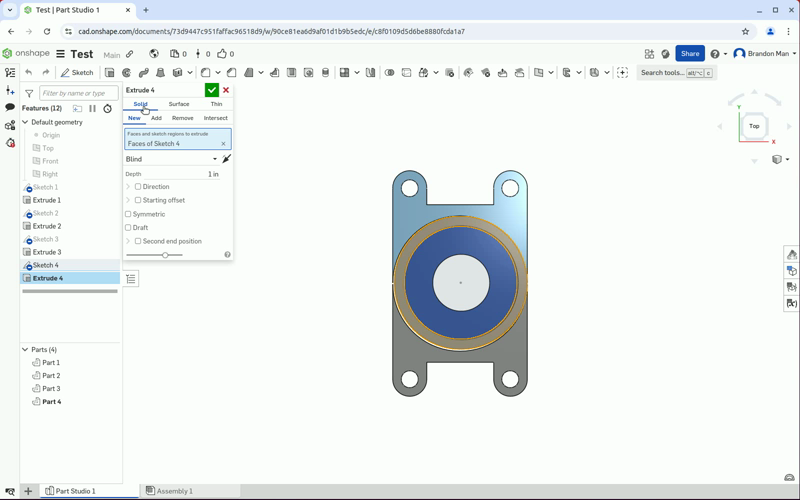
click(143, 106)
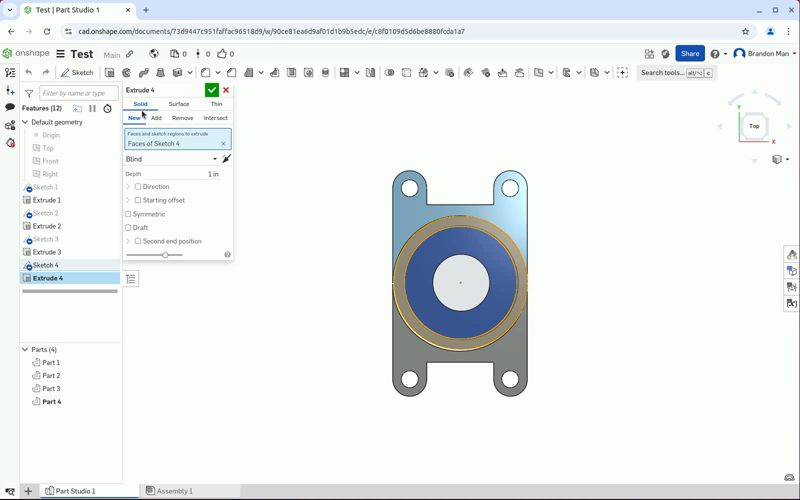
mouse_move(137, 120)
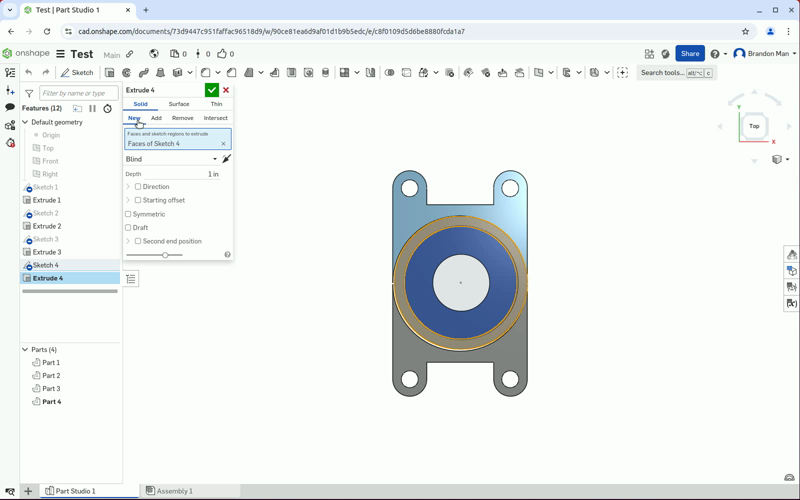
click(137, 120)
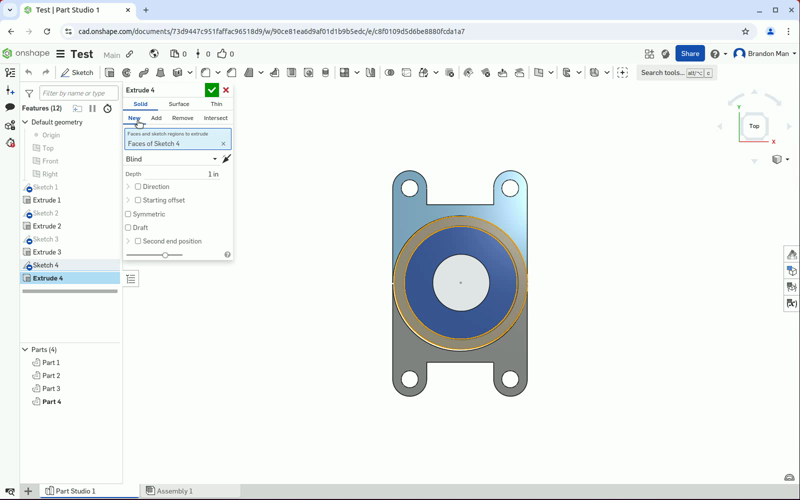
key(tab, 4)
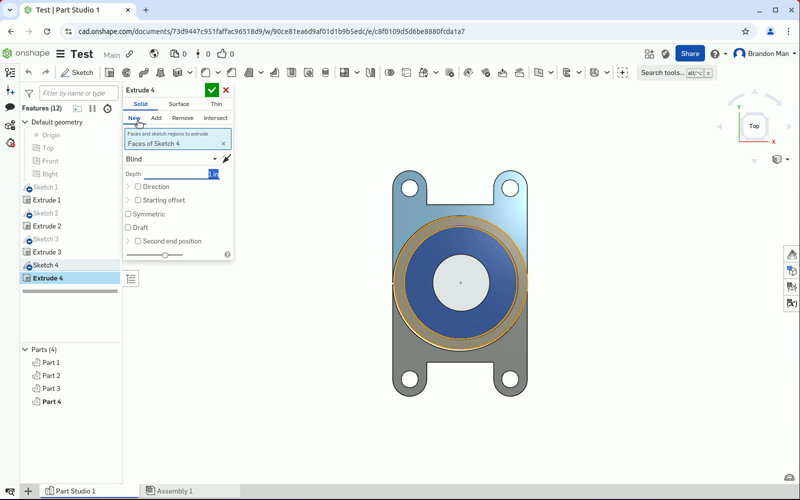
text(13.961)
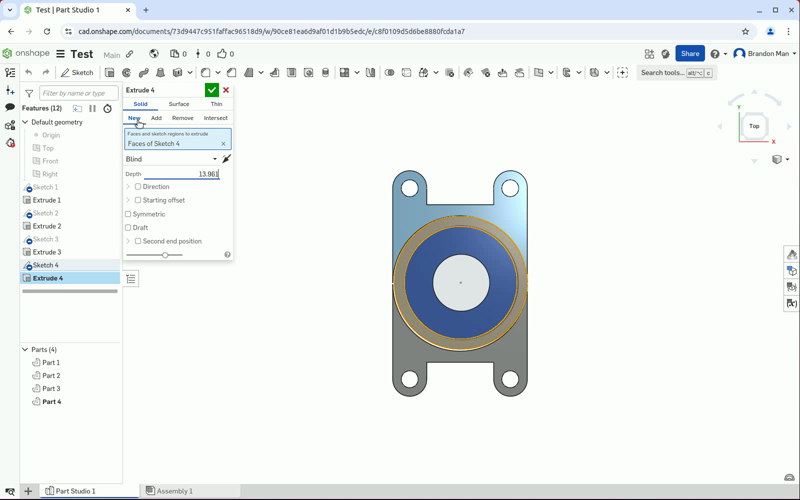
key(enter)
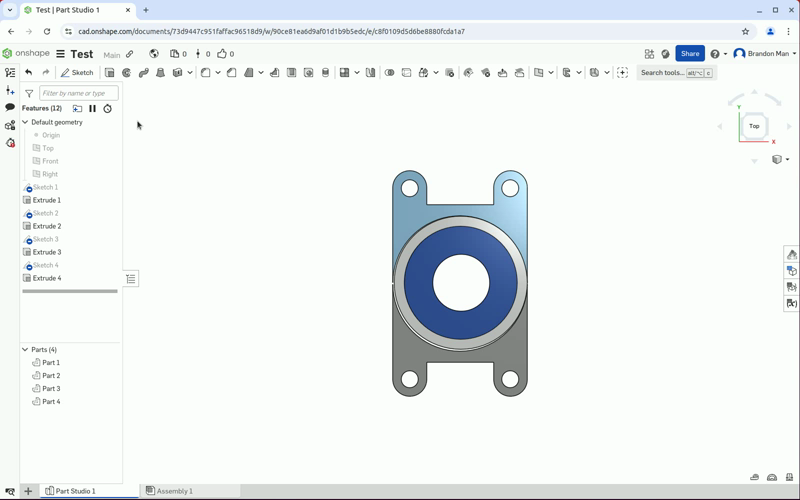
key(shift+h)
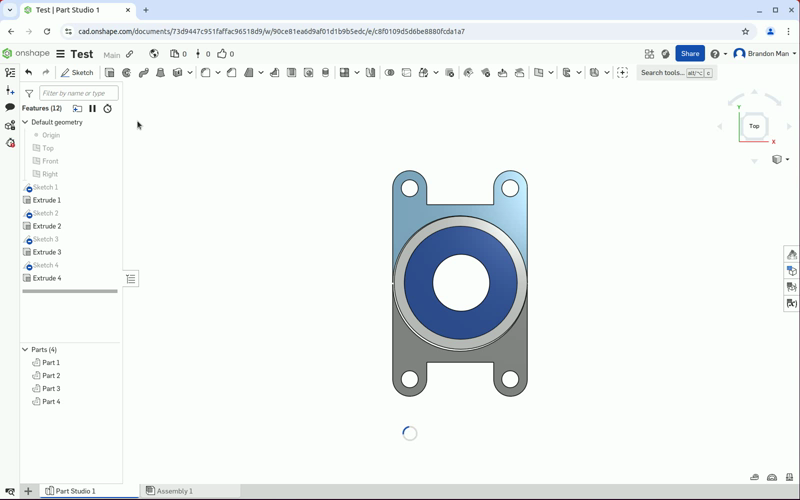
key(shift+h)
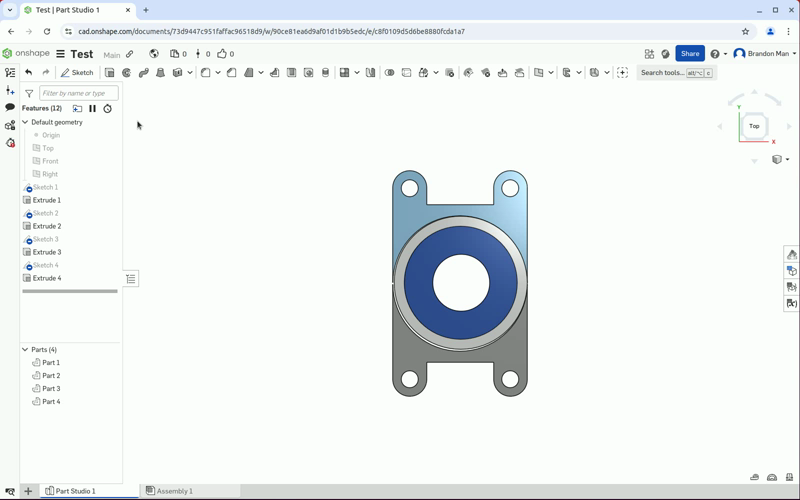
mouse_move(73, 189)
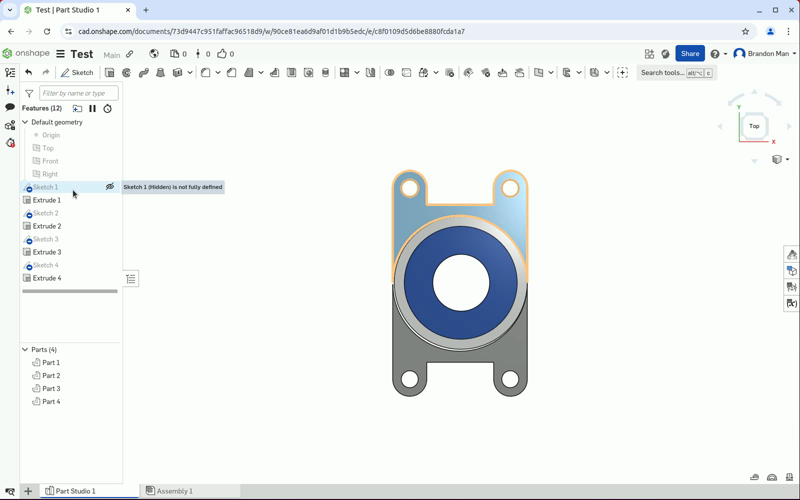
click(73, 189)
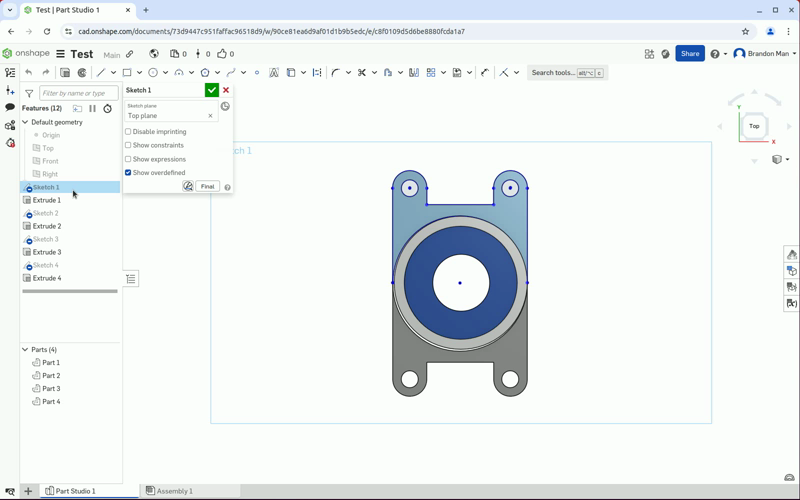
mouse_move(229, 92)
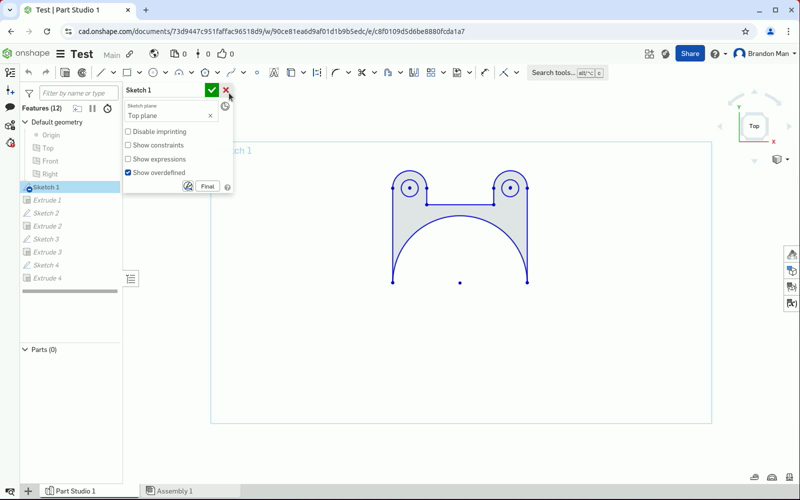
click(229, 92)
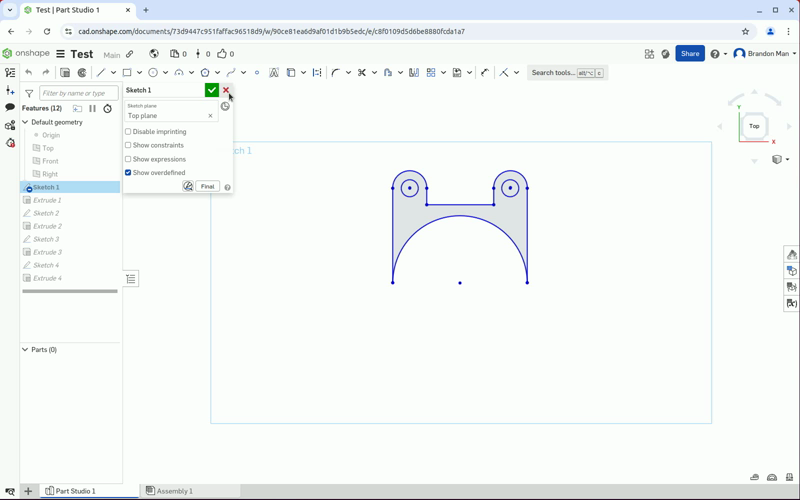
key(shift+s)
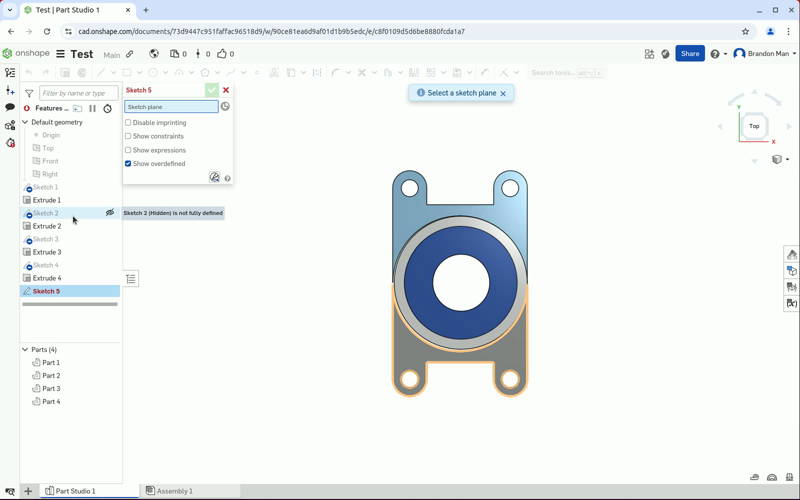
scroll(3)
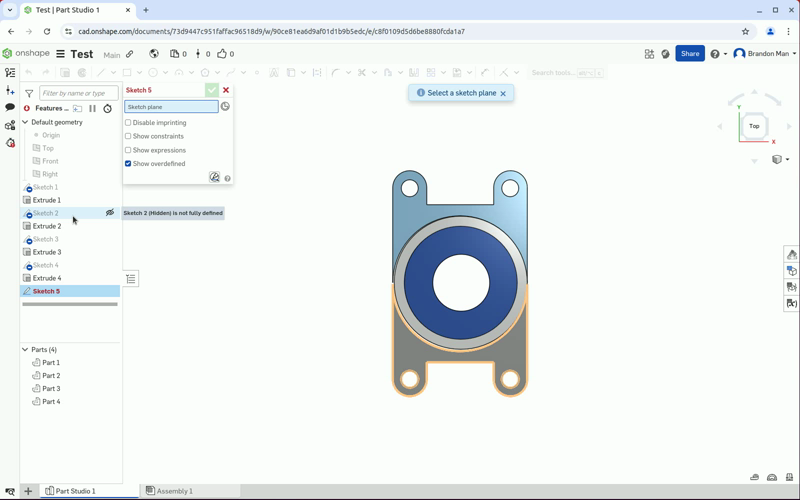
mouse_move(73, 150)
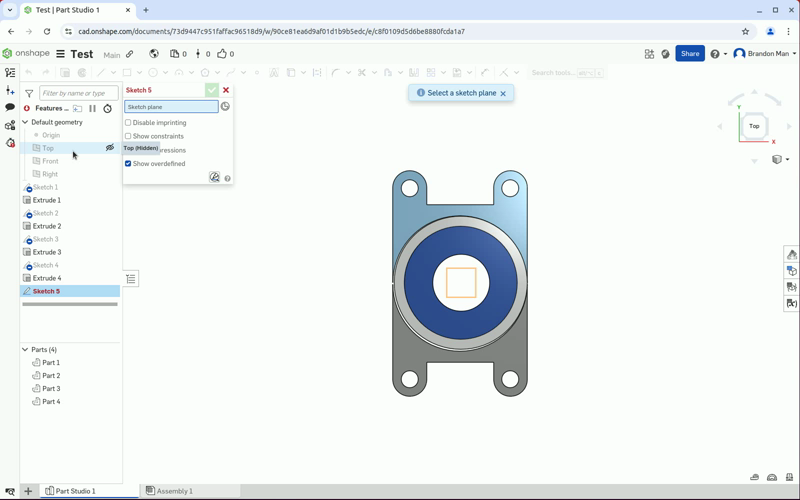
click(73, 150)
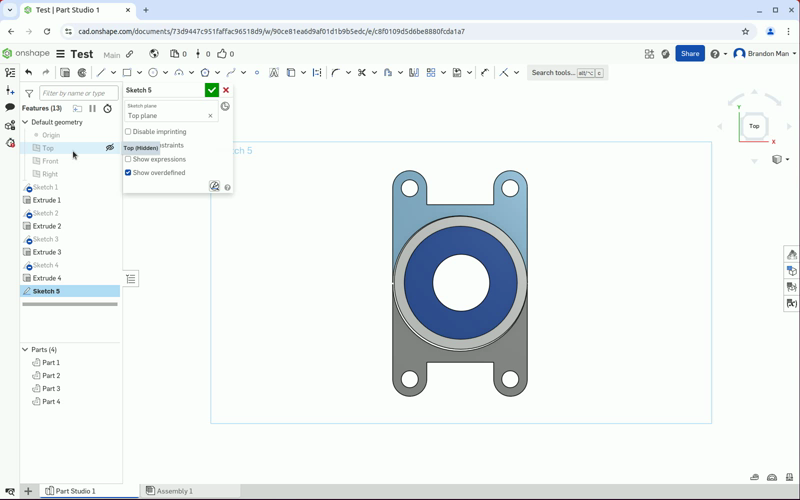
mouse_move(73, 352)
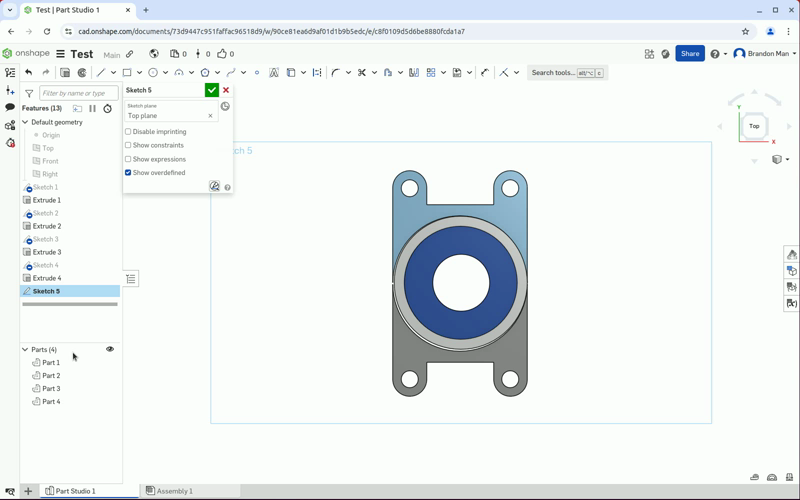
key(y)
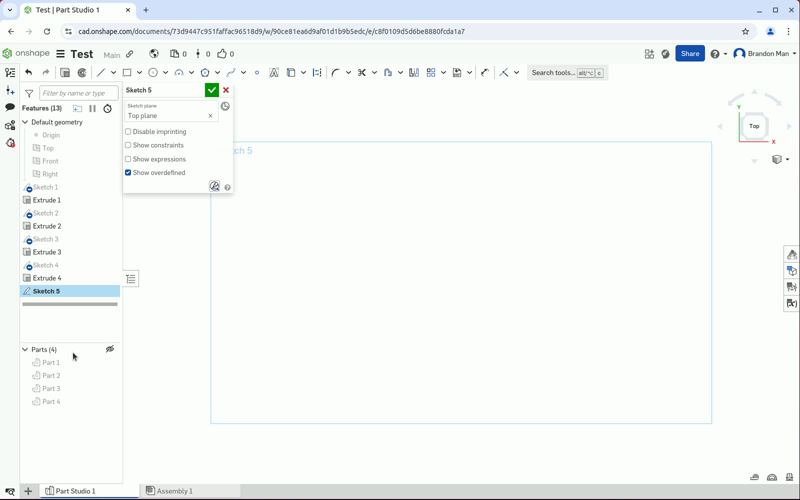
key(c)
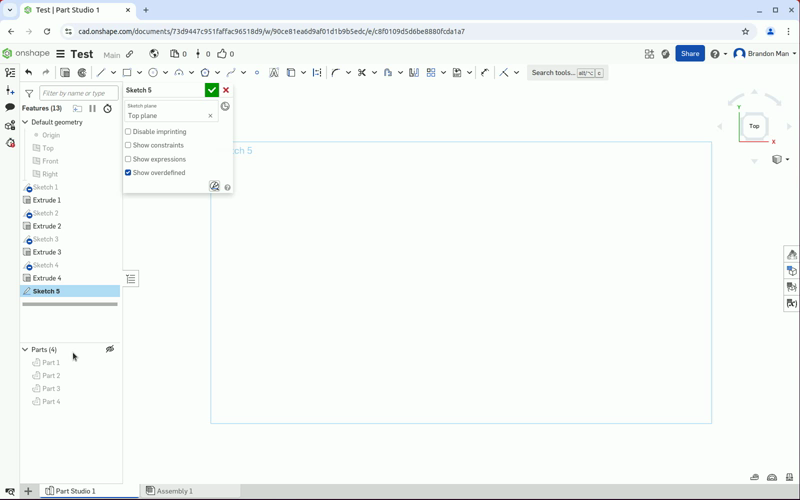
key_down(shift)
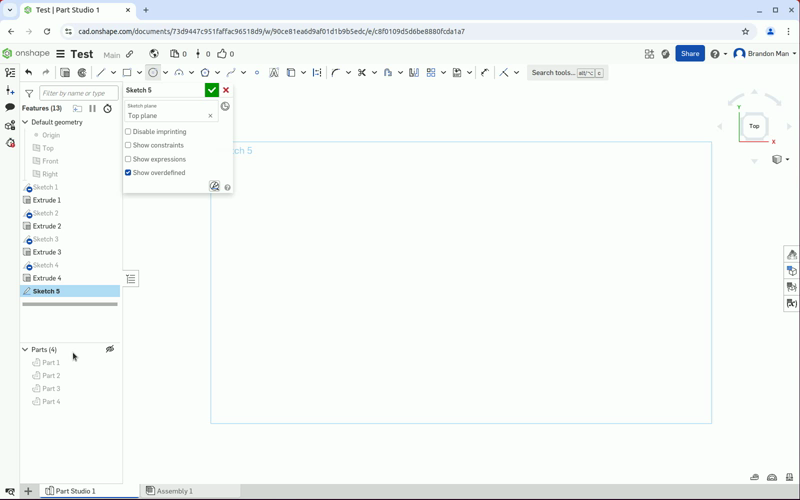
mouse_move(461, 282)
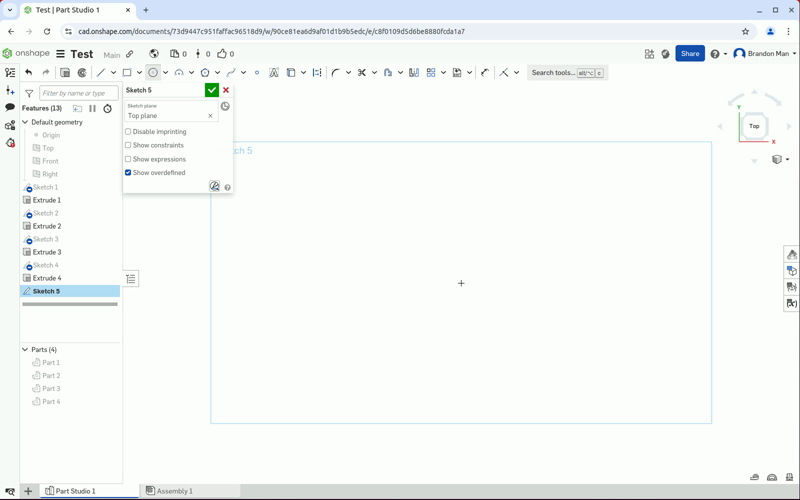
click(461, 282)
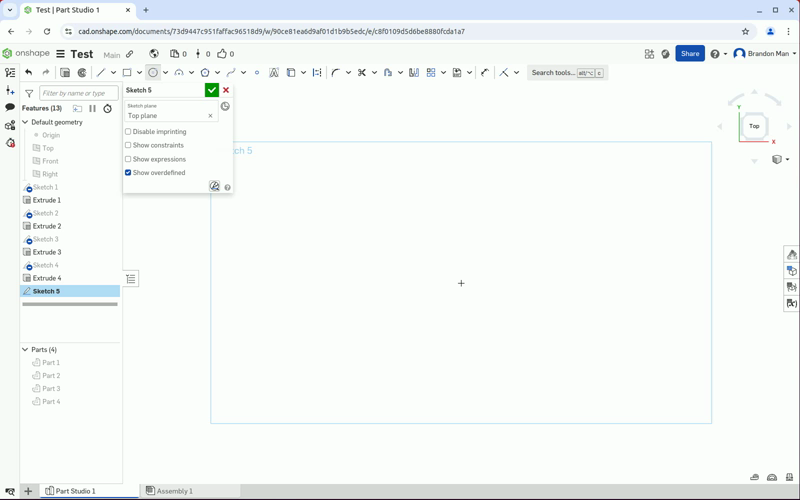
key_up(shift)
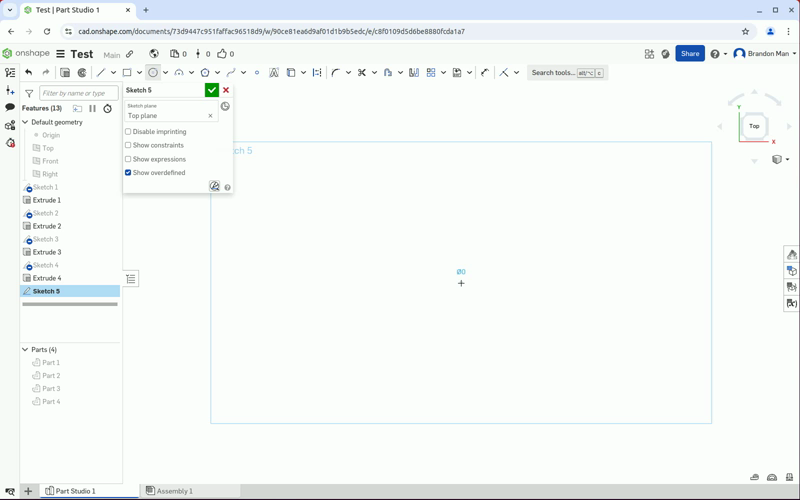
mouse_move(490, 282)
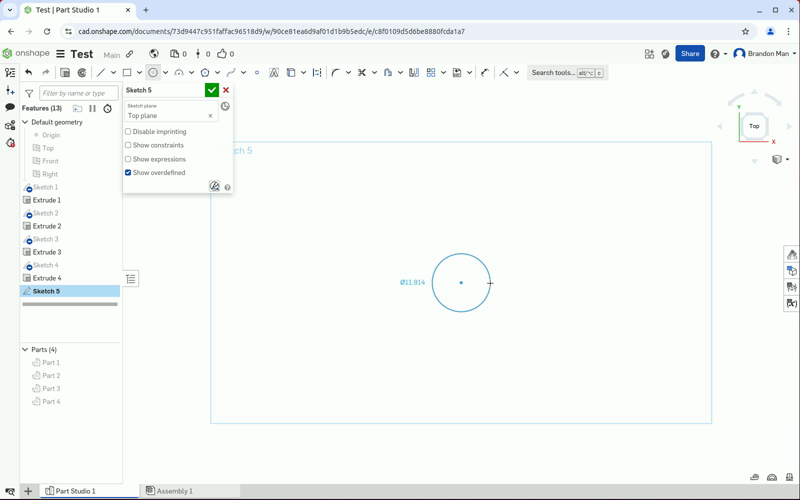
click(490, 282)
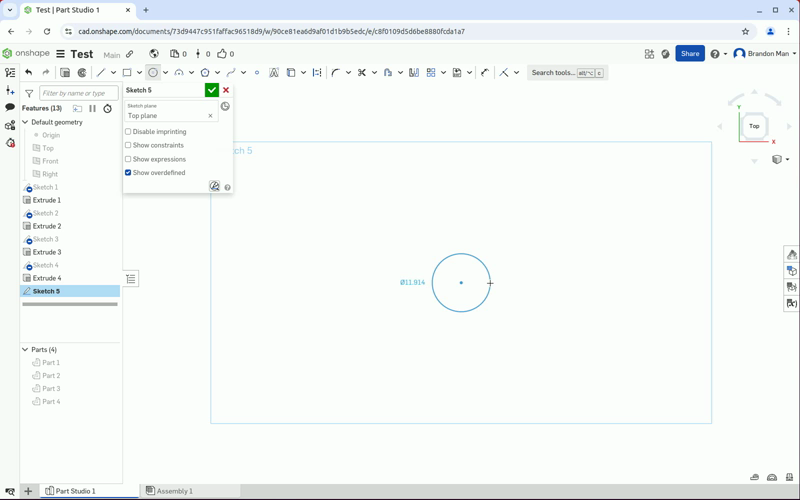
key(esc)
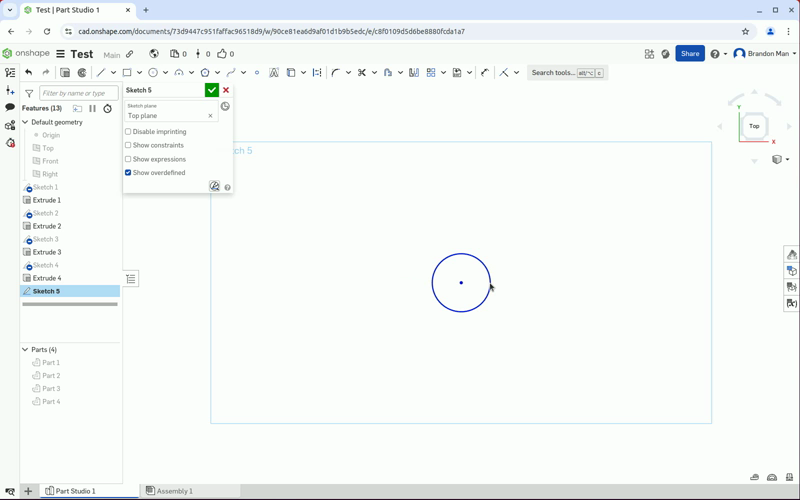
key(c)
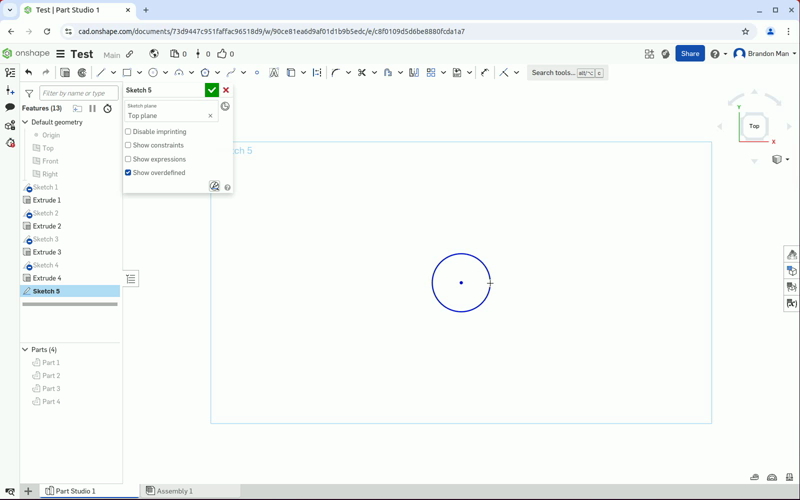
key_down(shift)
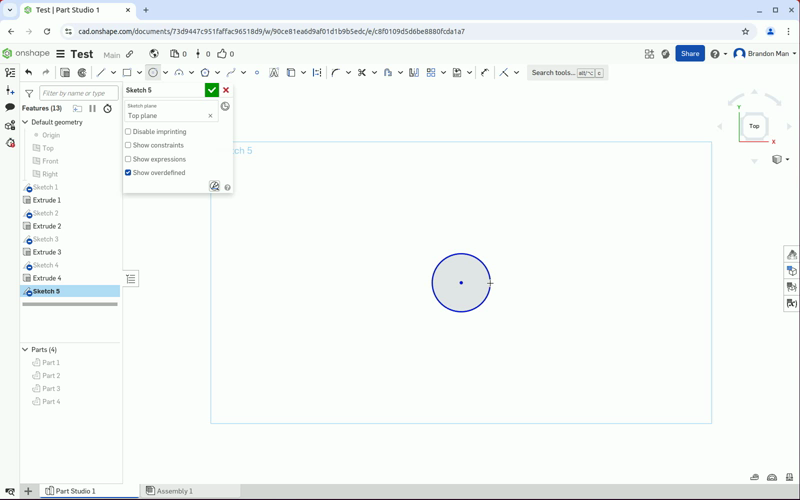
mouse_move(461, 282)
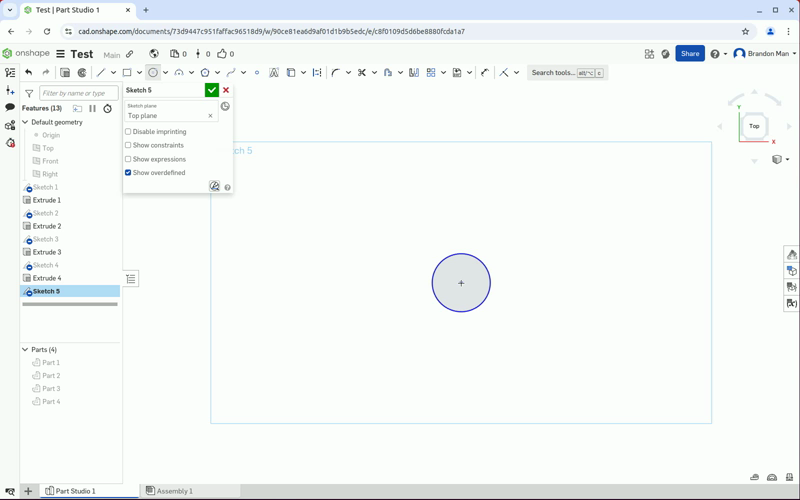
click(461, 282)
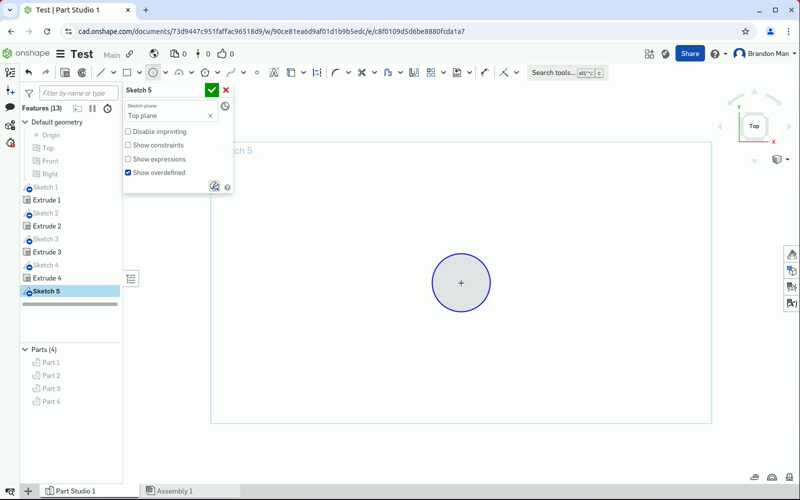
key_up(shift)
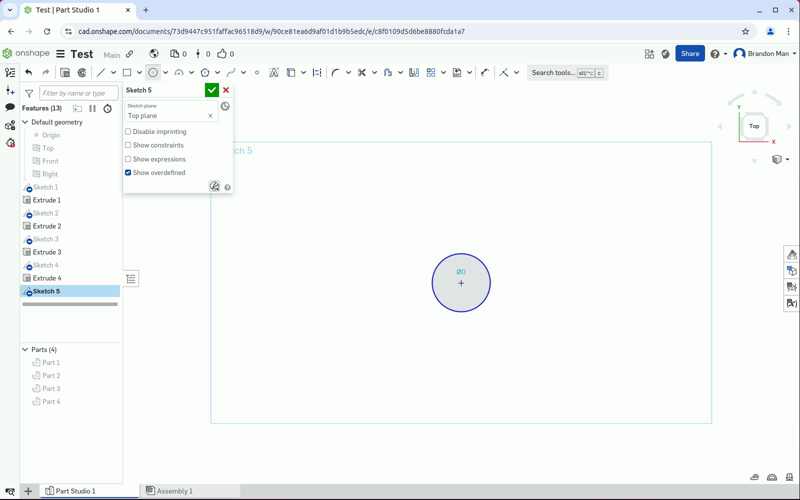
mouse_move(478, 282)
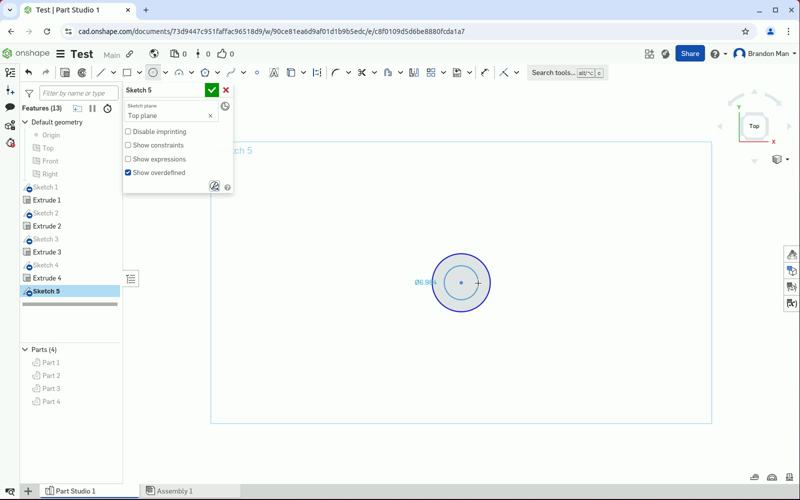
click(478, 282)
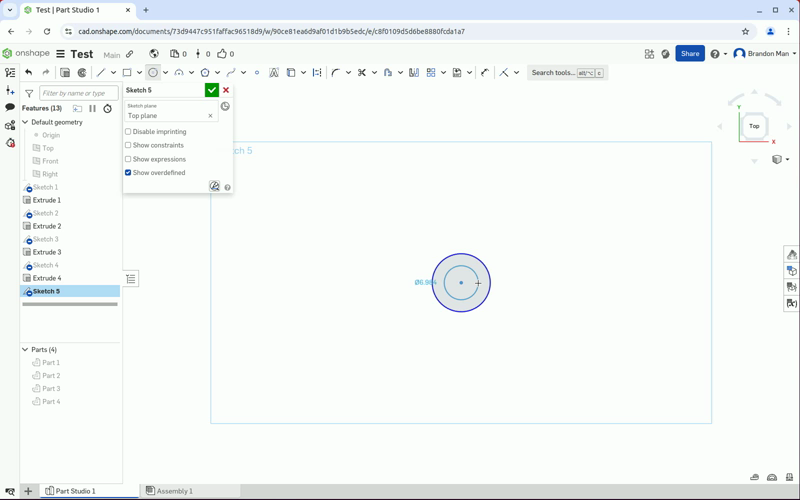
key(esc)
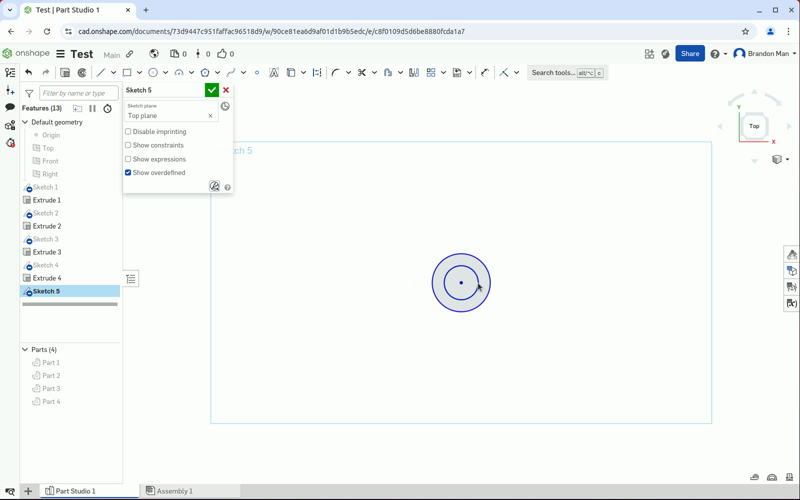
mouse_move(443, 270)
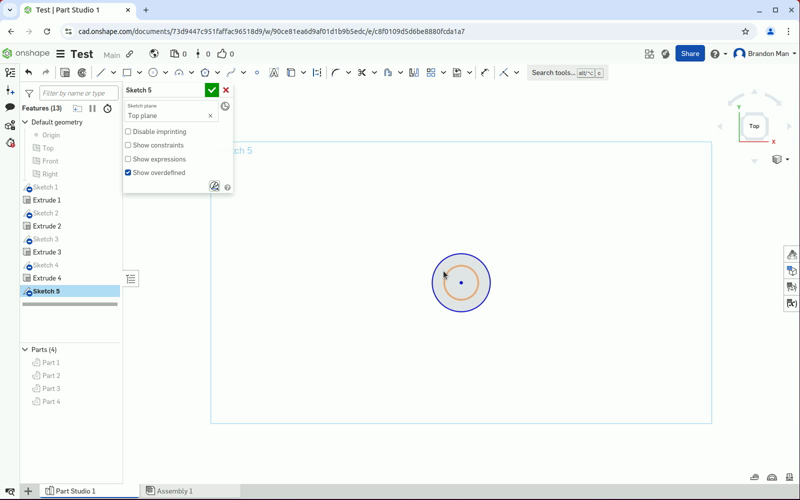
scroll(6)
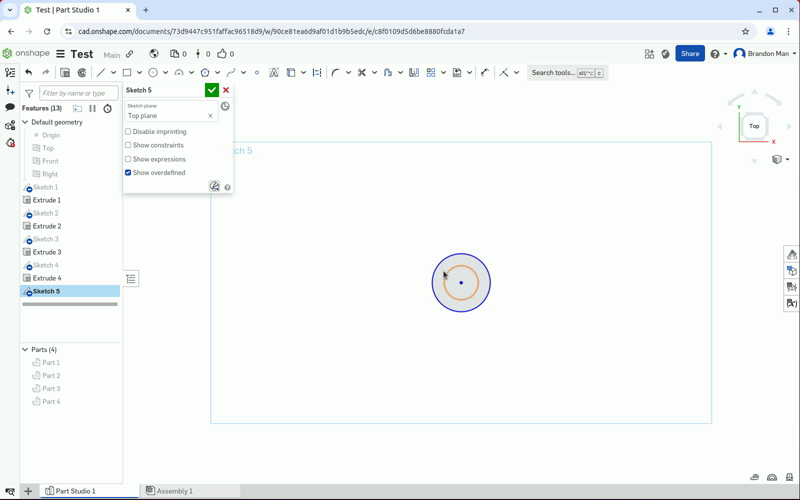
scroll(6)
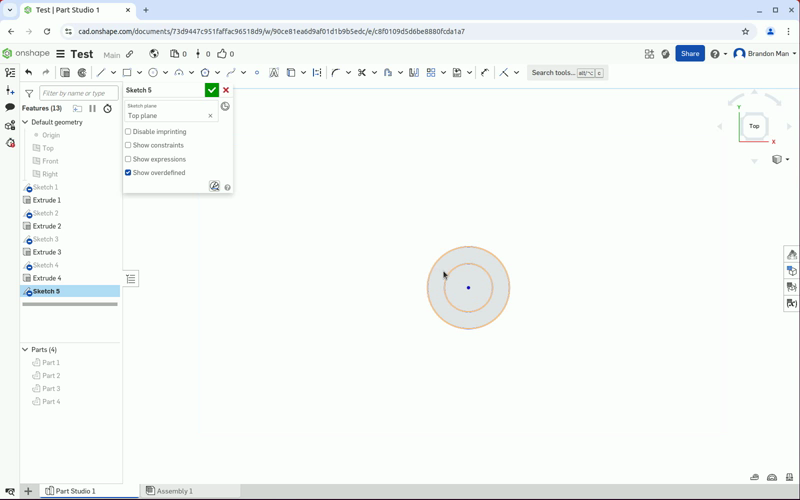
scroll(6)
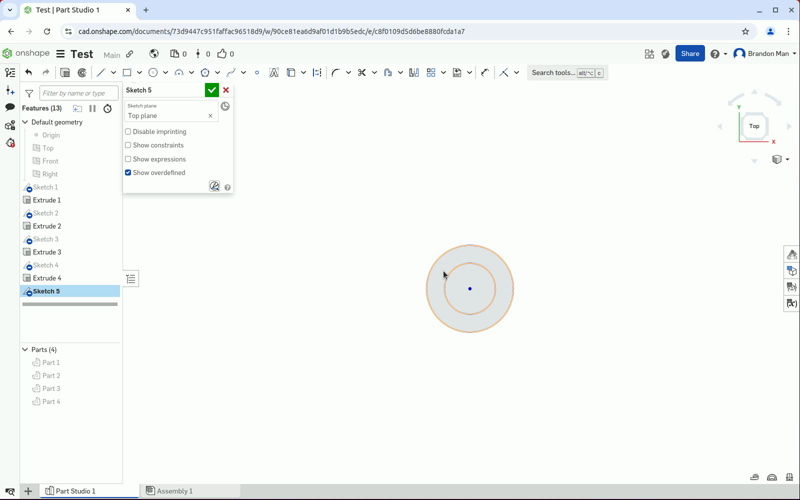
scroll(6)
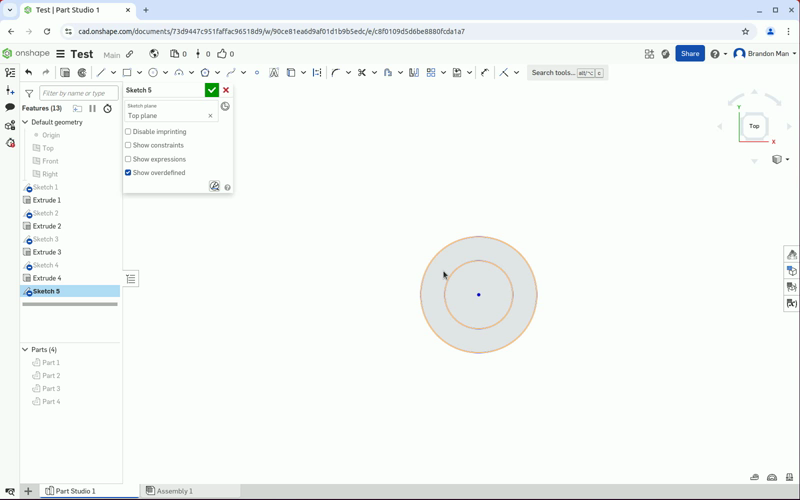
scroll(6)
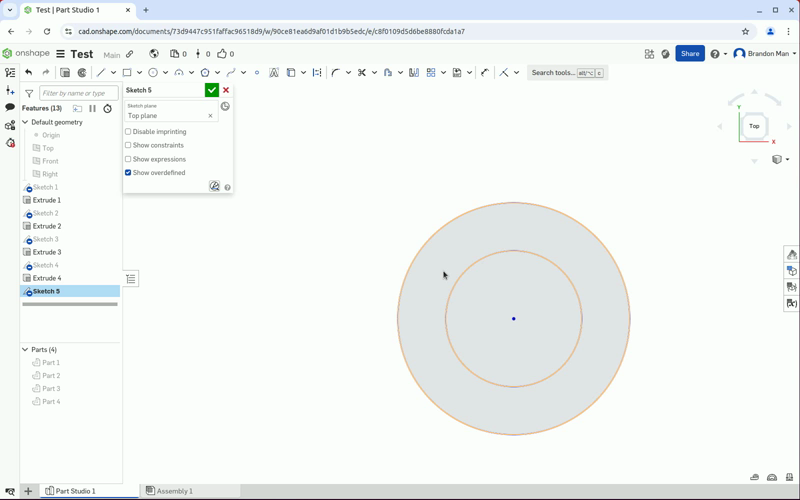
scroll(6)
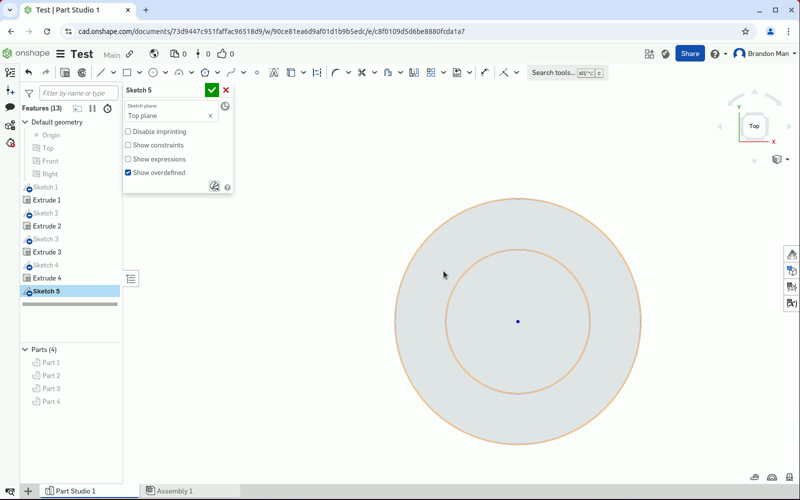
scroll(6)
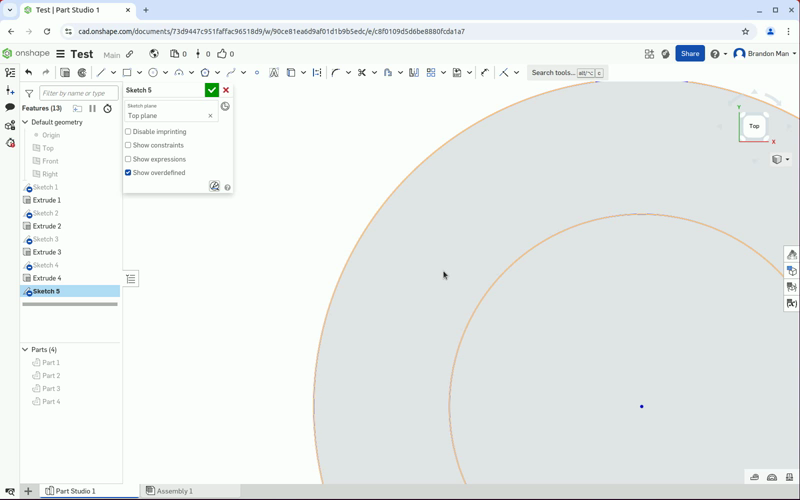
click(443, 270)
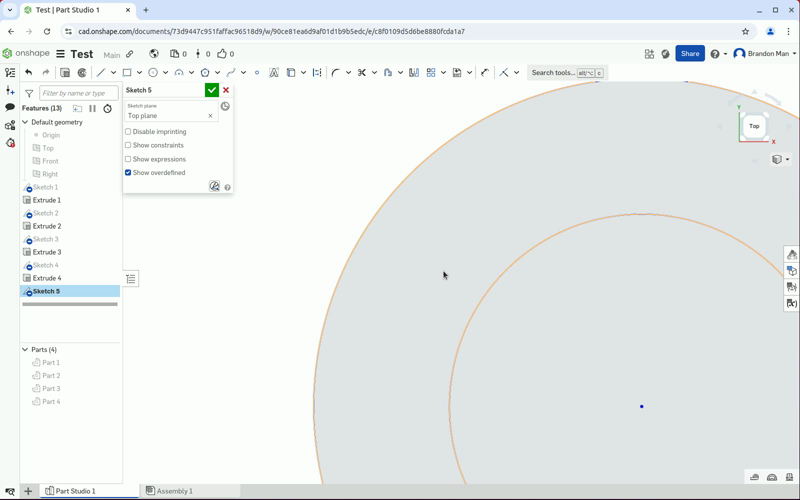
scroll(-6)
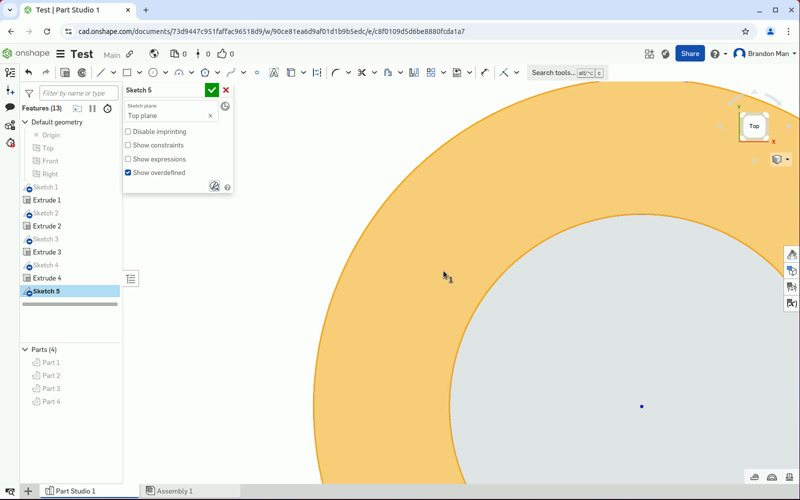
scroll(-6)
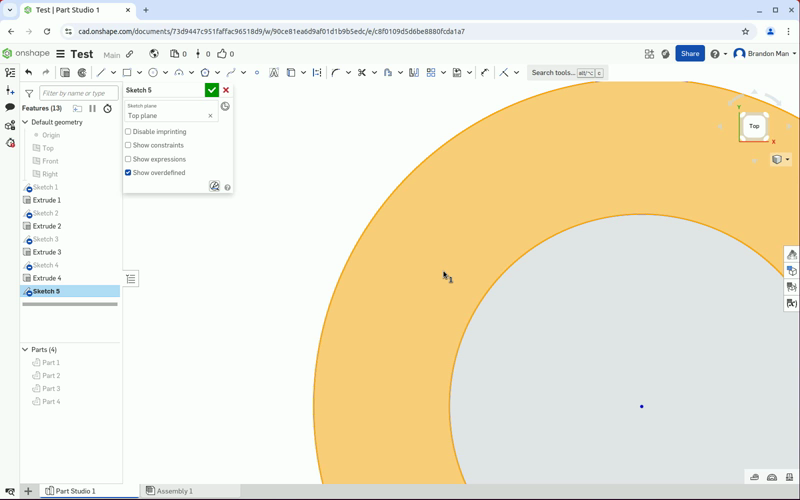
scroll(-6)
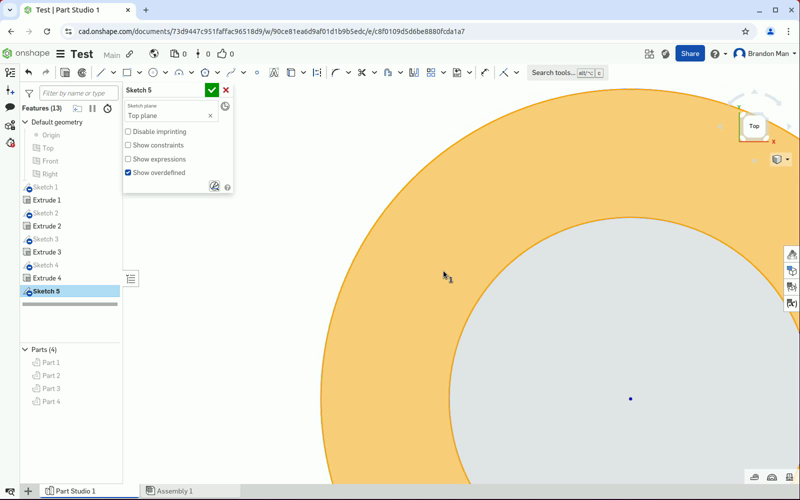
scroll(-6)
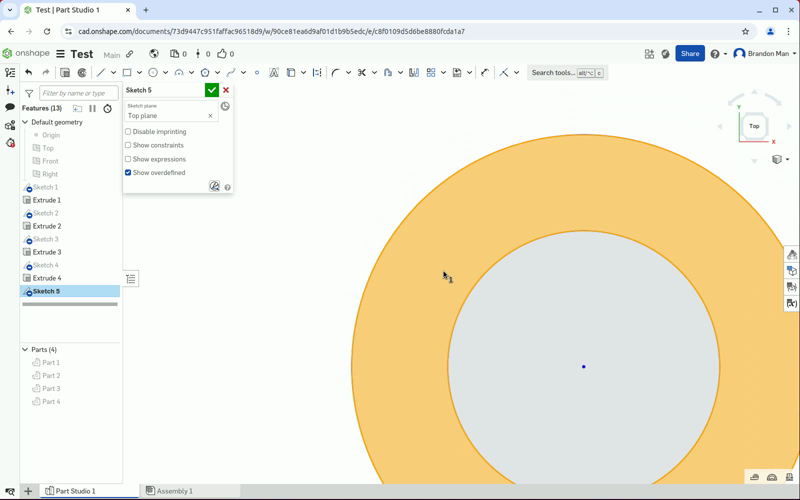
scroll(-6)
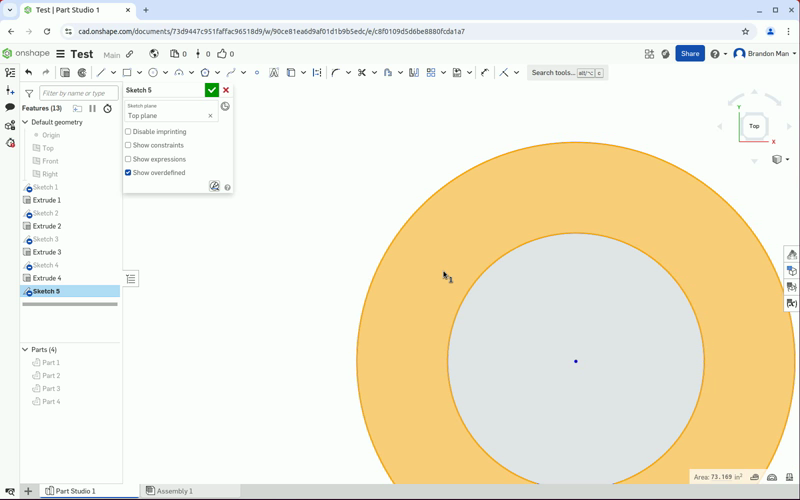
scroll(-6)
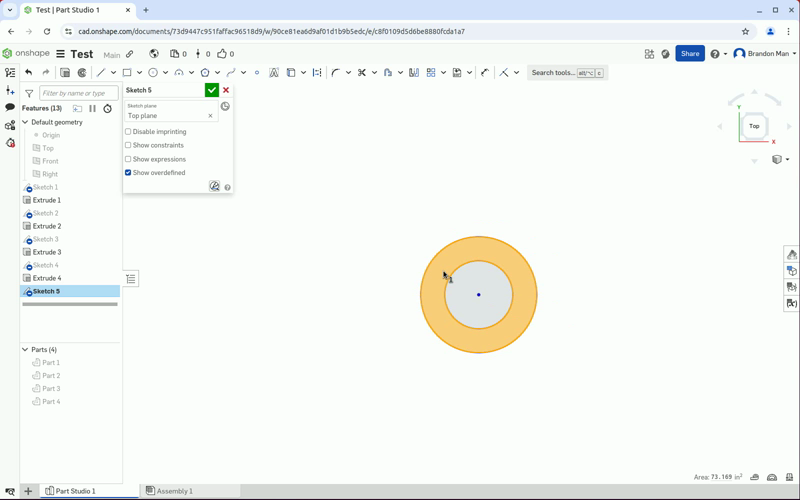
scroll(-6)
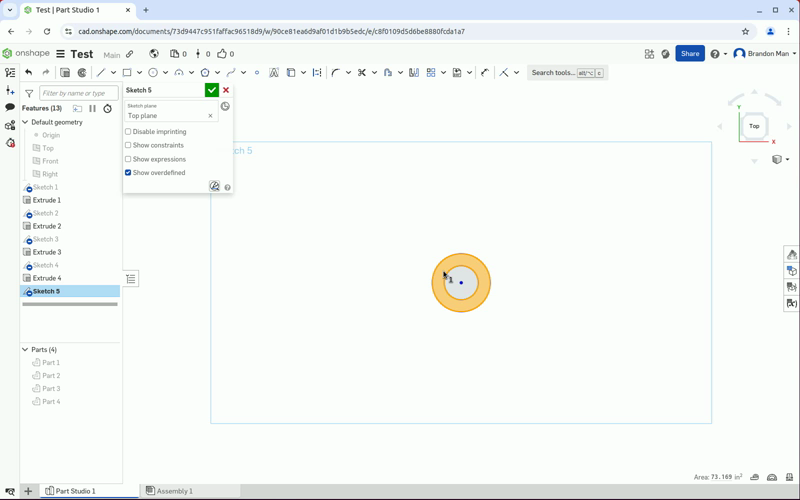
mouse_move(73, 352)
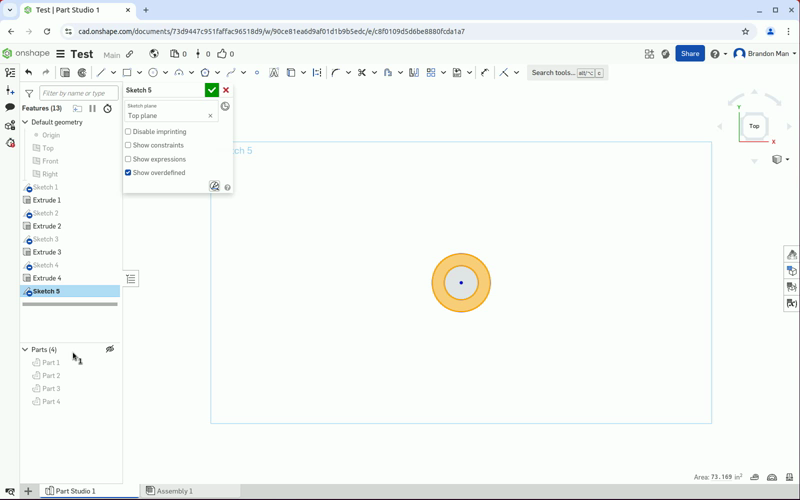
key(shift+y)
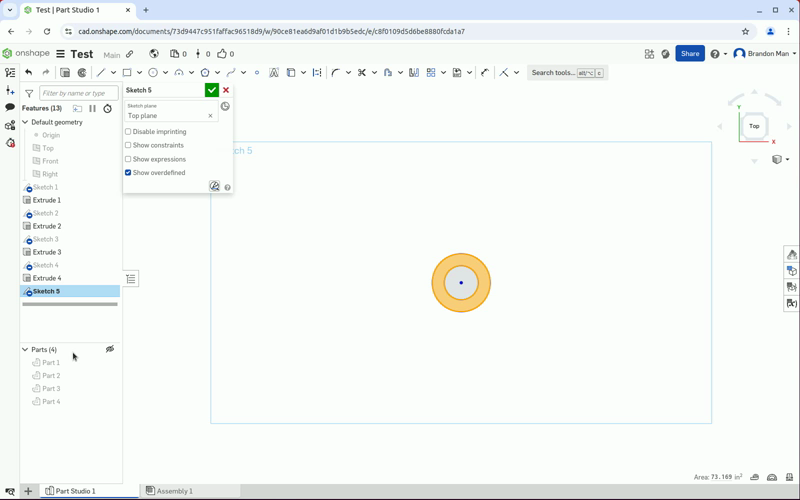
key(shift+e)
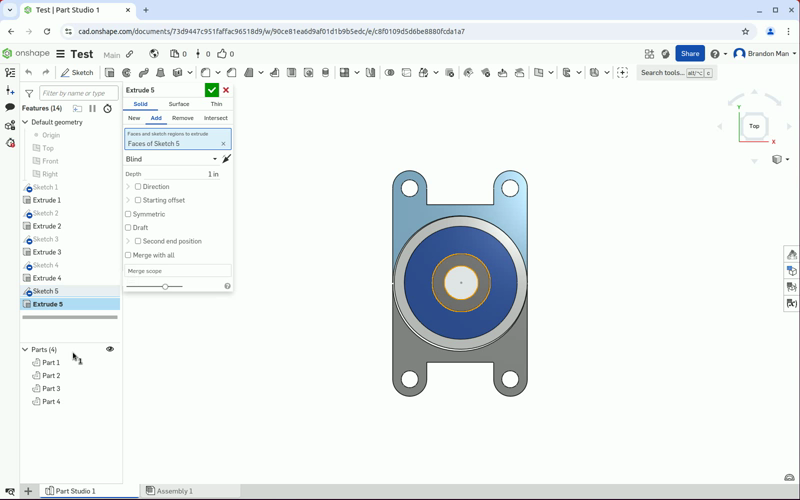
mouse_move(143, 106)
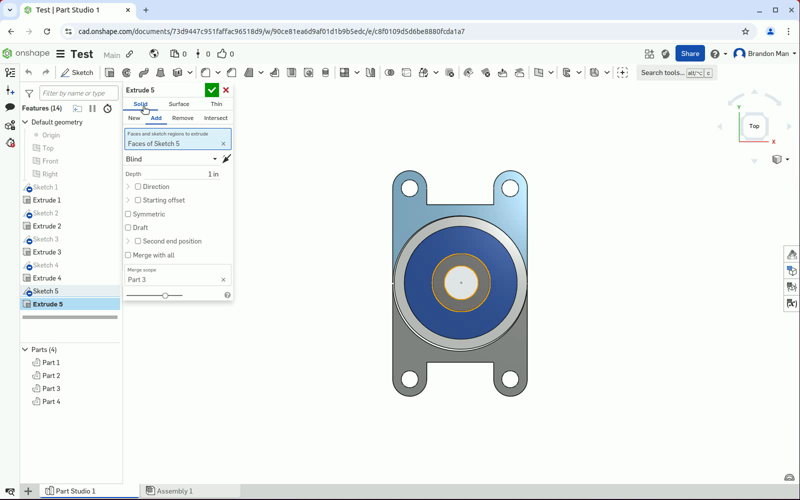
click(143, 106)
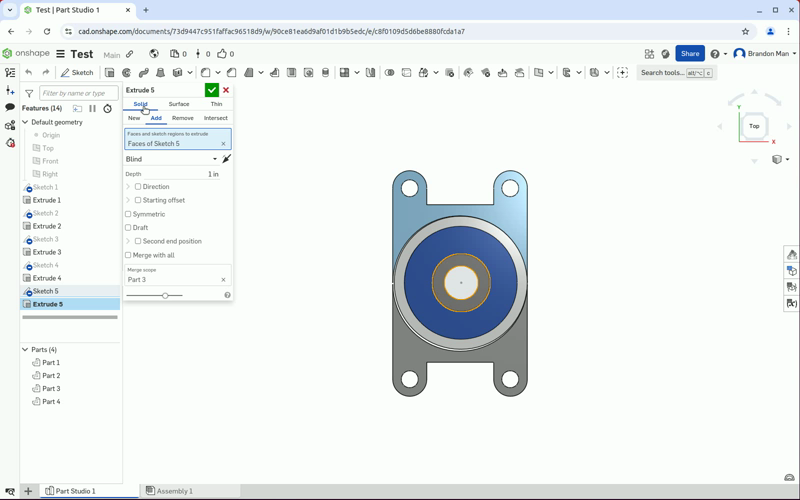
mouse_move(137, 120)
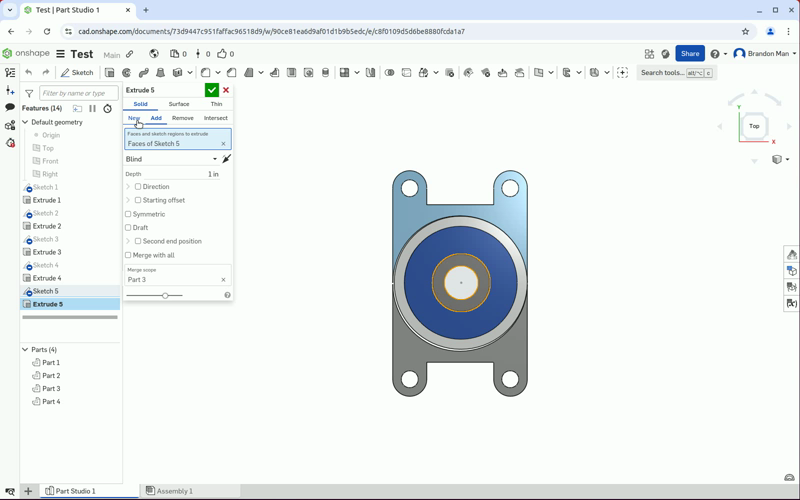
click(137, 120)
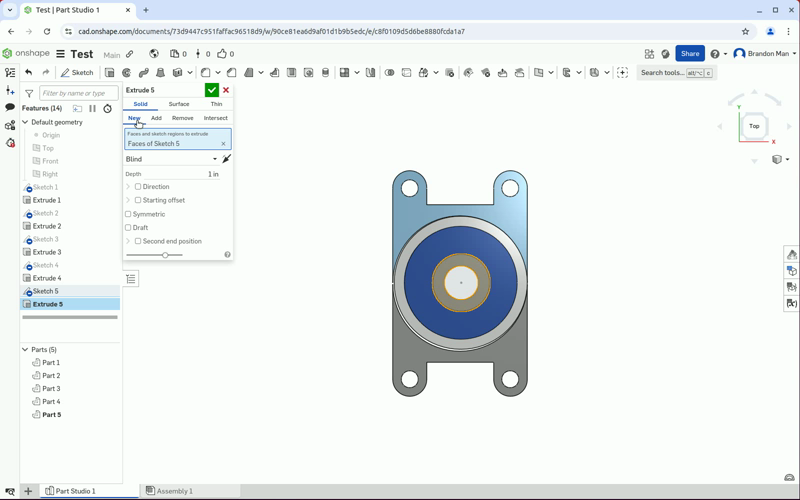
key(tab, 4)
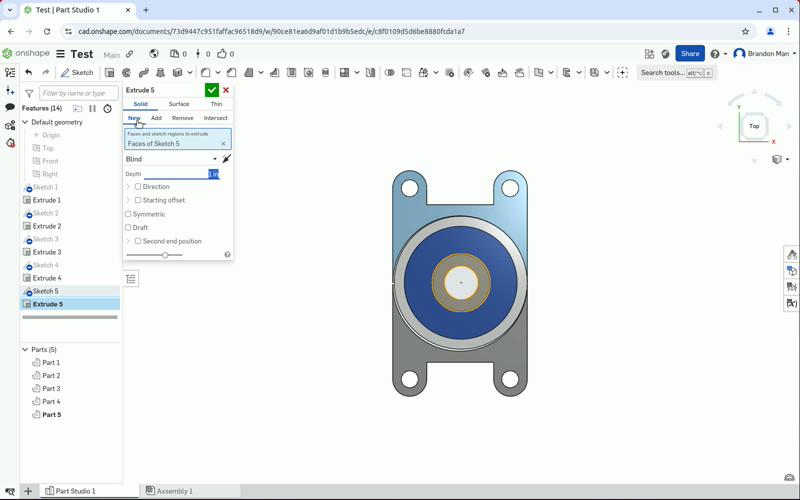
text(8.184)
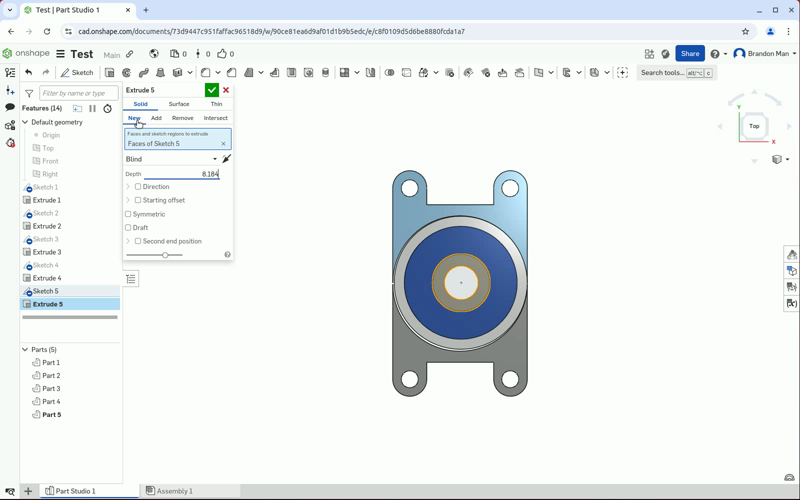
key(enter)
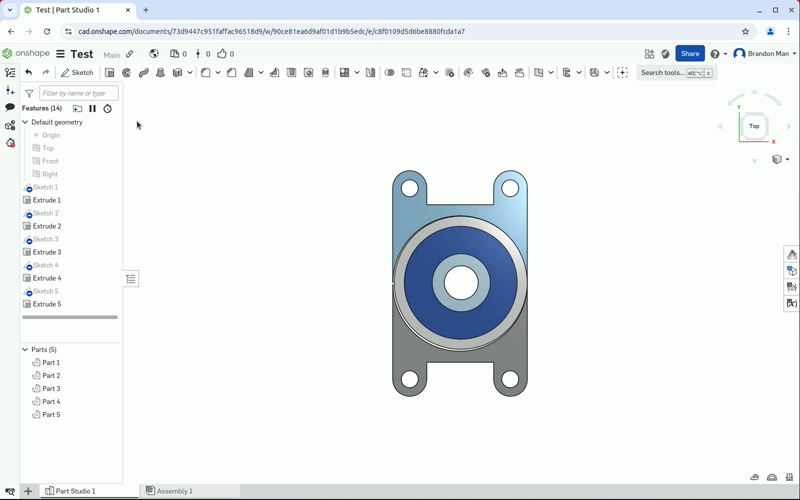
key(shift+h)
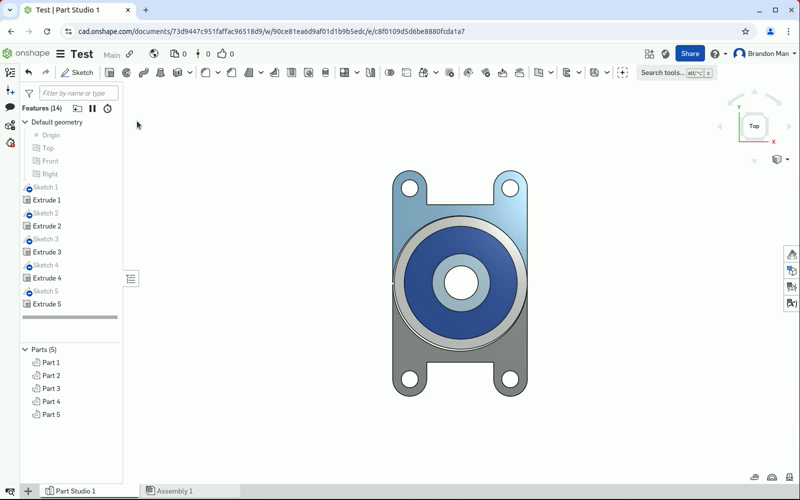
key(shift+h)
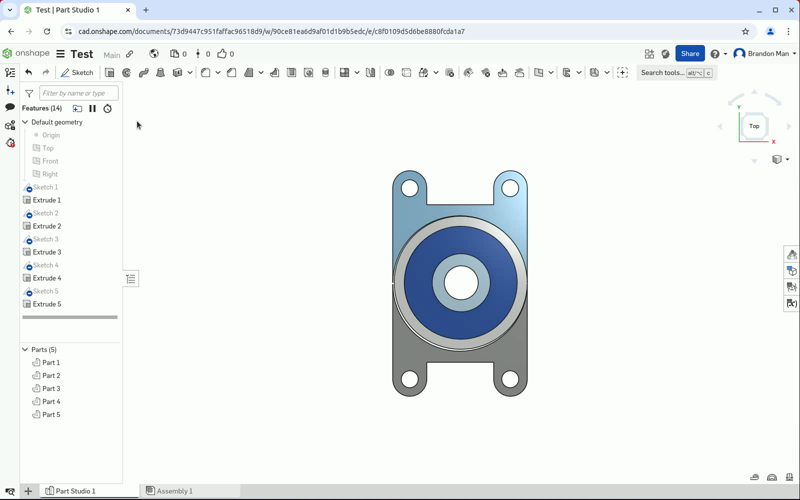
mouse_move(73, 189)
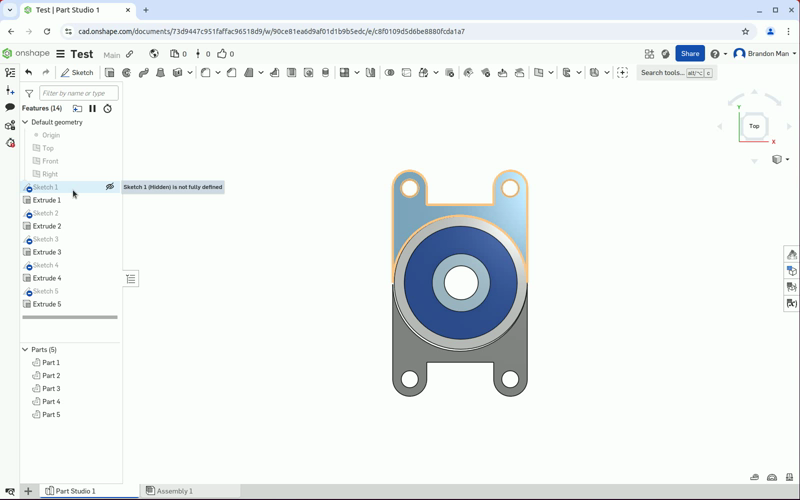
click(73, 189)
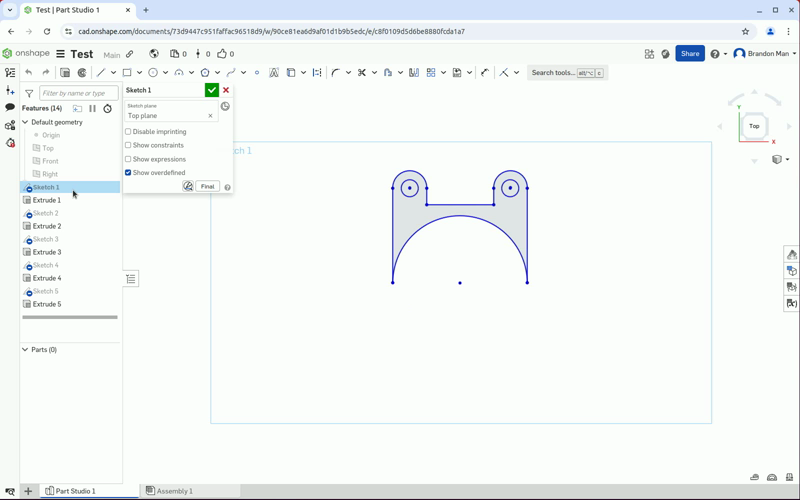
mouse_move(229, 92)
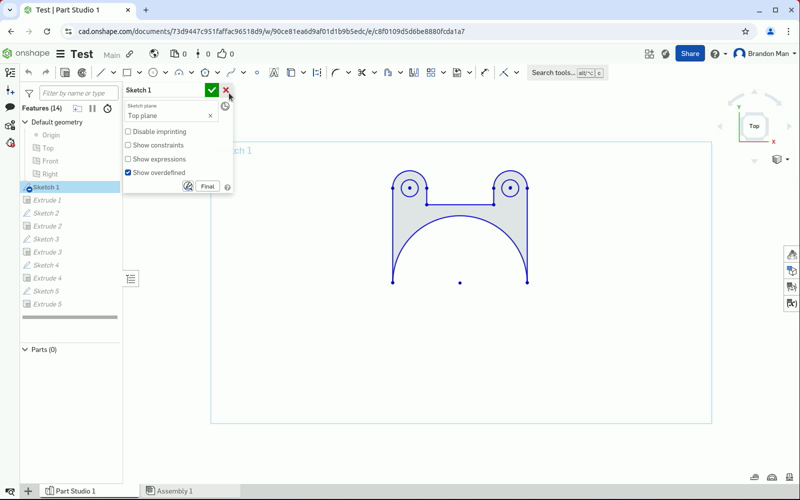
click(229, 92)
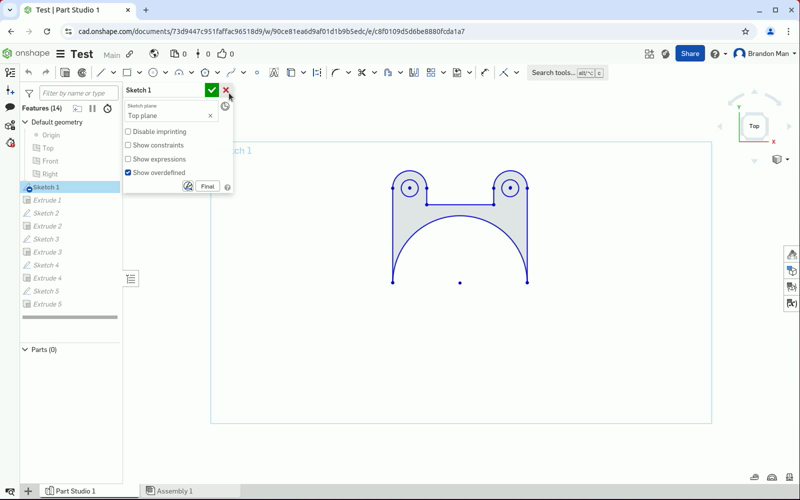
key(shift+s)
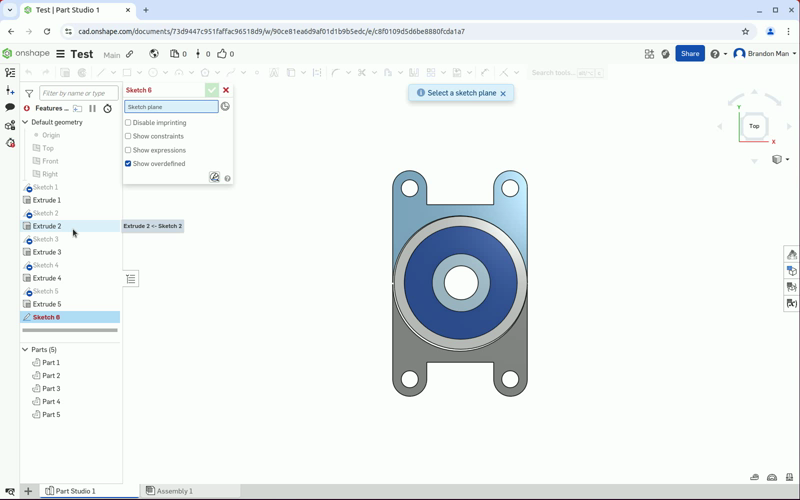
scroll(3)
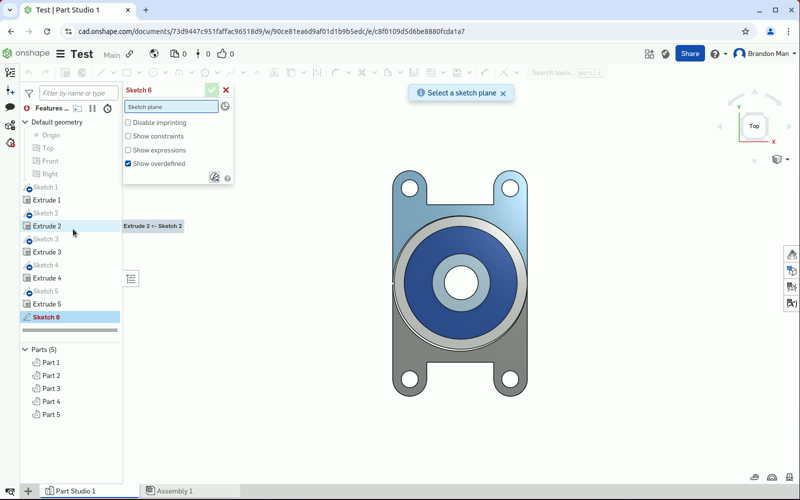
mouse_move(73, 150)
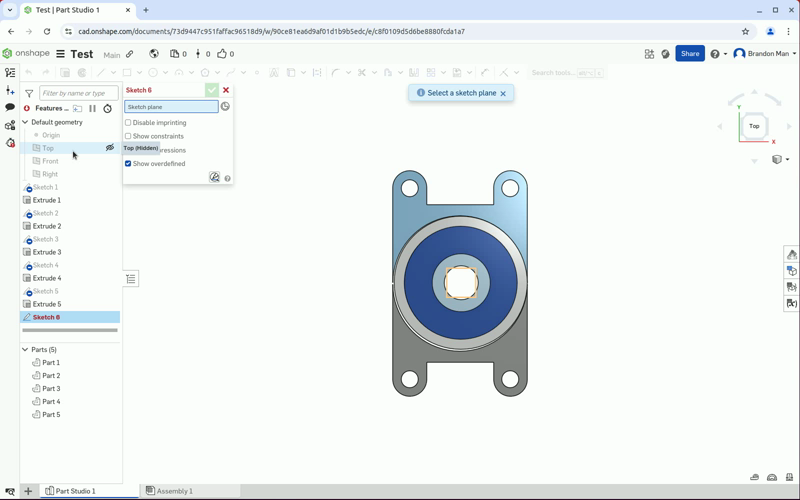
click(73, 150)
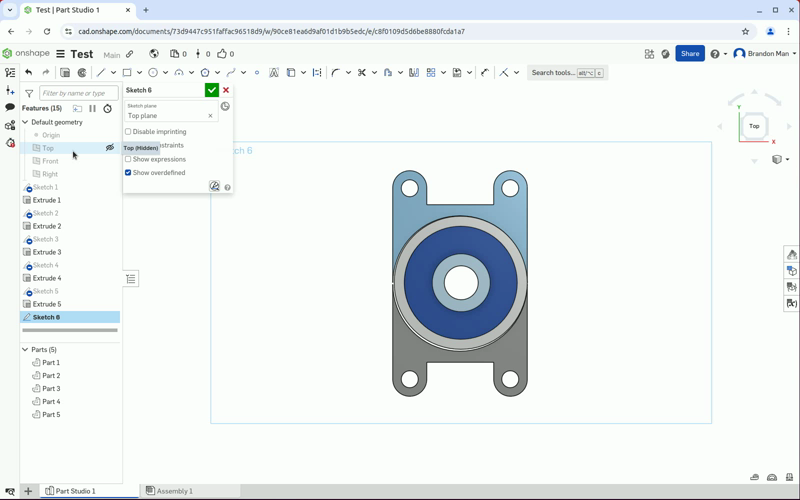
mouse_move(73, 352)
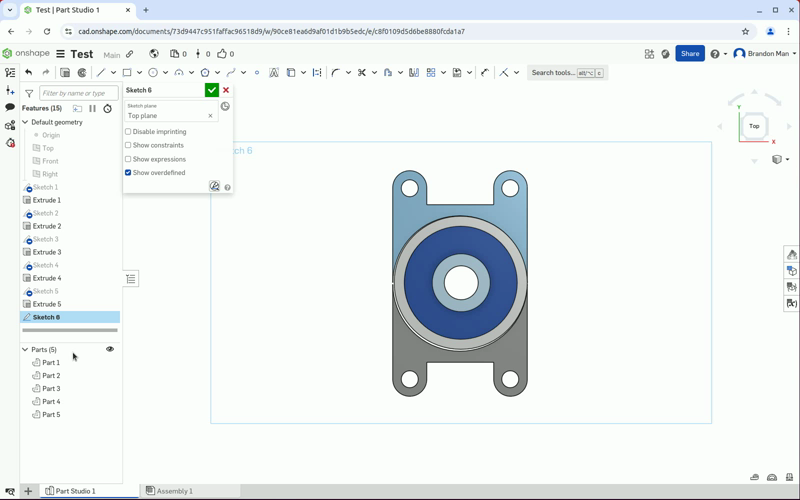
key(y)
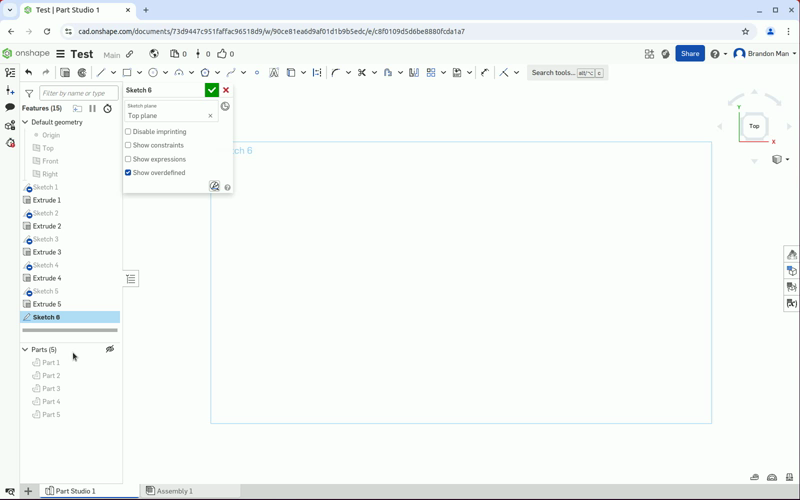
key(c)
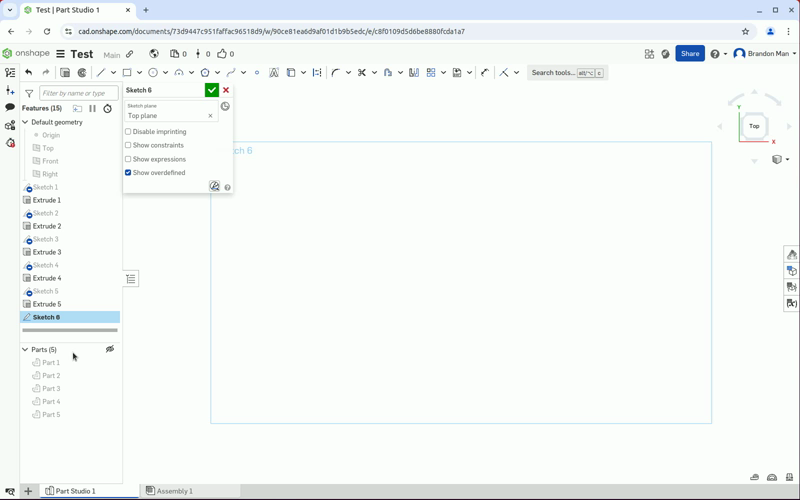
key_down(shift)
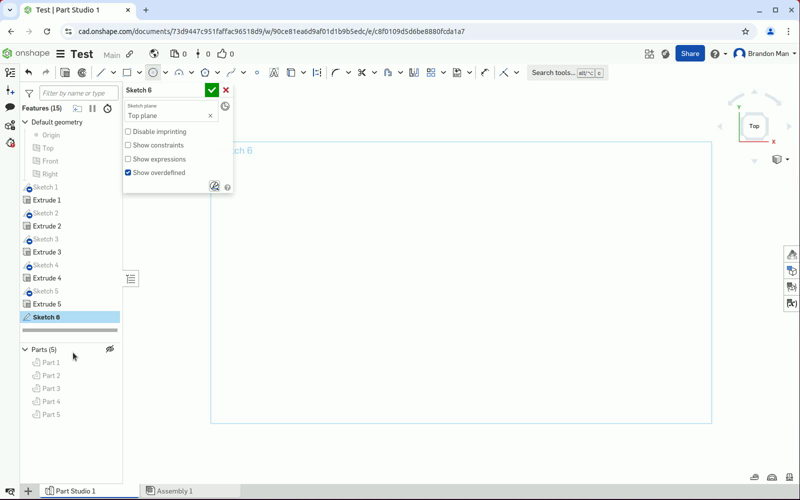
mouse_move(461, 282)
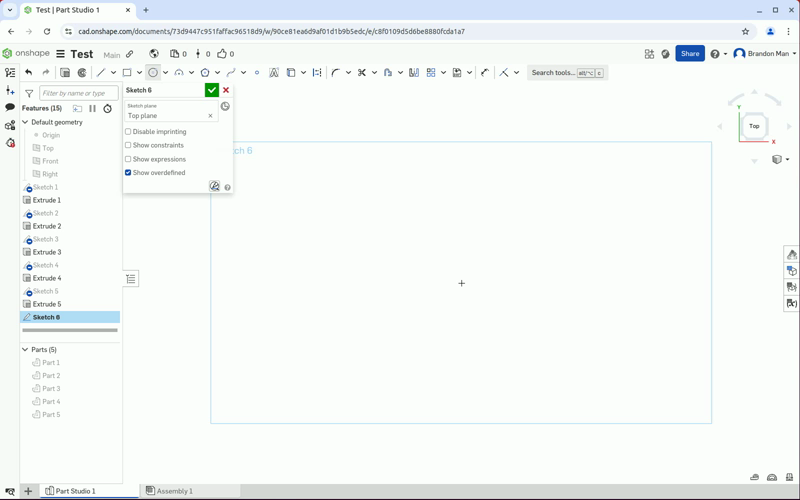
click(461, 282)
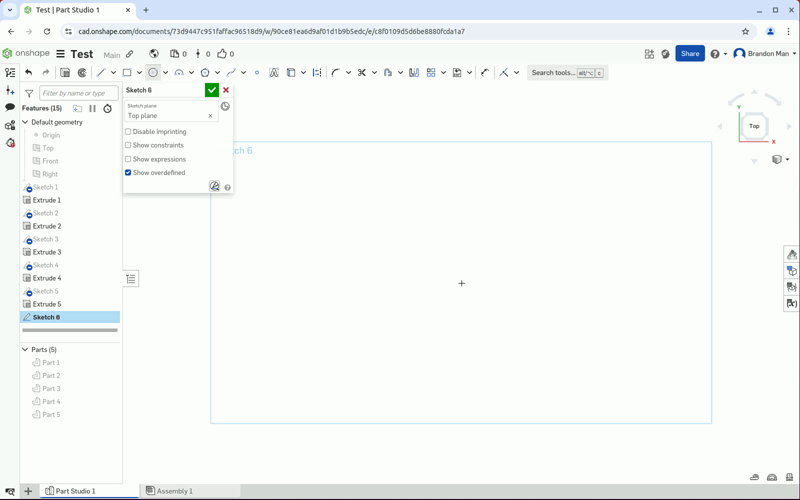
key_up(shift)
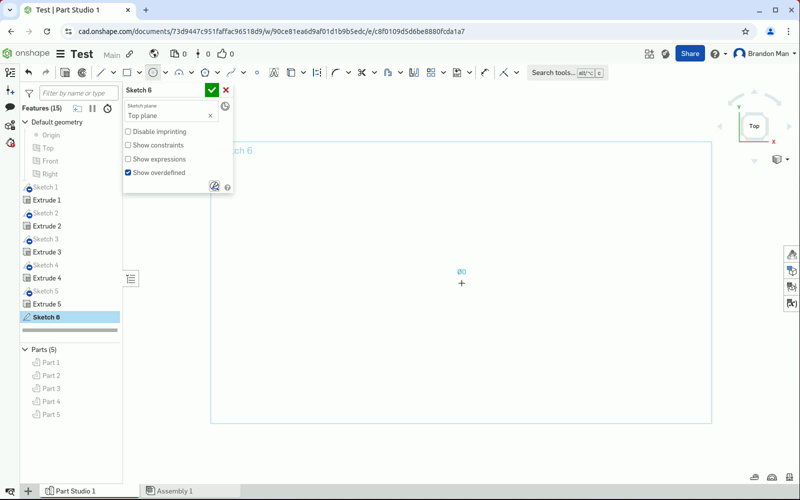
mouse_move(479, 282)
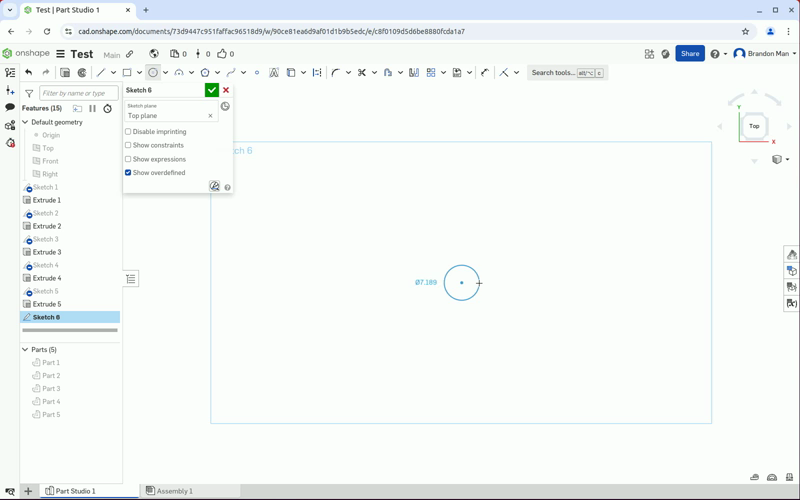
click(479, 282)
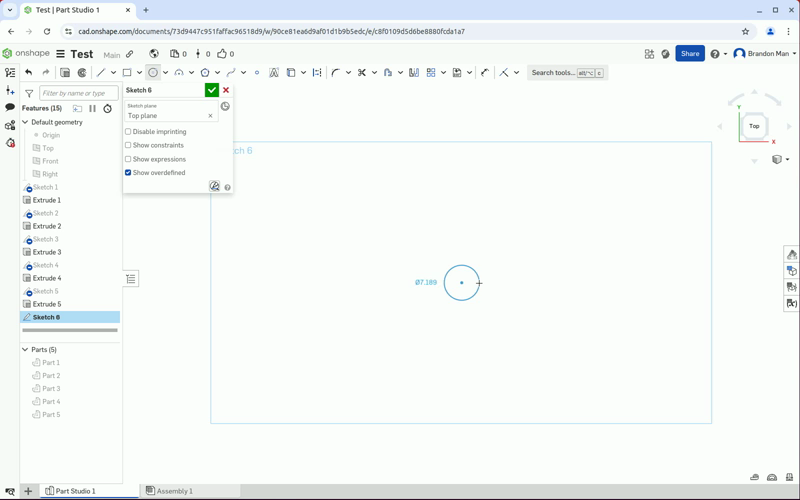
key(esc)
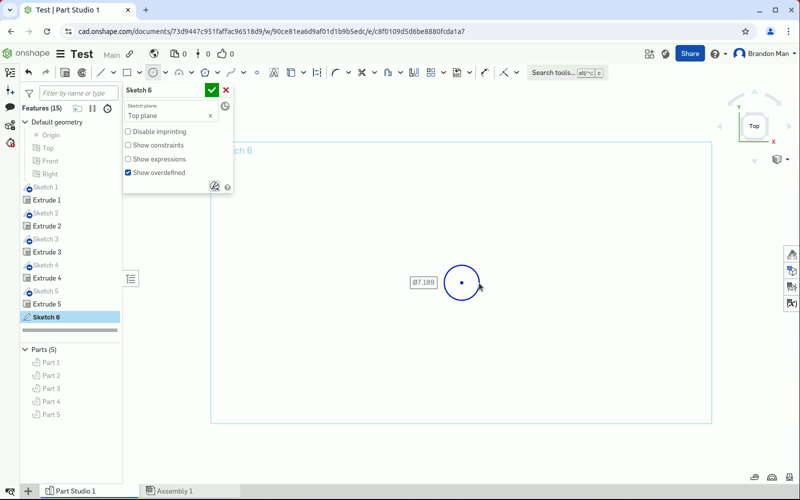
key(c)
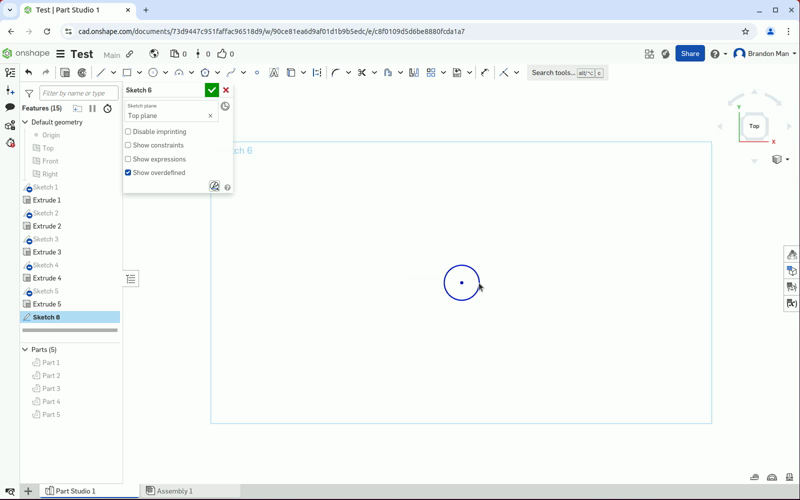
key_down(shift)
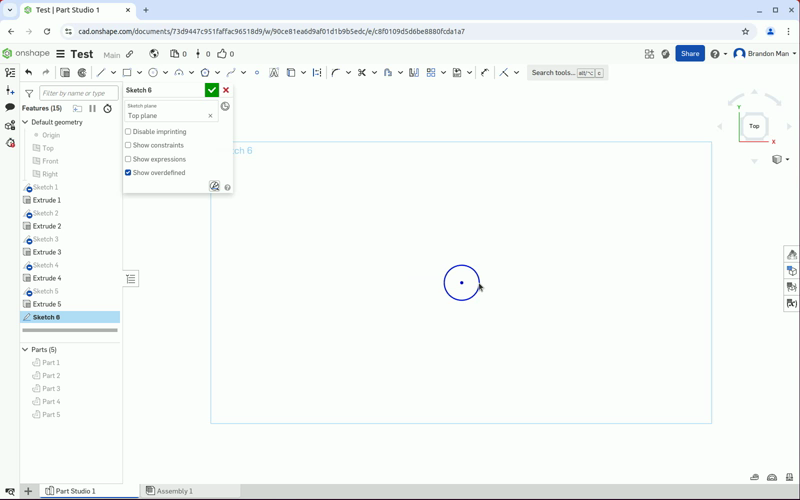
mouse_move(461, 282)
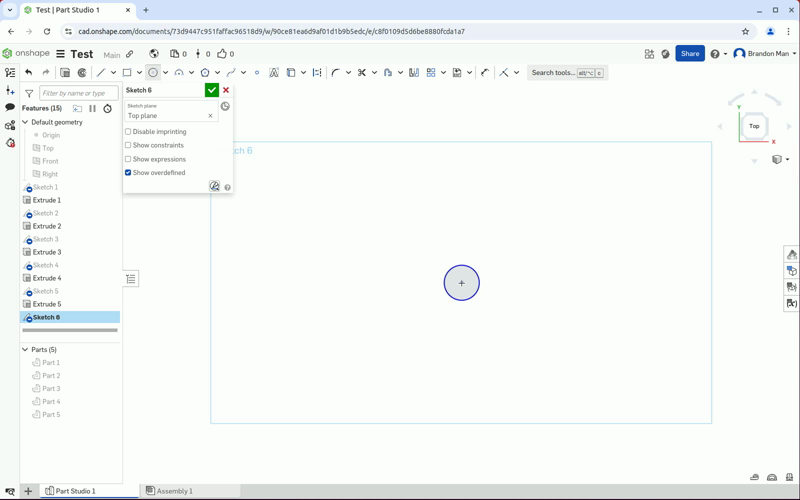
click(461, 282)
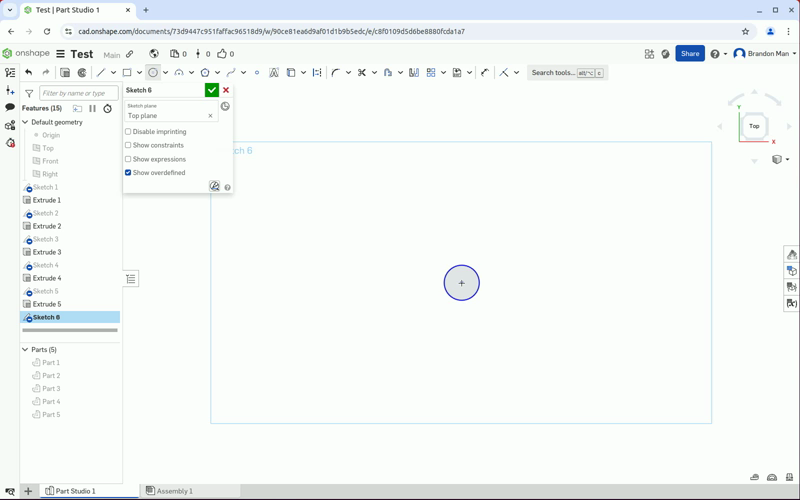
key_up(shift)
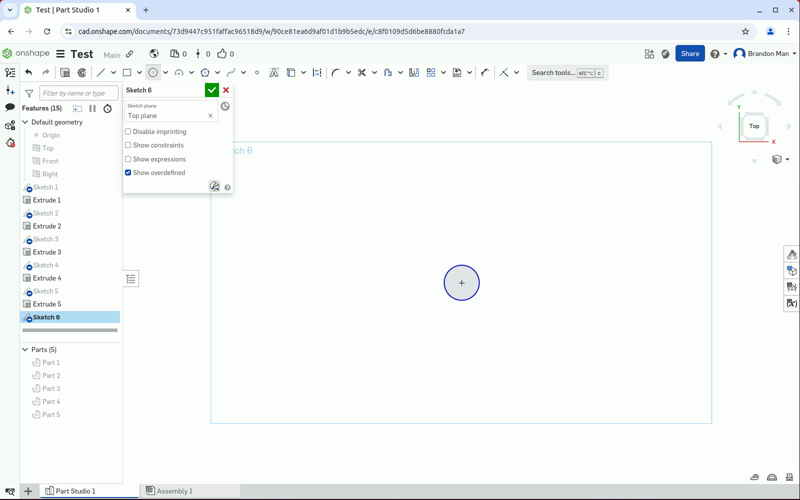
mouse_move(467, 282)
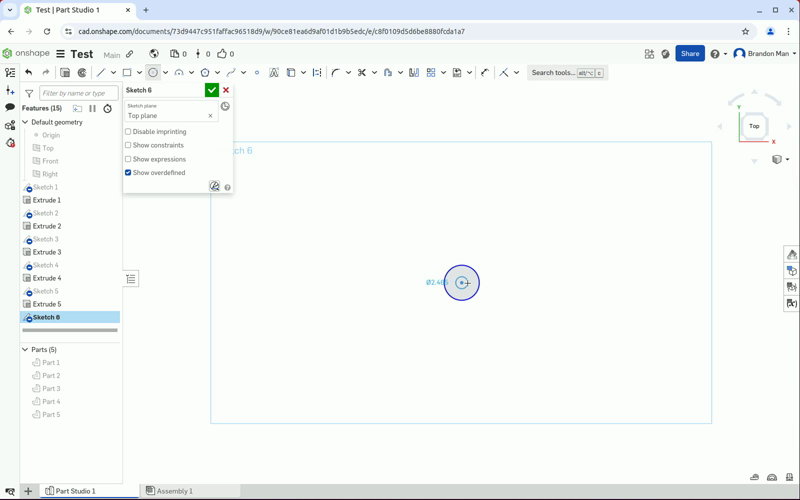
click(467, 282)
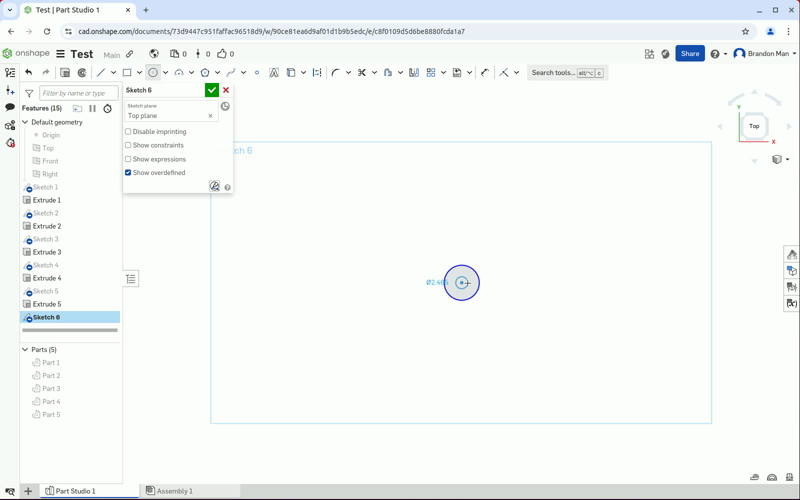
key(esc)
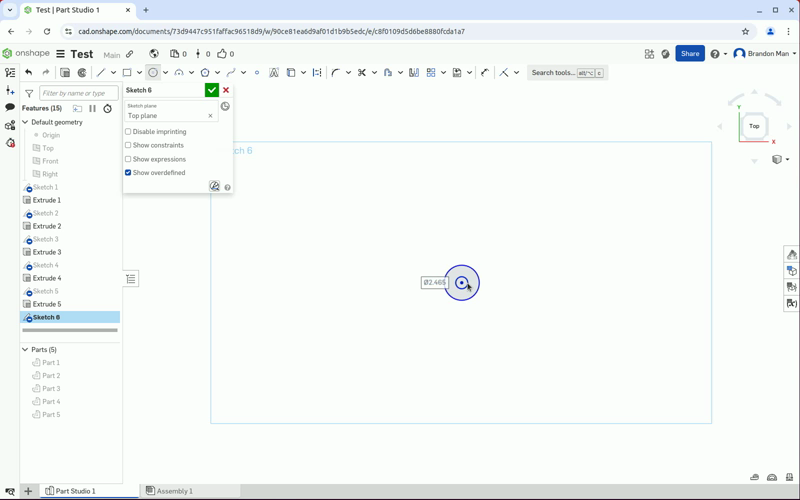
mouse_move(452, 285)
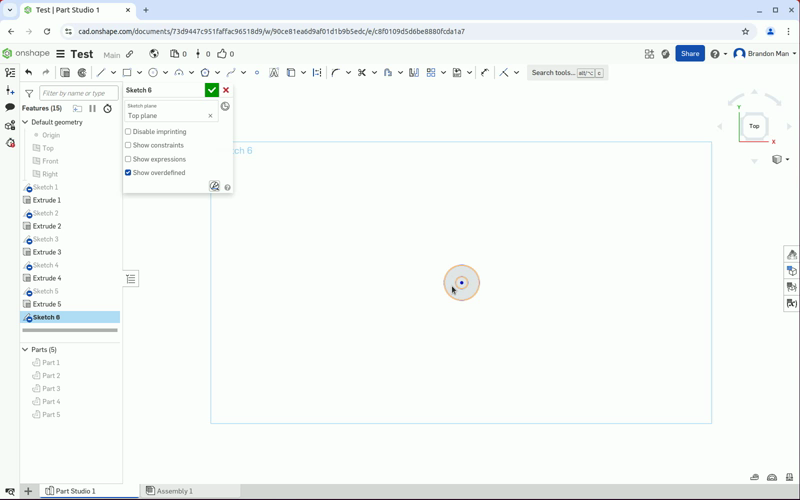
scroll(6)
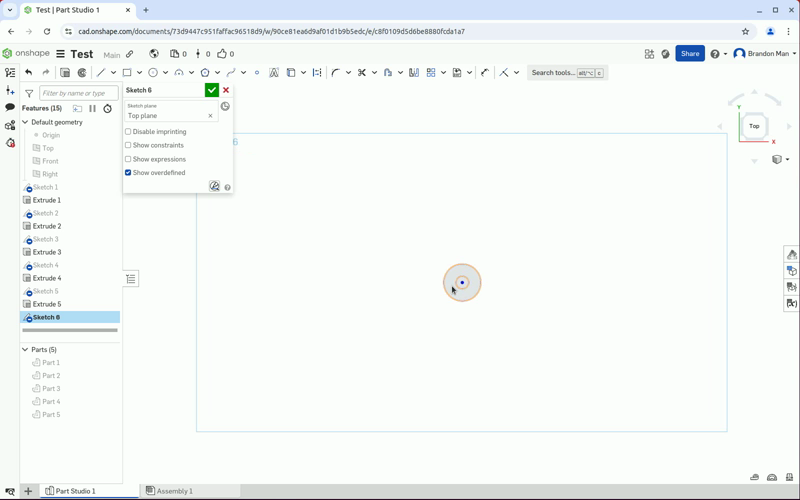
scroll(6)
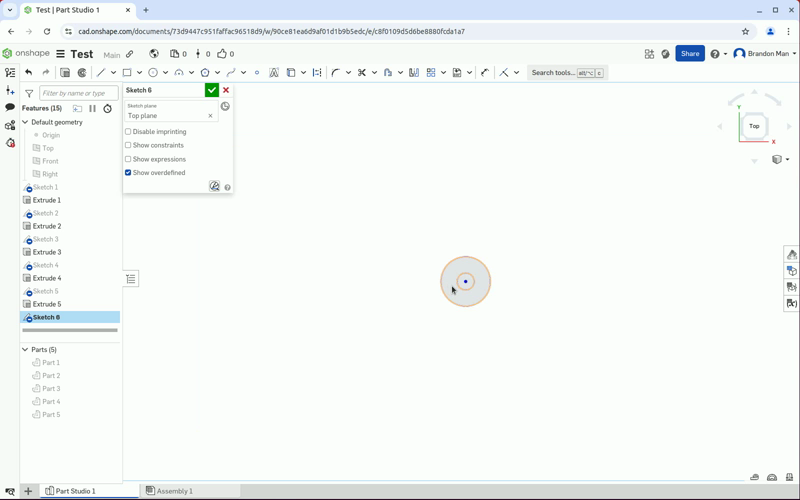
scroll(6)
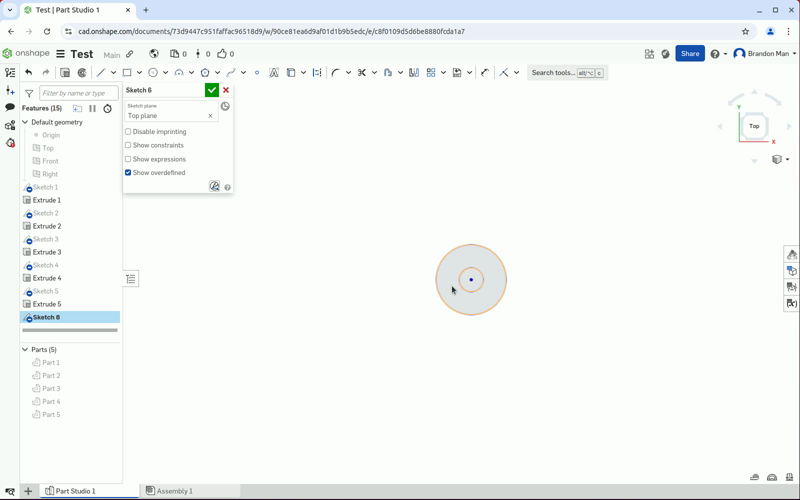
scroll(6)
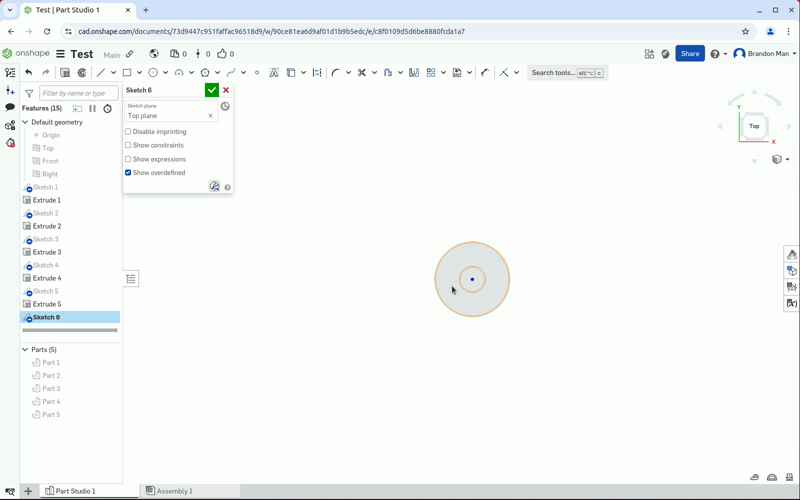
scroll(6)
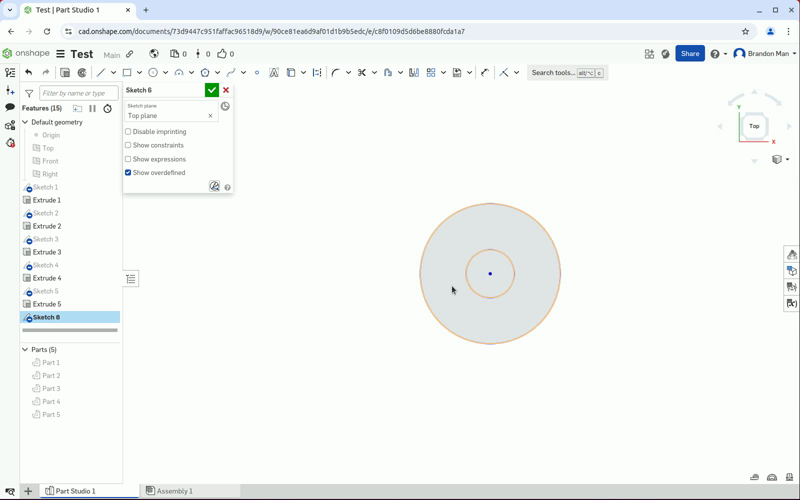
scroll(6)
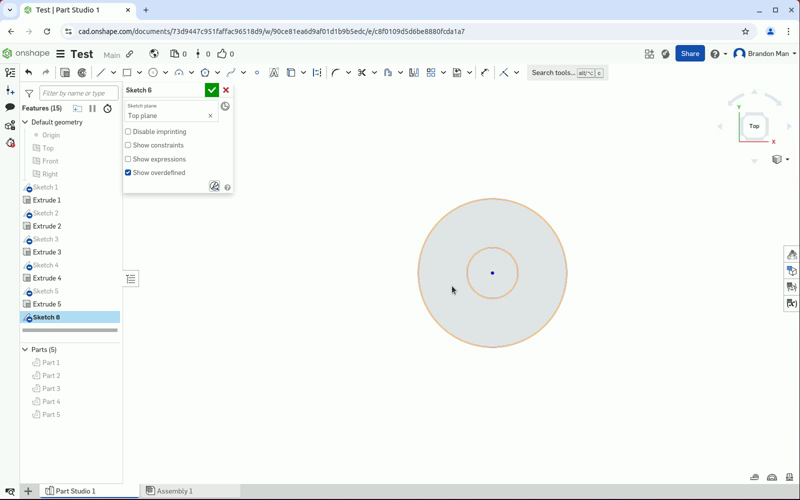
scroll(6)
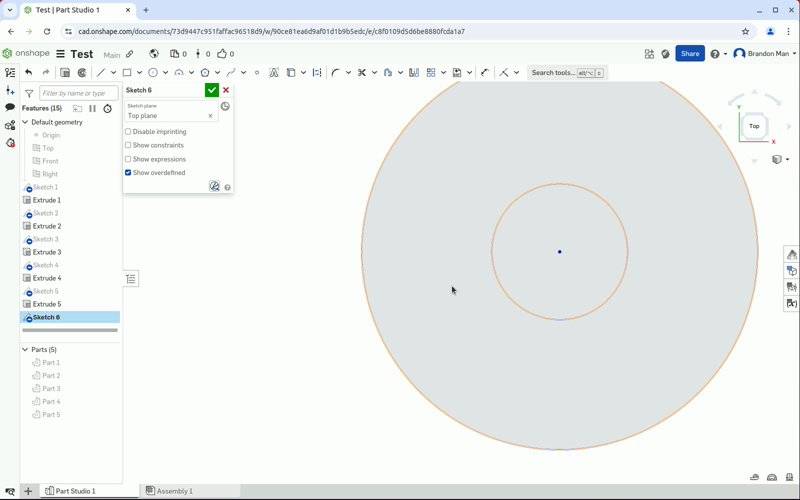
click(452, 285)
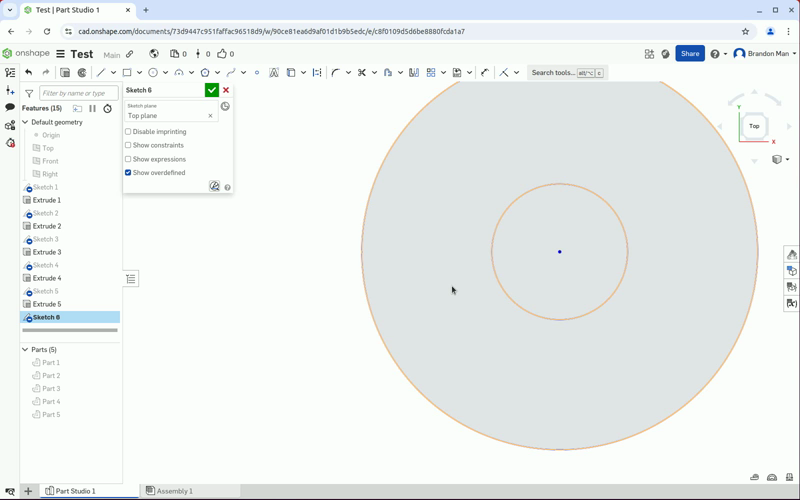
scroll(-6)
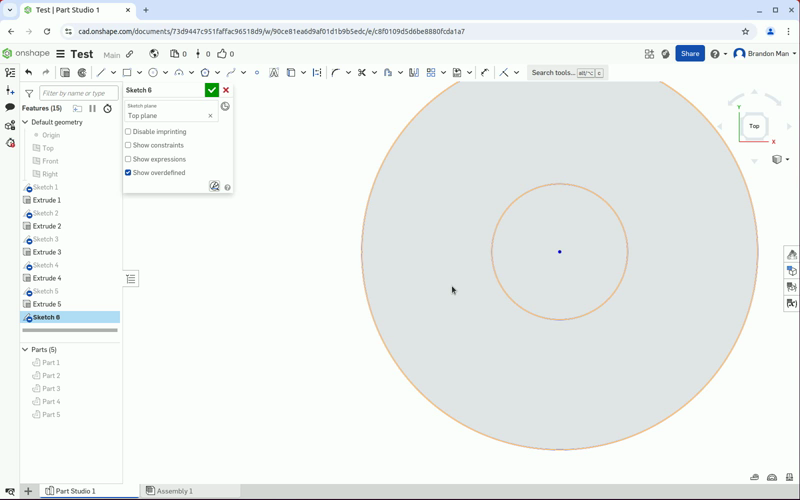
scroll(-6)
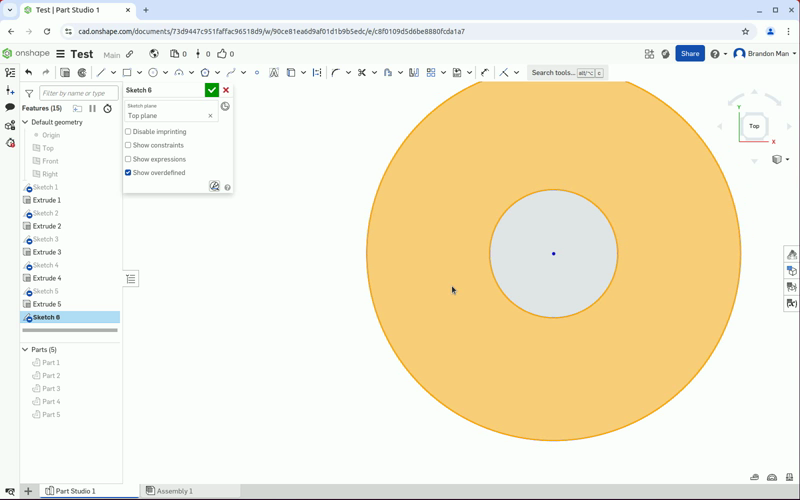
scroll(-6)
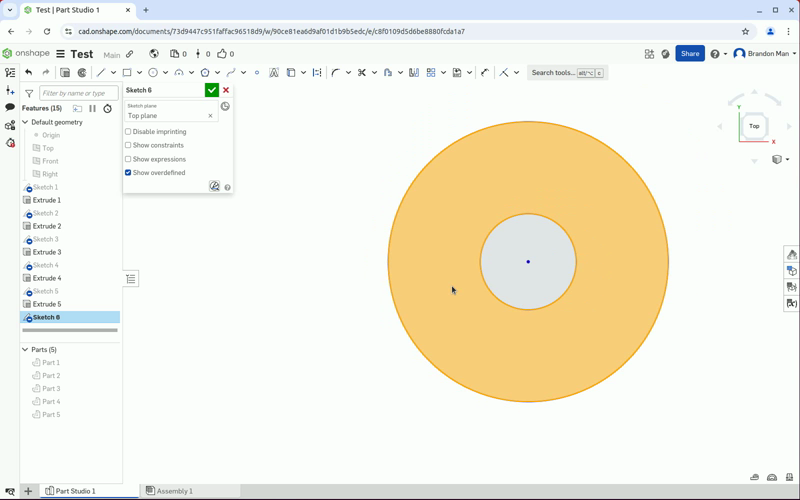
scroll(-6)
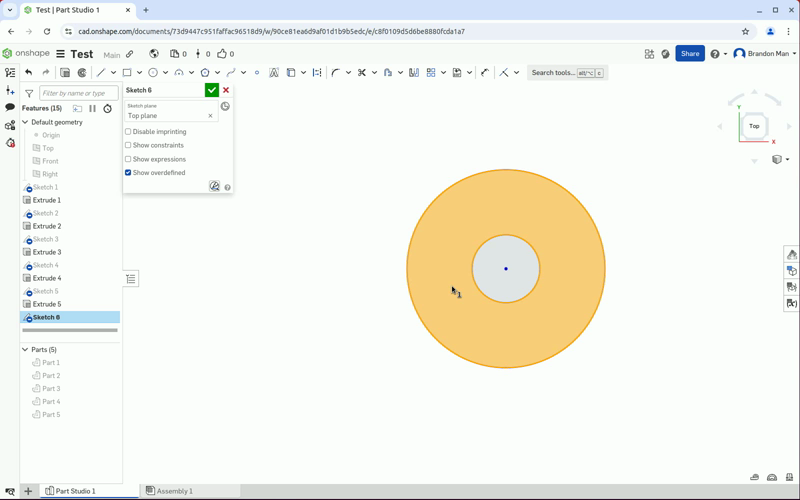
scroll(-6)
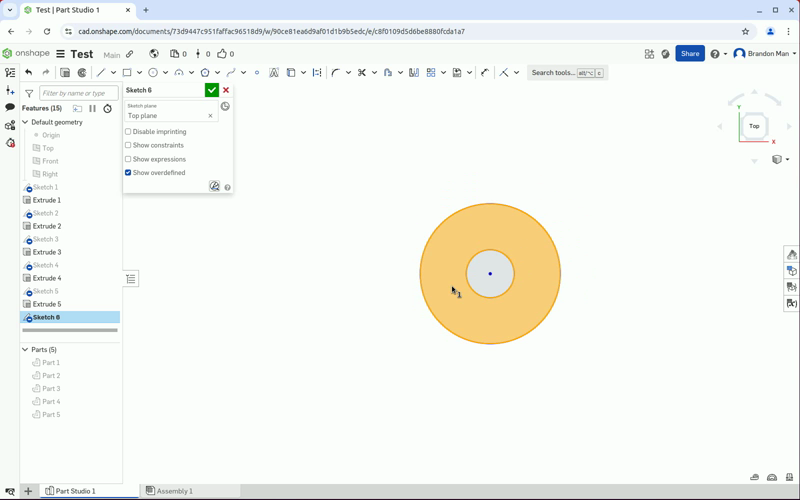
scroll(-6)
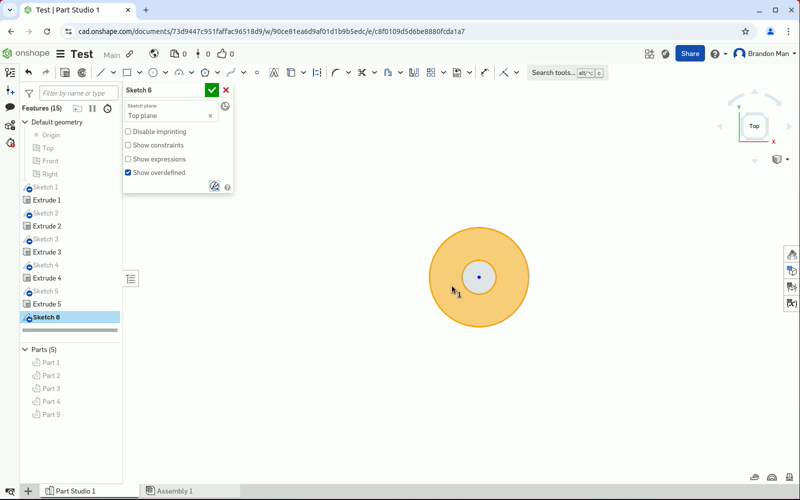
scroll(-6)
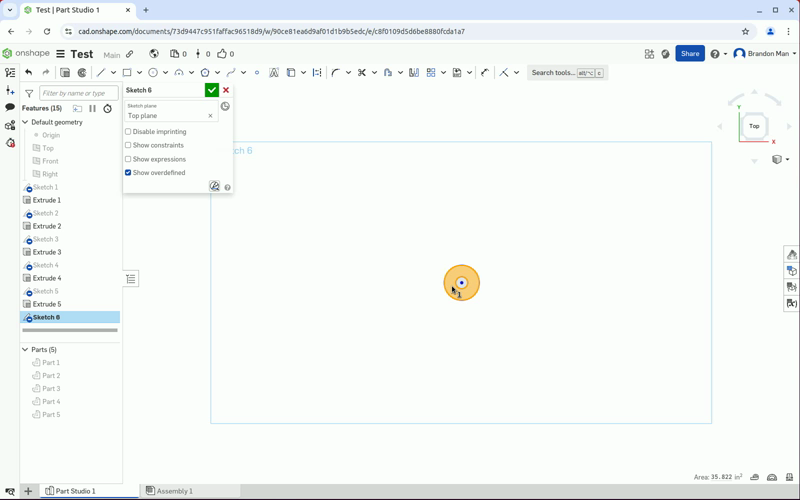
mouse_move(73, 352)
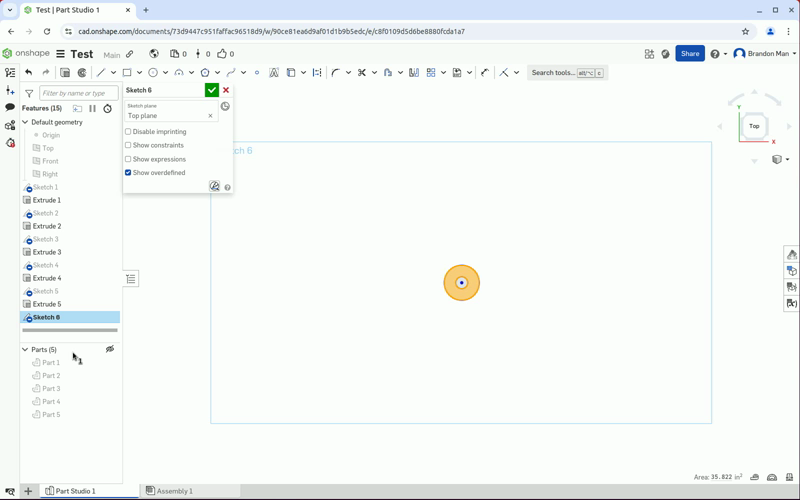
key(shift+y)
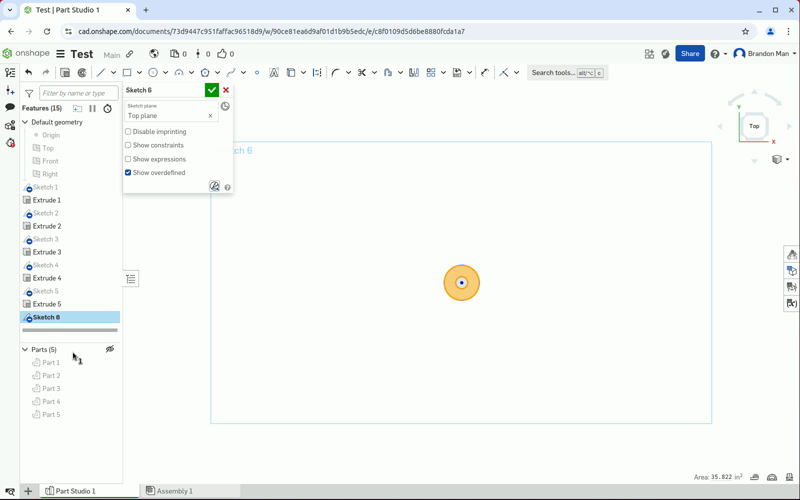
key(shift+e)
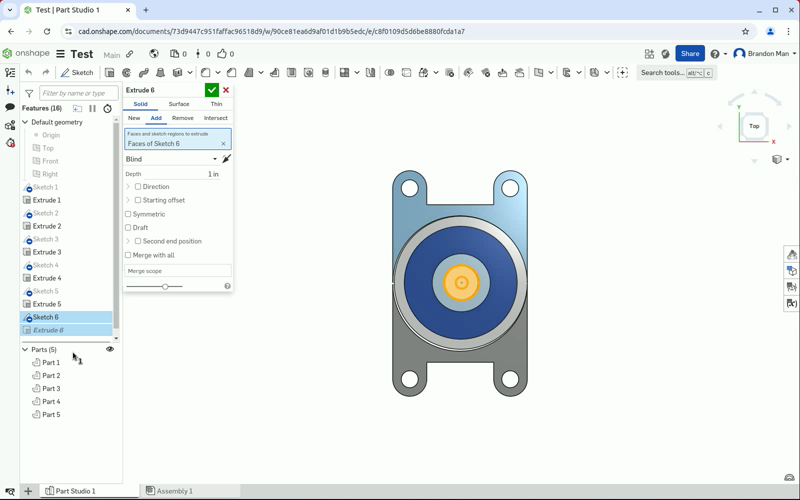
mouse_move(143, 106)
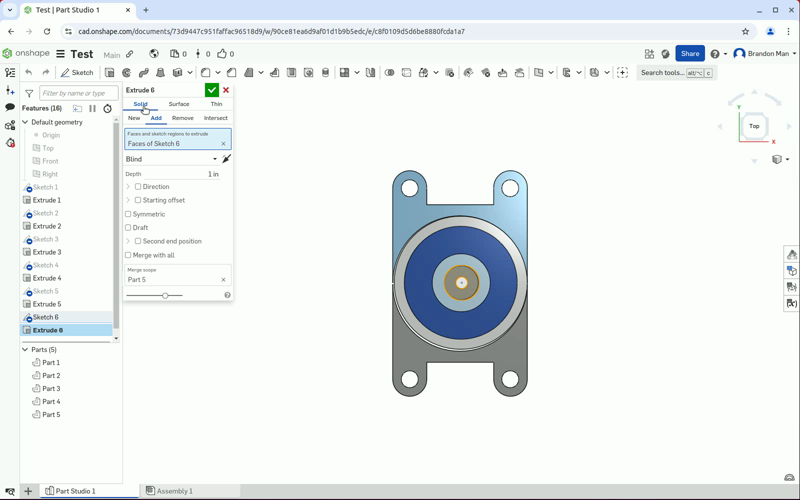
click(143, 106)
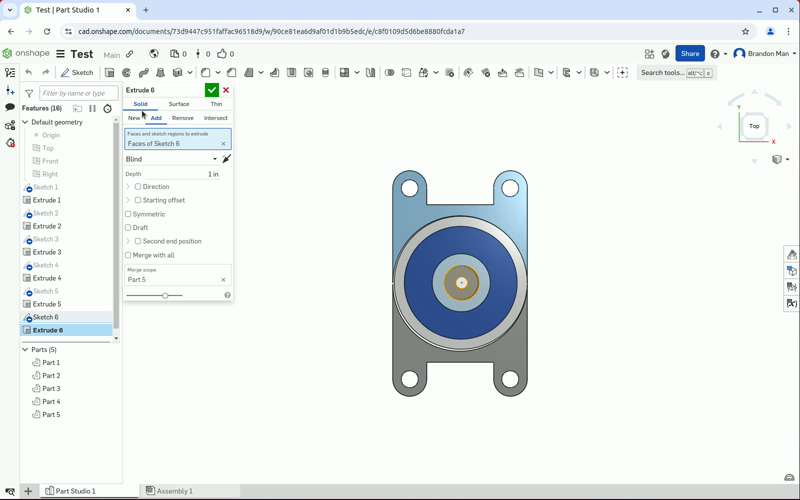
mouse_move(137, 120)
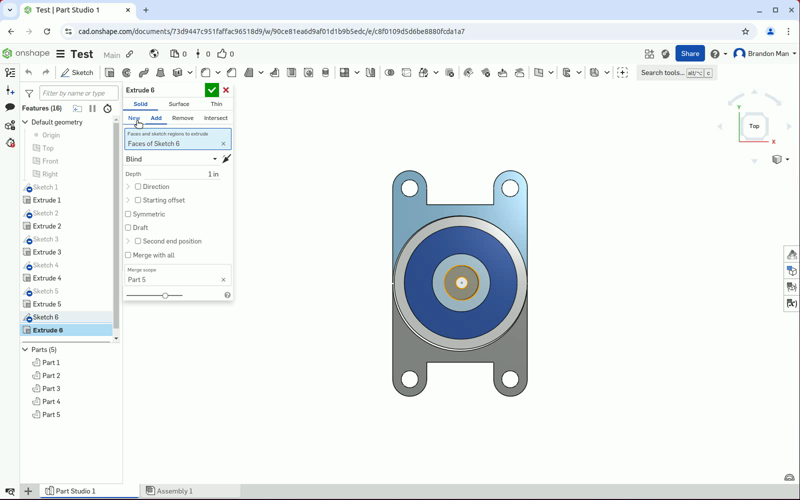
click(137, 120)
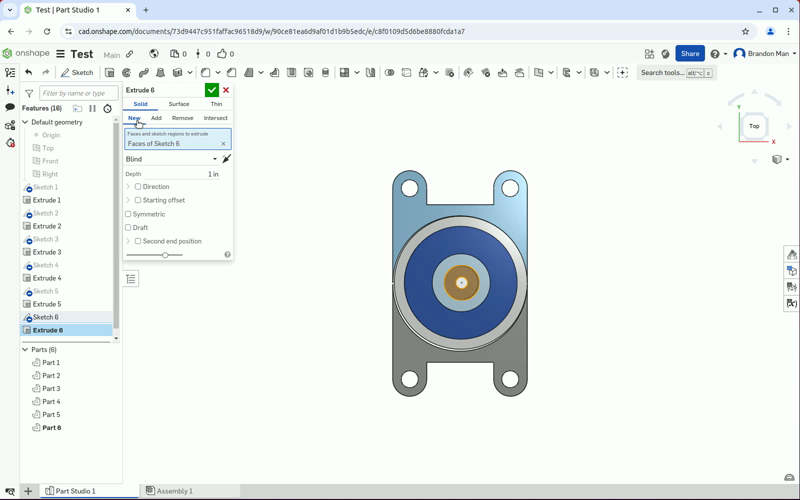
key(tab, 4)
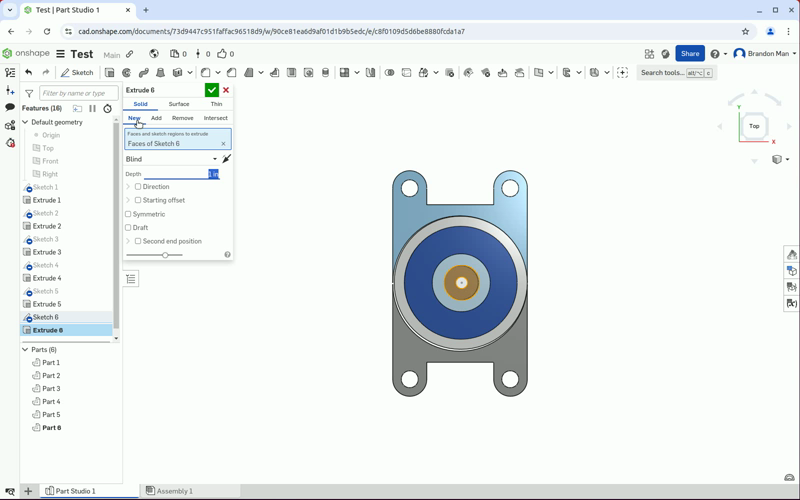
text(6.981)
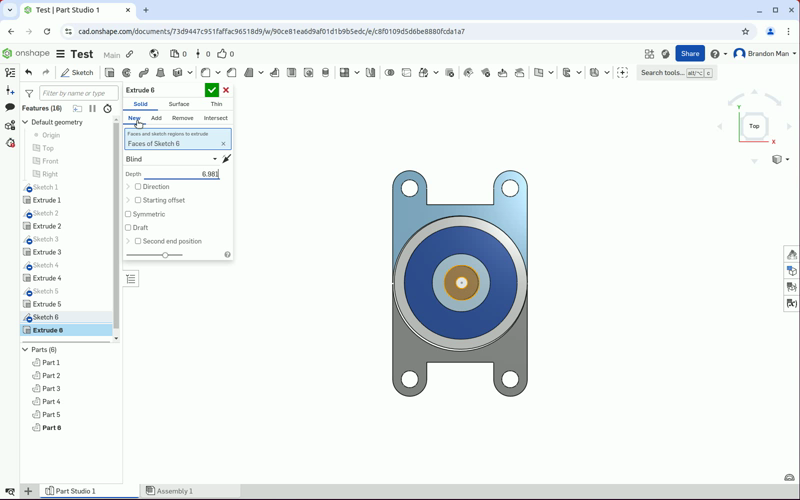
key(enter)
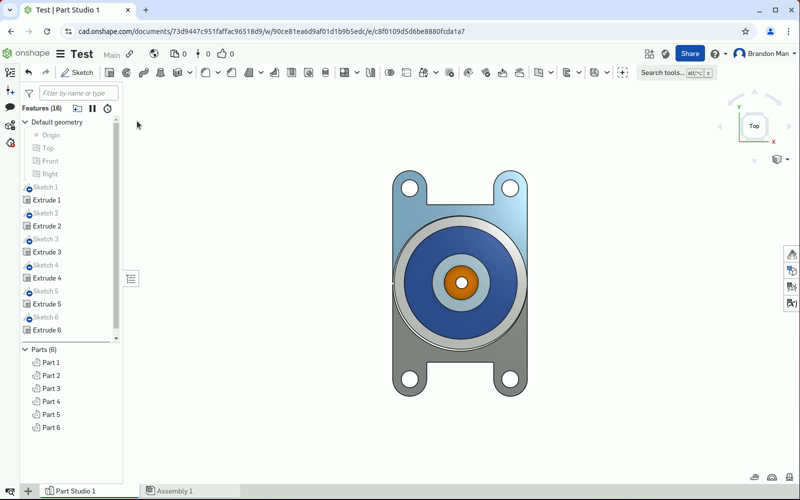
key(shift+h)
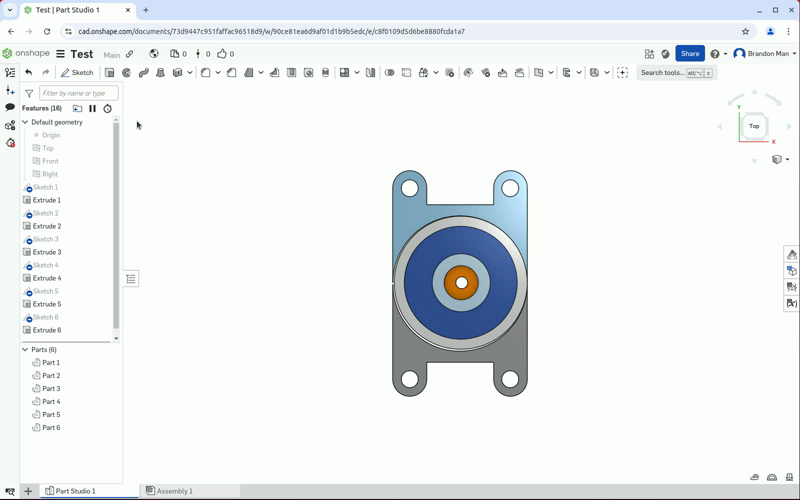
key(shift+h)
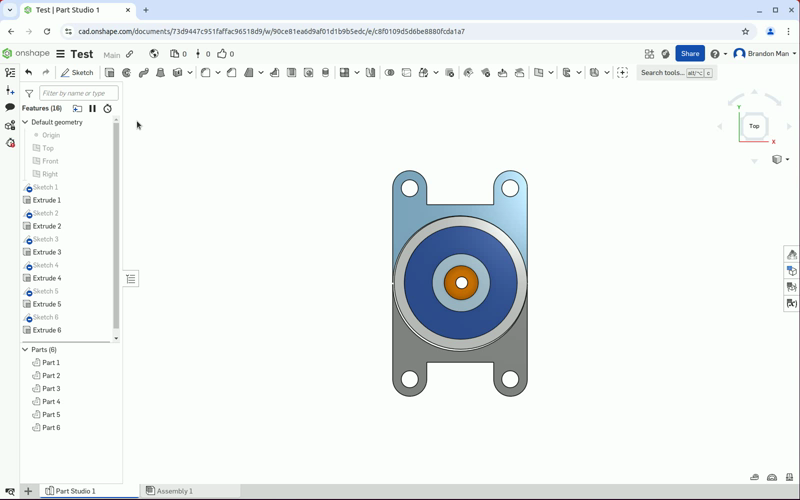
key(shift+7)
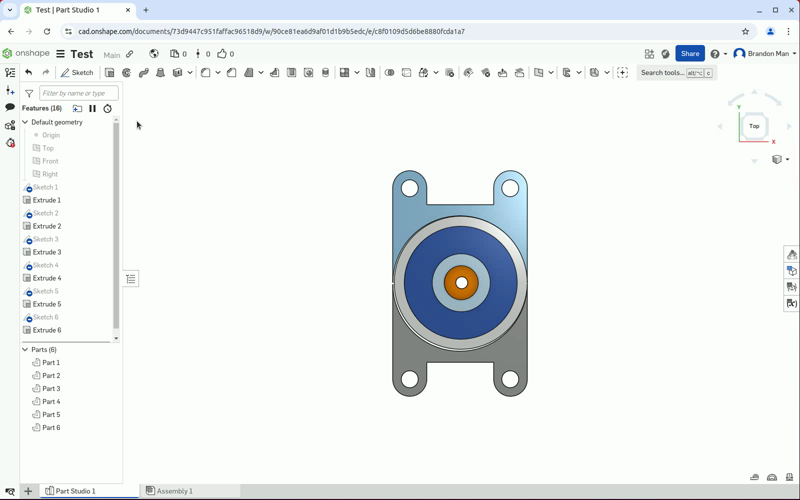
key(up, 3)
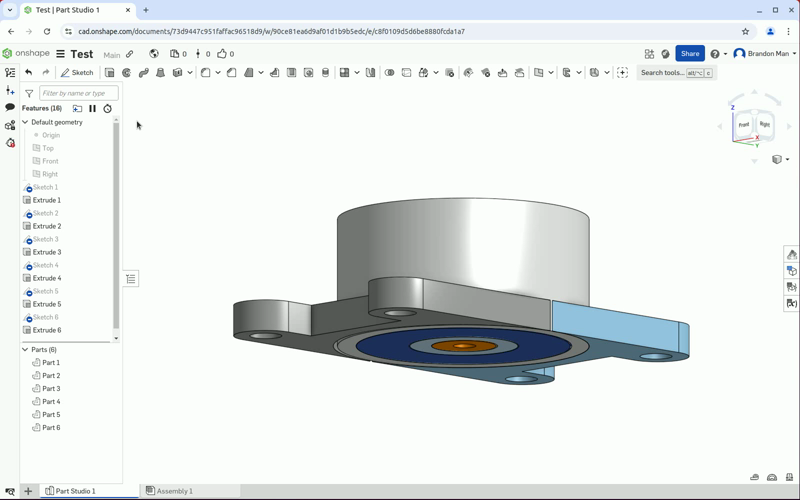
key(left, 3)
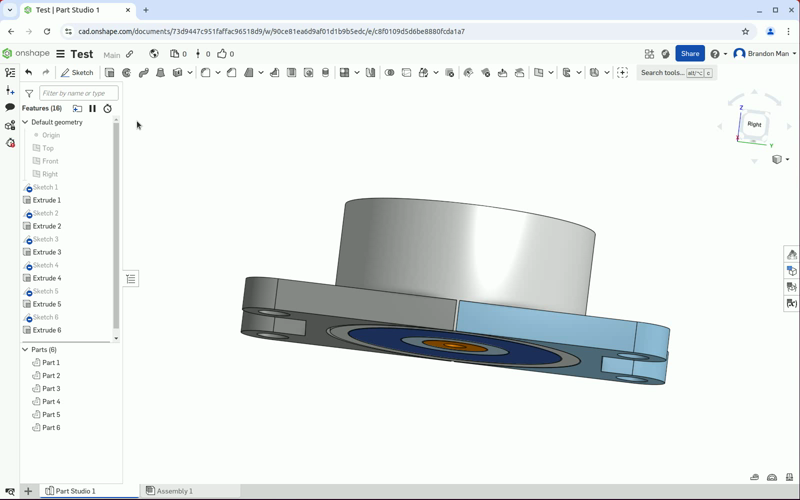
key(right, 3)
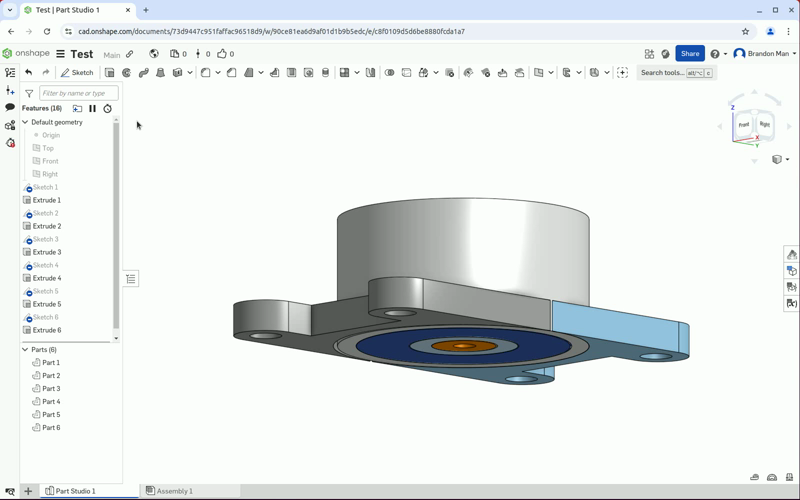
key(down, 3)
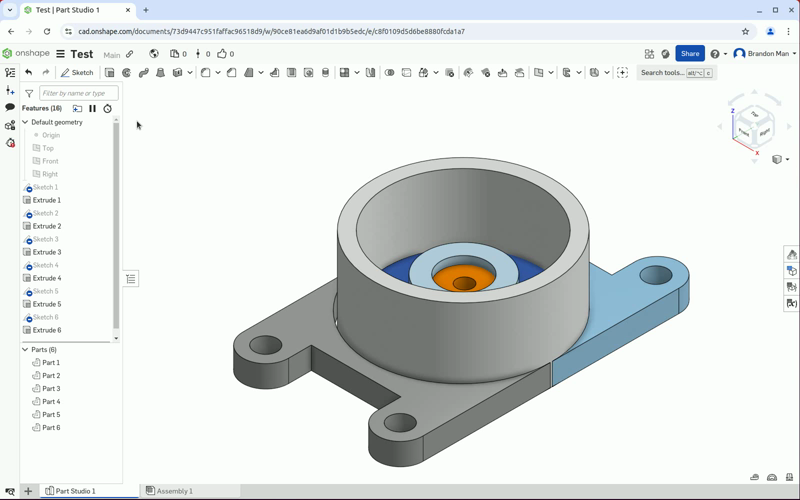
mouse_move(69, 189)
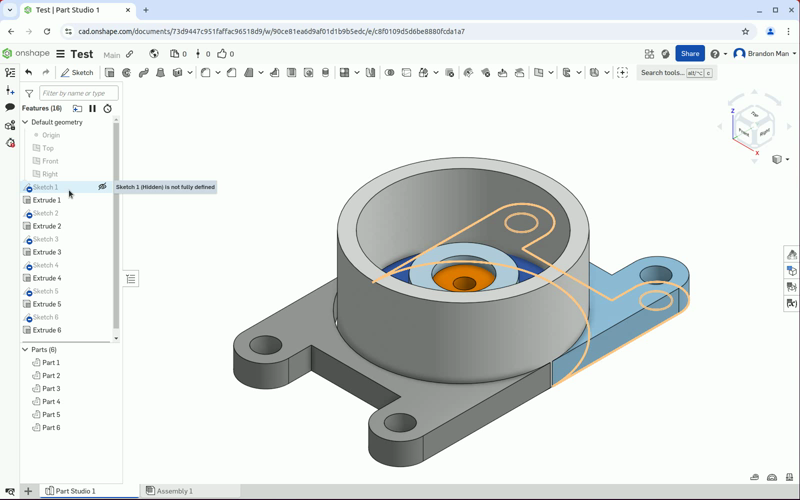
click(69, 189)